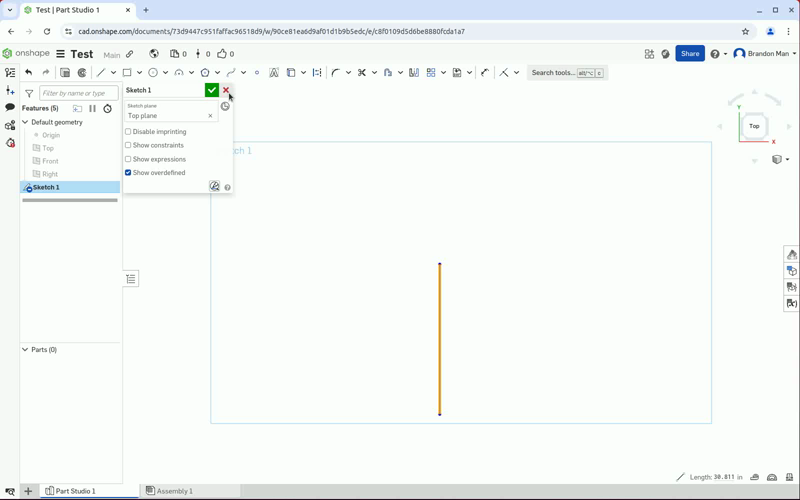
key(shift+h)
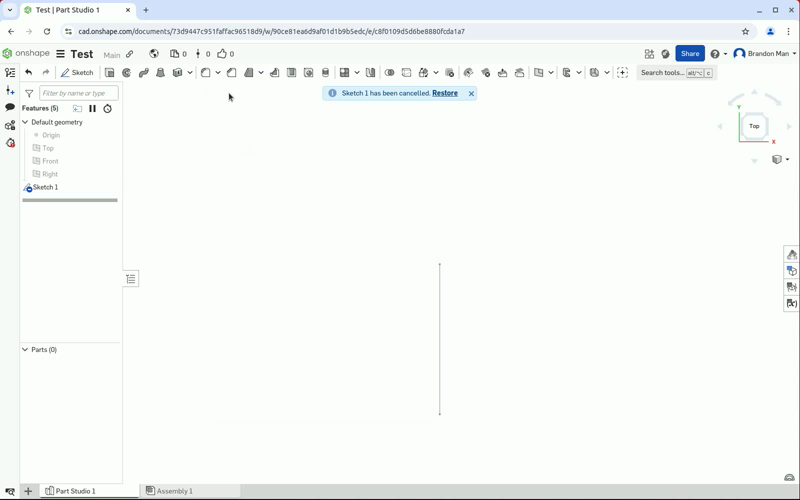
key(shift+s)
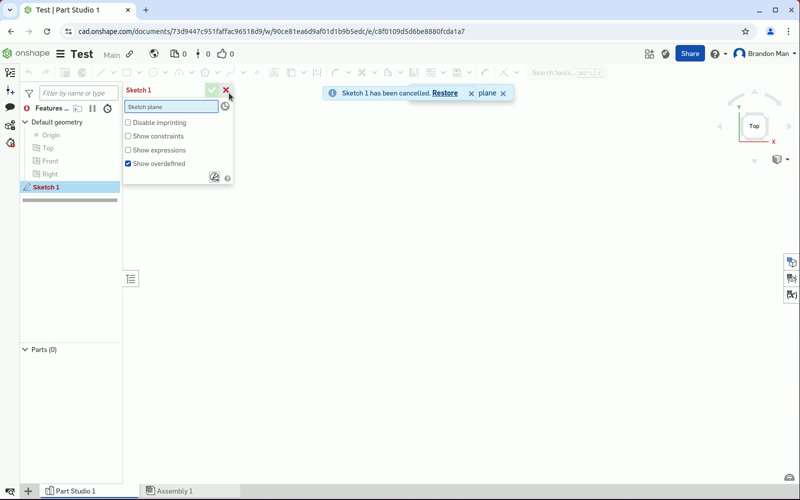
mouse_move(73, 150)
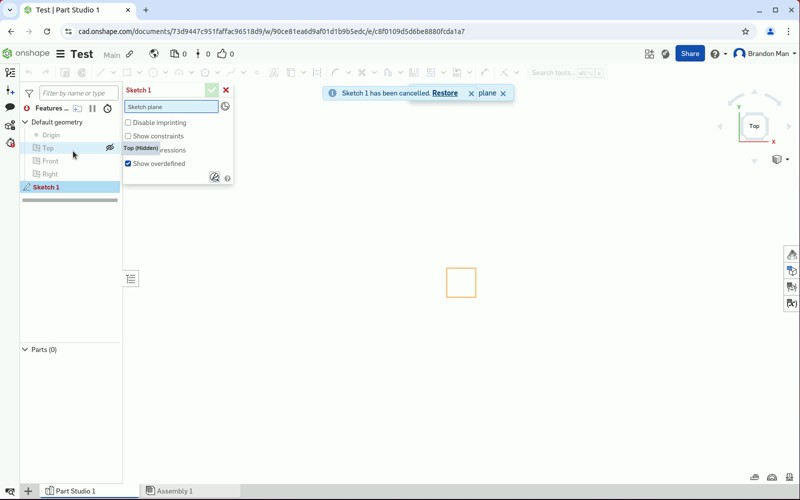
click(73, 150)
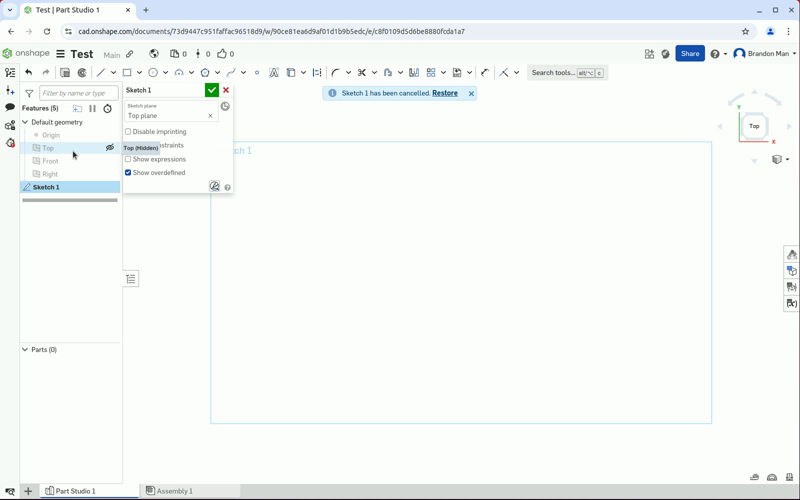
mouse_move(73, 352)
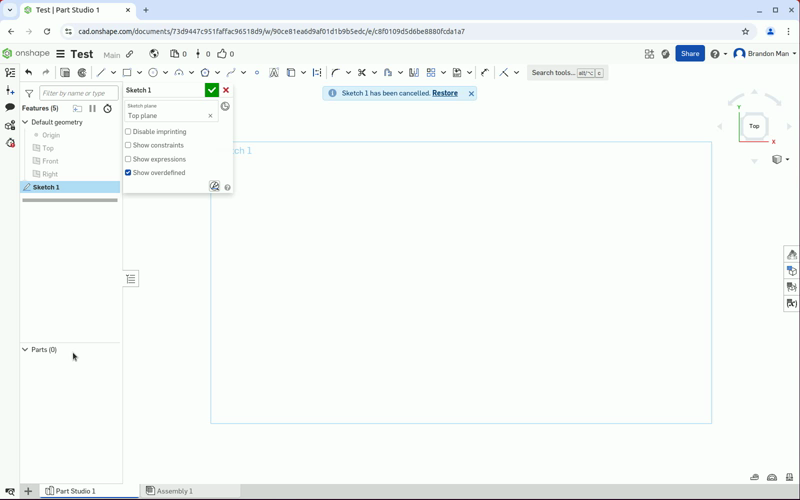
key(y)
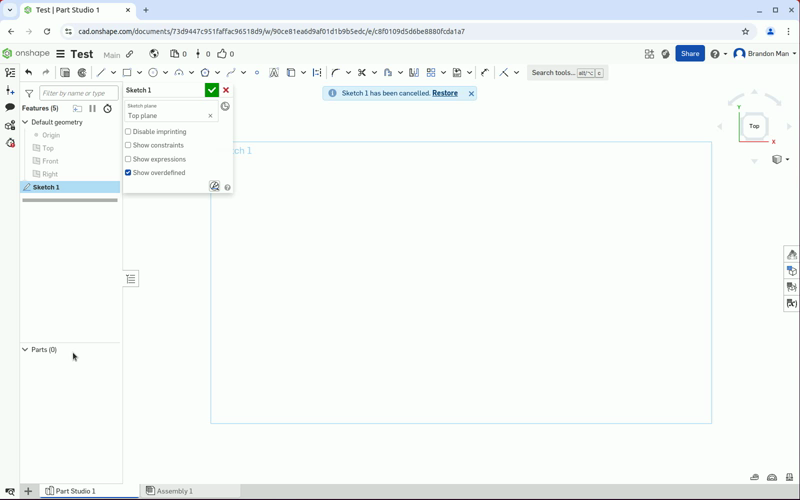
key(a)
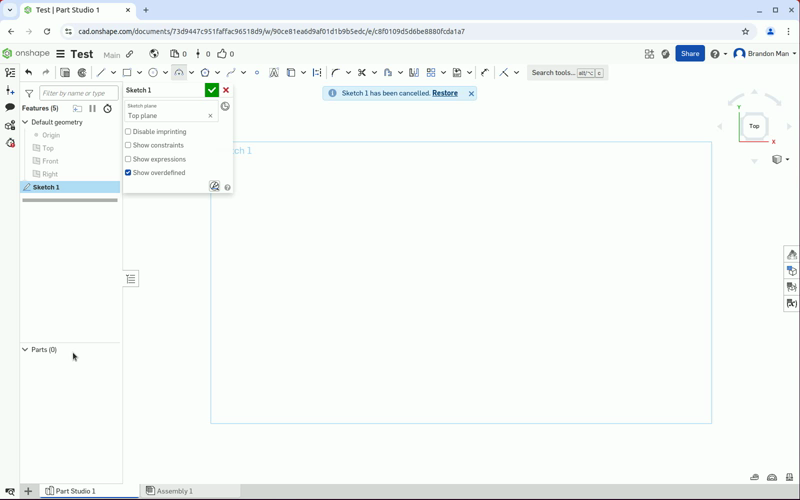
key_down(shift)
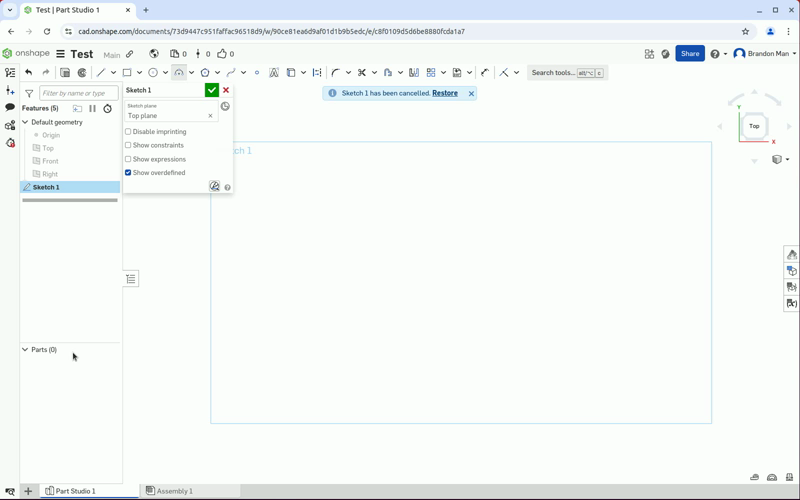
mouse_move(401, 379)
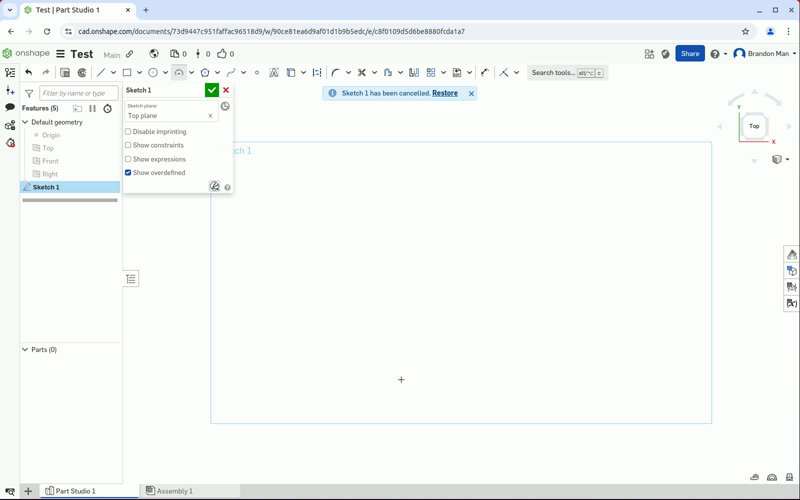
click(401, 379)
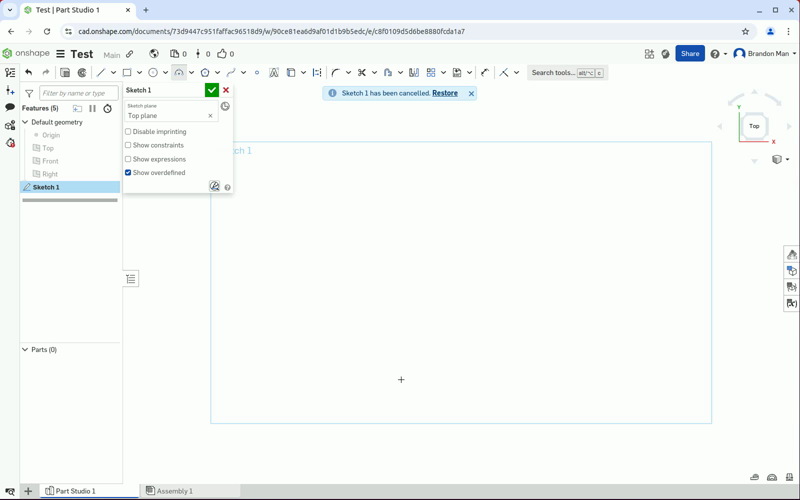
key_up(shift)
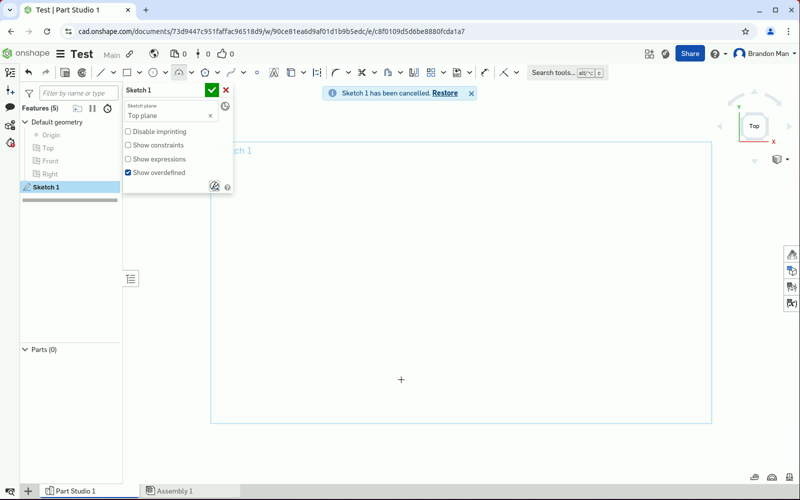
key_down(shift)
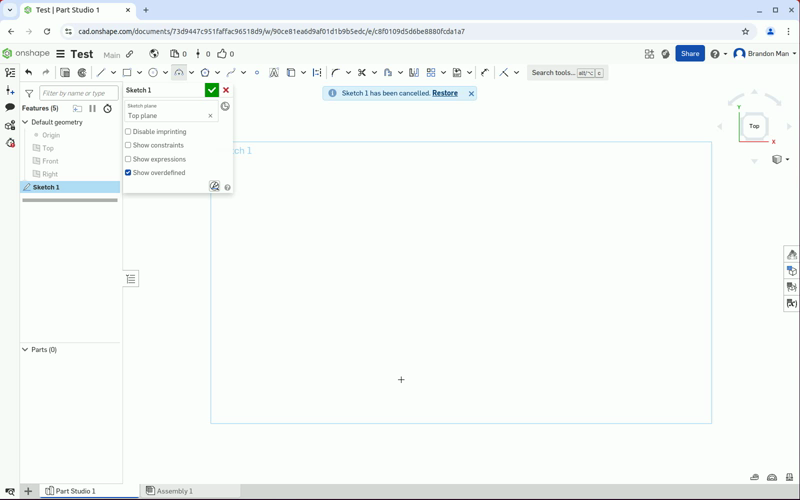
mouse_move(519, 379)
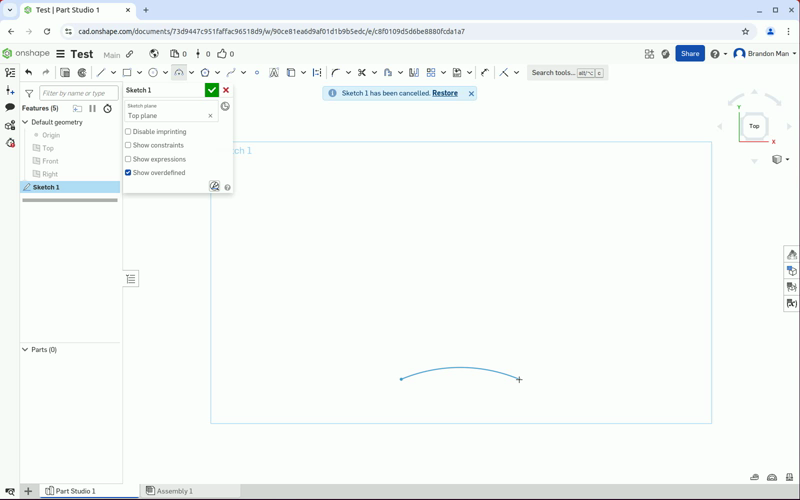
click(519, 379)
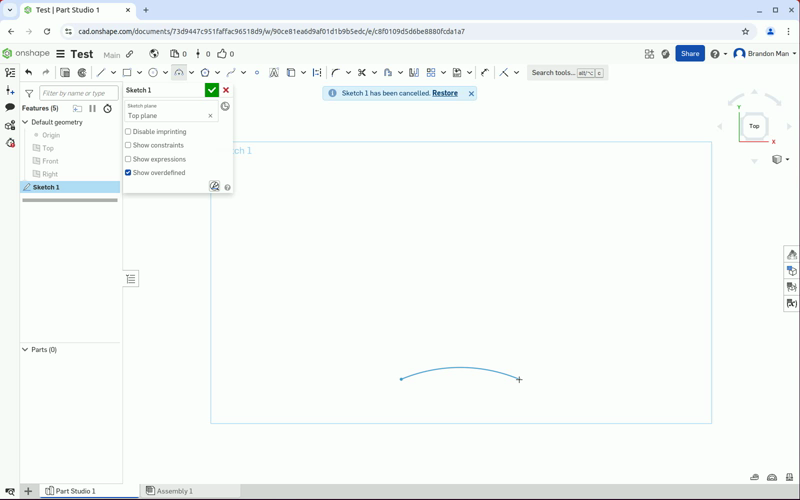
mouse_move(460, 170)
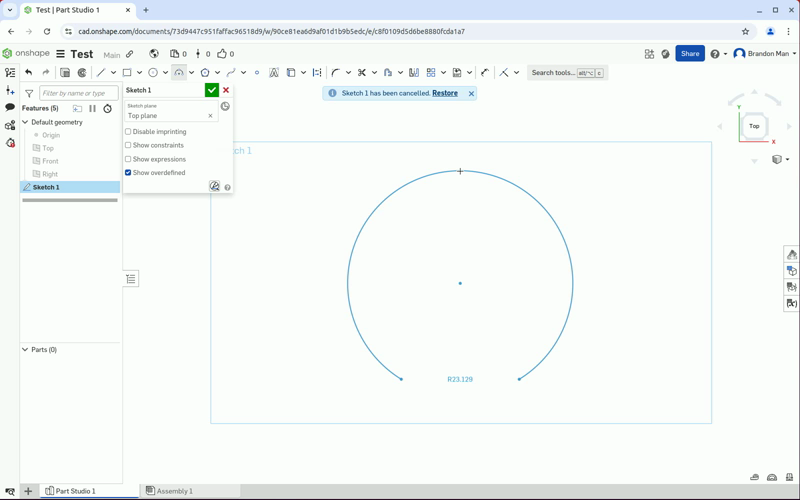
click(460, 170)
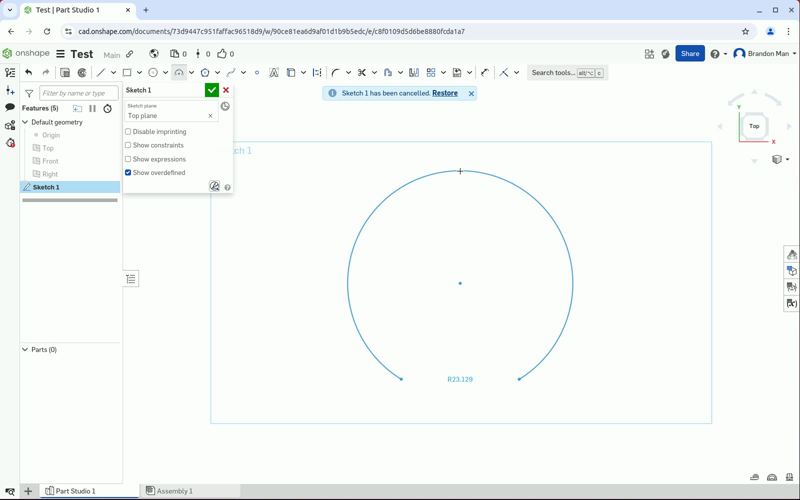
key_up(shift)
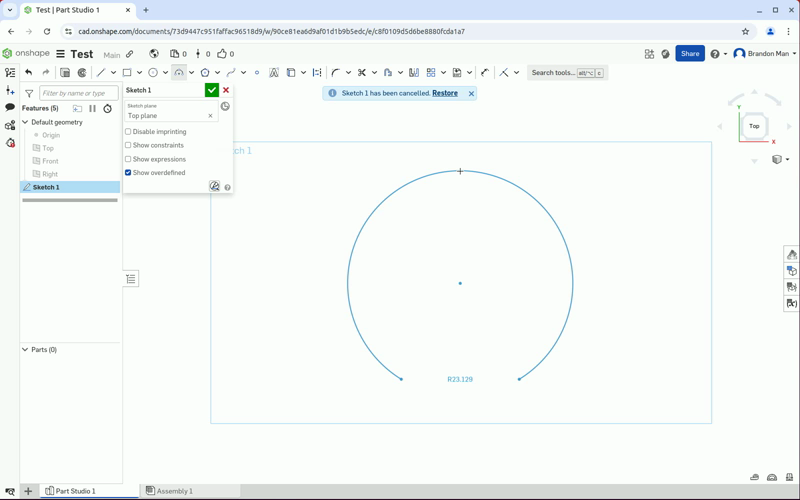
key(esc)
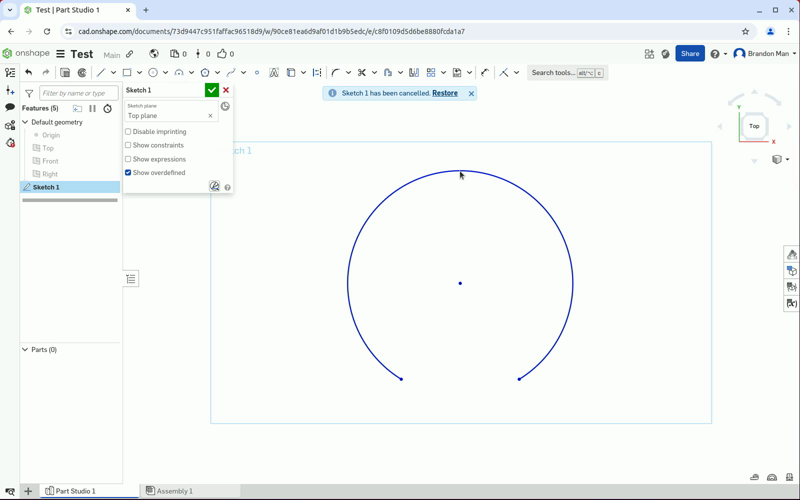
key(l)
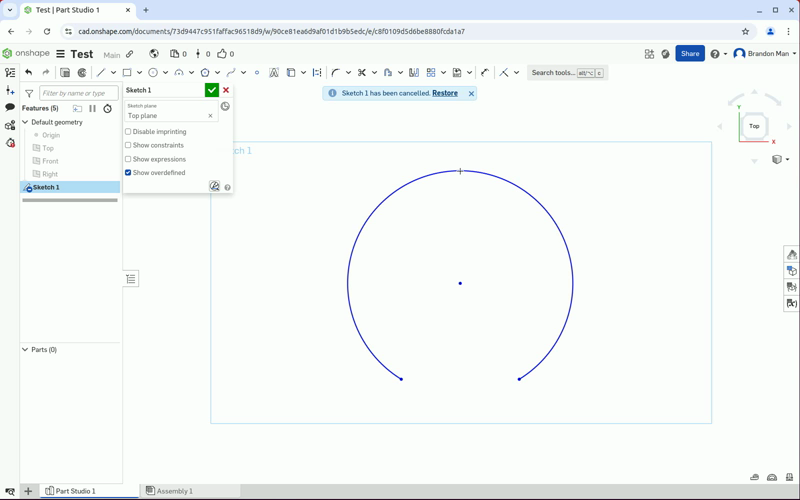
mouse_move(519, 379)
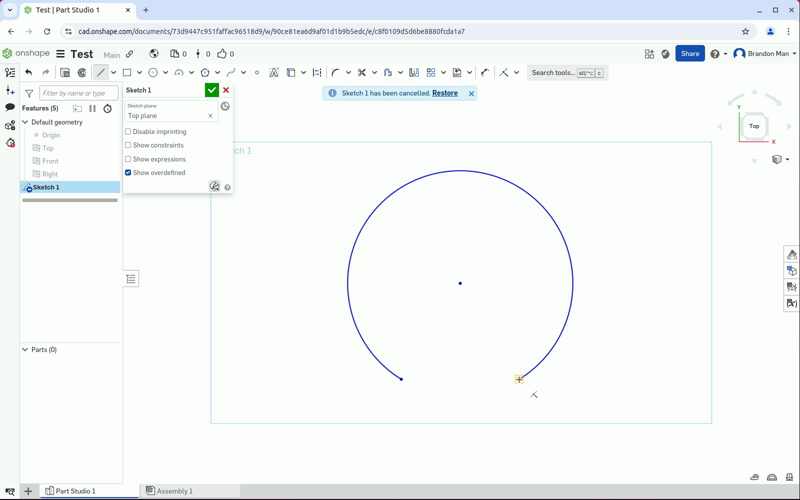
click(519, 379)
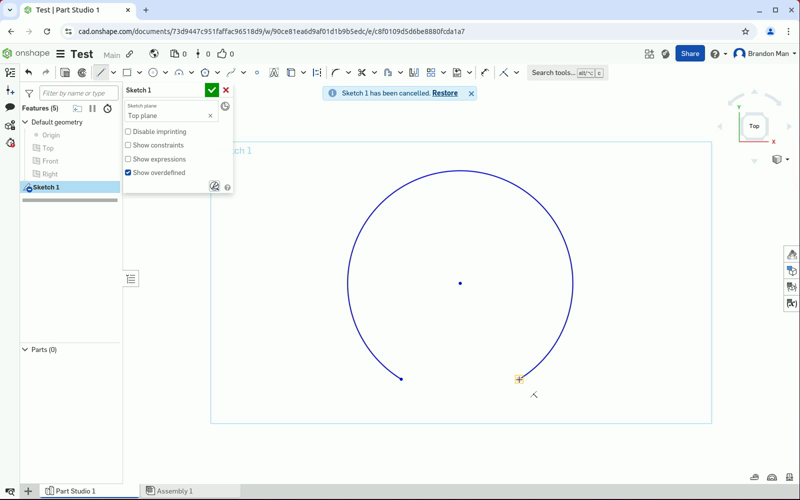
key_down(shift)
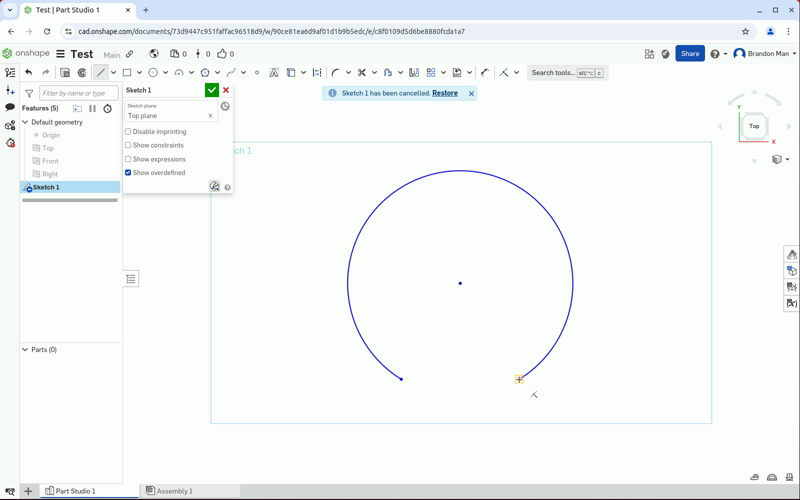
mouse_move(519, 204)
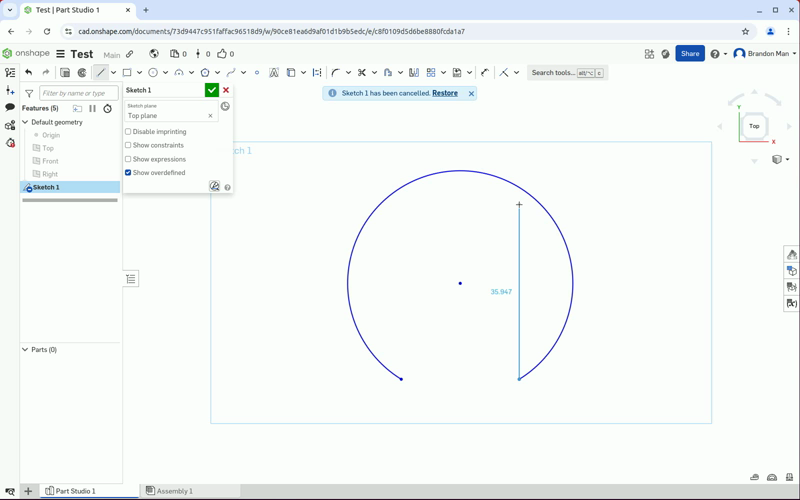
click(519, 204)
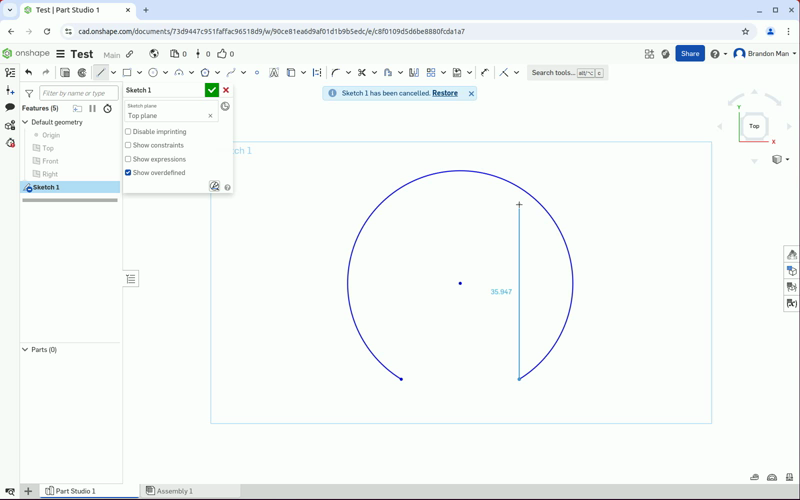
key_up(shift)
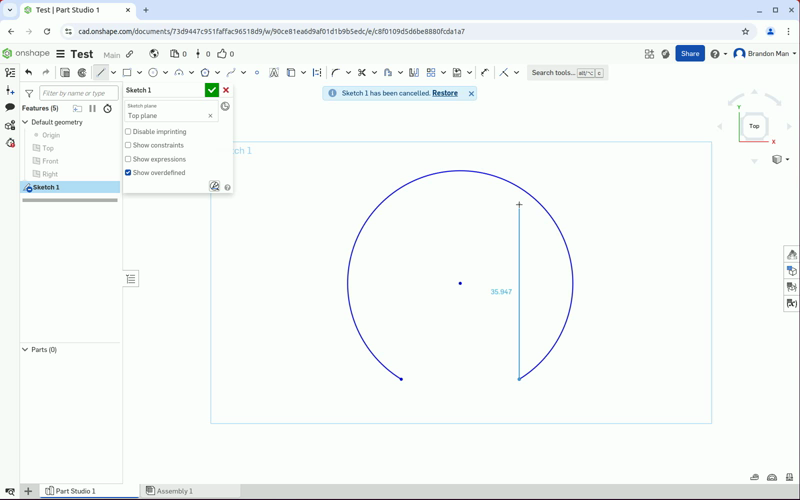
key(esc)
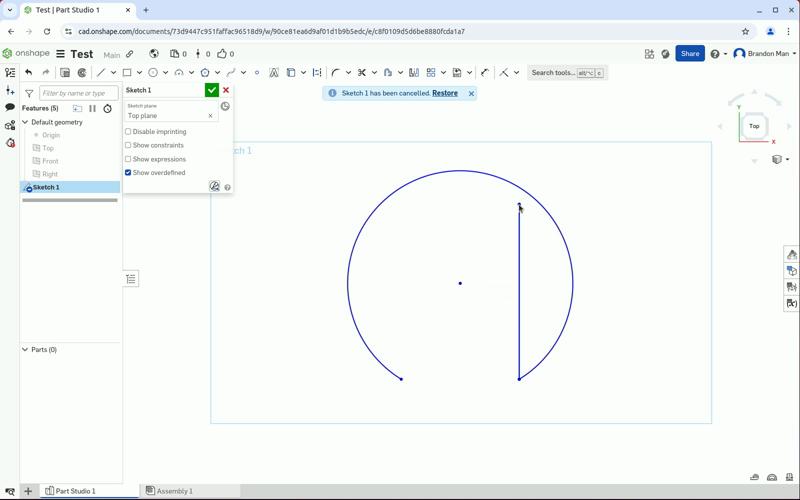
key(a)
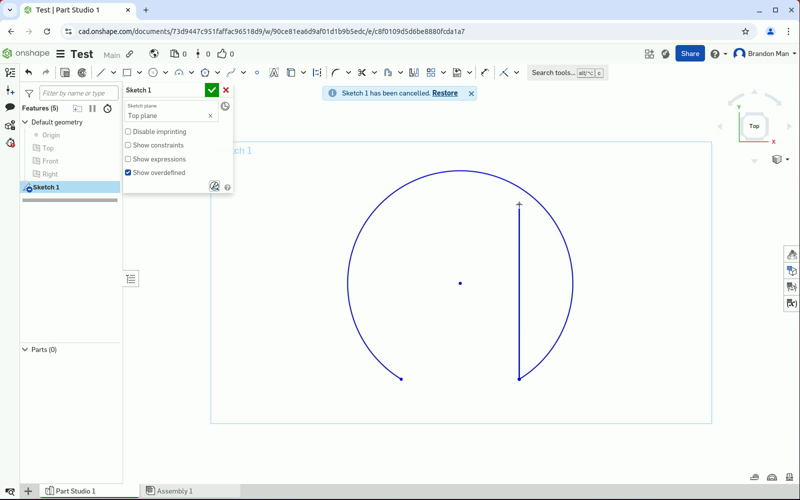
mouse_move(519, 204)
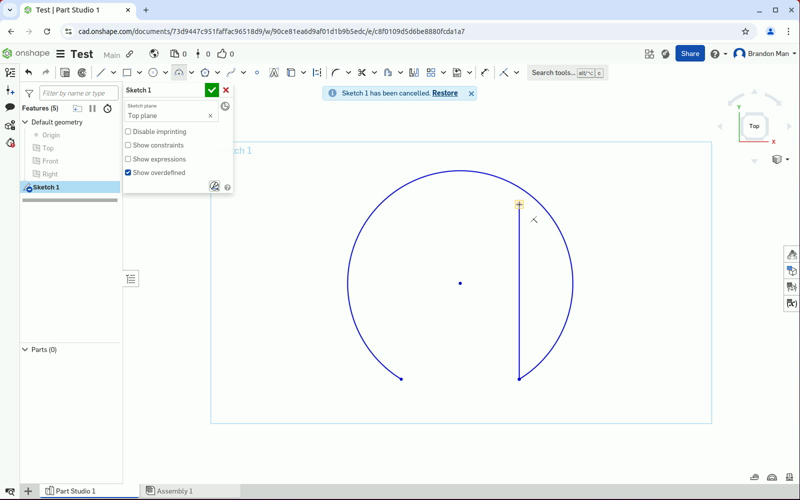
click(519, 204)
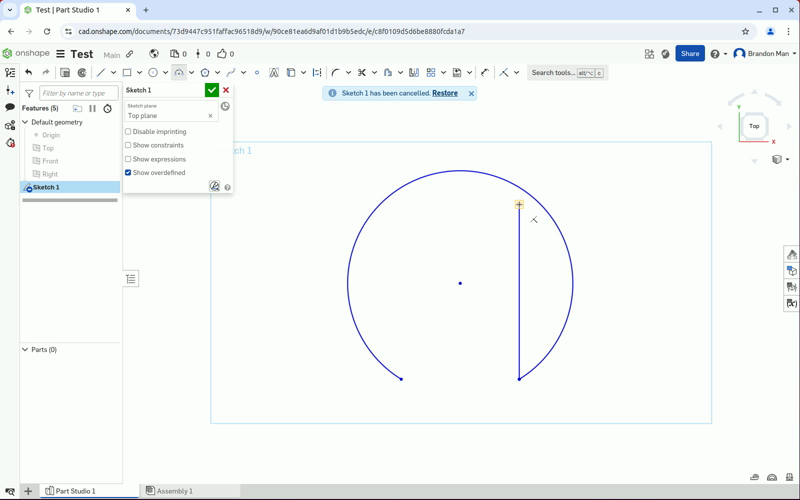
key_down(shift)
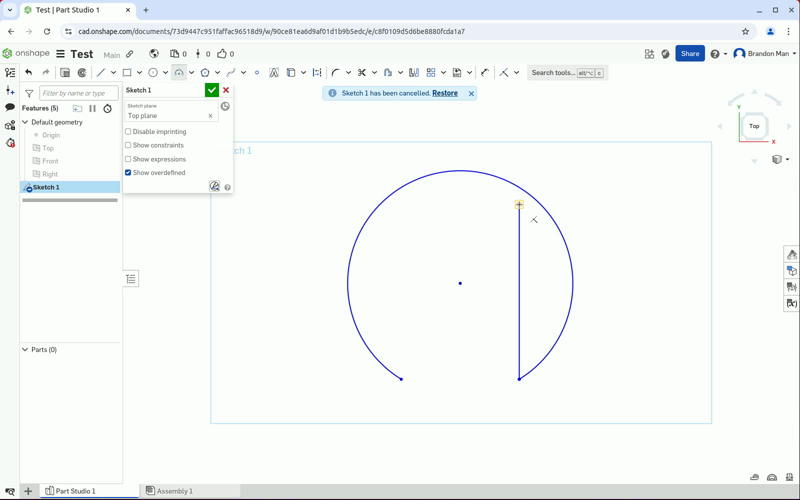
mouse_move(514, 199)
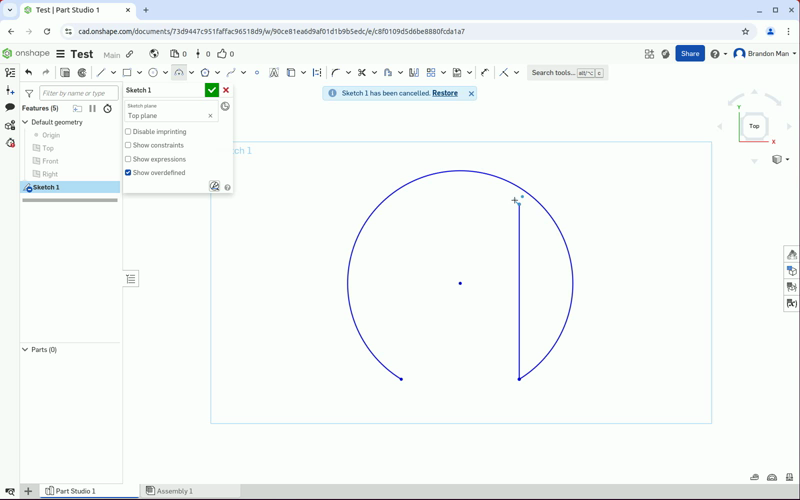
scroll(6)
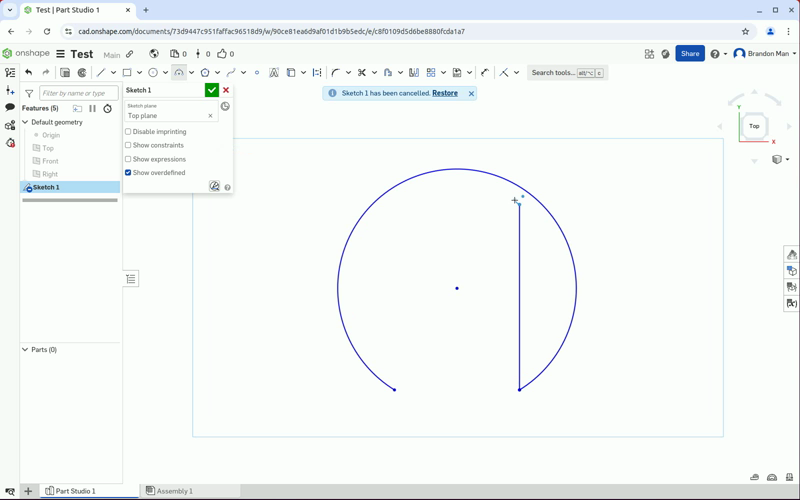
scroll(6)
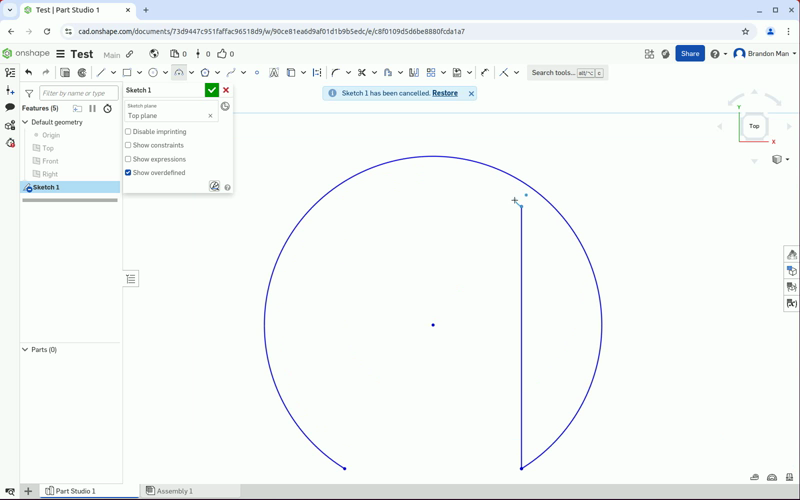
scroll(6)
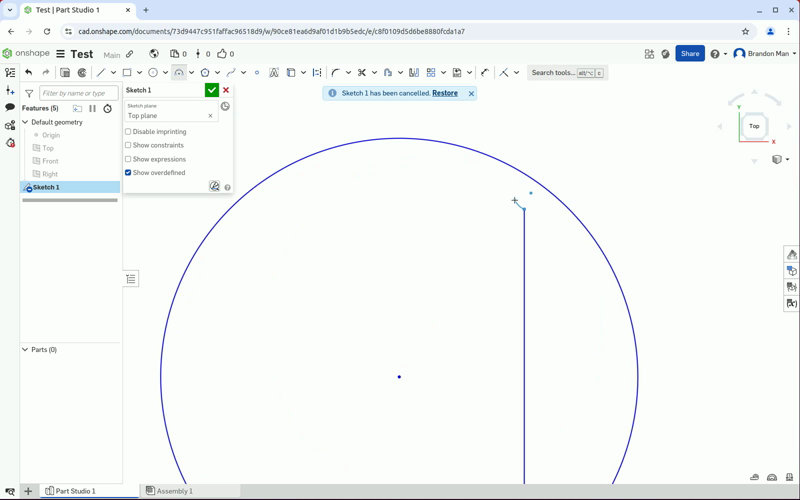
scroll(6)
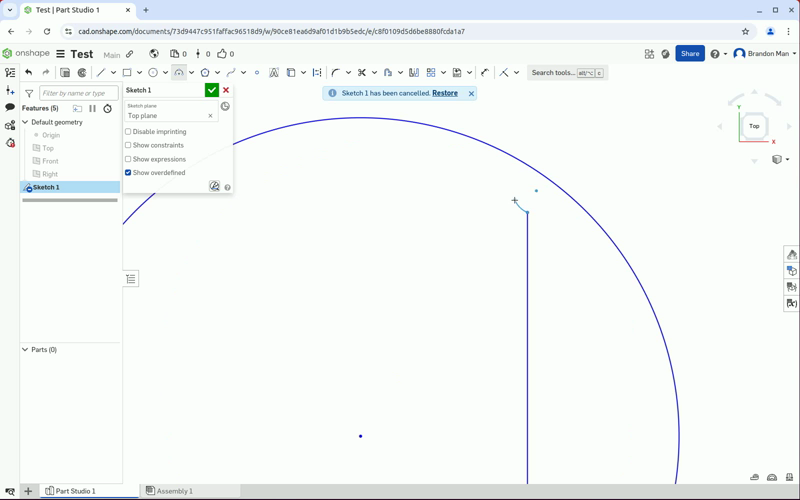
scroll(6)
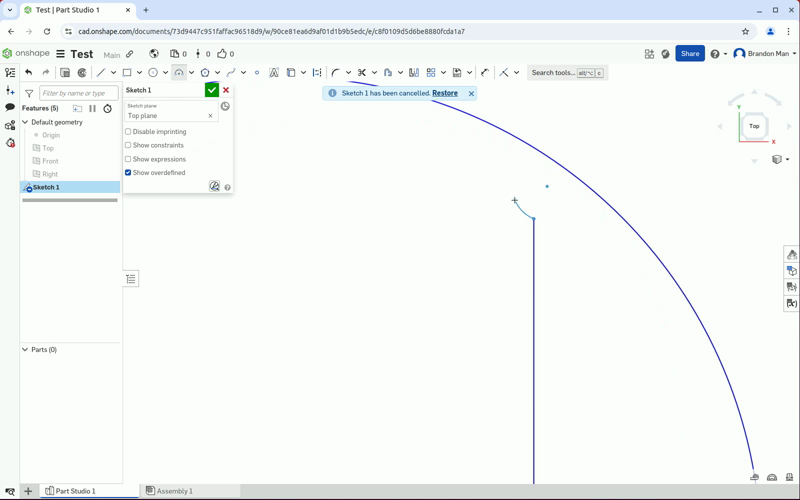
scroll(6)
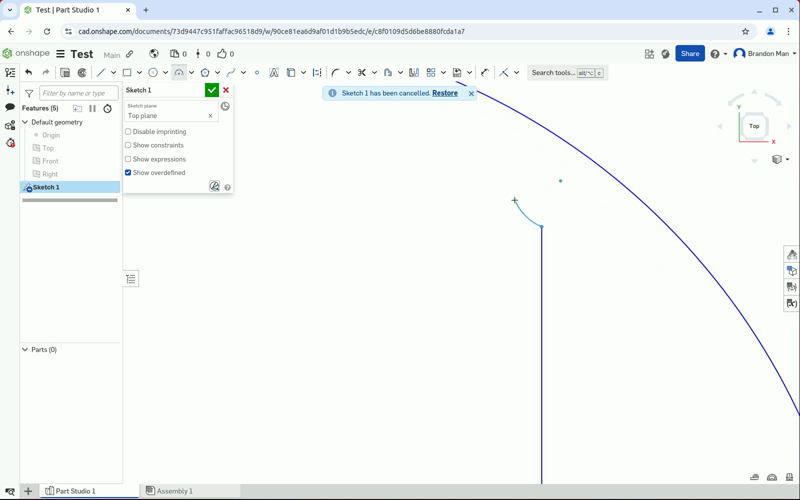
scroll(6)
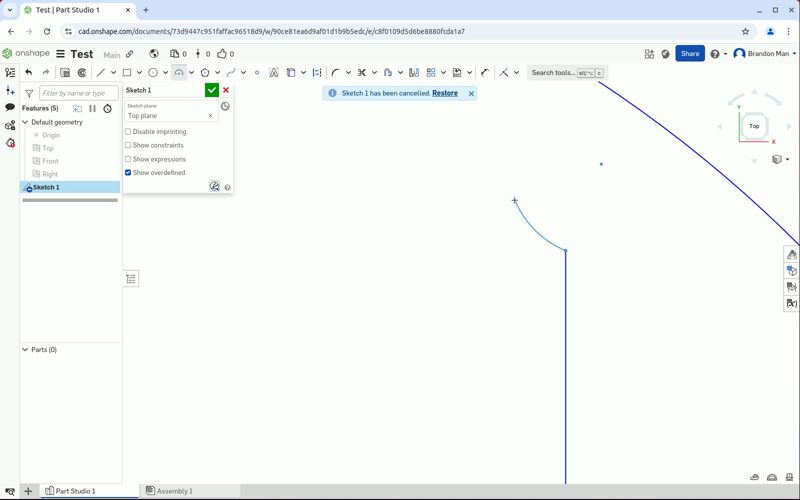
click(514, 199)
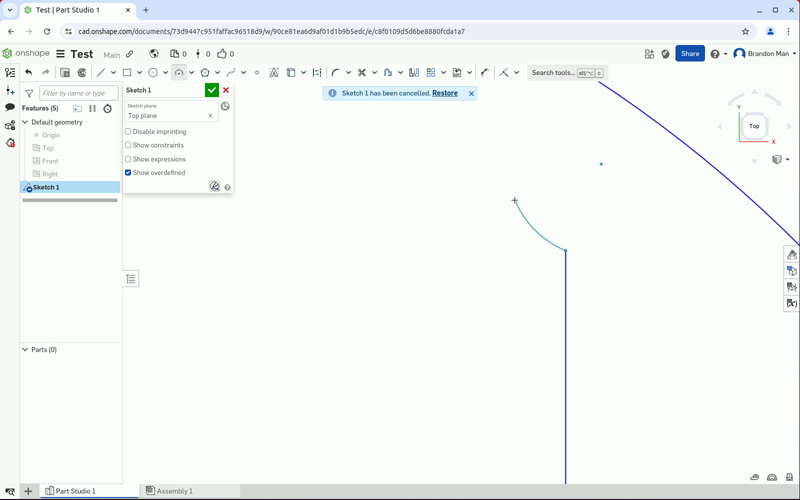
scroll(-6)
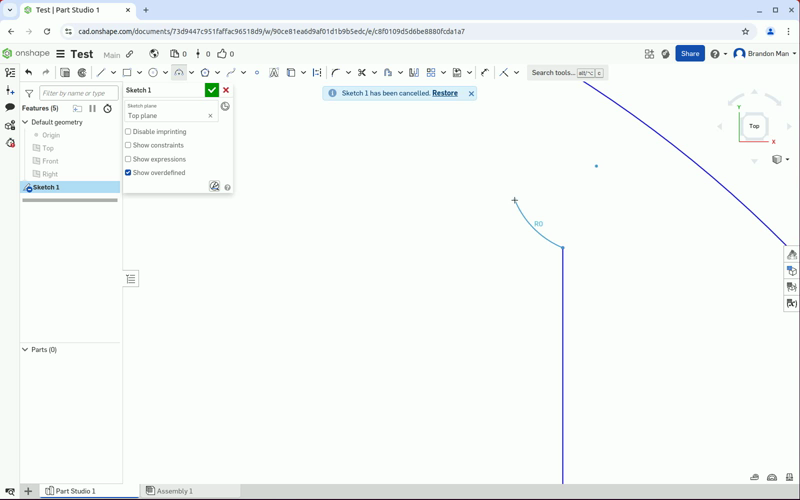
scroll(-6)
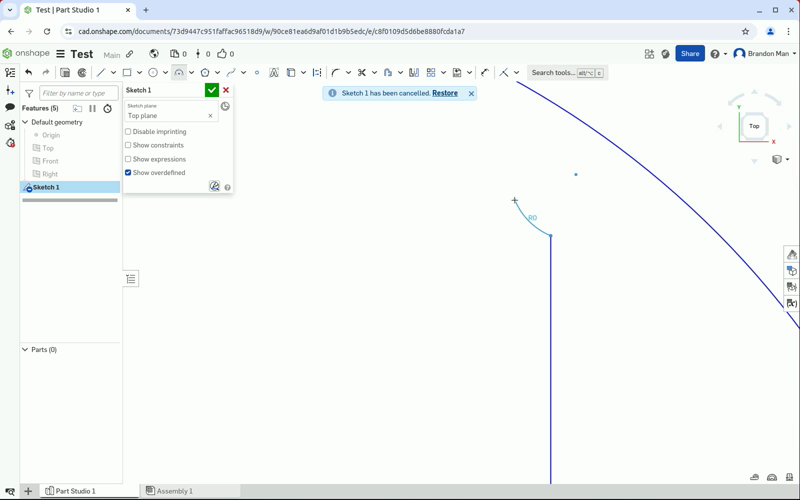
scroll(-6)
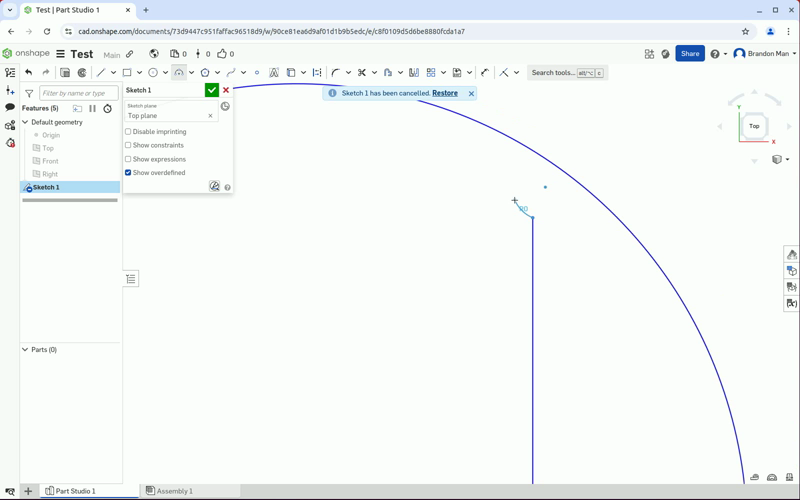
scroll(-6)
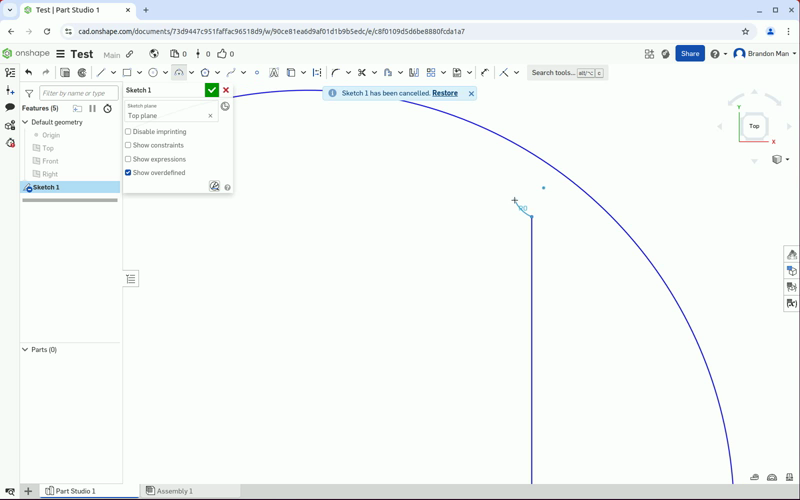
scroll(-6)
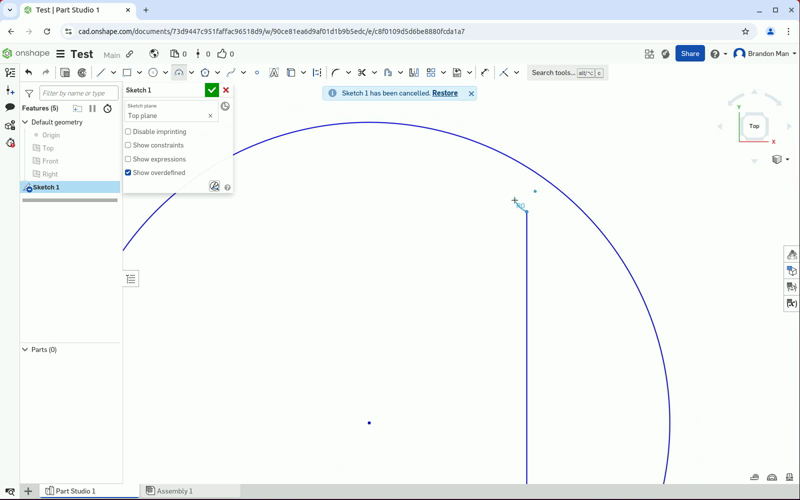
scroll(-6)
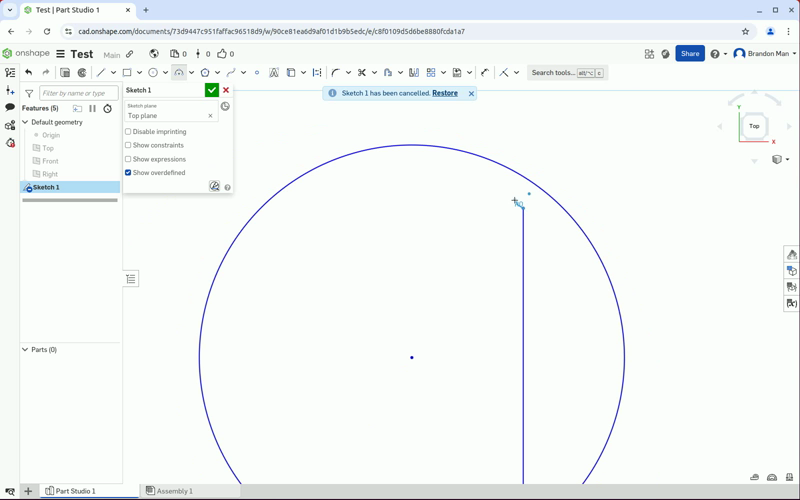
scroll(-6)
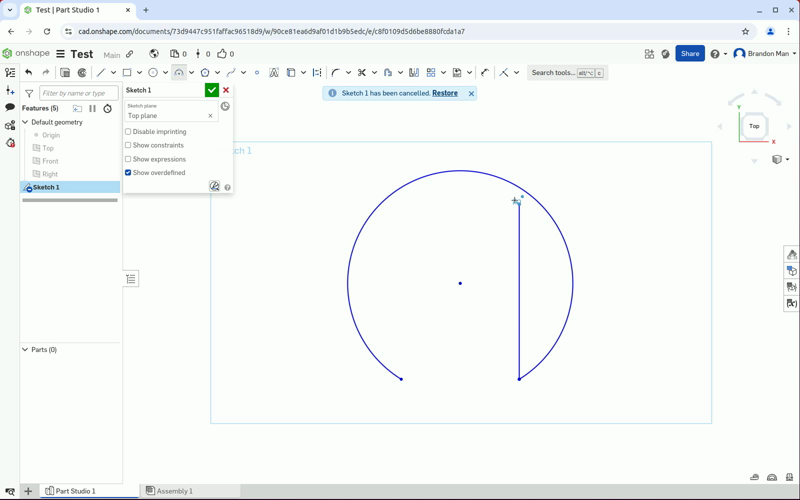
mouse_move(522, 196)
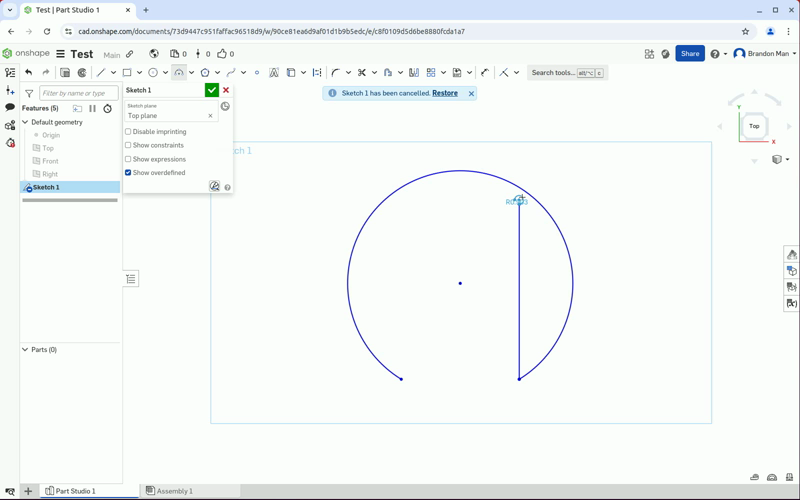
scroll(6)
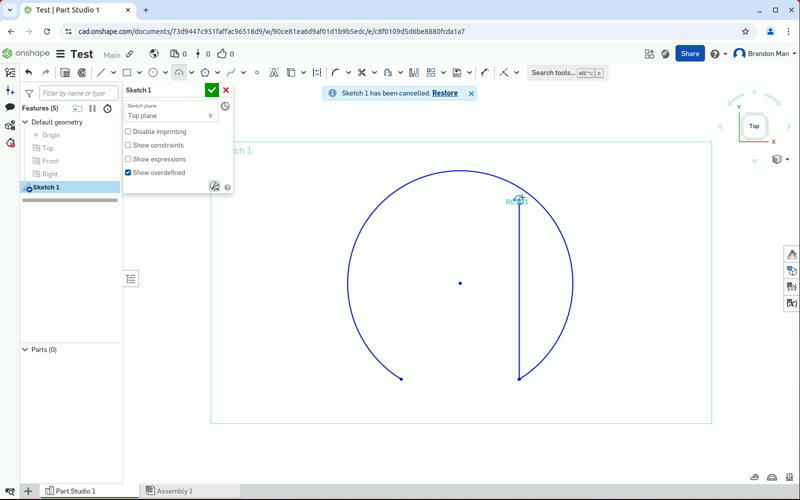
scroll(6)
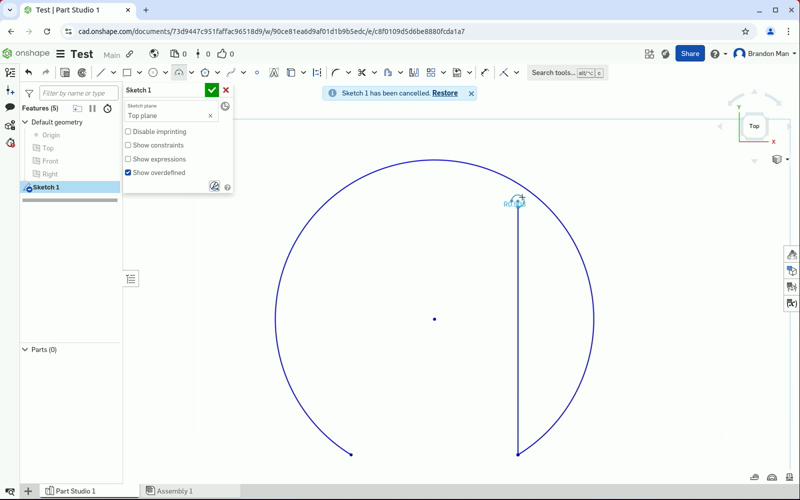
scroll(6)
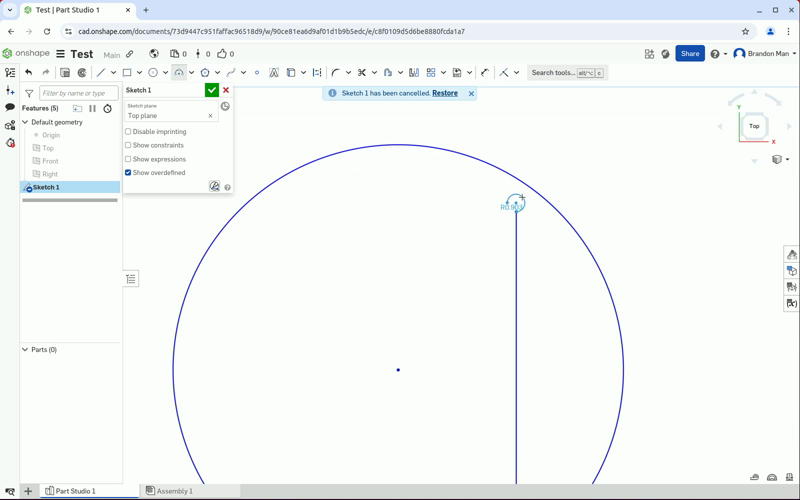
scroll(6)
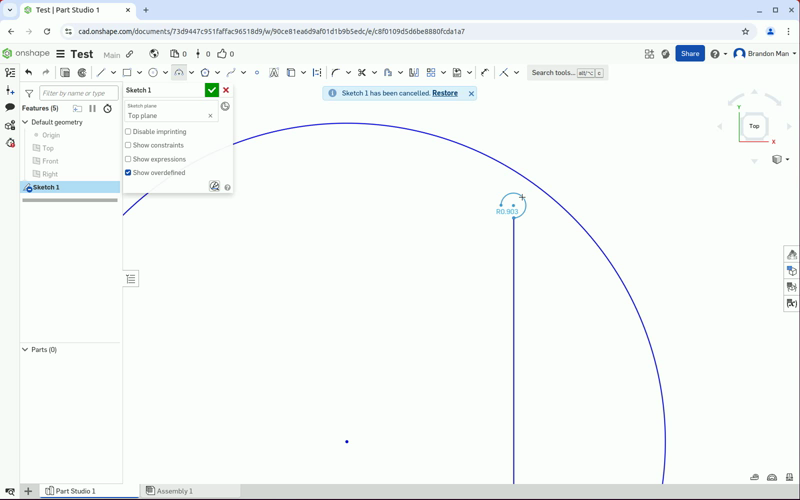
scroll(6)
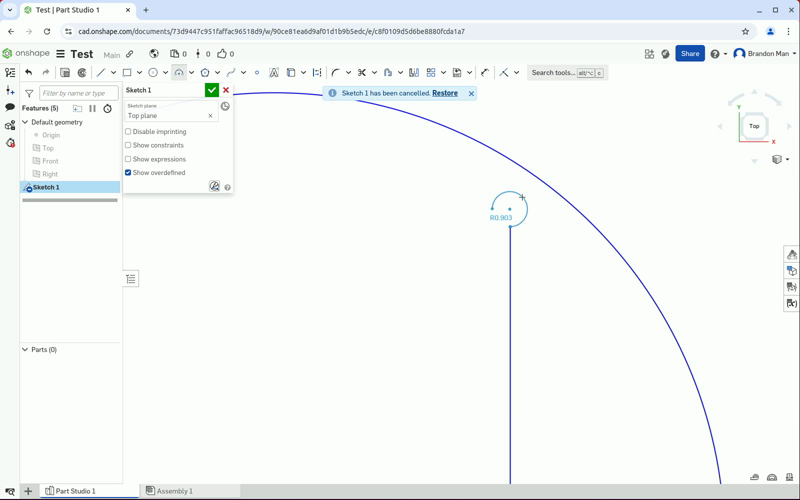
scroll(6)
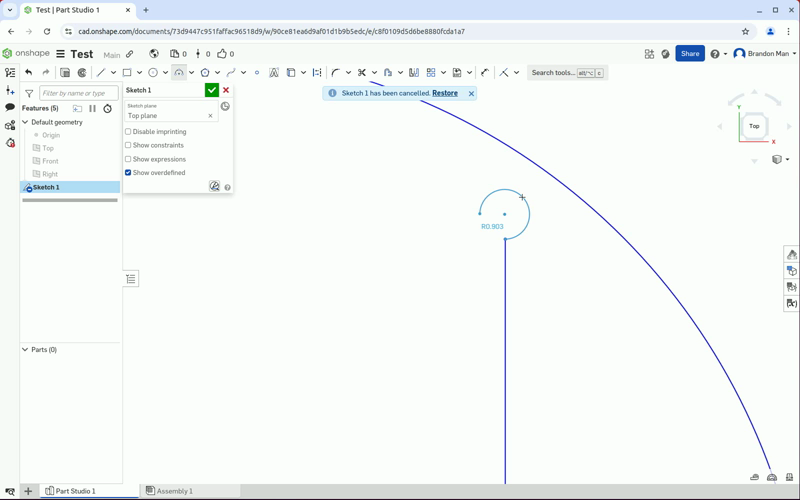
scroll(6)
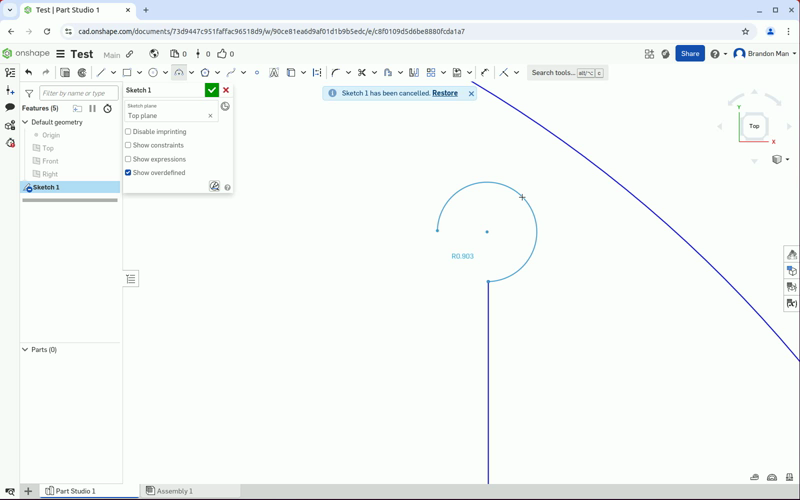
click(522, 196)
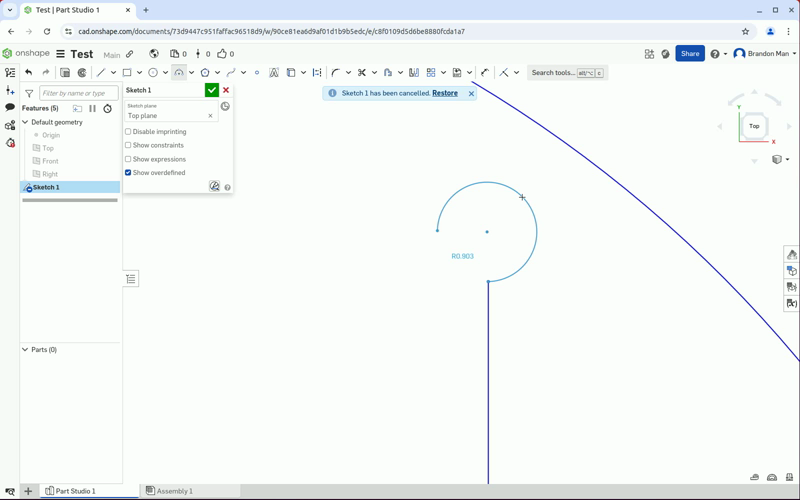
scroll(-6)
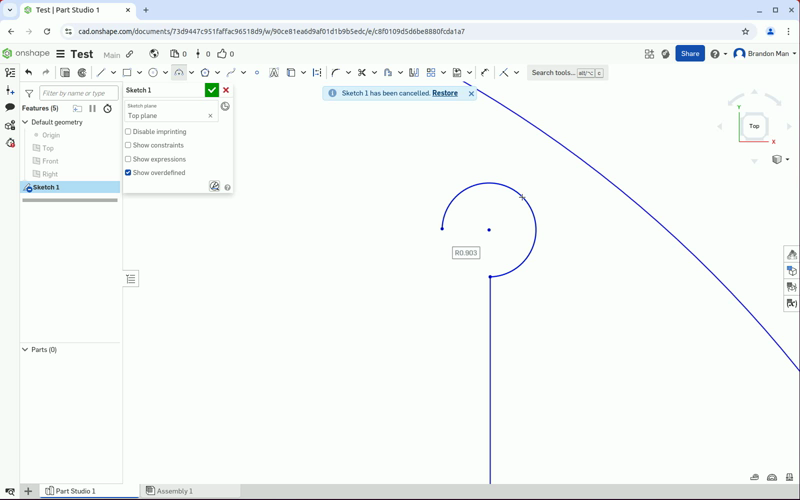
scroll(-6)
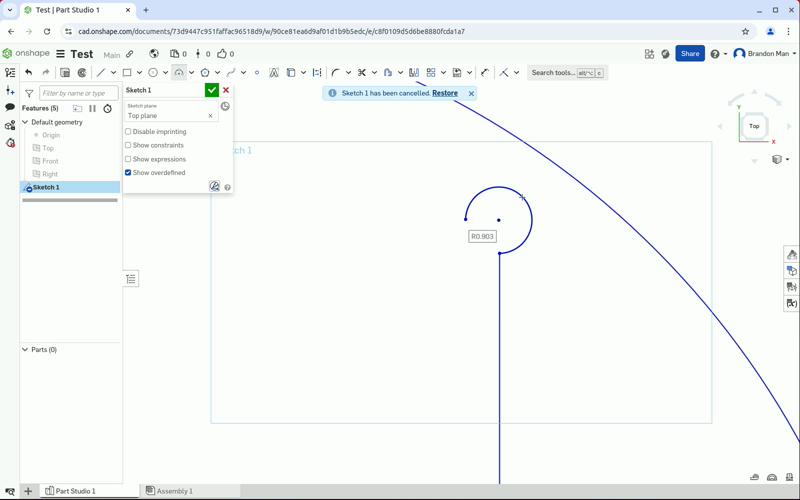
scroll(-6)
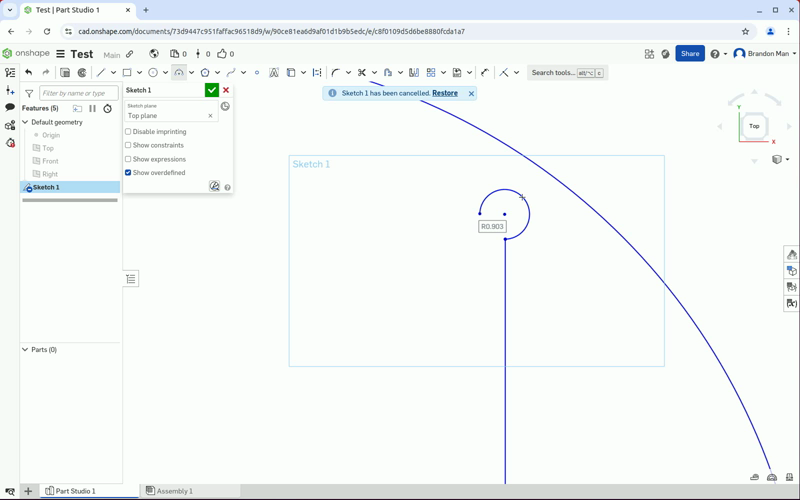
scroll(-6)
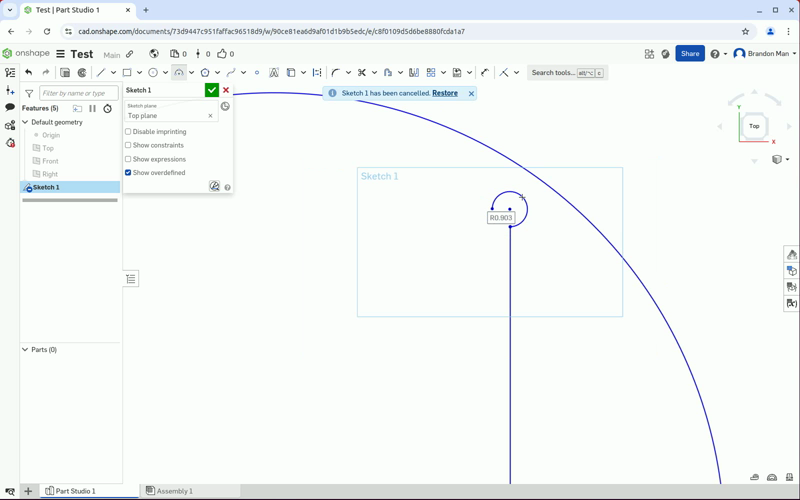
scroll(-6)
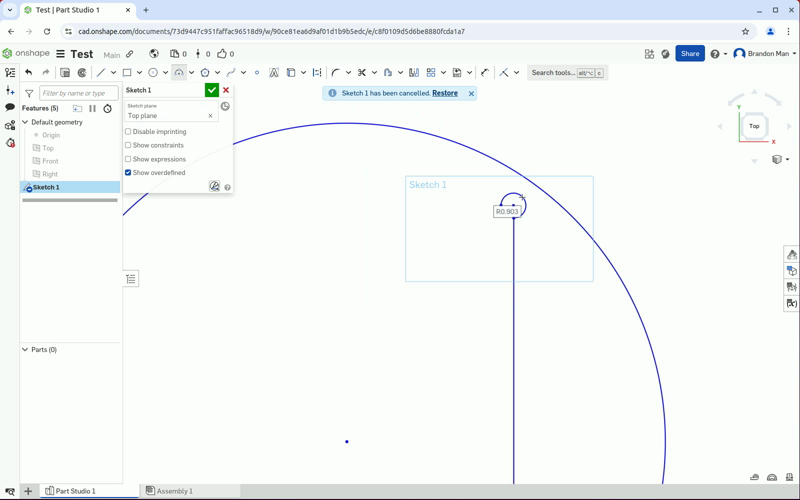
scroll(-6)
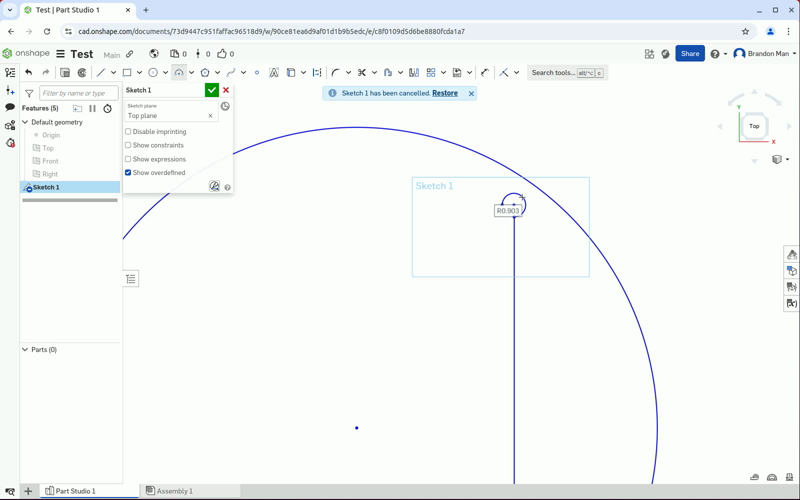
scroll(-6)
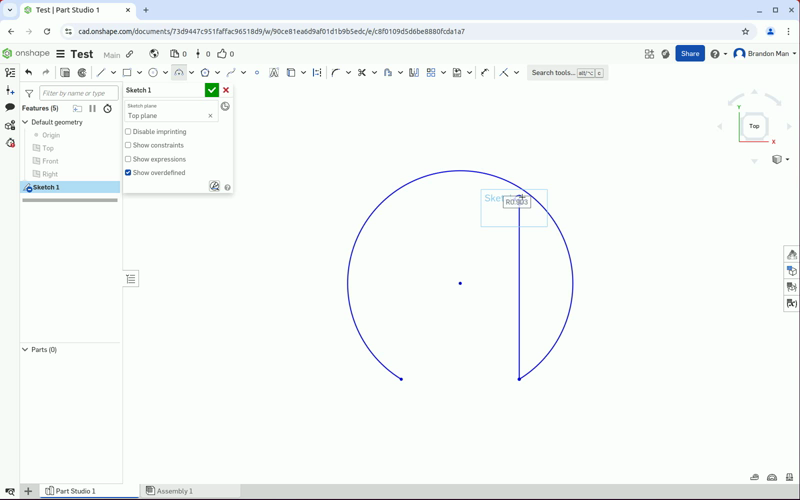
key_up(shift)
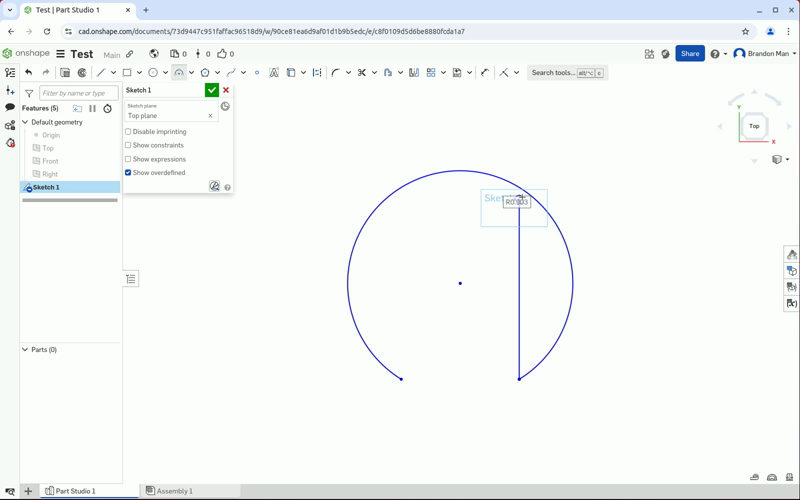
key(esc)
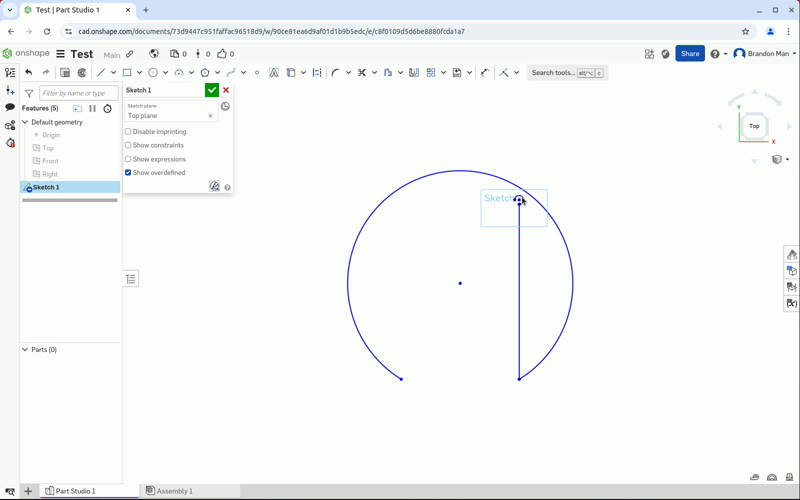
key(l)
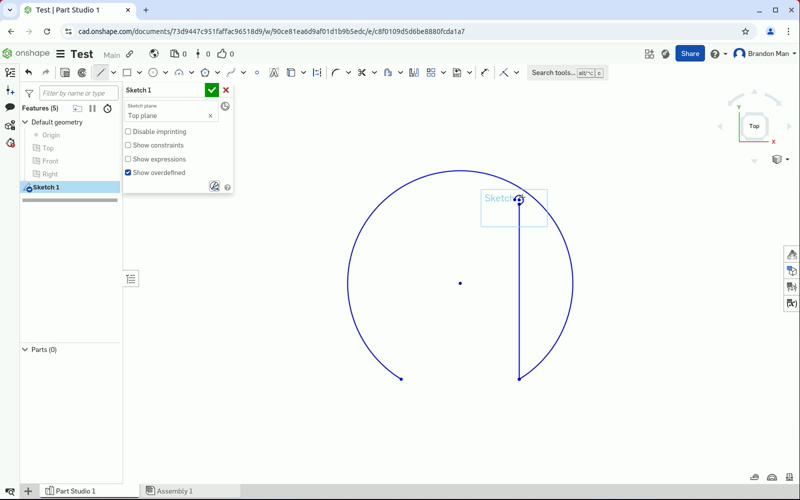
mouse_move(514, 199)
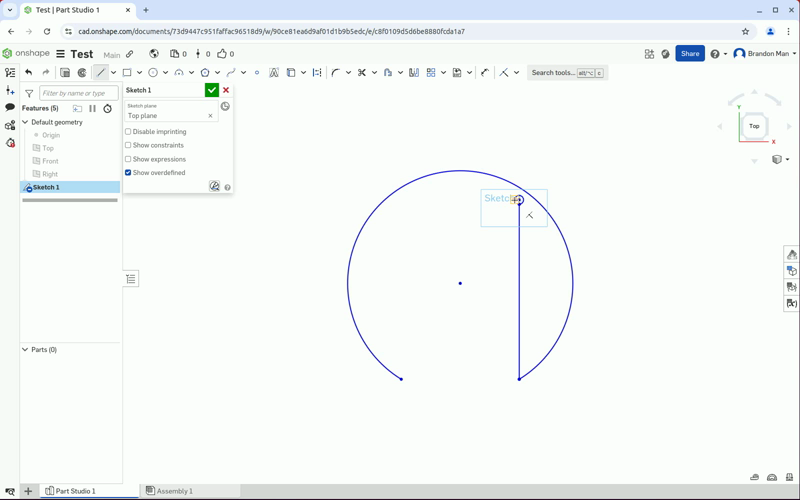
scroll(6)
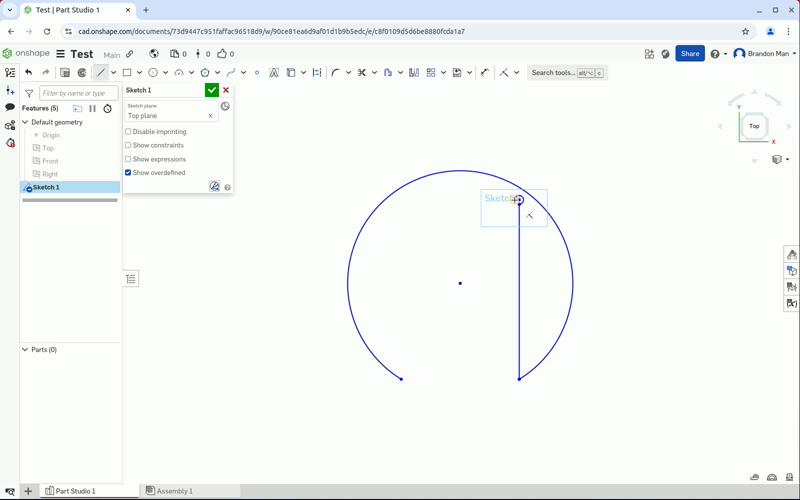
scroll(6)
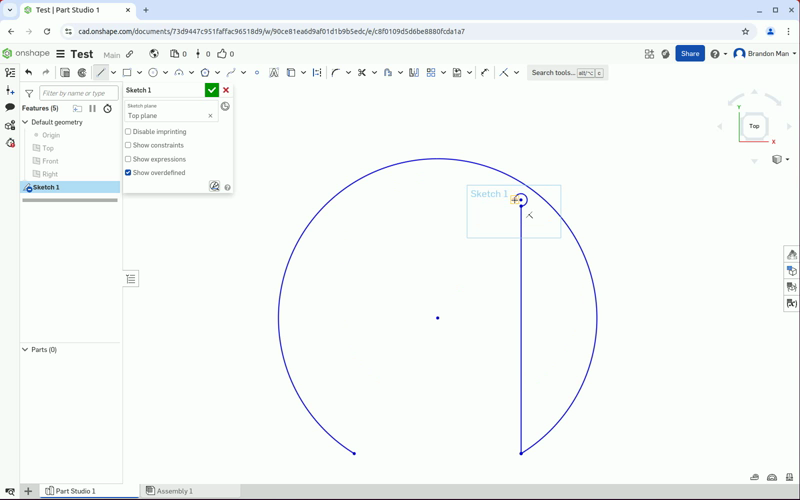
scroll(6)
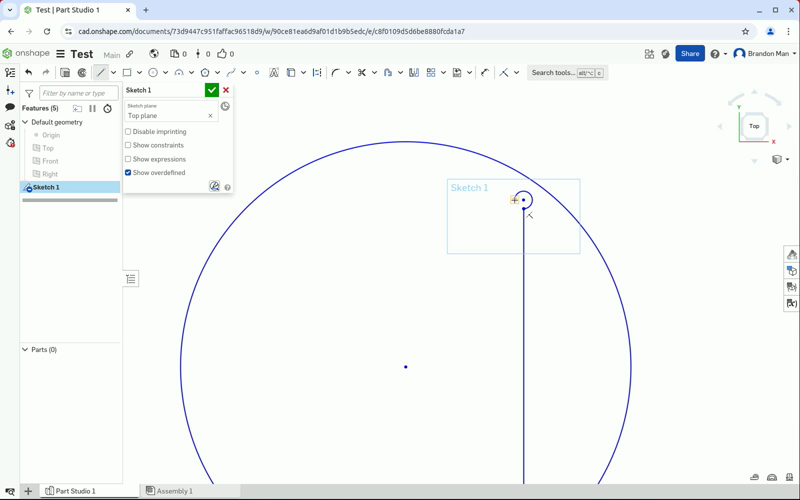
scroll(6)
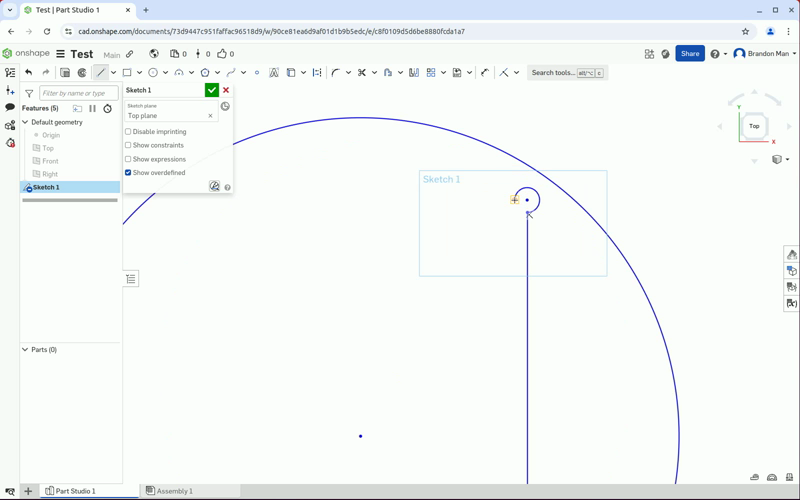
scroll(6)
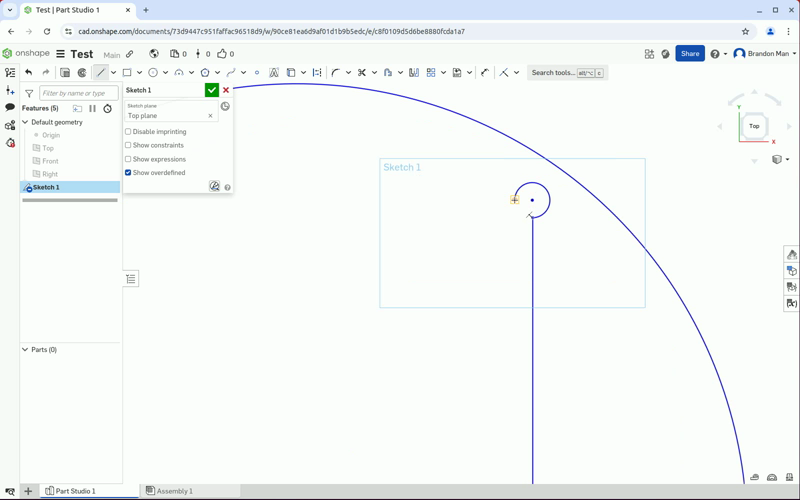
scroll(6)
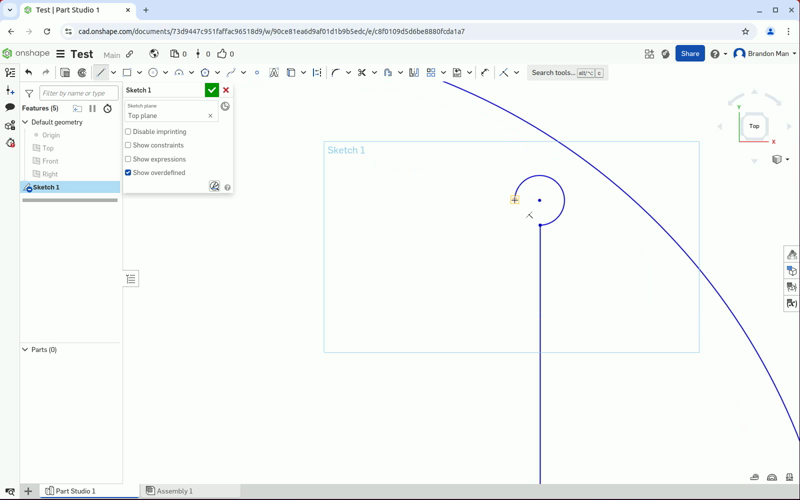
scroll(6)
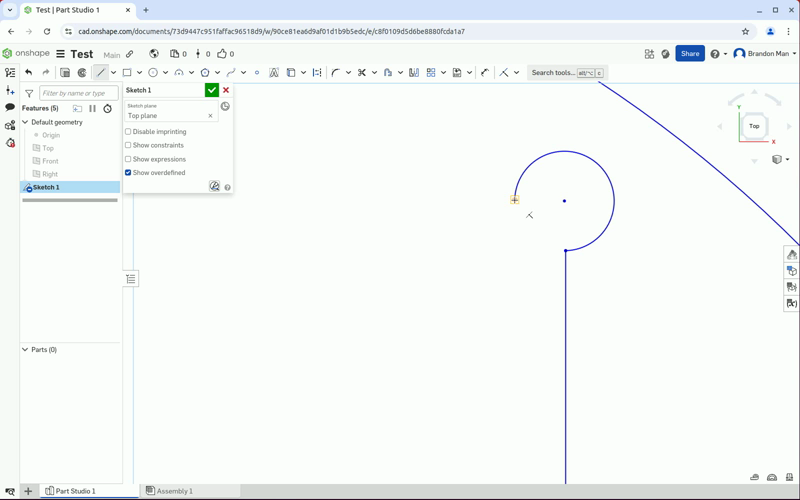
click(514, 199)
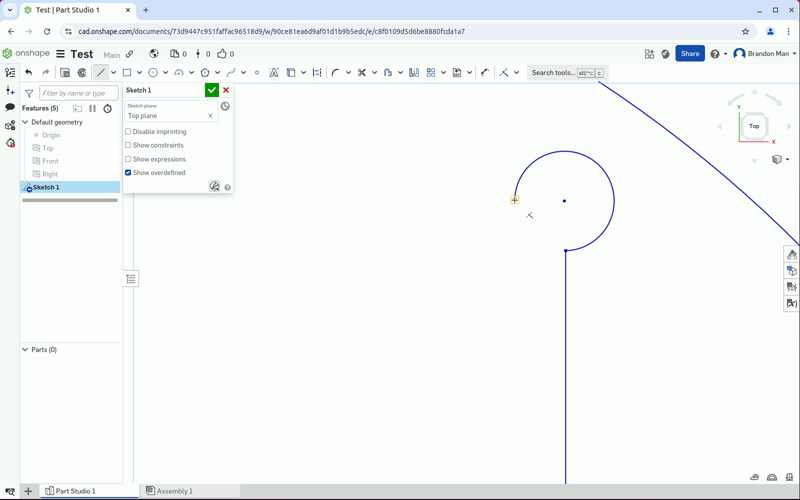
scroll(-6)
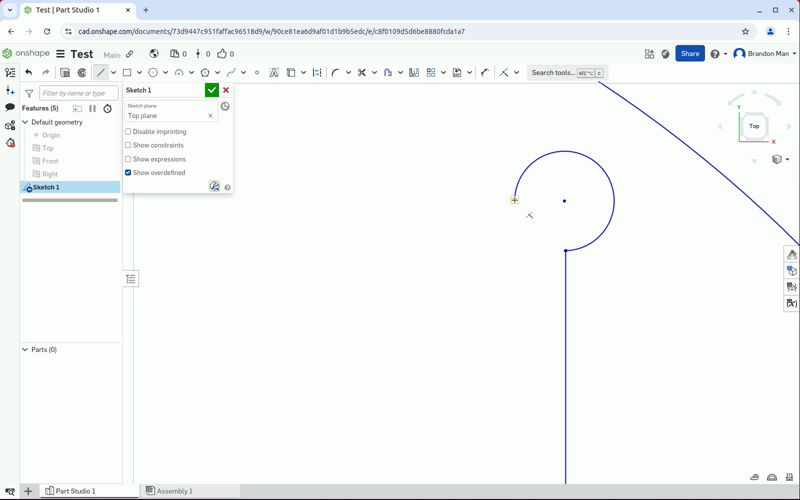
scroll(-6)
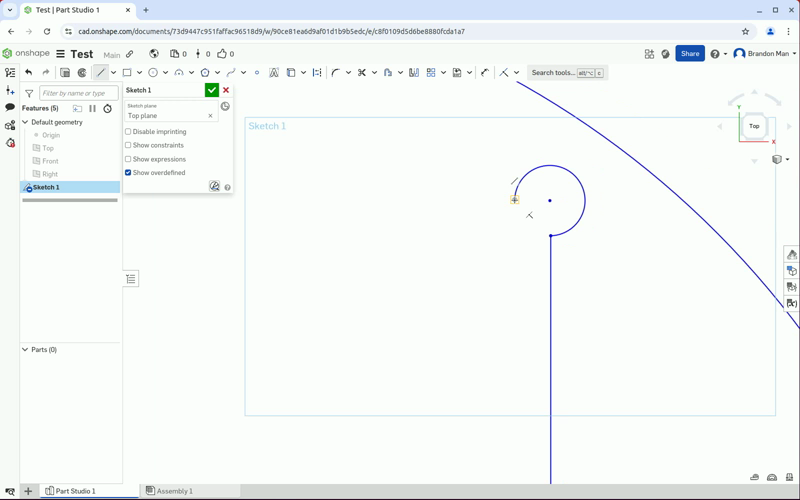
scroll(-6)
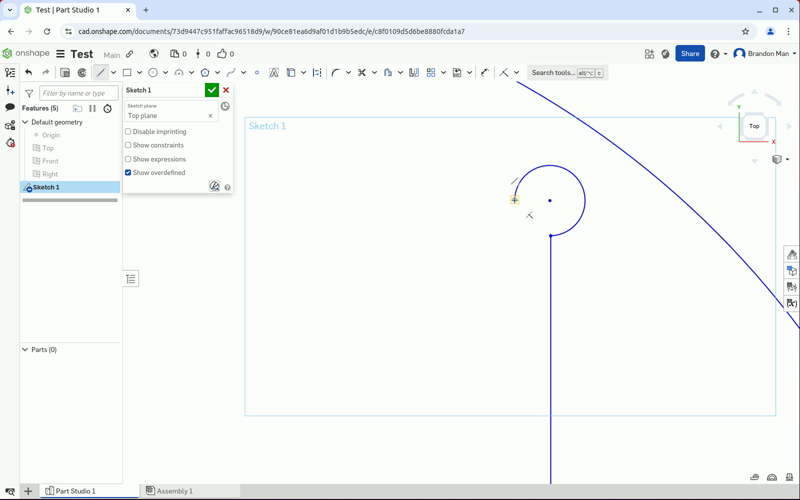
scroll(-6)
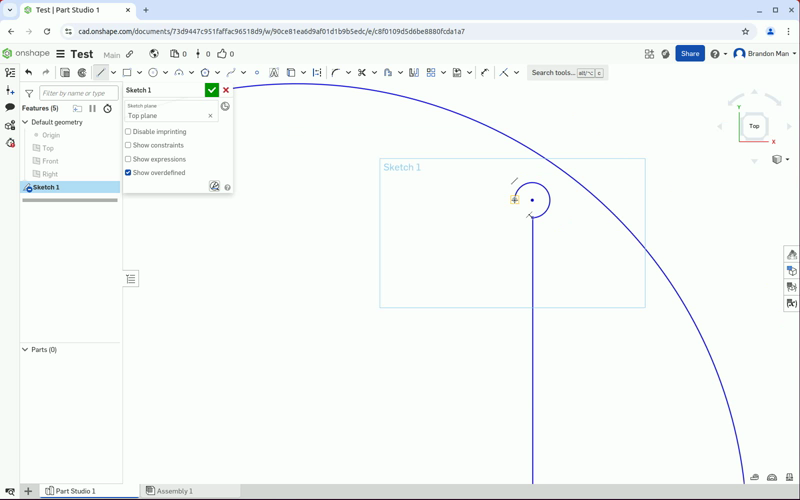
scroll(-6)
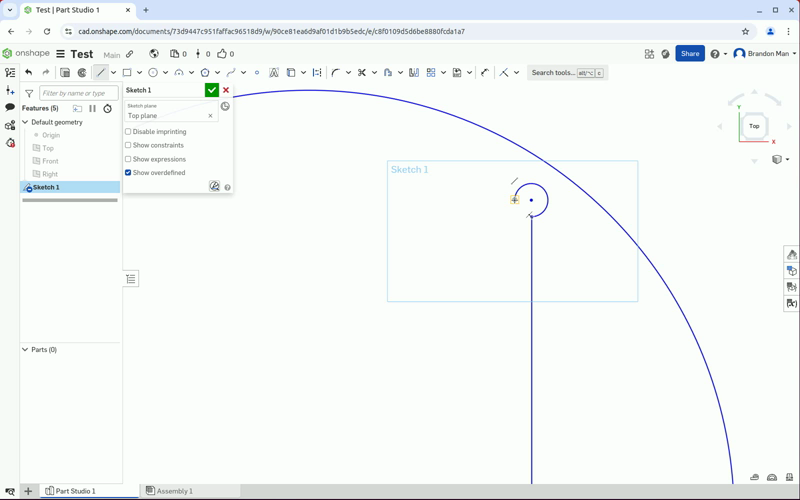
scroll(-6)
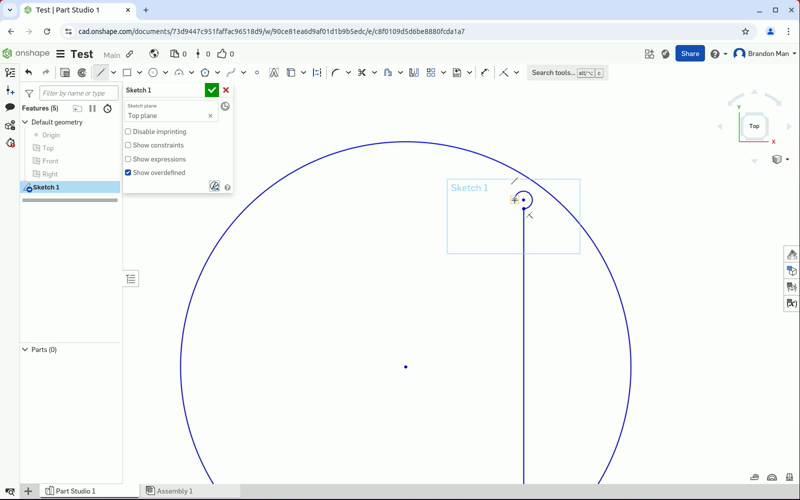
scroll(-6)
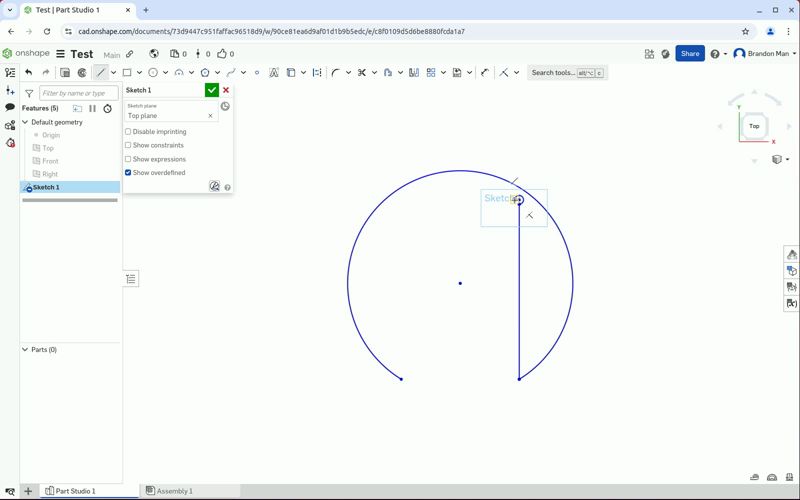
key_down(shift)
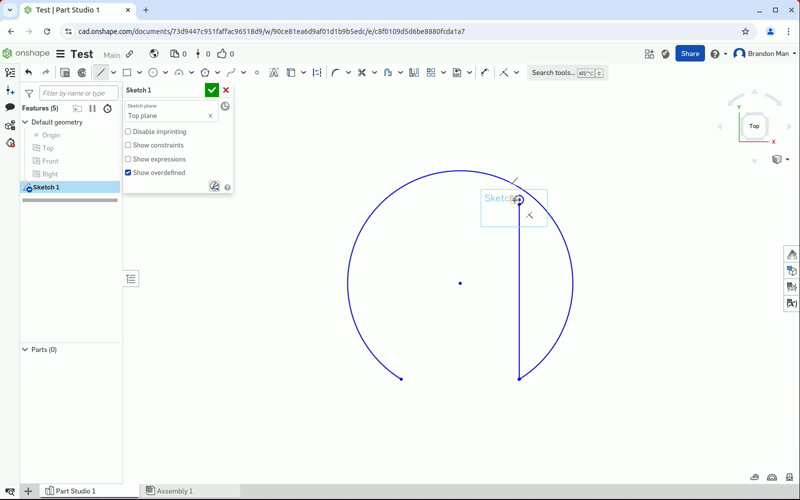
mouse_move(405, 199)
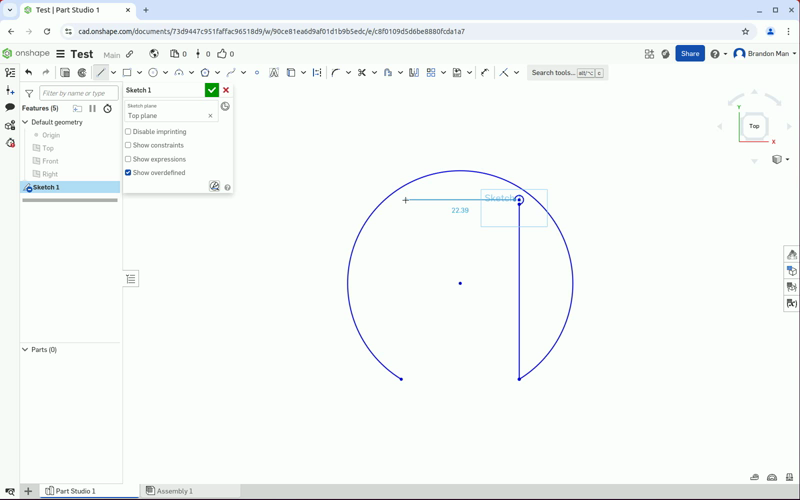
click(405, 199)
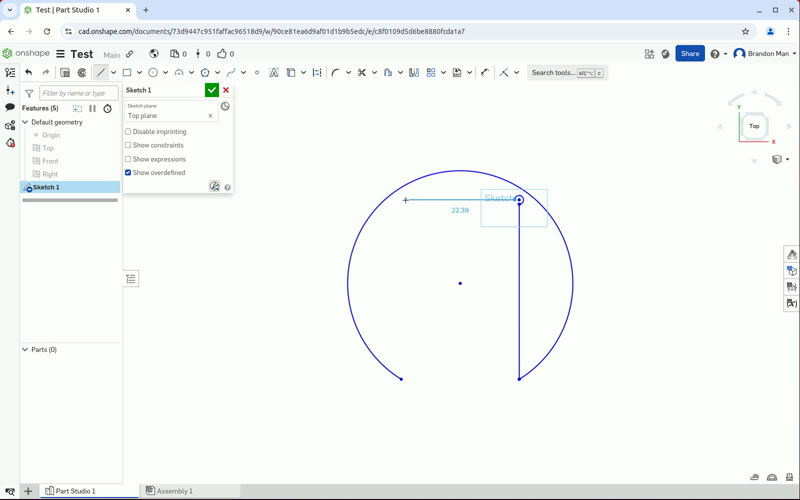
key_up(shift)
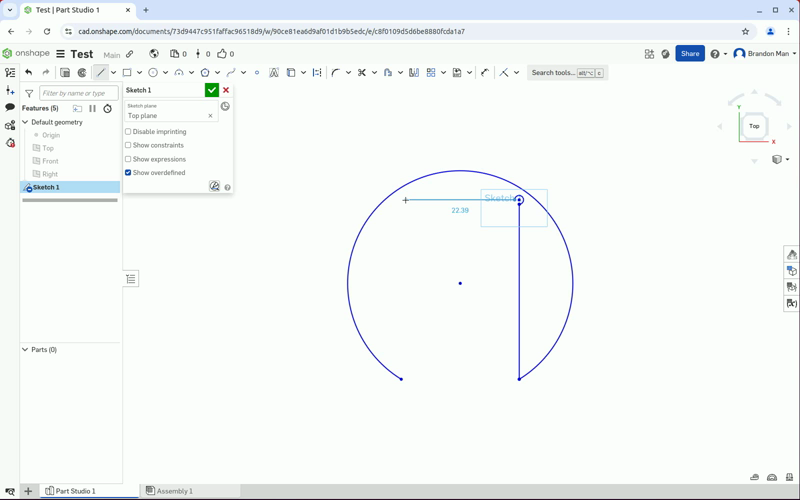
key(esc)
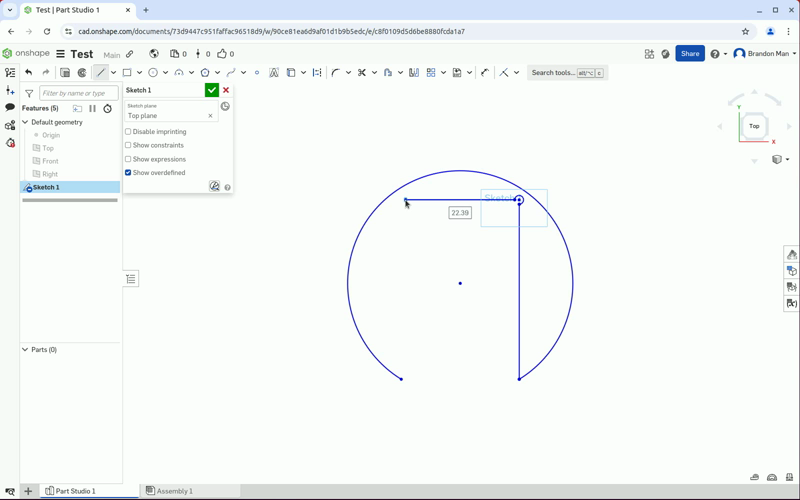
key(a)
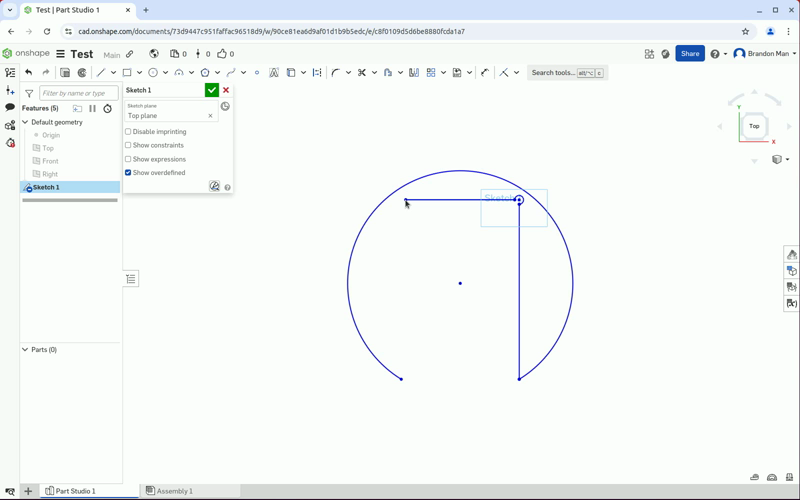
mouse_move(405, 199)
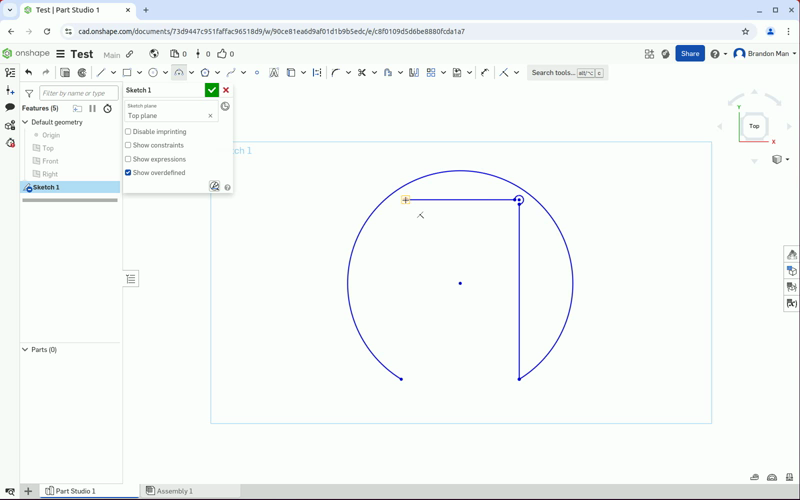
click(405, 199)
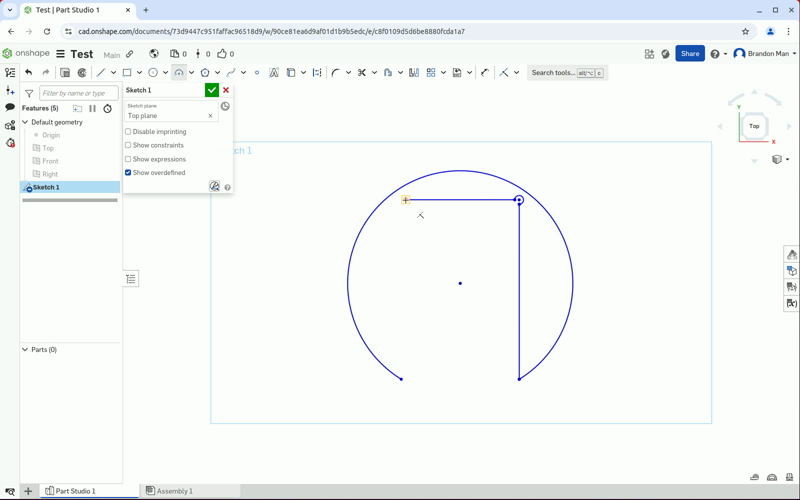
key_down(shift)
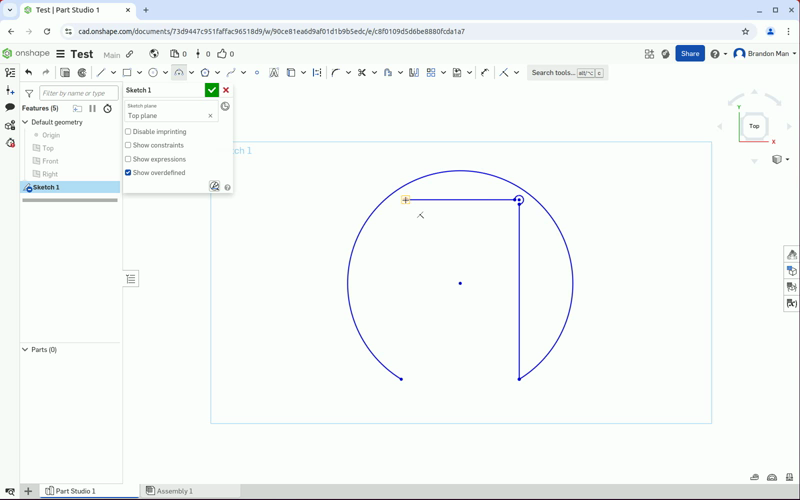
mouse_move(401, 204)
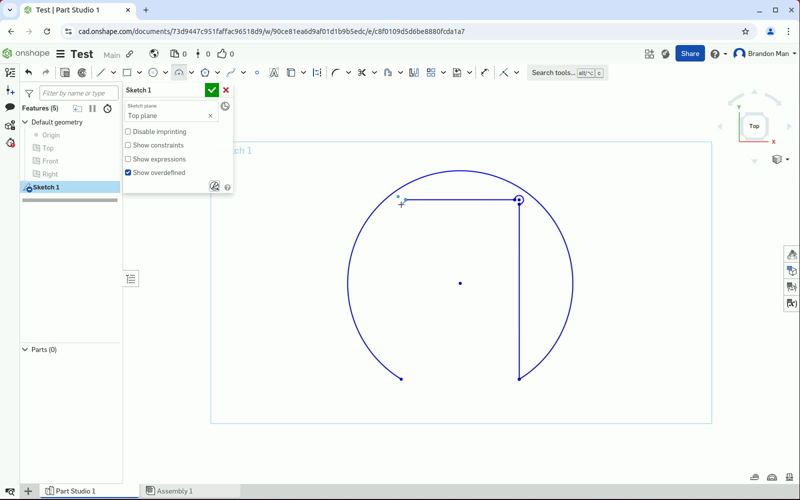
scroll(6)
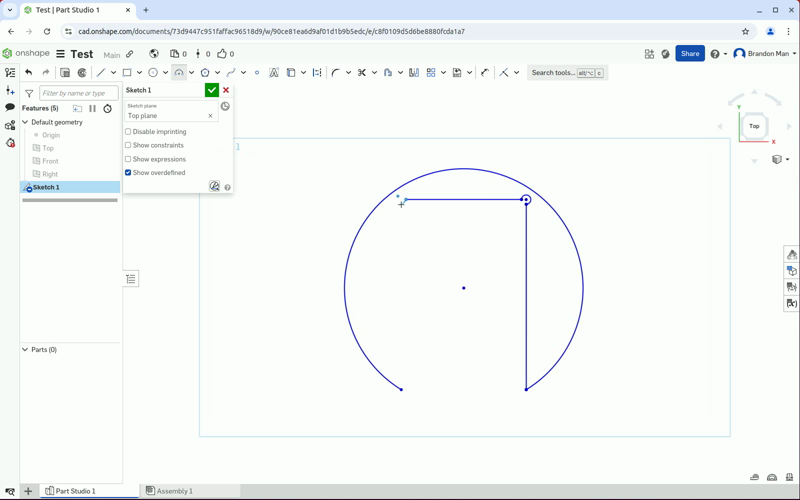
scroll(6)
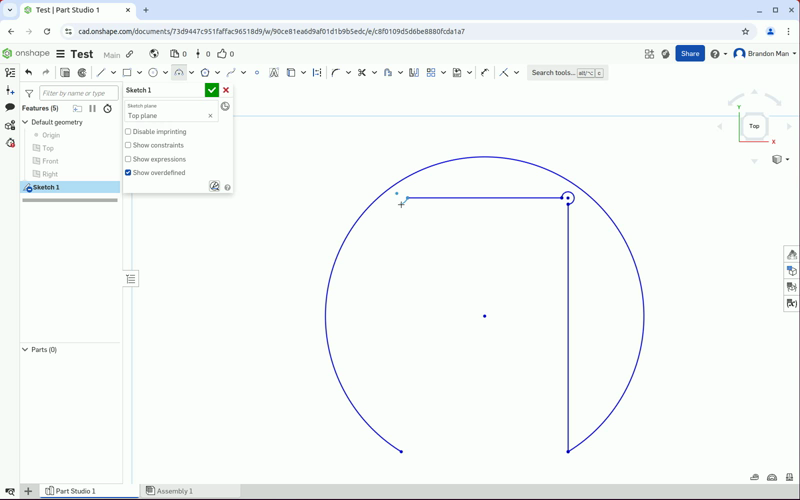
scroll(6)
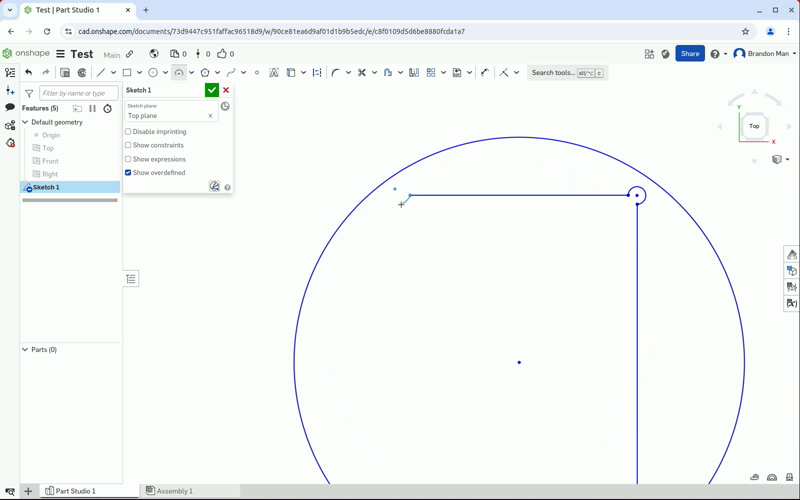
scroll(6)
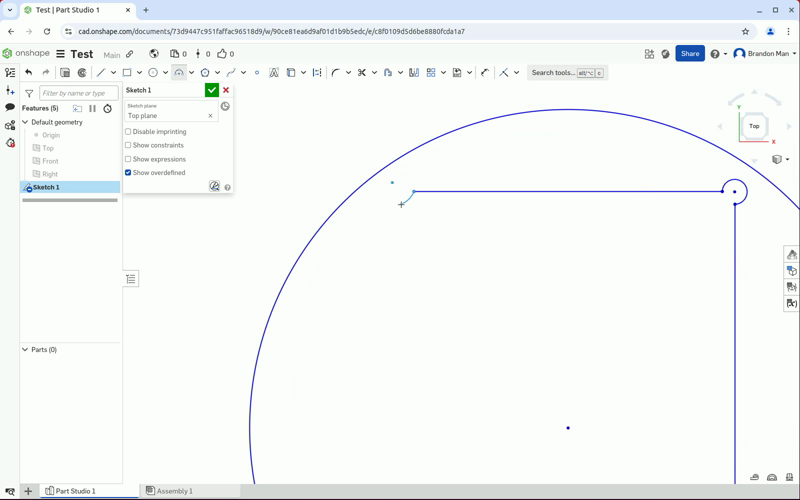
scroll(6)
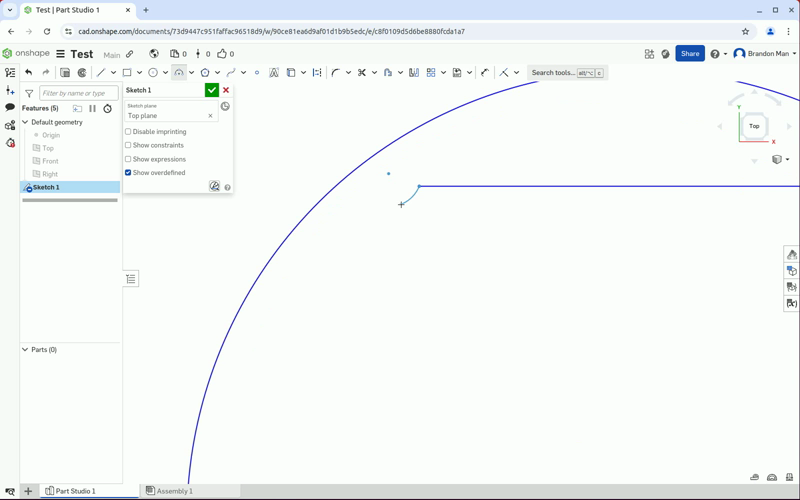
scroll(6)
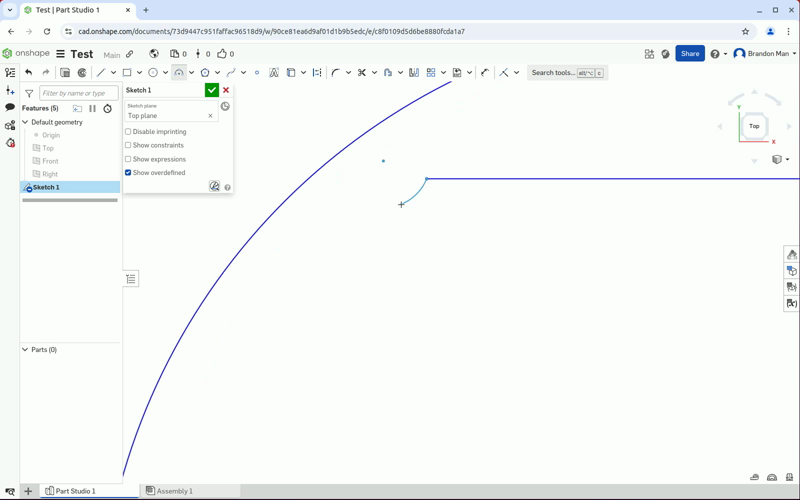
scroll(6)
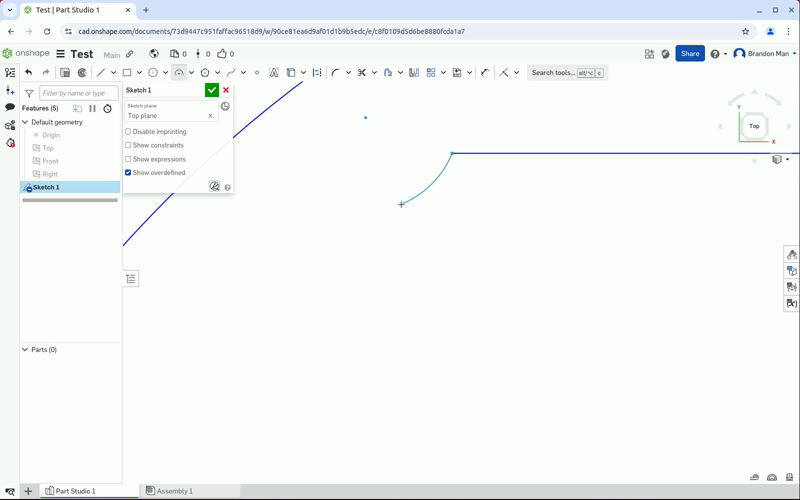
click(401, 204)
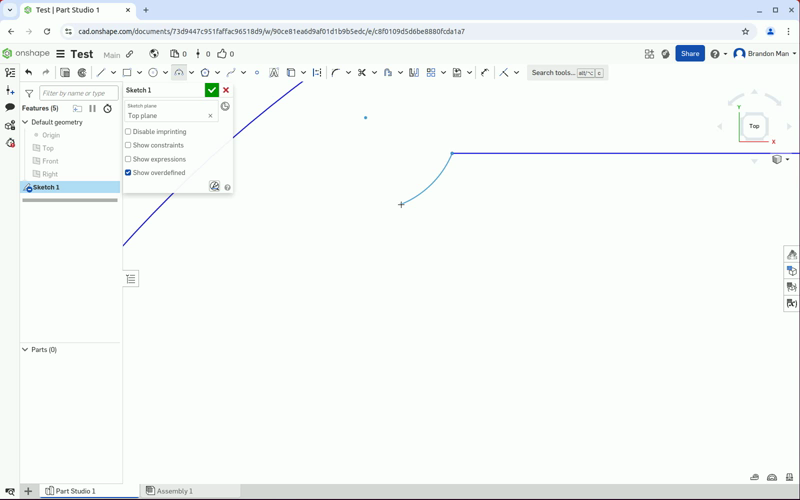
scroll(-6)
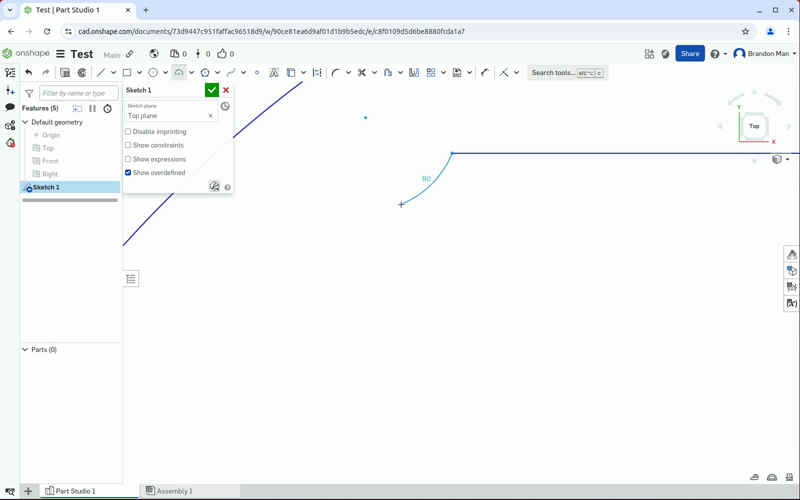
scroll(-6)
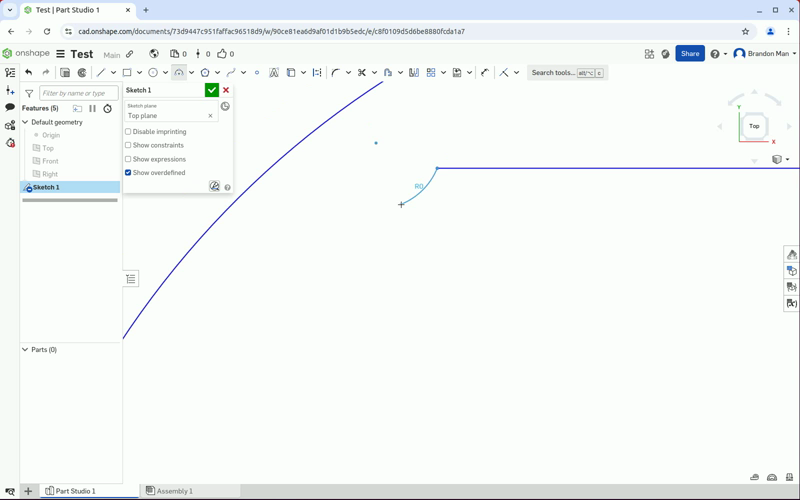
scroll(-6)
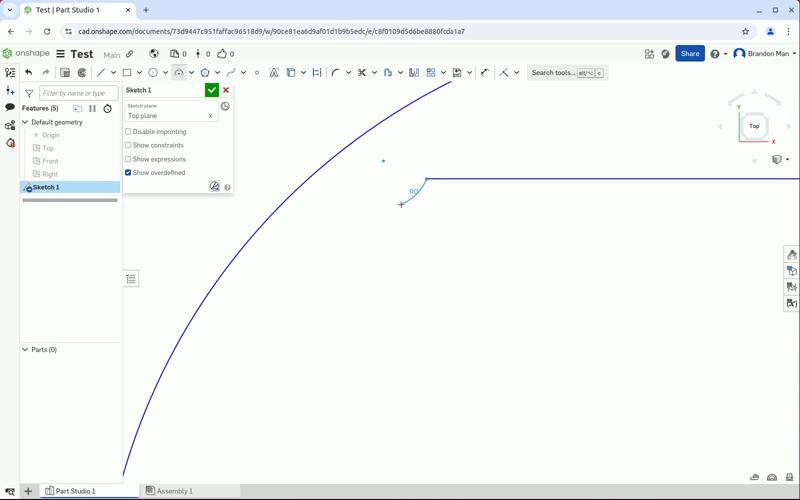
scroll(-6)
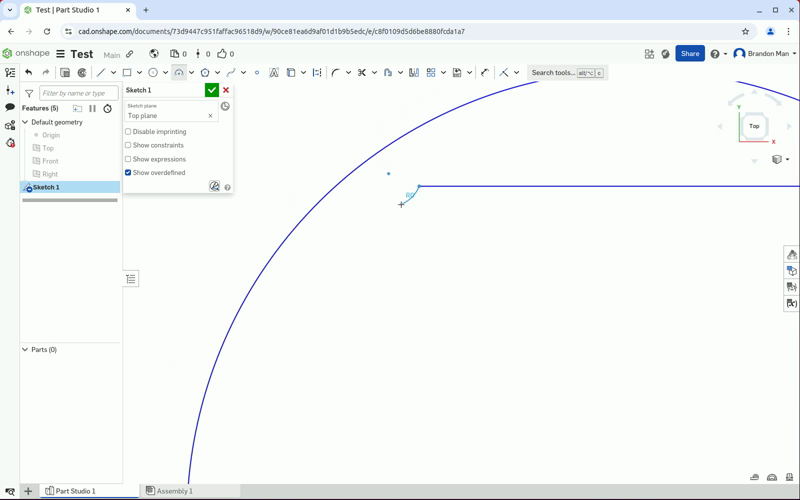
scroll(-6)
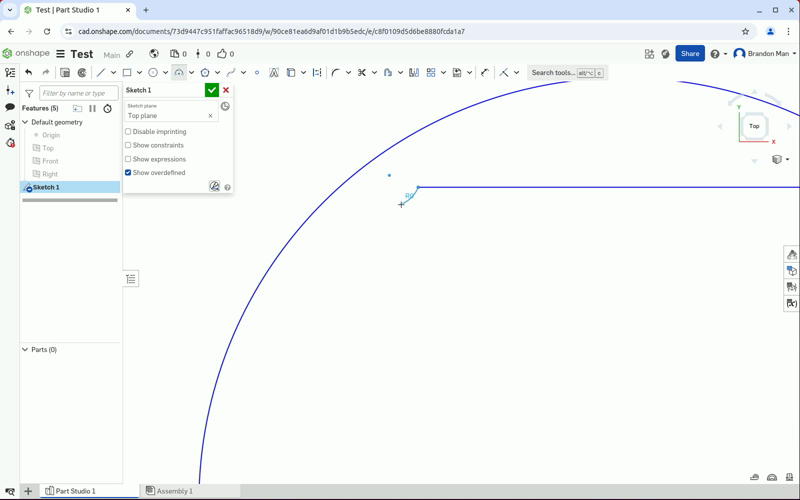
scroll(-6)
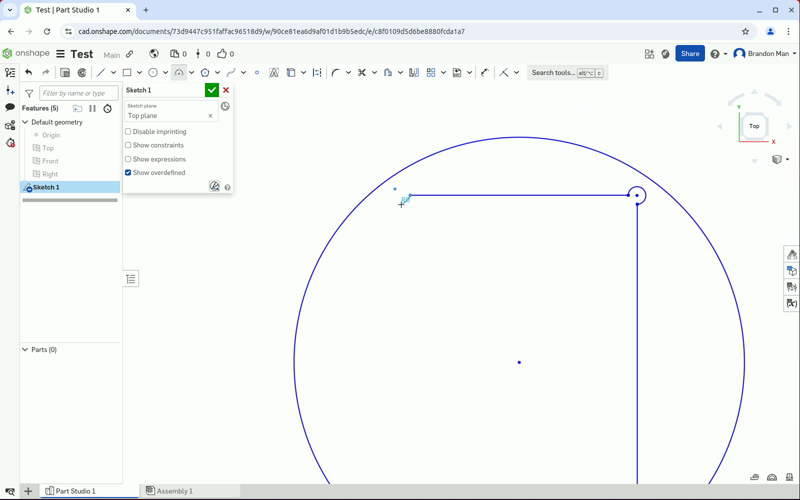
scroll(-6)
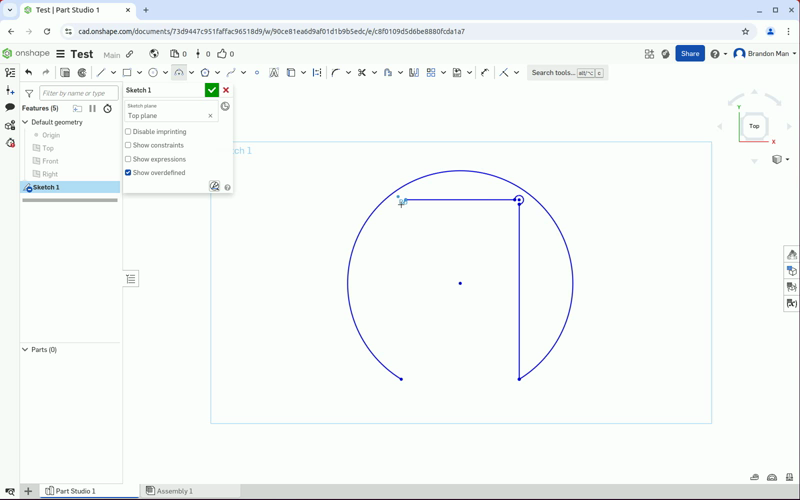
mouse_move(398, 196)
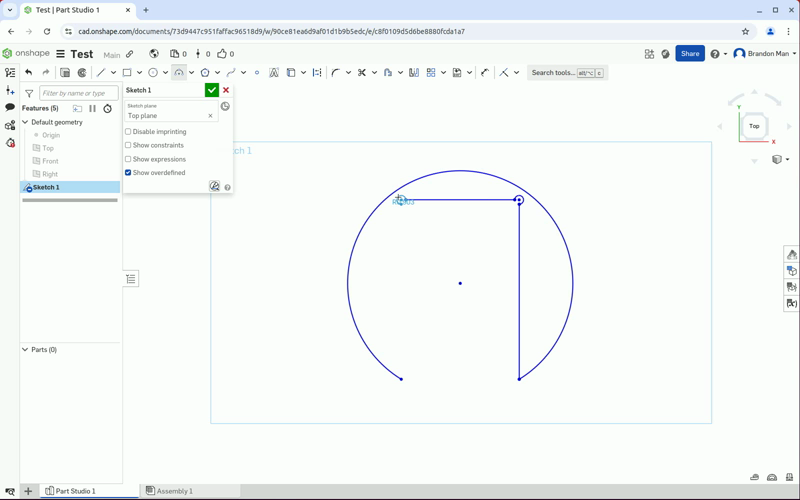
scroll(6)
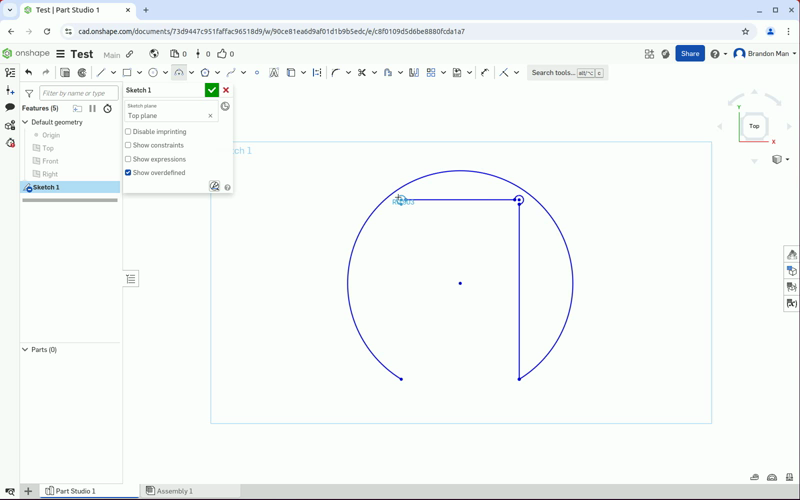
scroll(6)
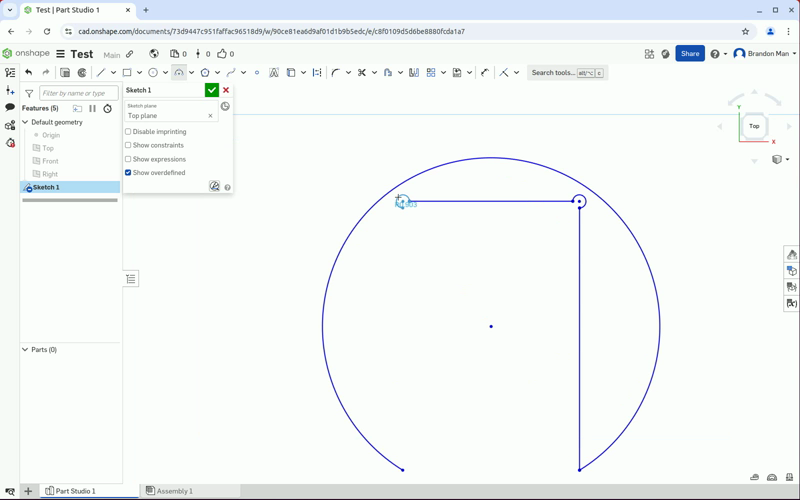
scroll(6)
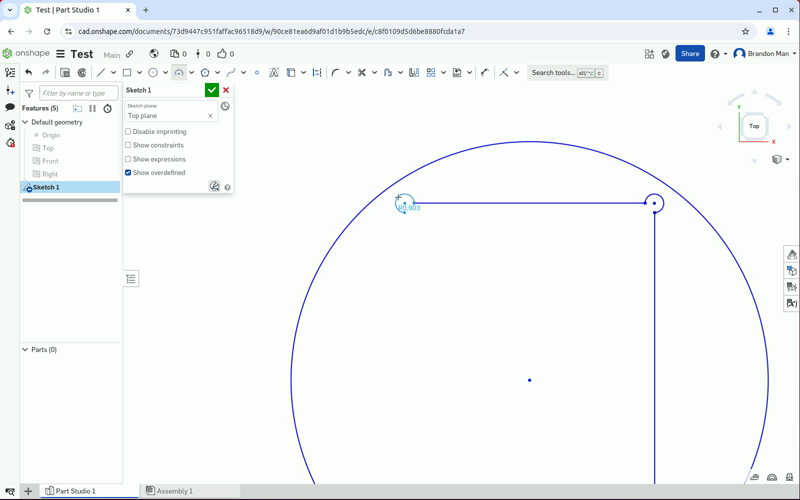
scroll(6)
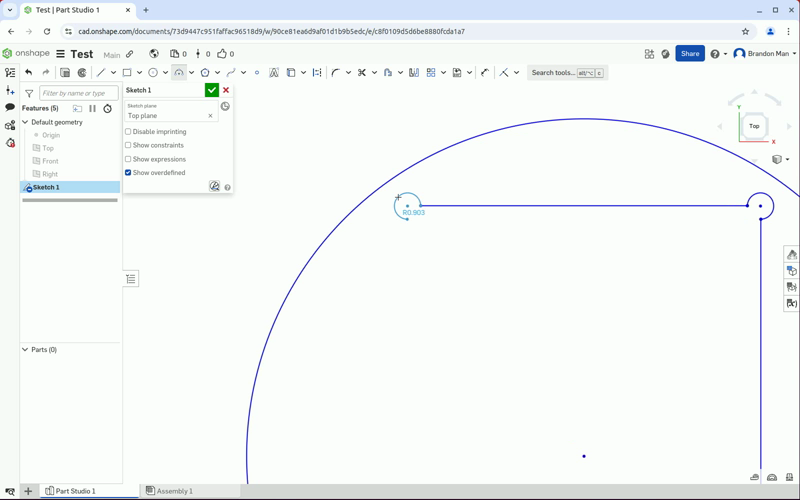
scroll(6)
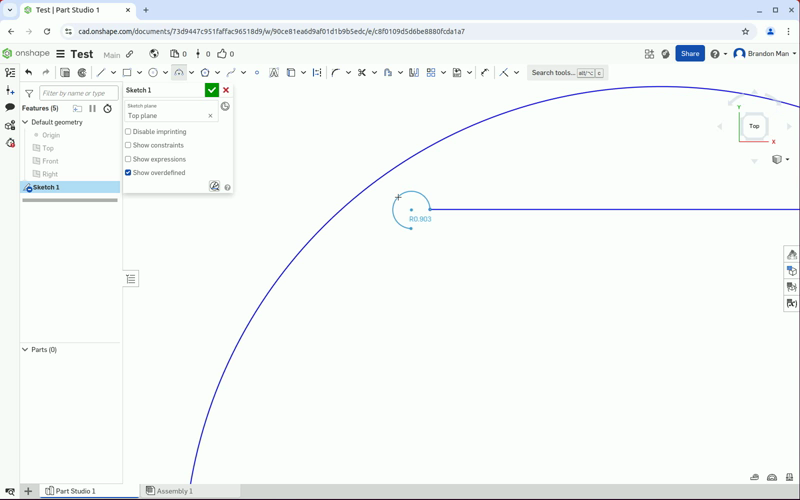
scroll(6)
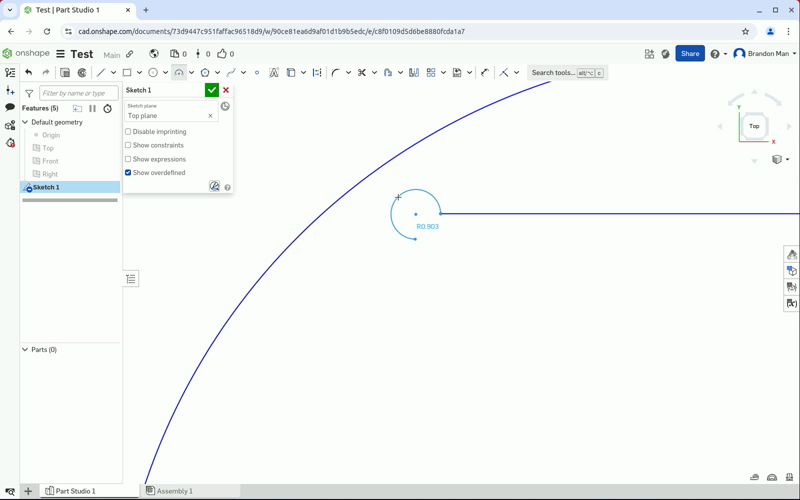
scroll(6)
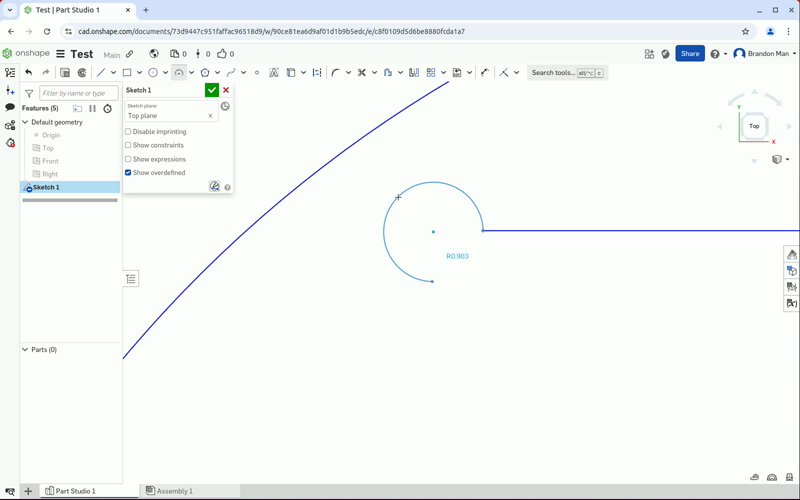
click(398, 196)
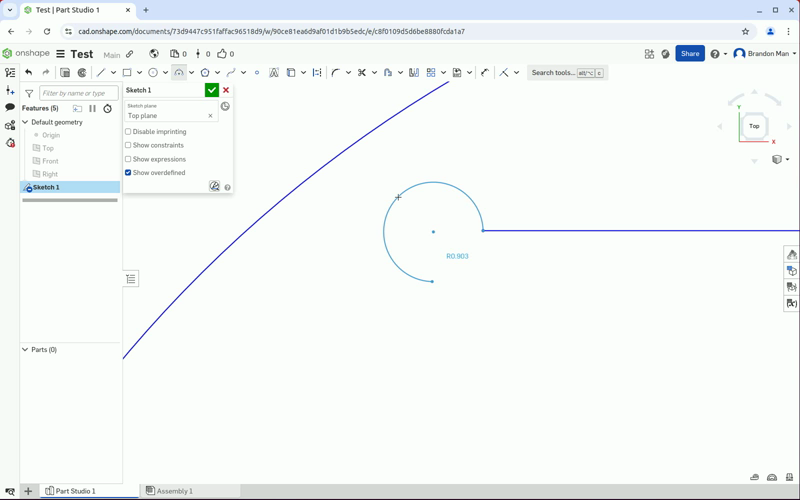
scroll(-6)
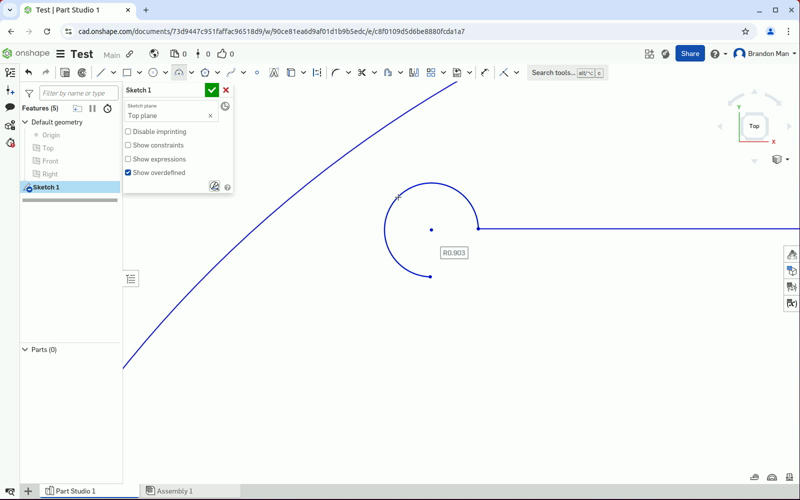
scroll(-6)
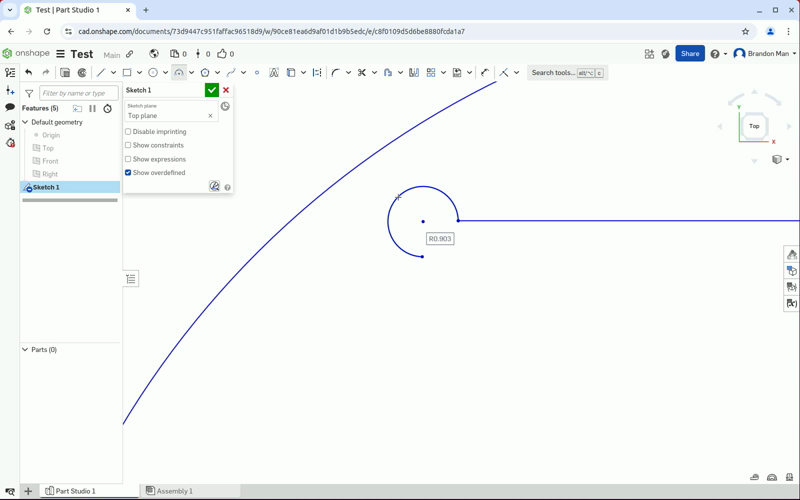
scroll(-6)
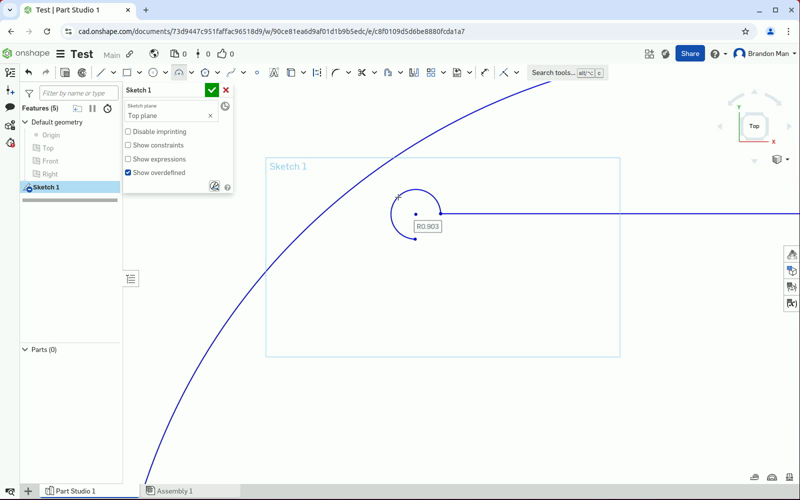
scroll(-6)
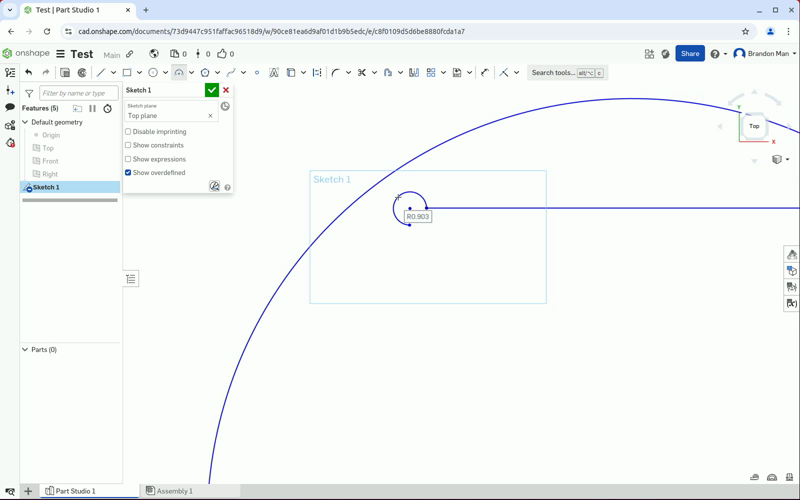
scroll(-6)
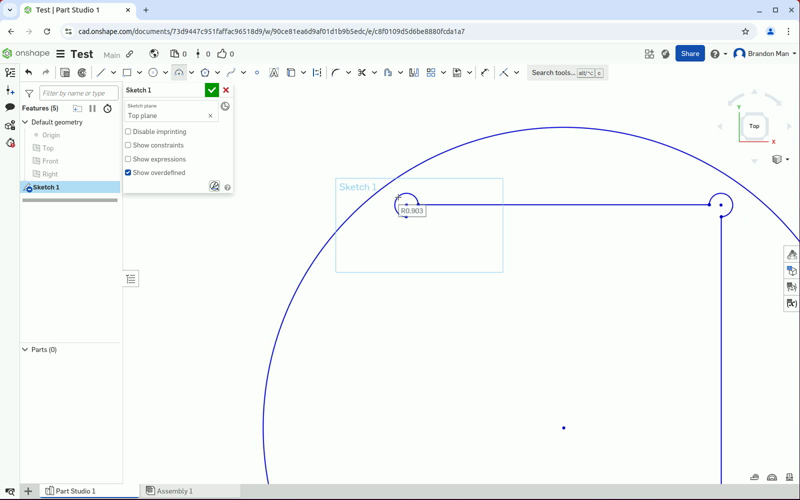
scroll(-6)
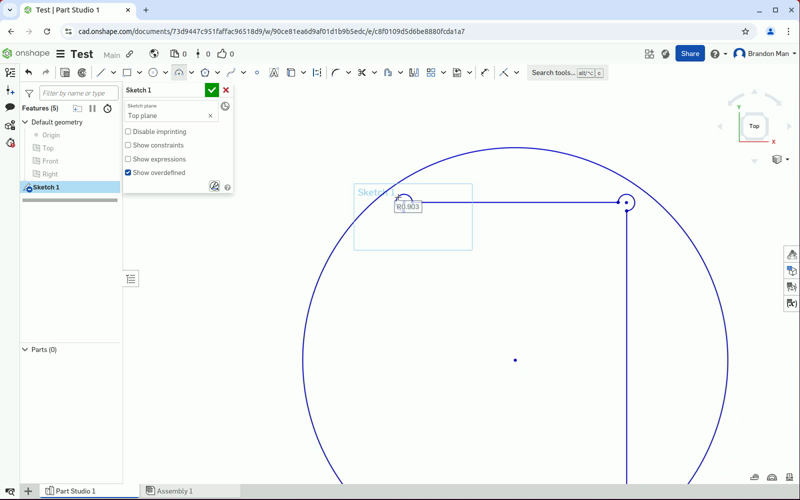
scroll(-6)
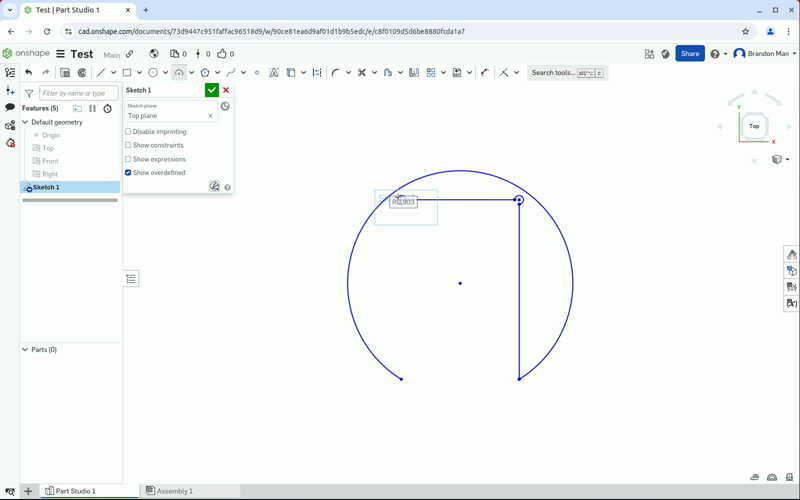
key_up(shift)
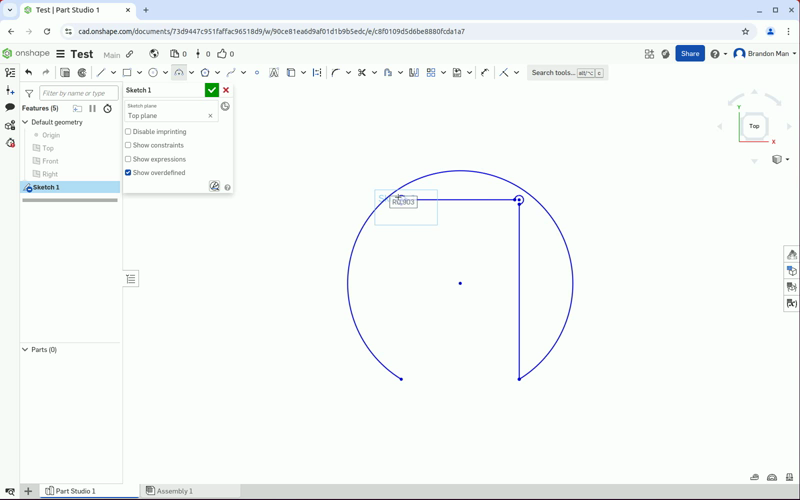
key(esc)
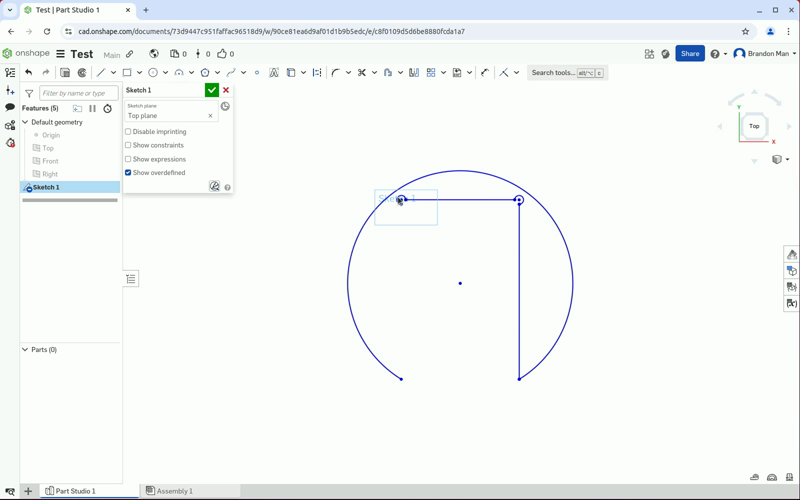
key(l)
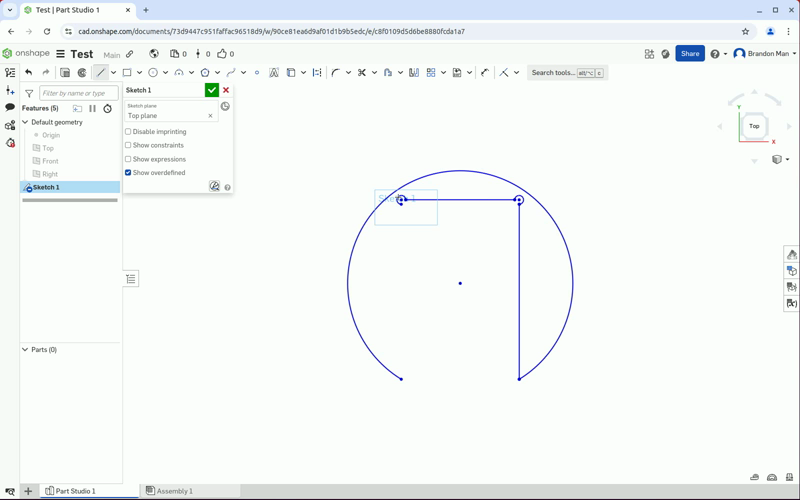
mouse_move(401, 204)
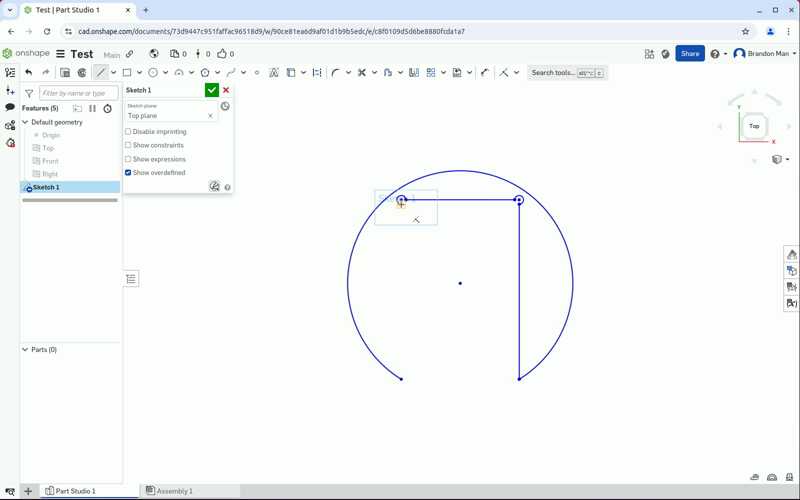
click(401, 204)
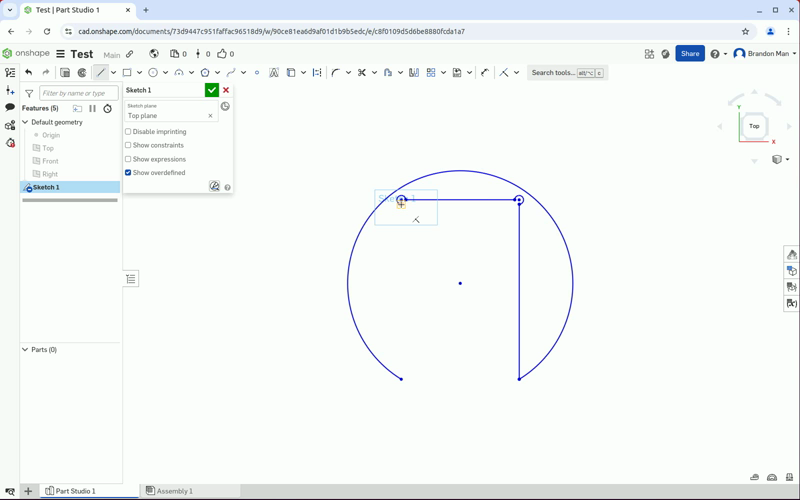
key_down(shift)
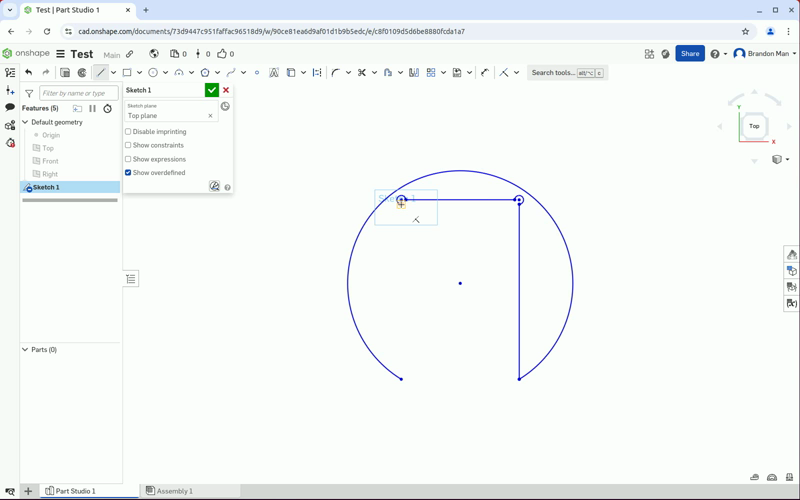
mouse_move(401, 379)
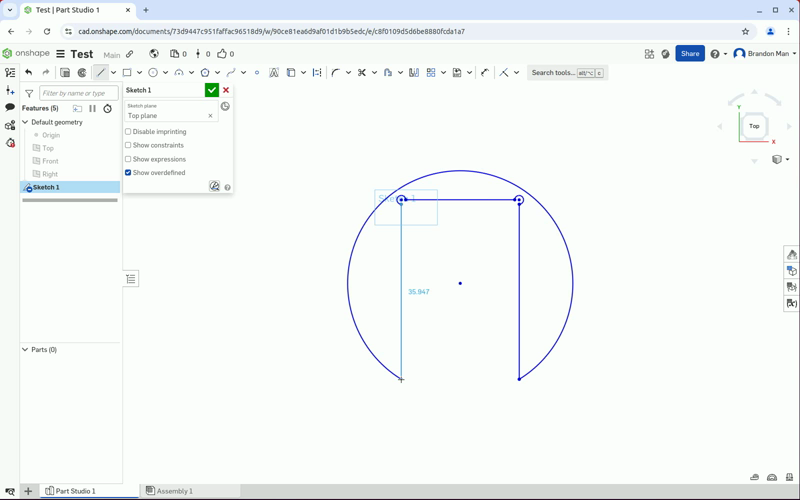
key_up(shift)
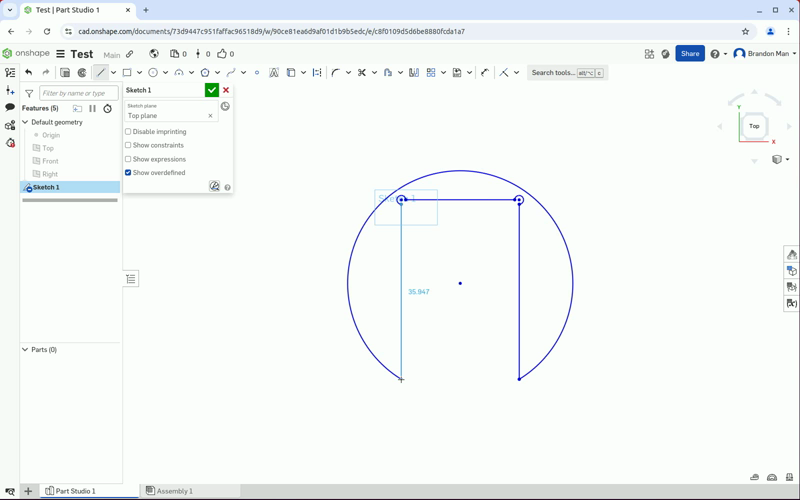
click(401, 379)
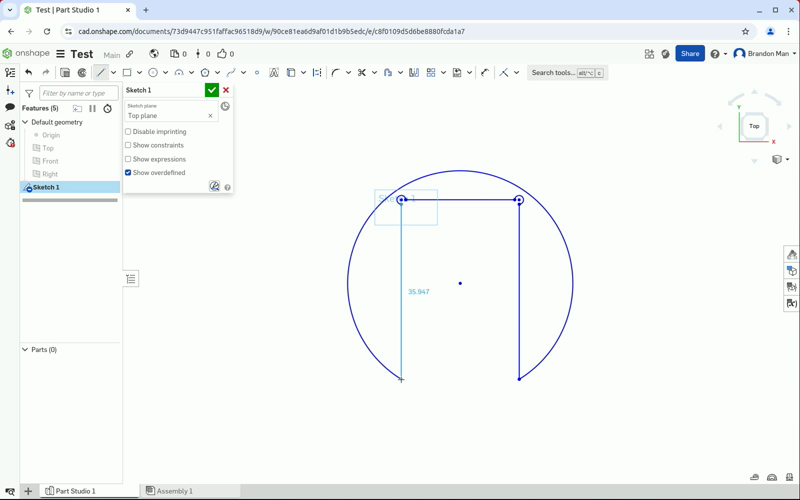
key(esc)
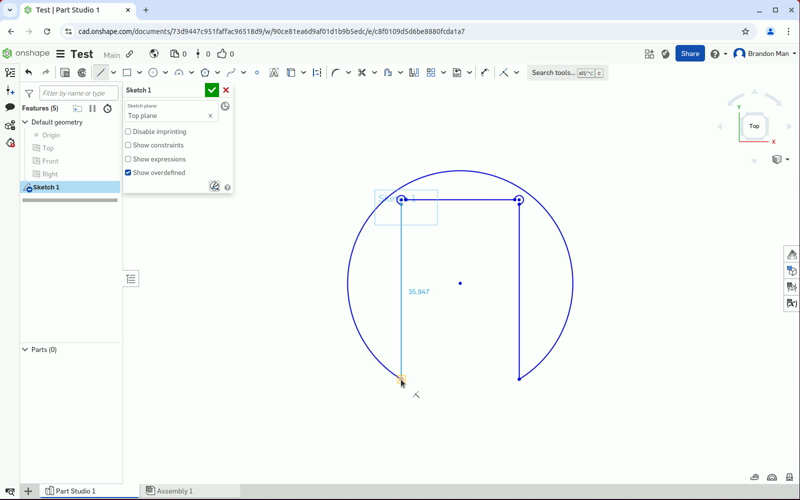
mouse_move(383, 244)
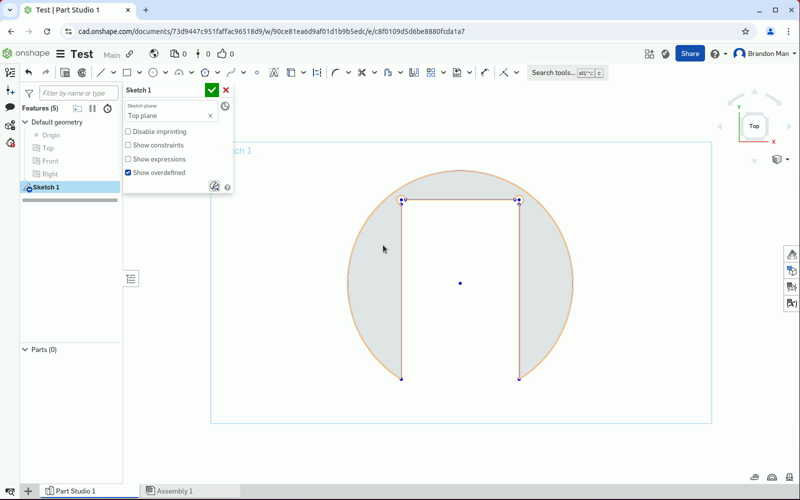
scroll(6)
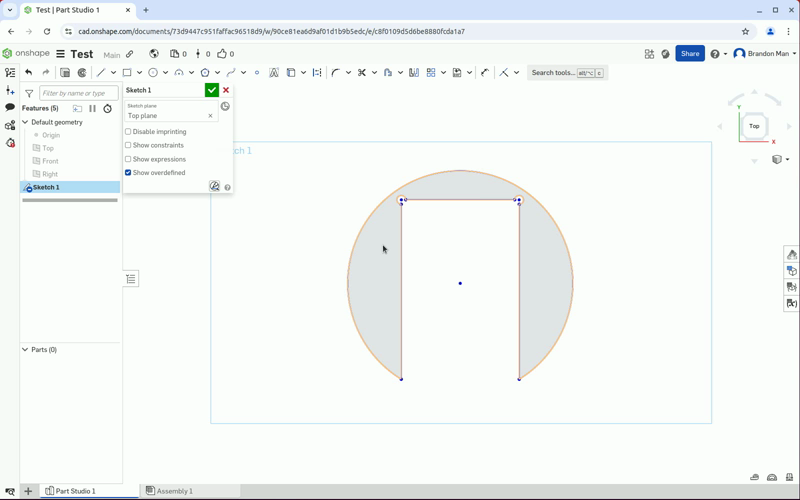
scroll(6)
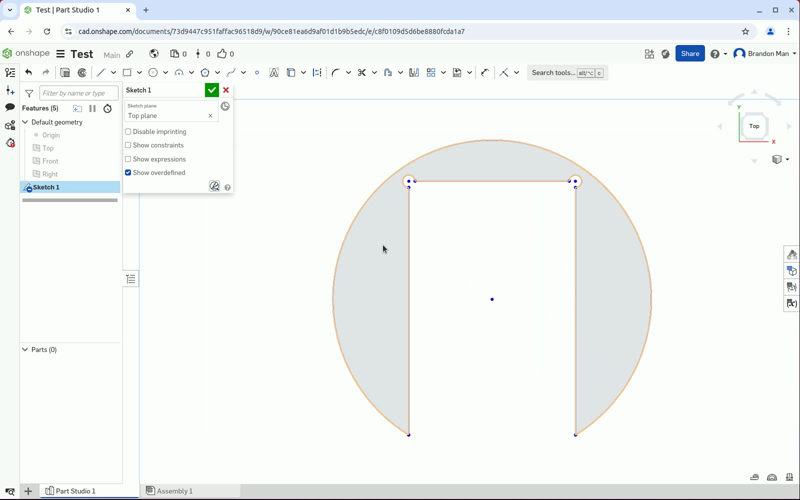
scroll(6)
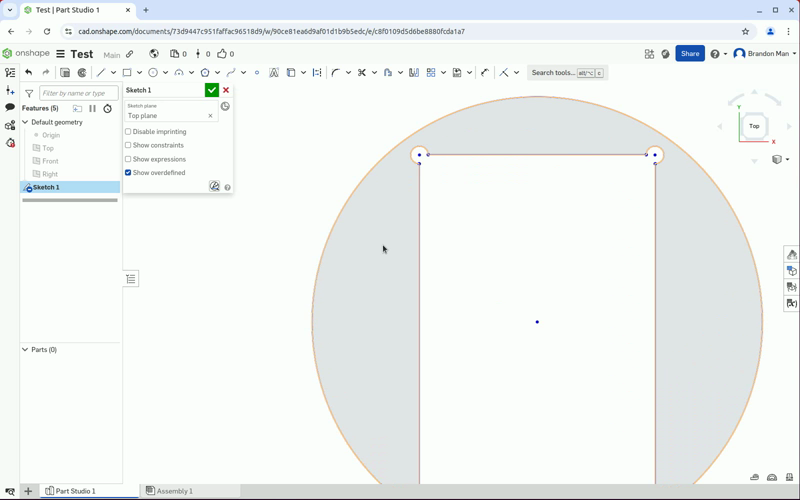
scroll(6)
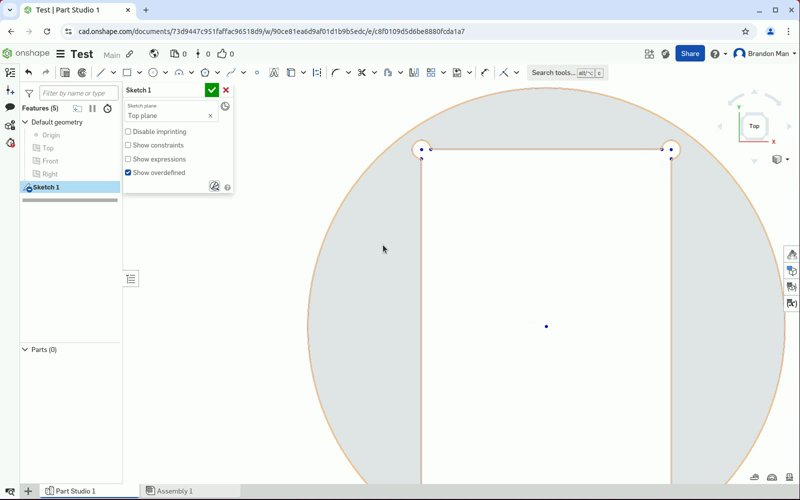
scroll(6)
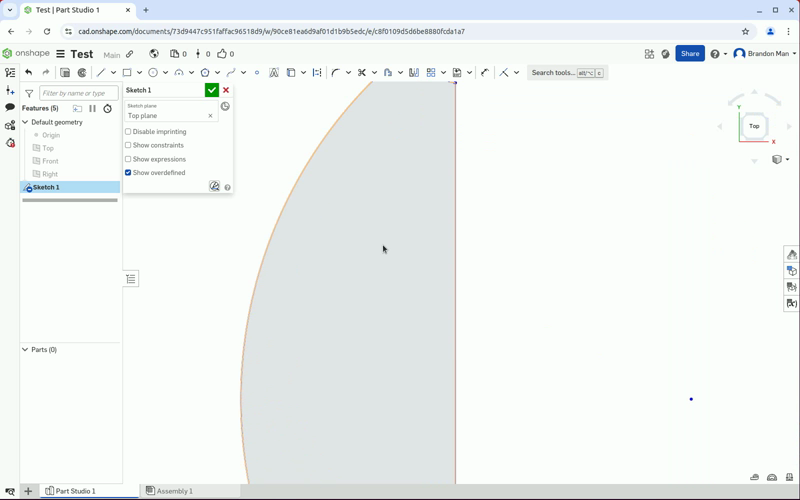
scroll(6)
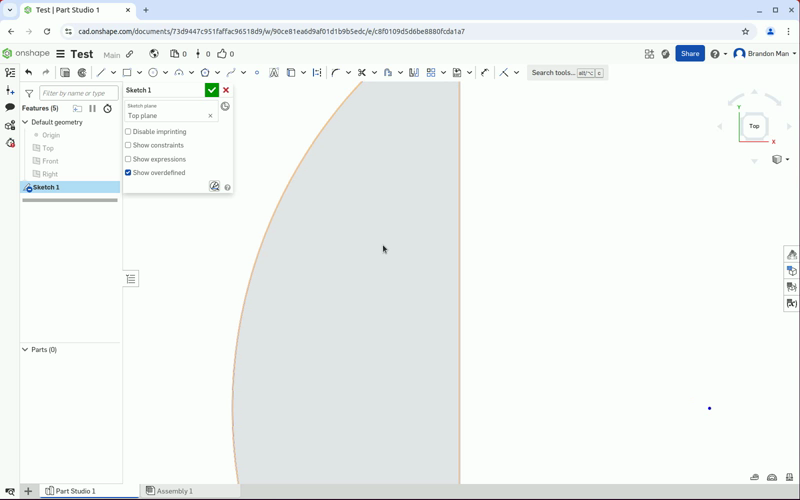
scroll(6)
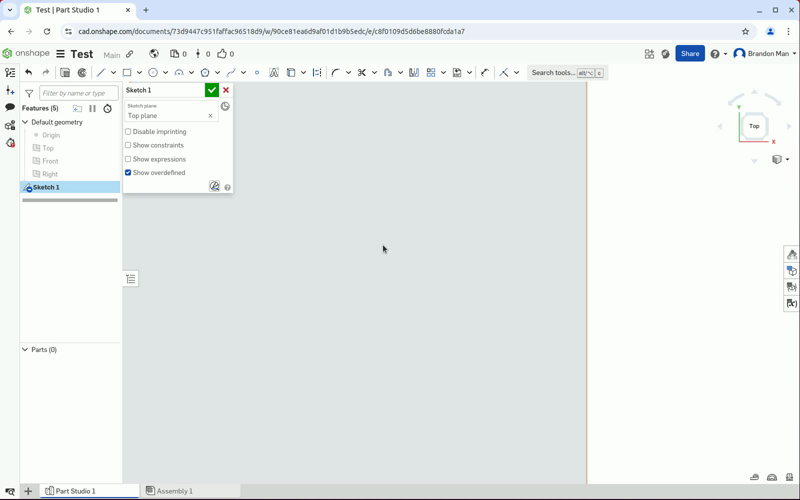
click(383, 244)
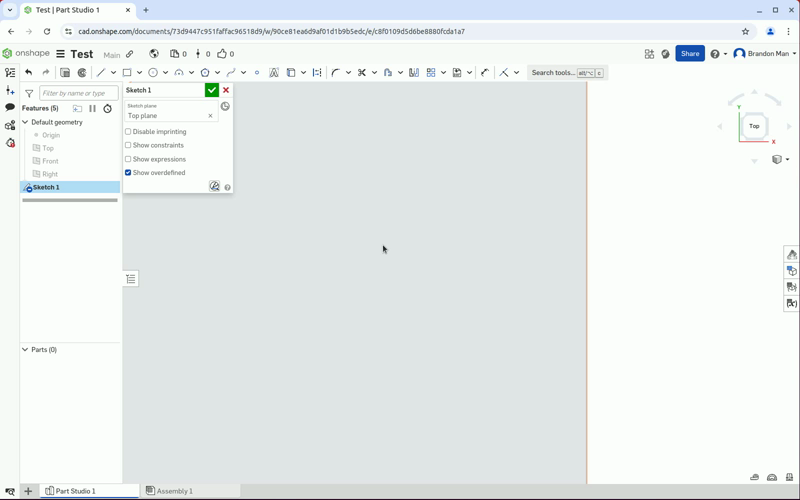
scroll(-6)
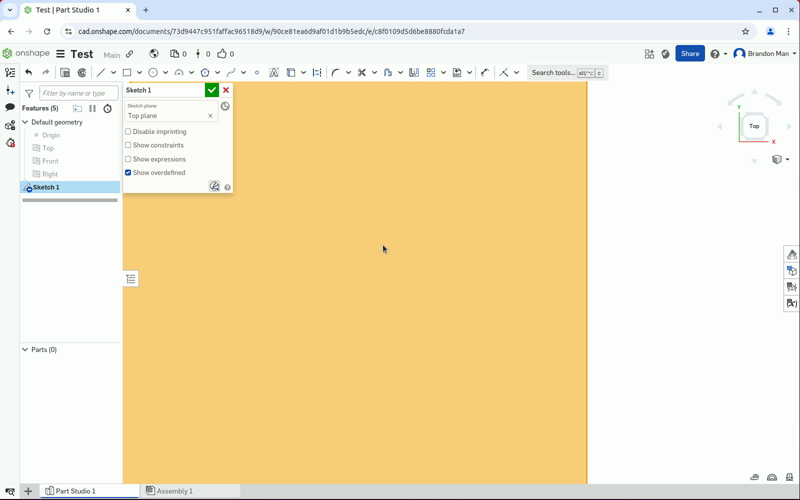
scroll(-6)
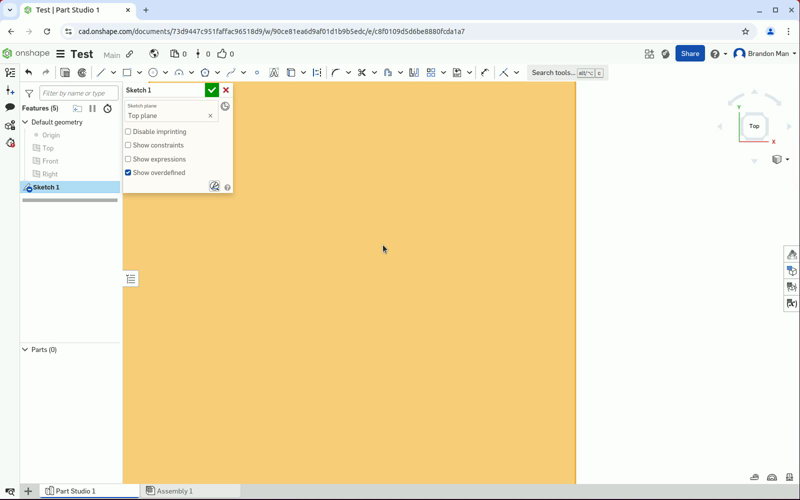
scroll(-6)
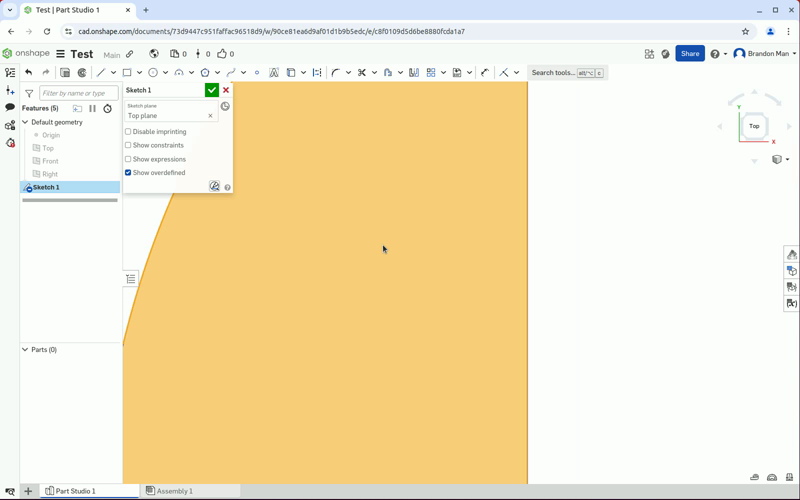
scroll(-6)
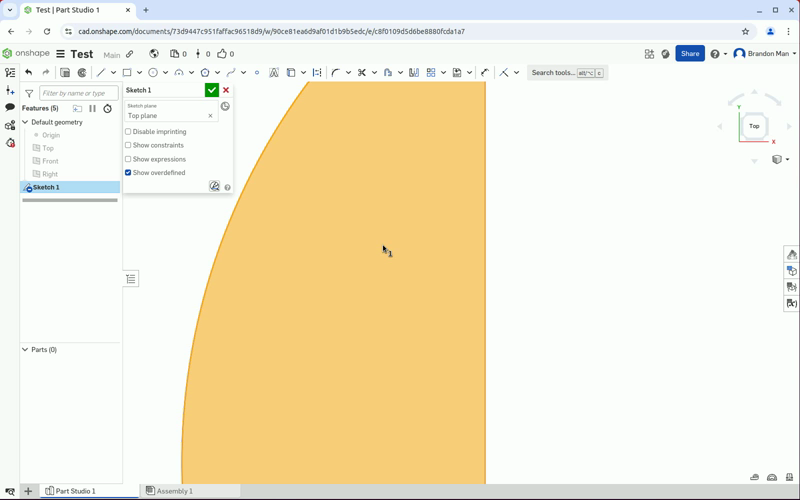
scroll(-6)
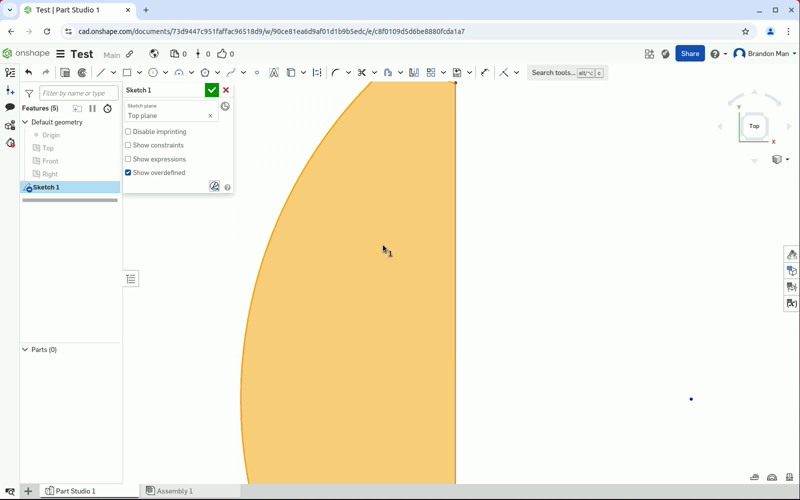
scroll(-6)
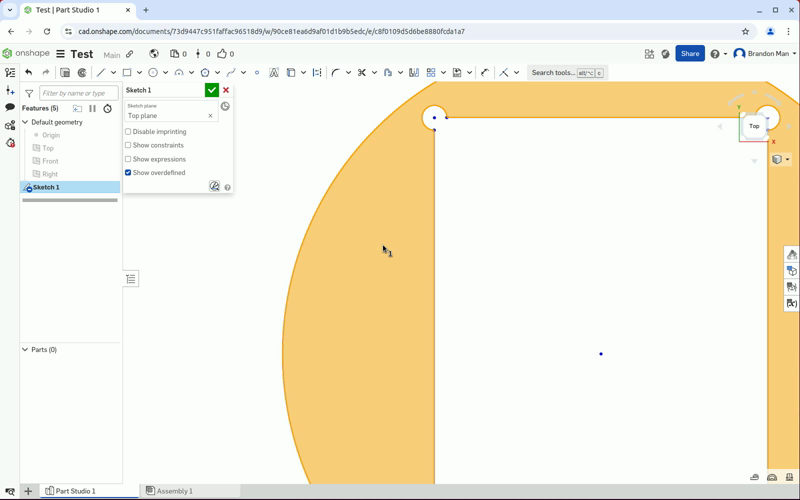
scroll(-6)
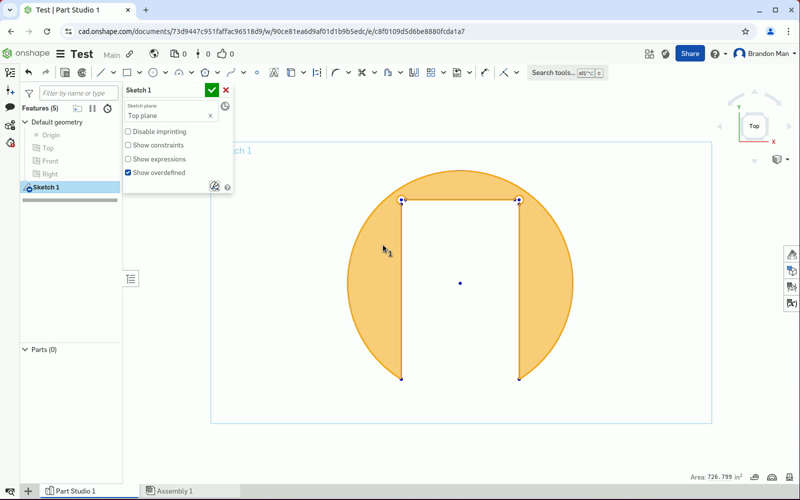
mouse_move(73, 352)
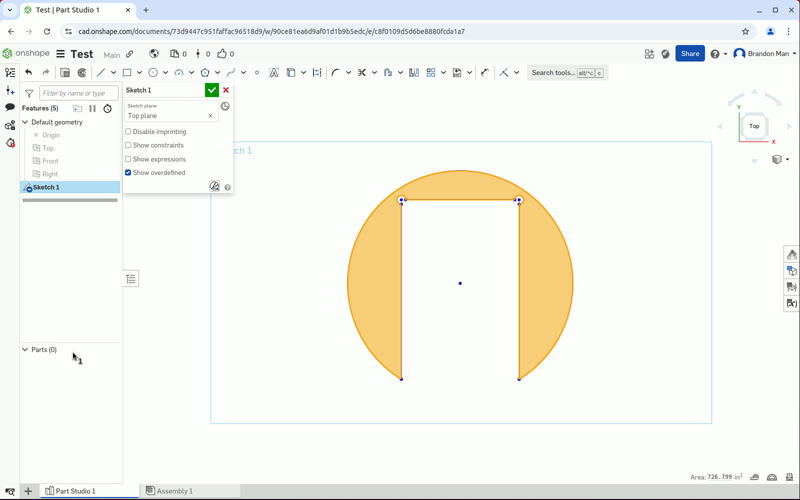
key(shift+y)
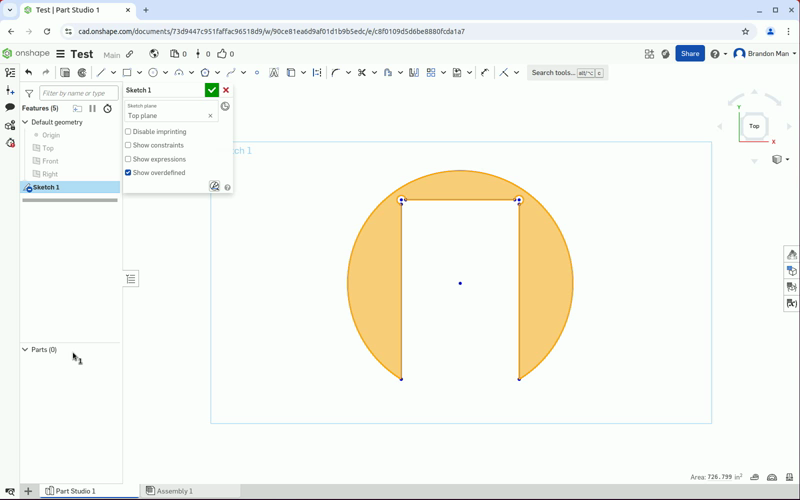
key(shift+e)
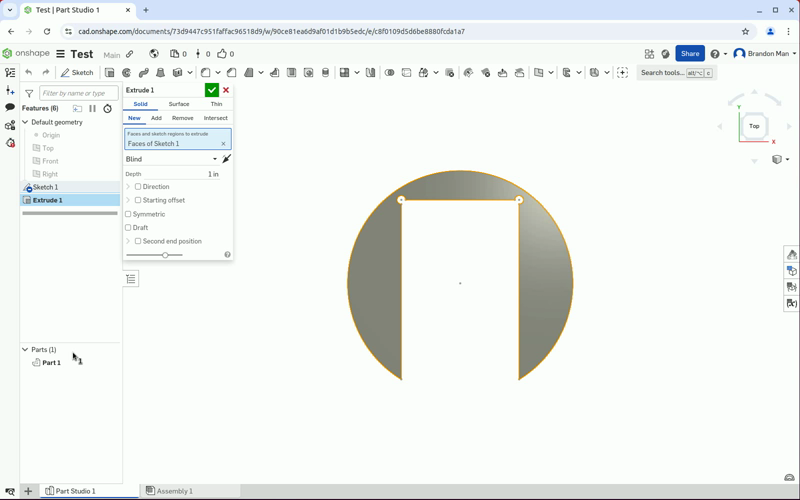
mouse_move(143, 106)
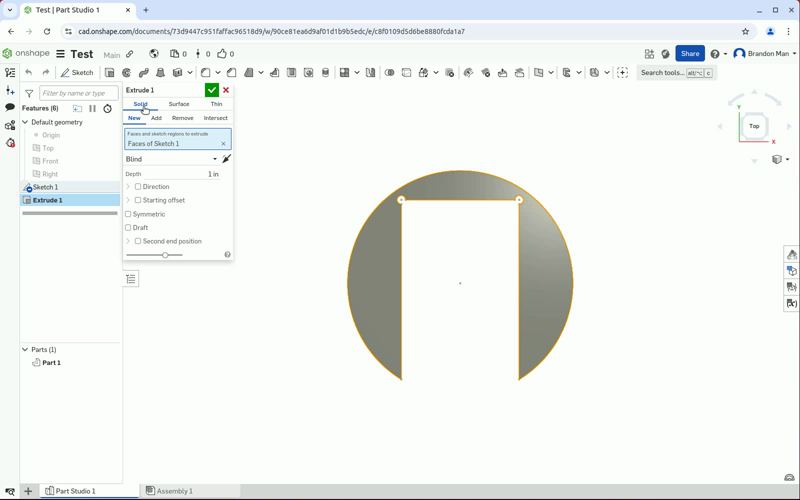
click(143, 106)
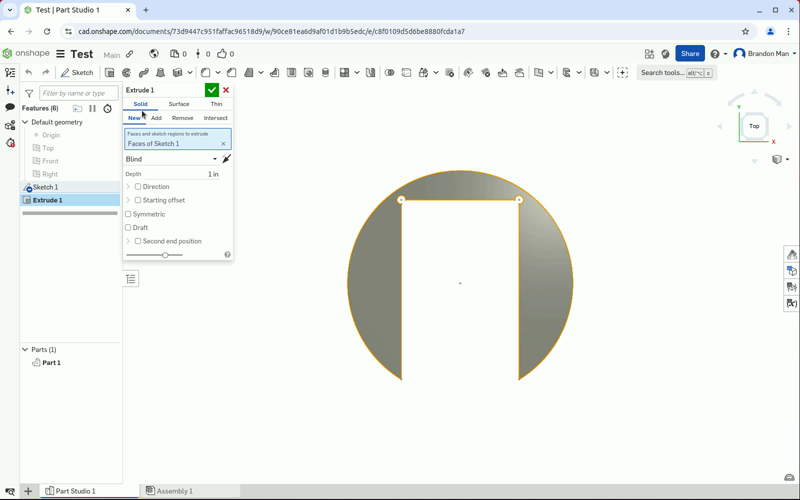
mouse_move(137, 120)
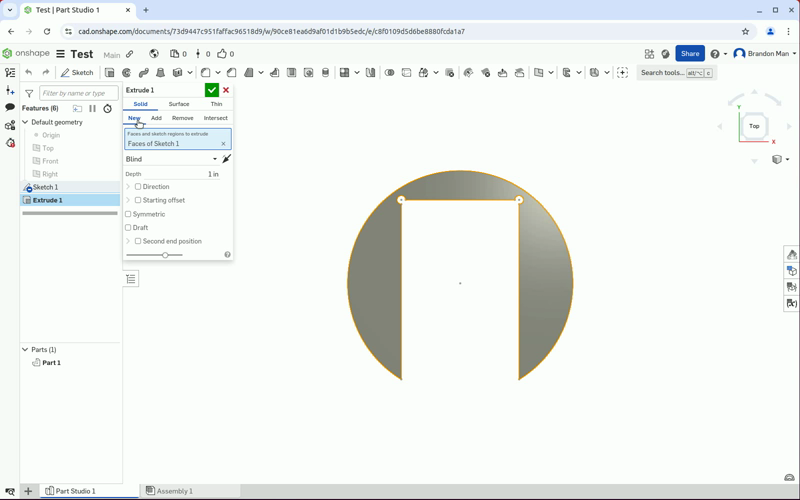
click(137, 120)
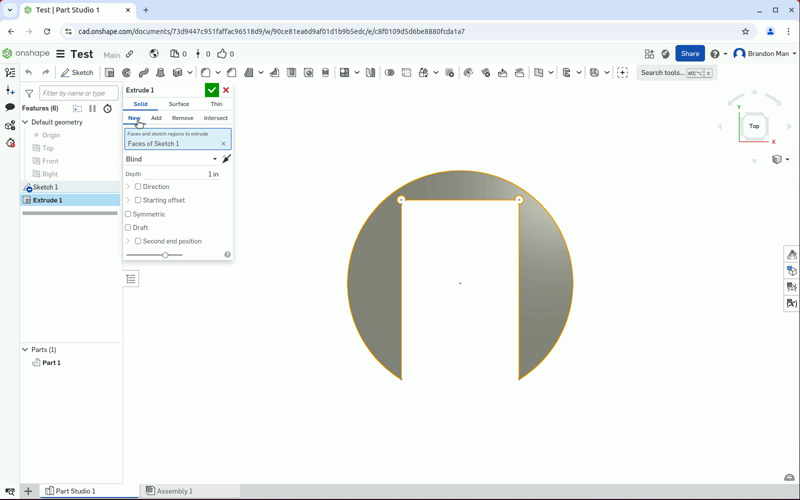
key(tab, 4)
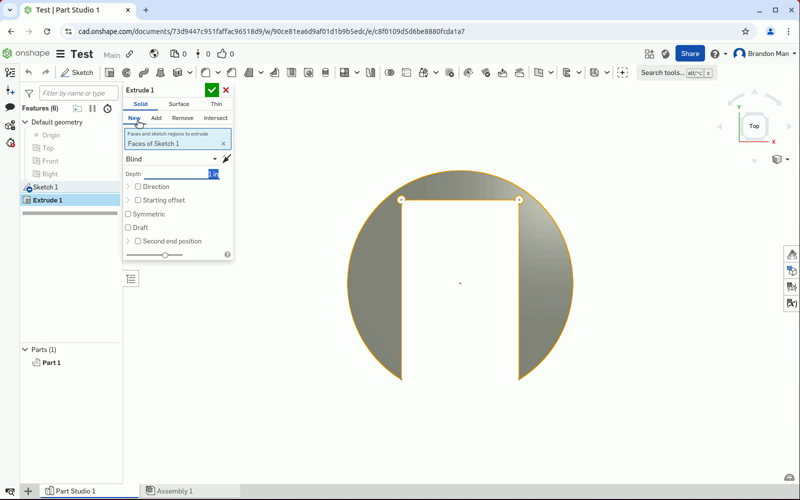
text(0.722)
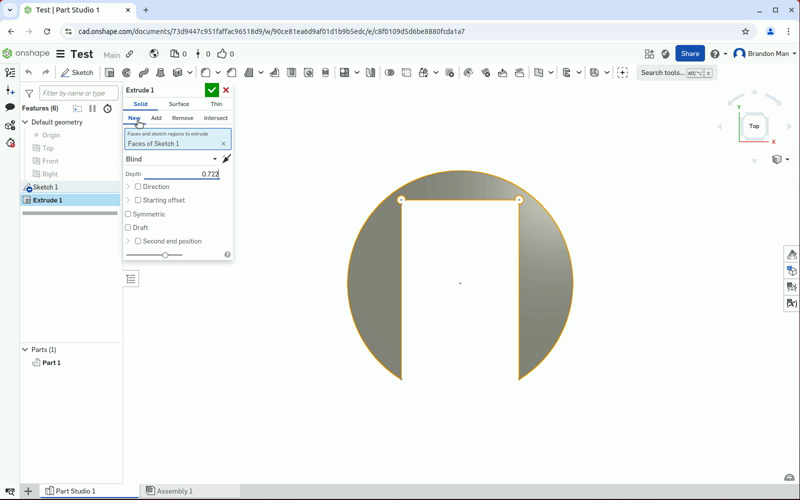
key(enter)
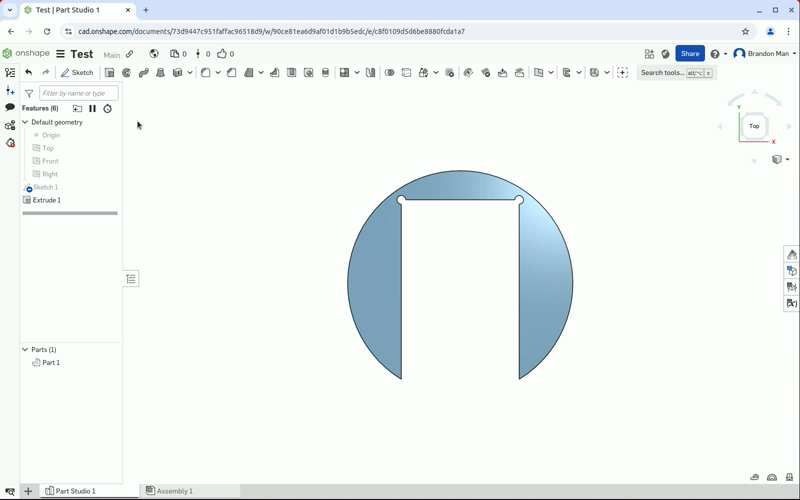
key(shift+h)
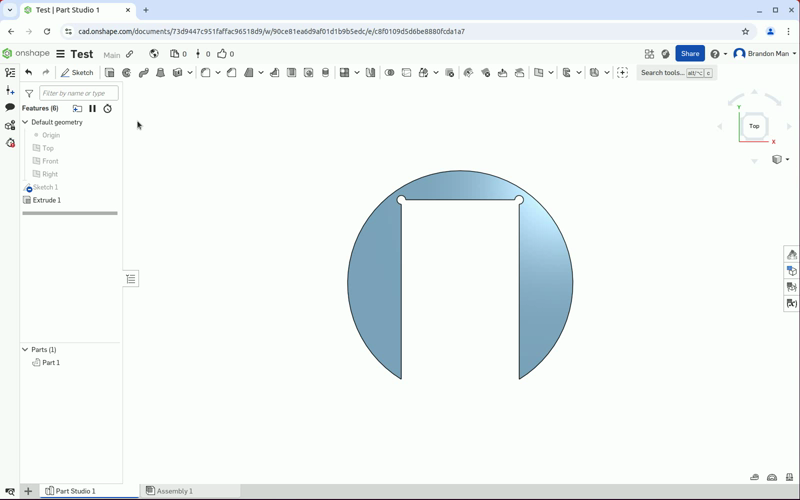
key(shift+h)
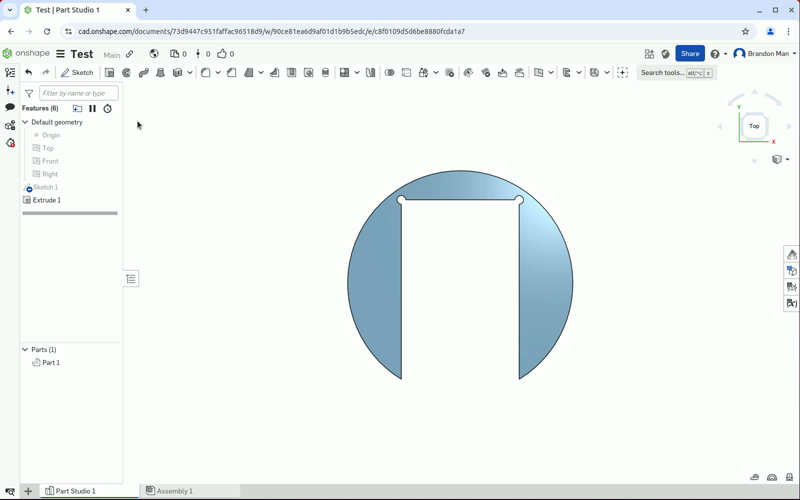
mouse_move(73, 189)
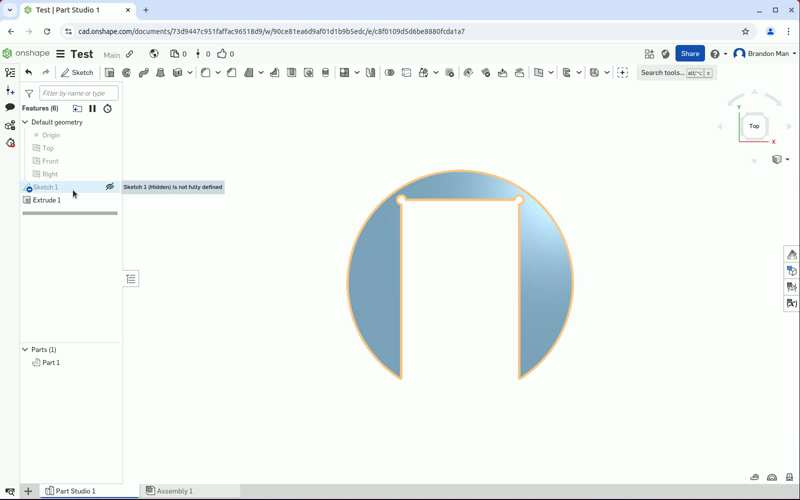
click(73, 189)
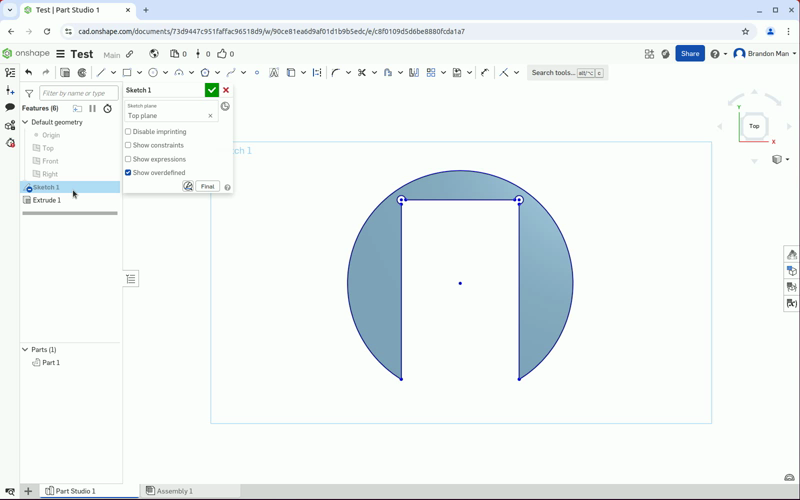
mouse_move(229, 92)
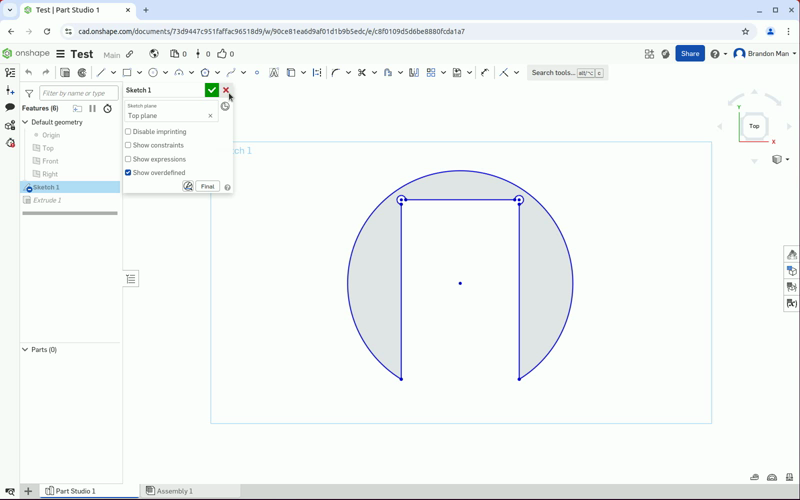
click(229, 92)
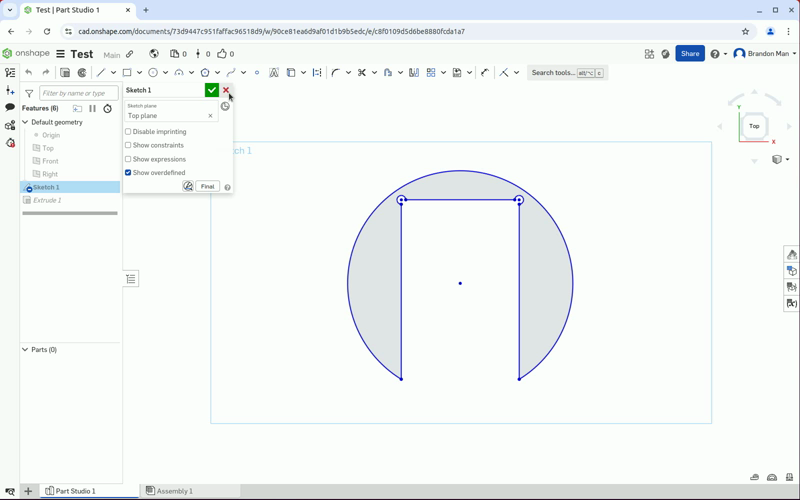
key(shift+s)
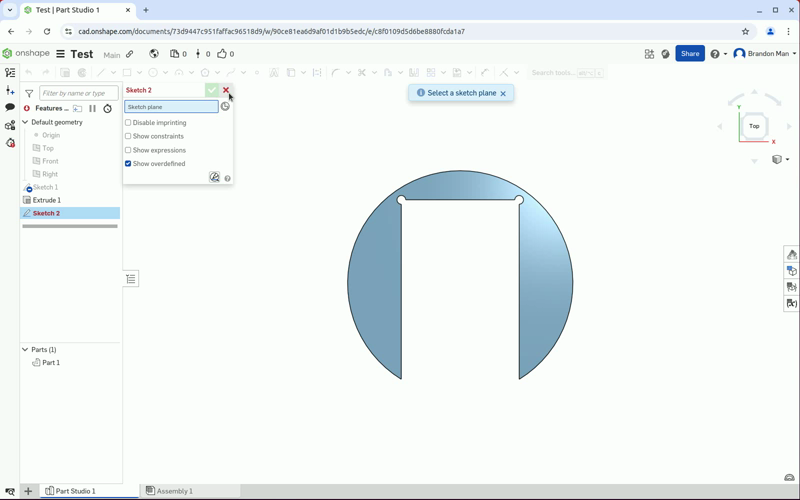
mouse_move(73, 150)
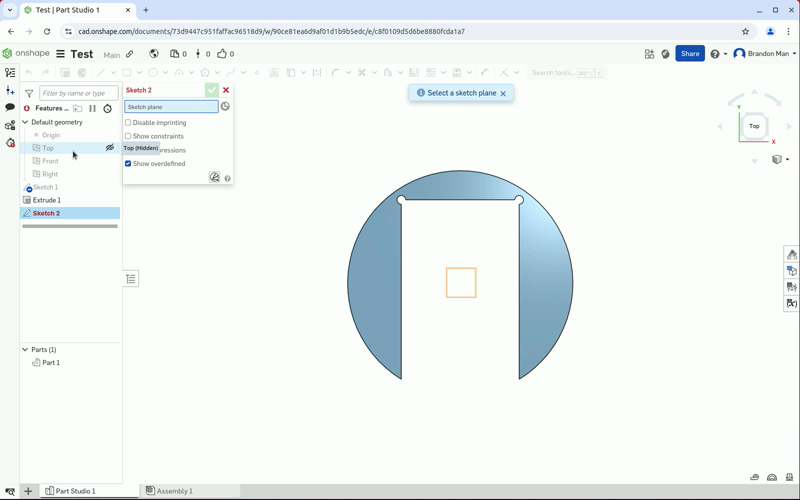
click(73, 150)
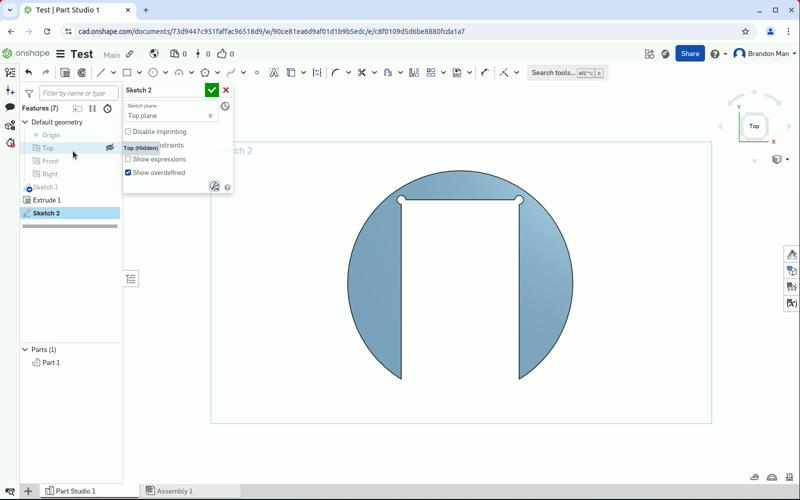
mouse_move(73, 352)
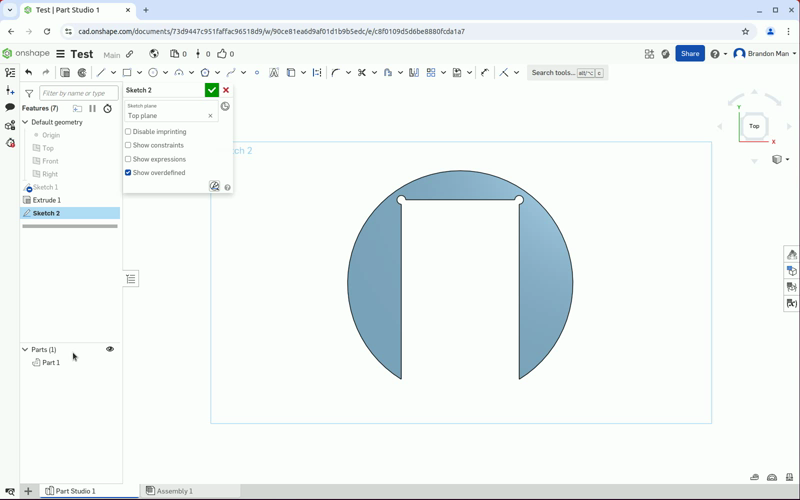
key(y)
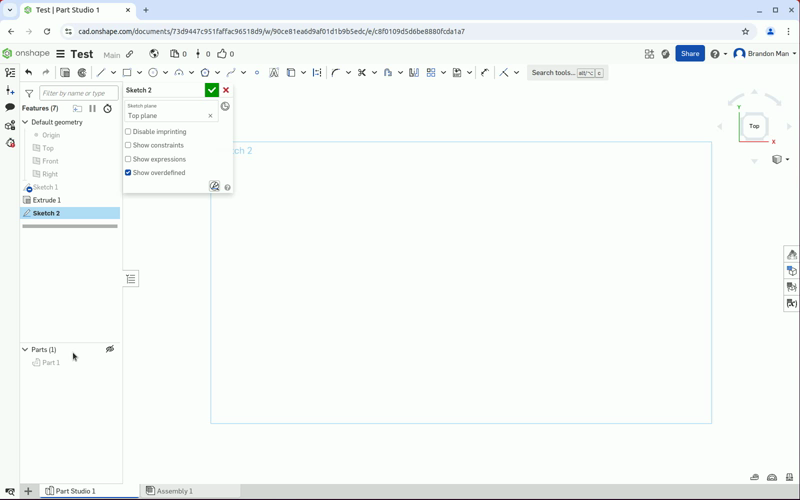
key(a)
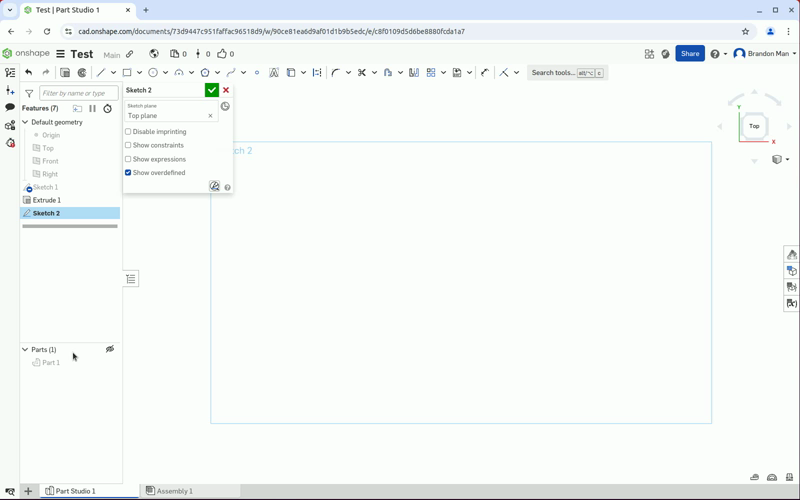
key_down(shift)
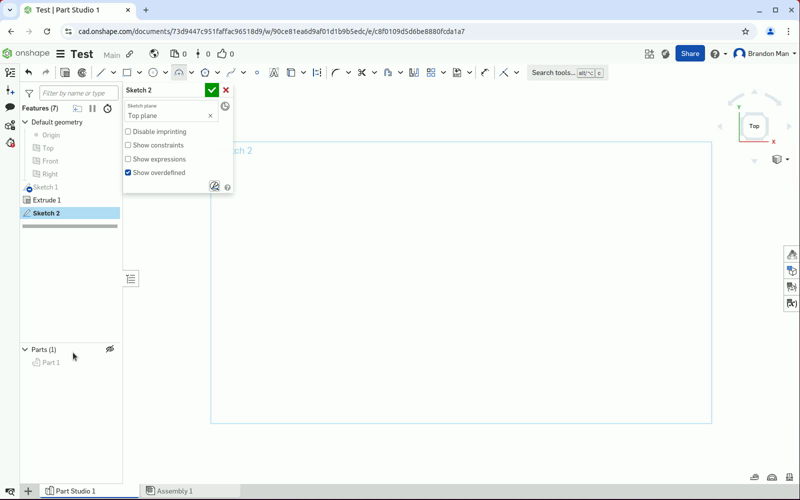
mouse_move(401, 379)
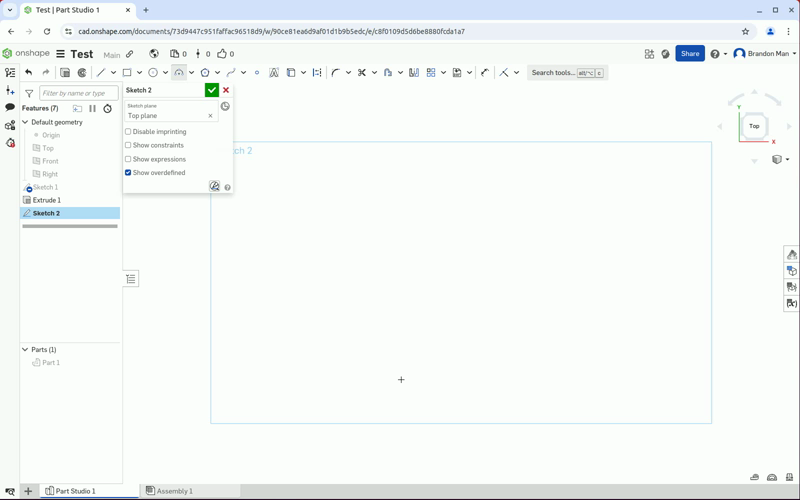
click(401, 379)
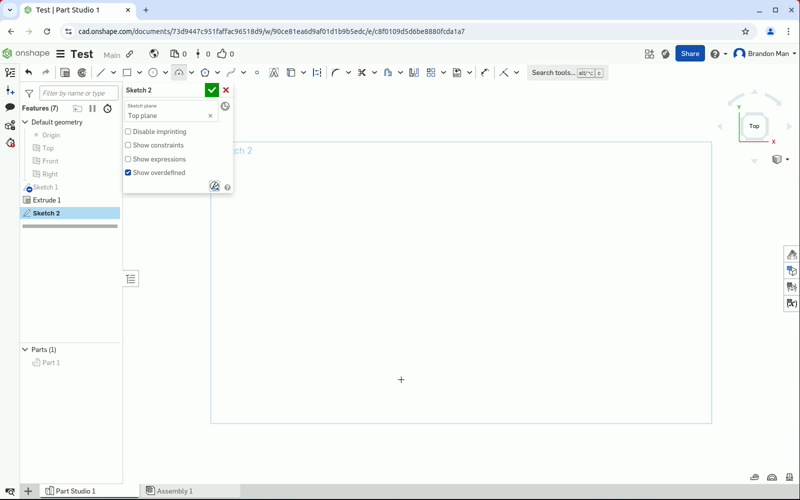
key_up(shift)
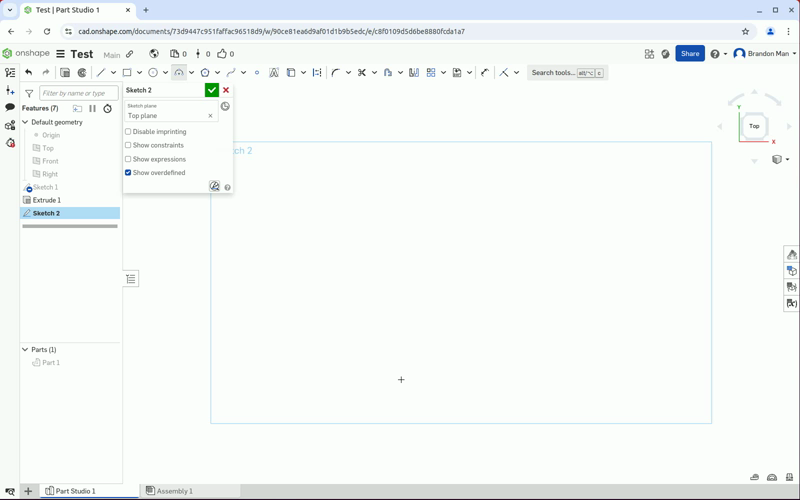
key_down(shift)
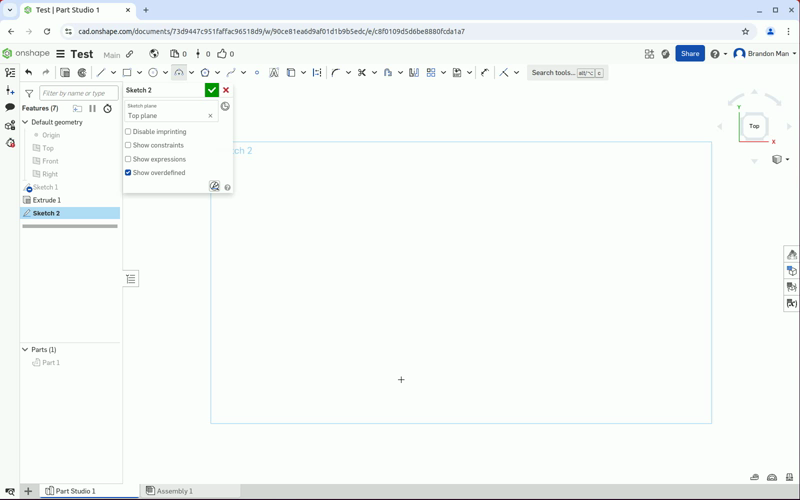
mouse_move(416, 386)
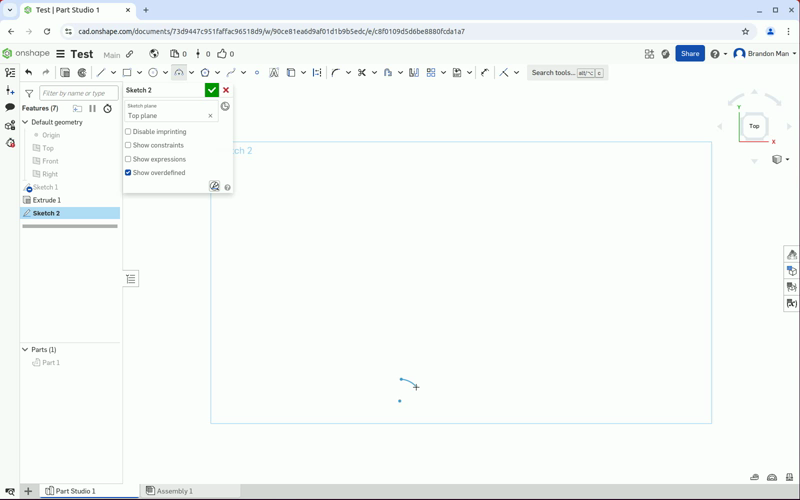
click(416, 386)
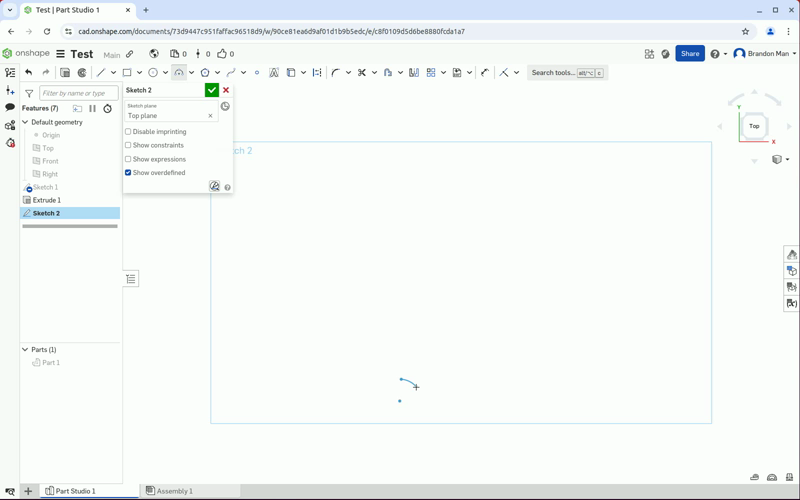
mouse_move(408, 383)
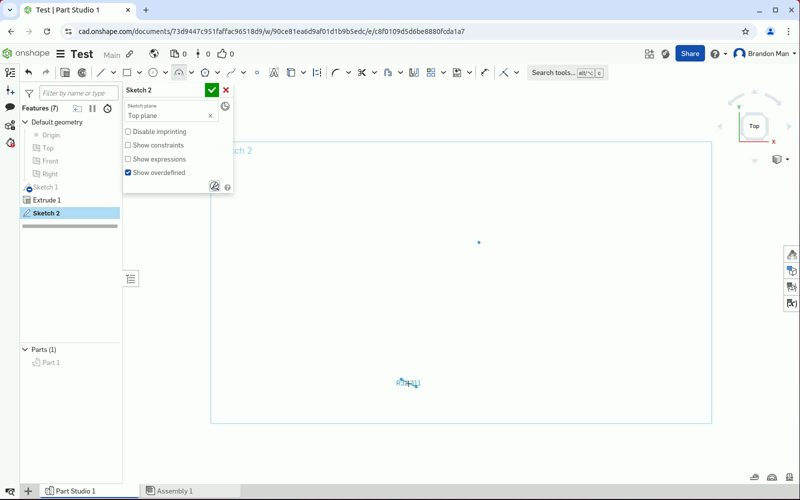
click(408, 383)
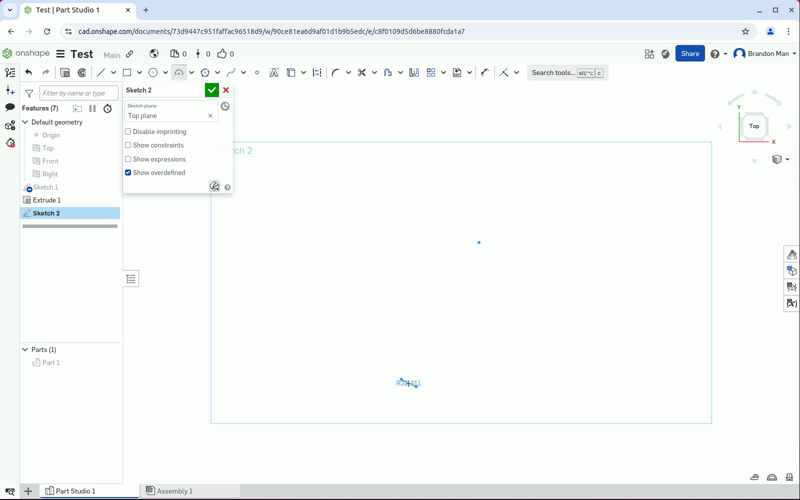
key_up(shift)
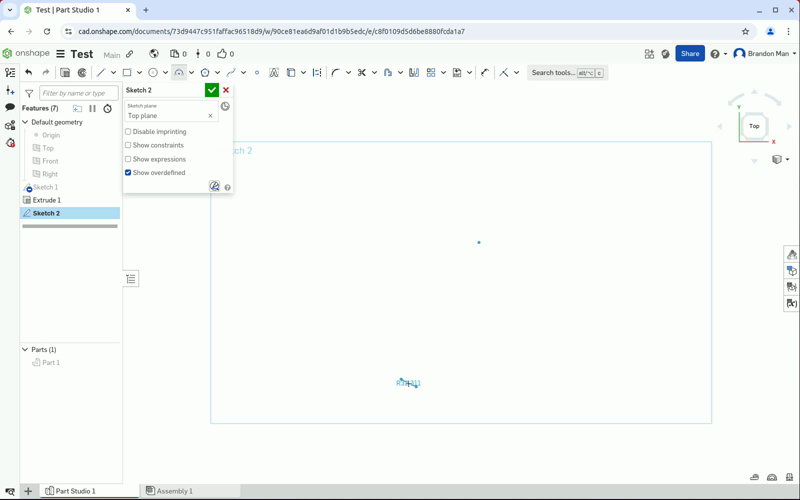
key(esc)
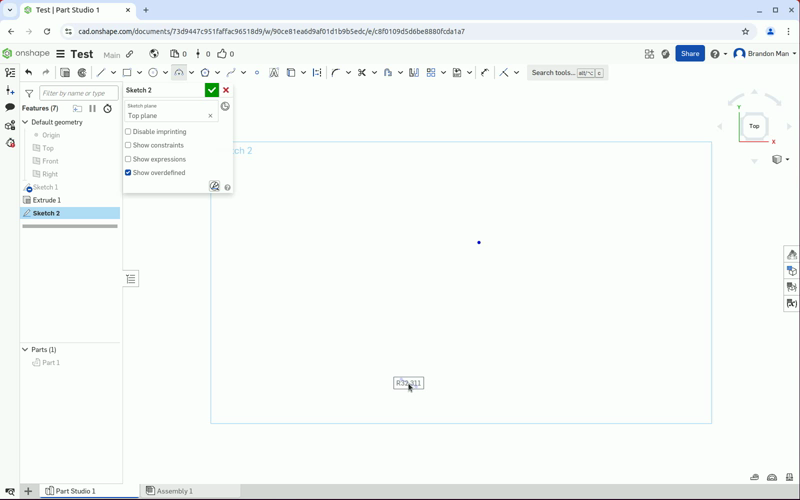
key(l)
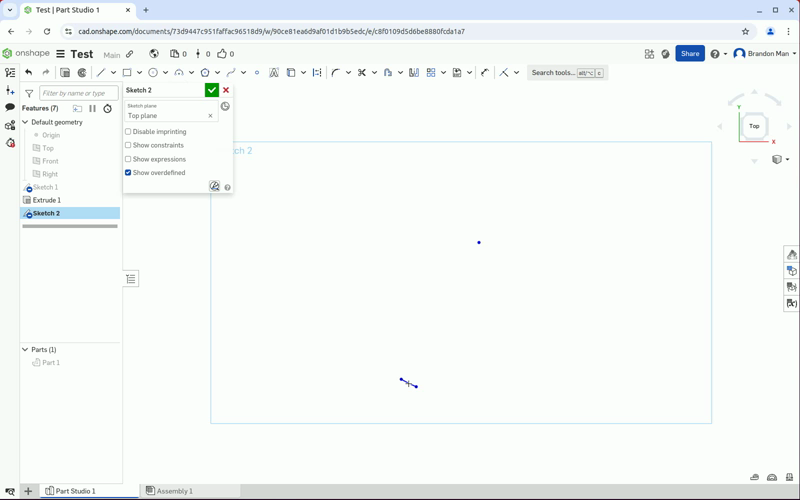
mouse_move(416, 386)
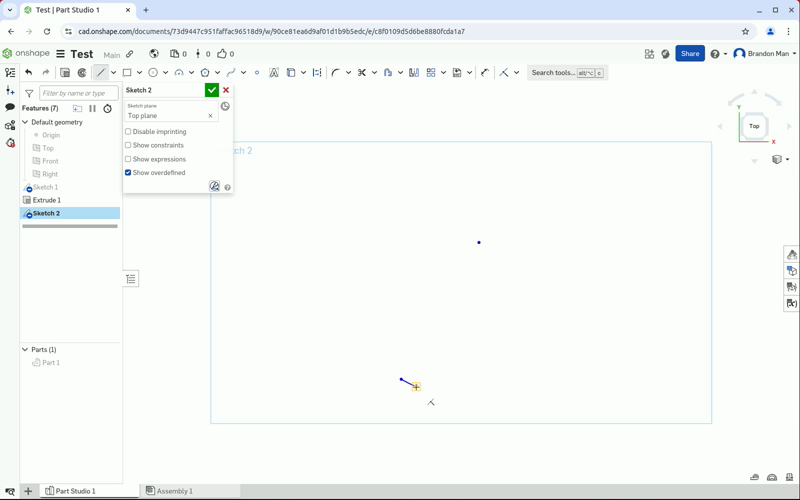
click(416, 386)
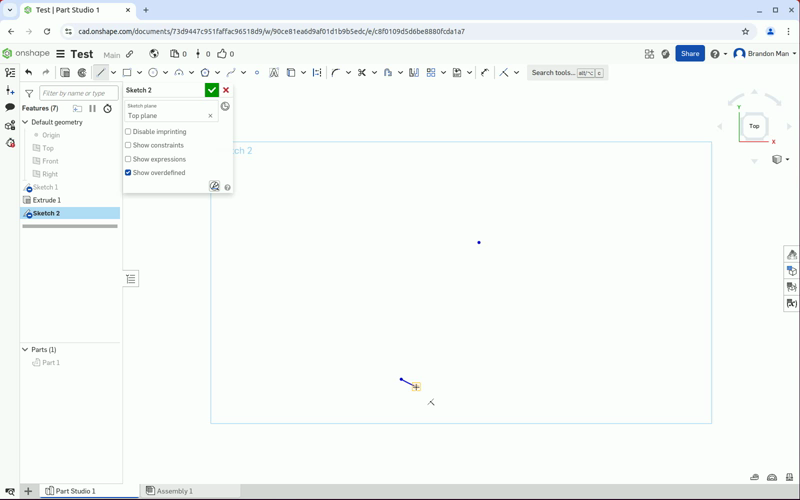
key_down(shift)
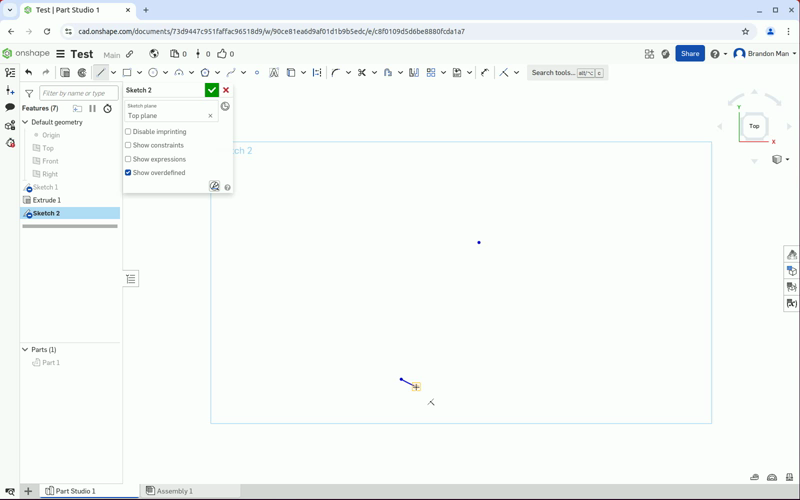
mouse_move(446, 386)
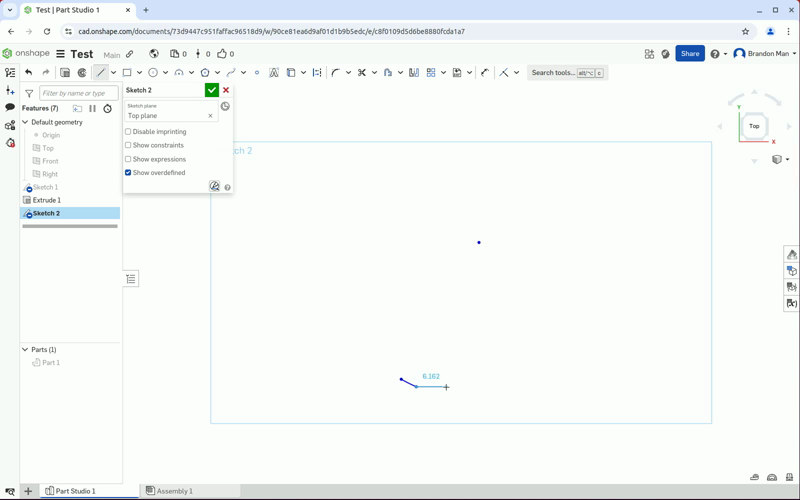
mouse_move(456, 386)
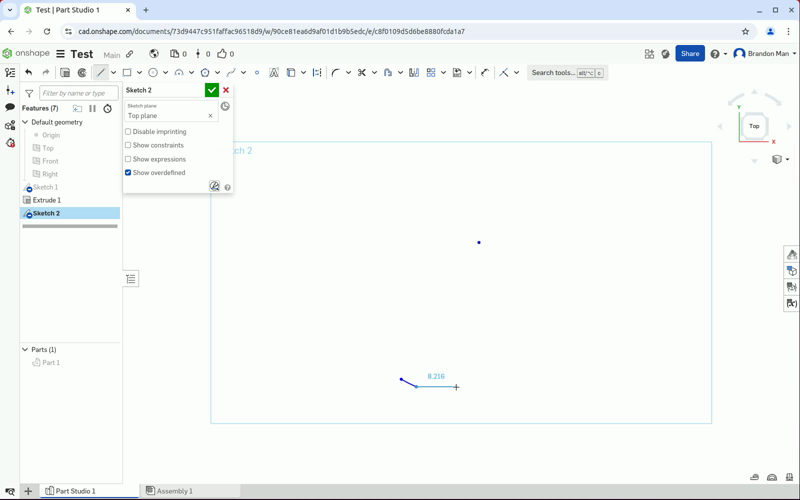
click(456, 386)
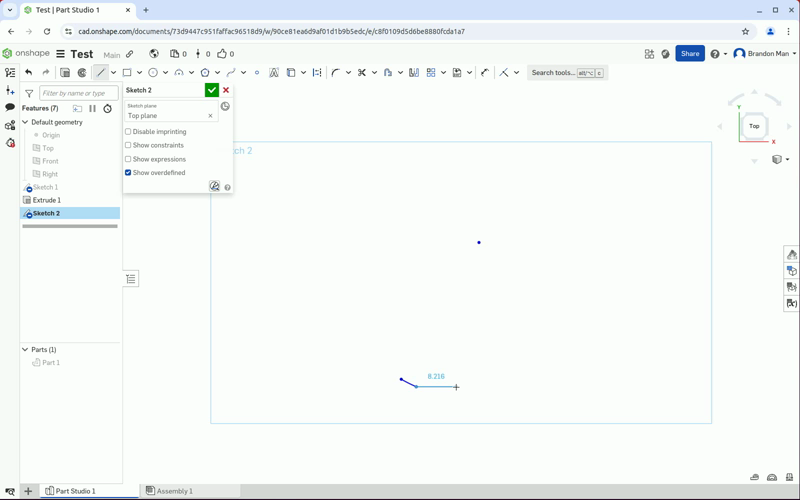
key_up(shift)
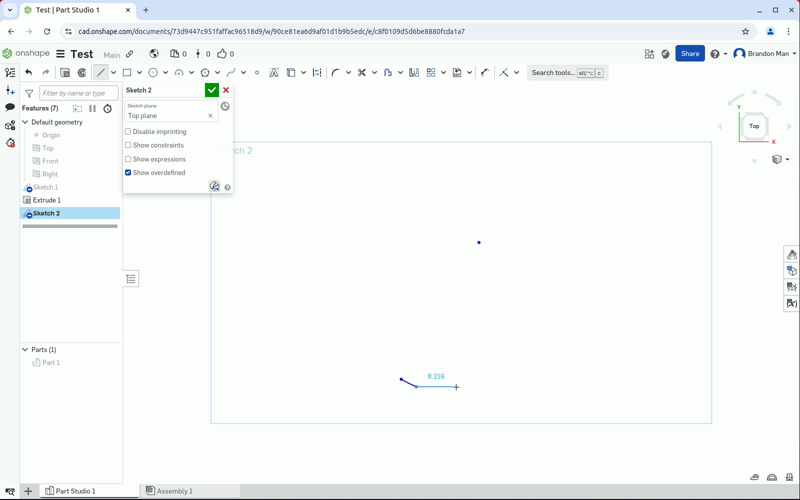
key(esc)
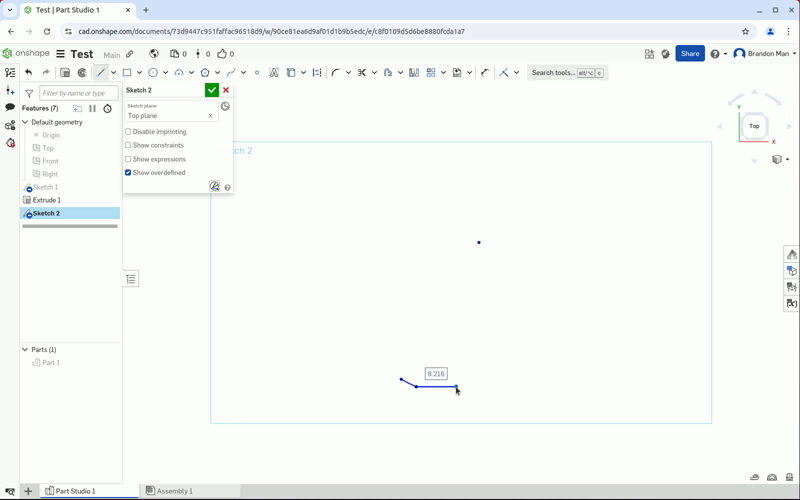
key(a)
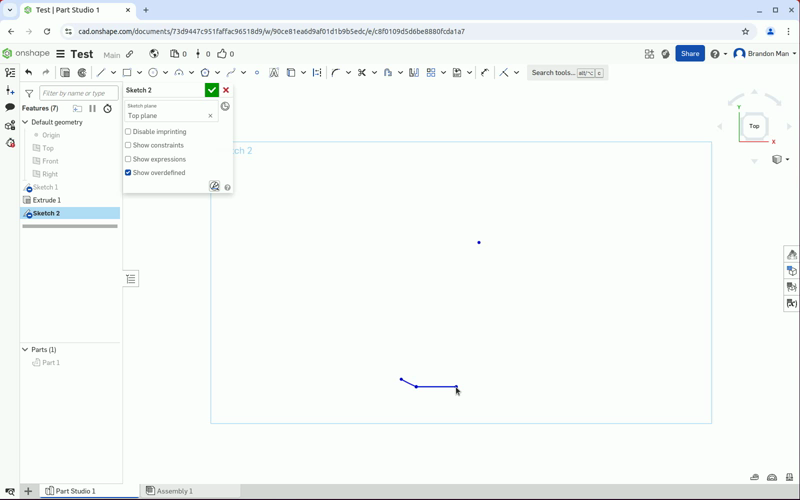
mouse_move(456, 386)
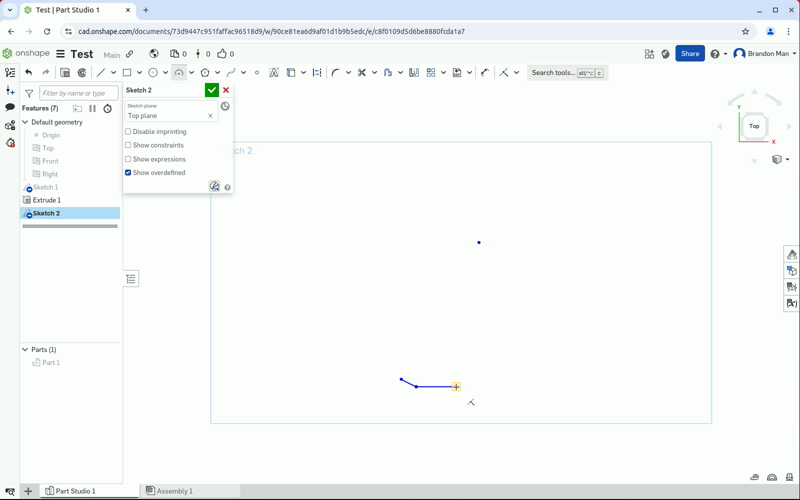
click(456, 386)
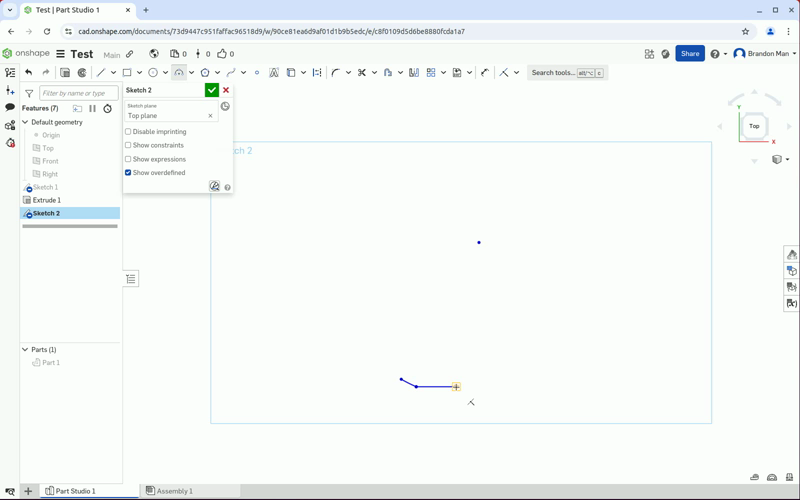
key_down(shift)
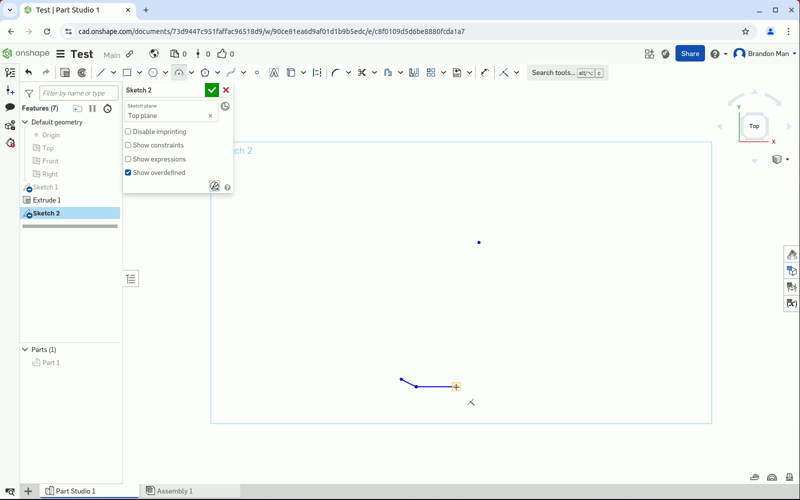
mouse_move(465, 386)
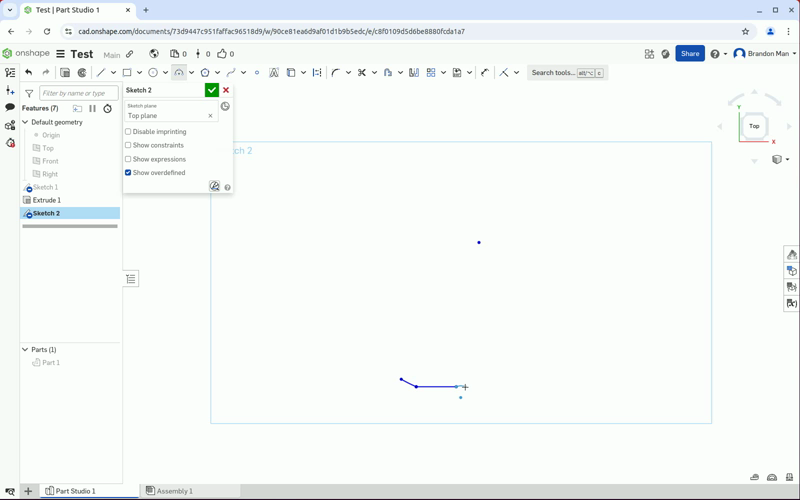
click(465, 386)
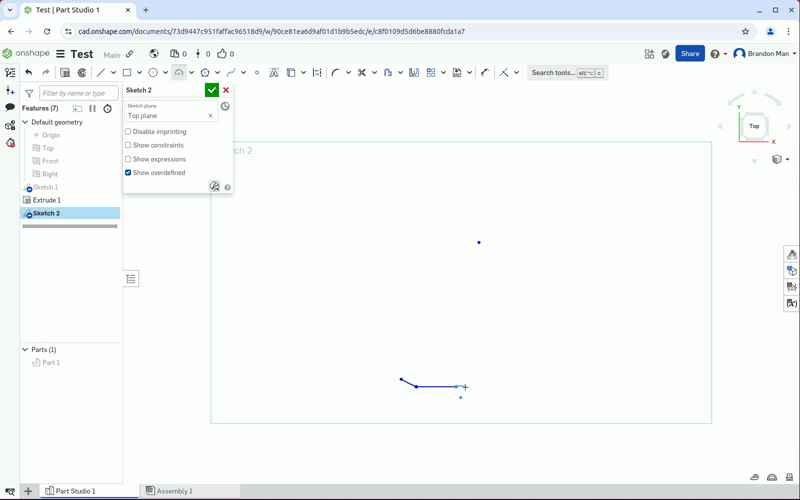
mouse_move(460, 381)
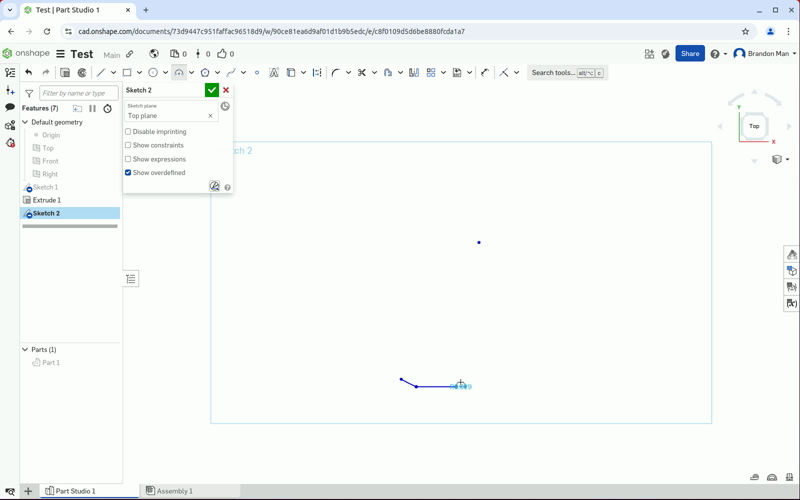
click(460, 381)
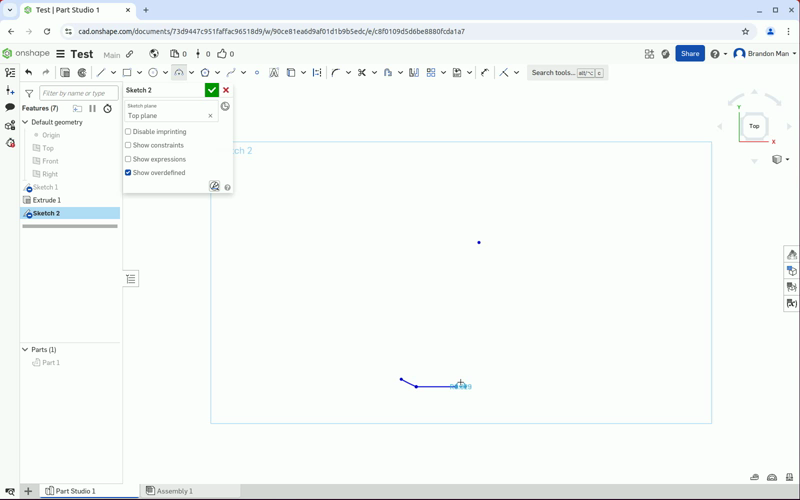
key_up(shift)
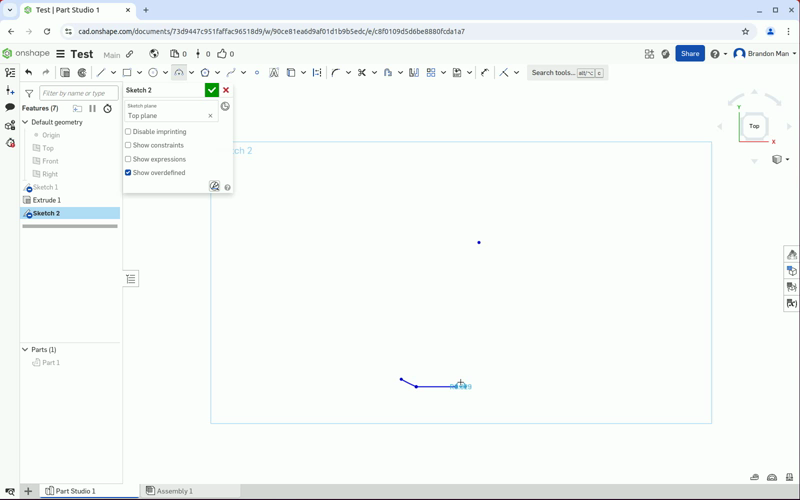
key(esc)
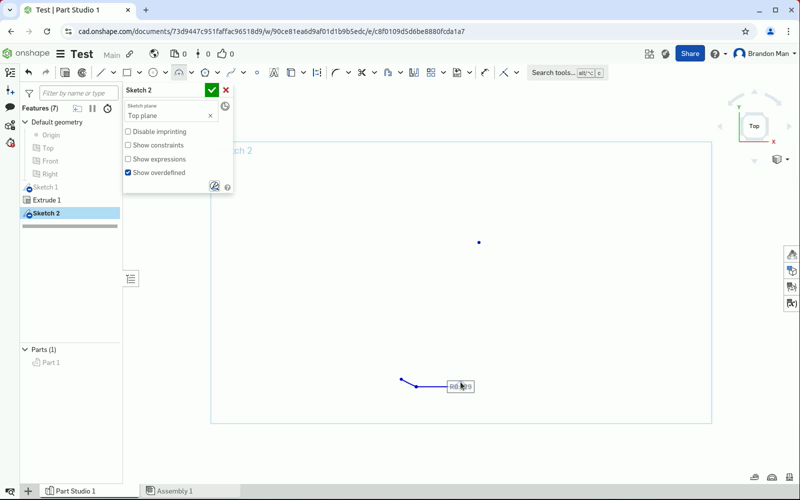
key(l)
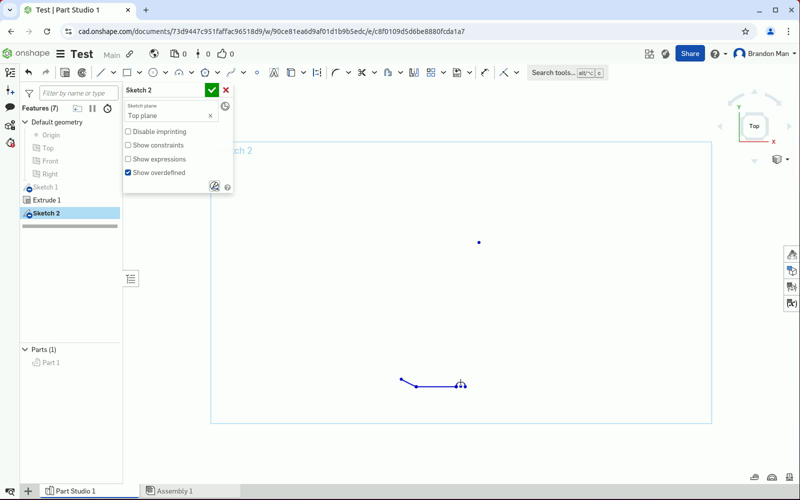
mouse_move(465, 386)
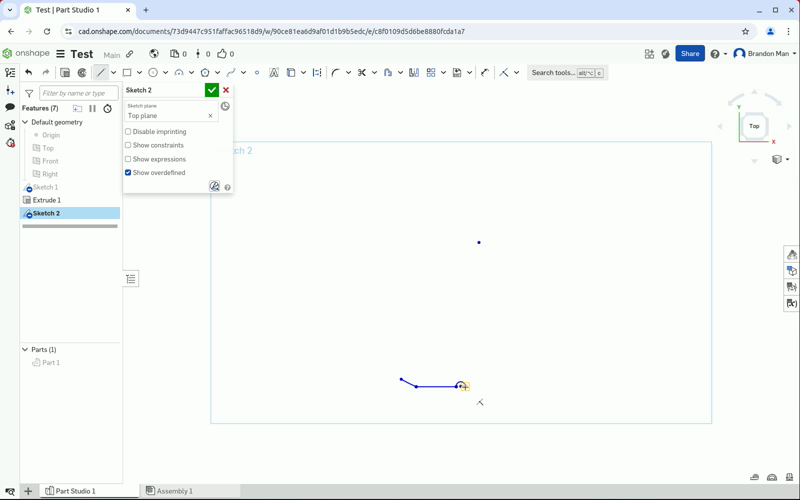
click(465, 386)
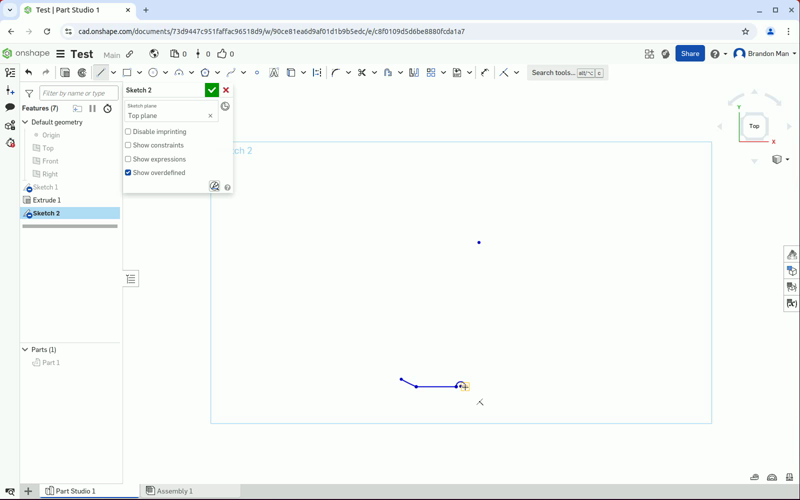
key_down(shift)
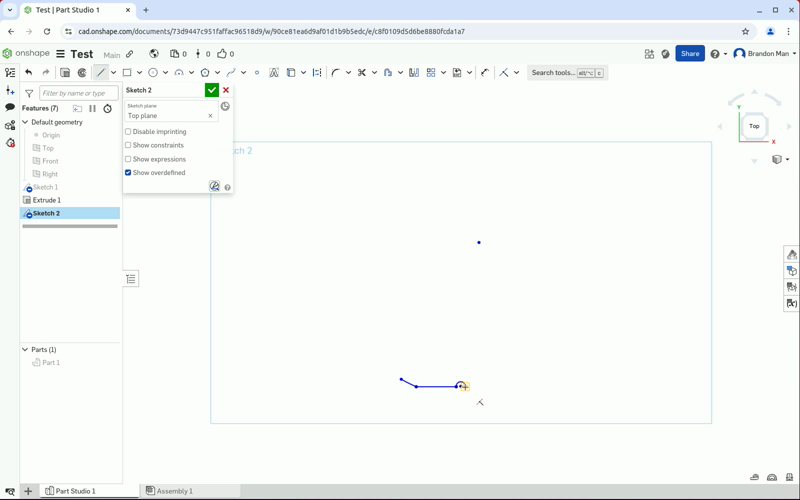
mouse_move(495, 386)
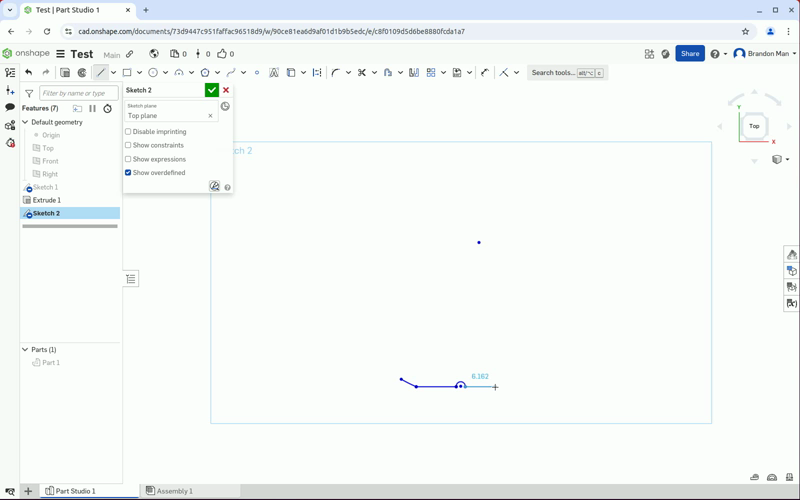
mouse_move(505, 386)
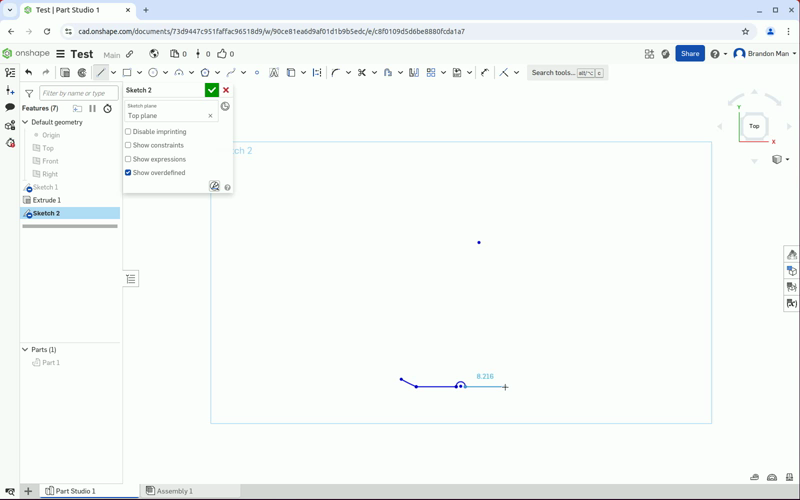
click(505, 386)
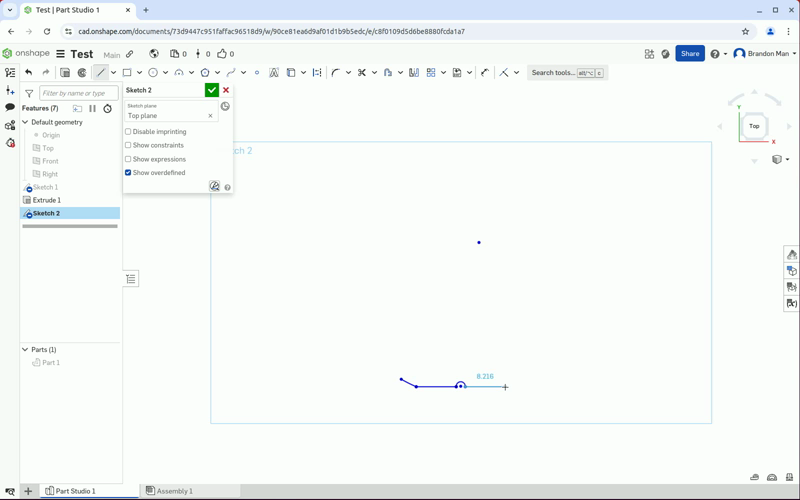
key_up(shift)
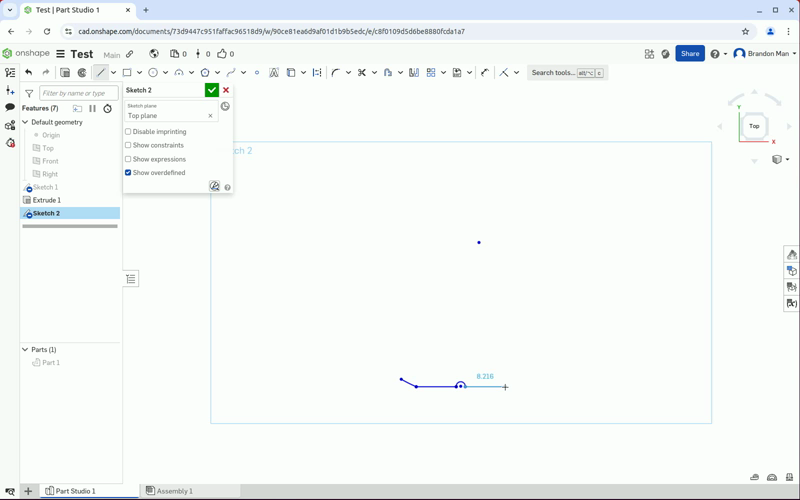
key(esc)
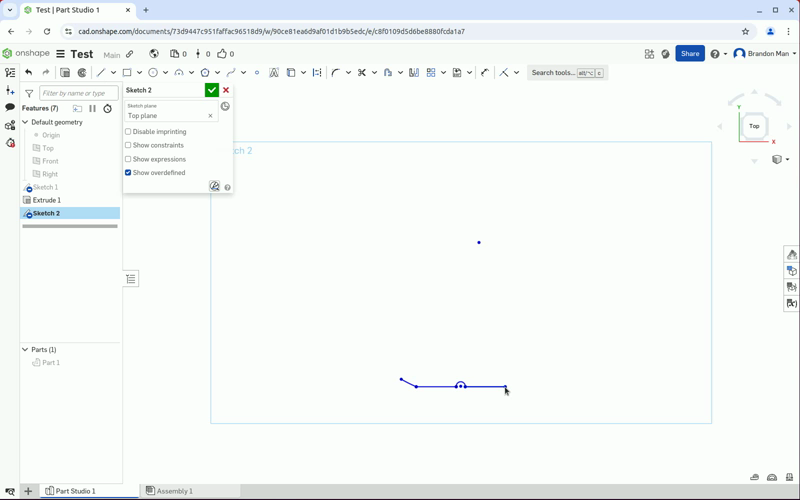
key(a)
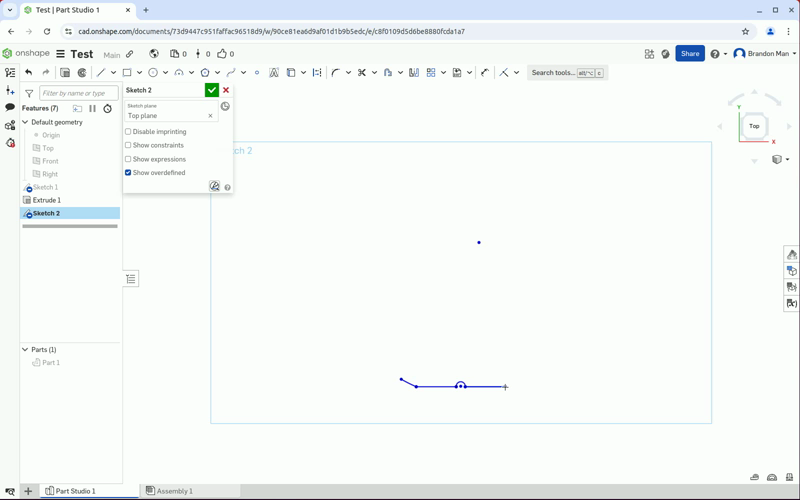
mouse_move(505, 386)
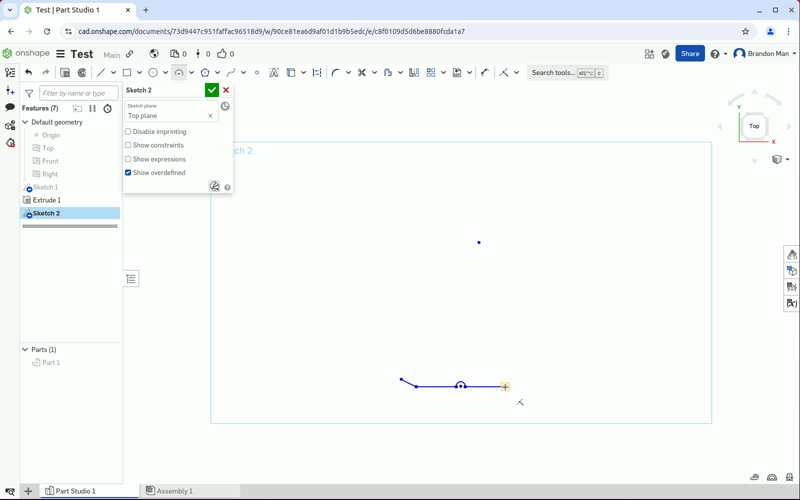
click(505, 386)
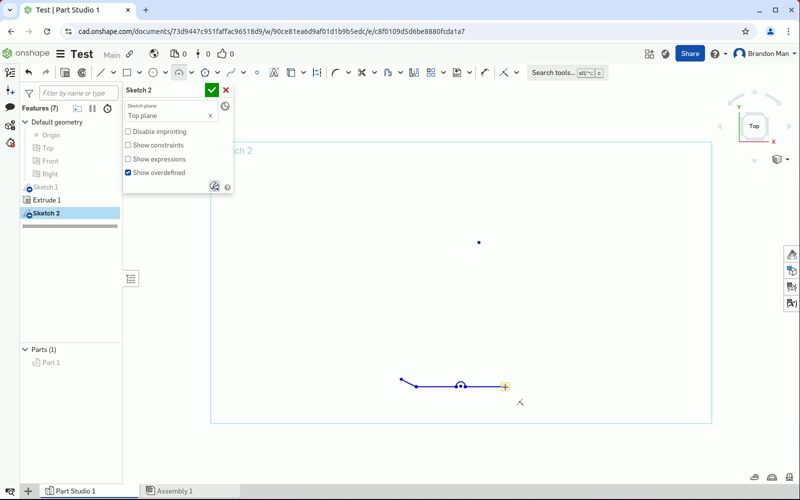
key_down(shift)
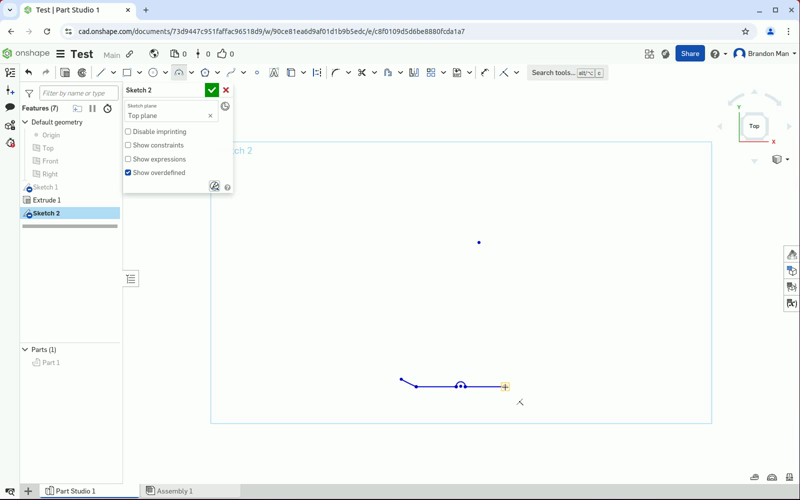
mouse_move(520, 379)
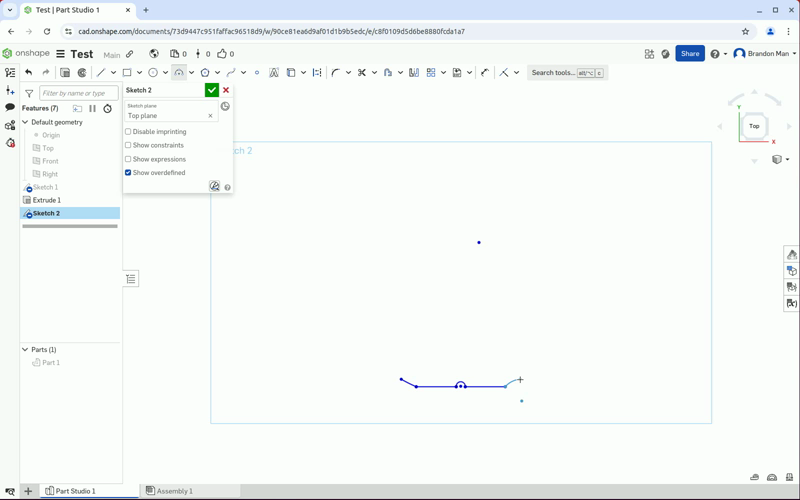
click(520, 379)
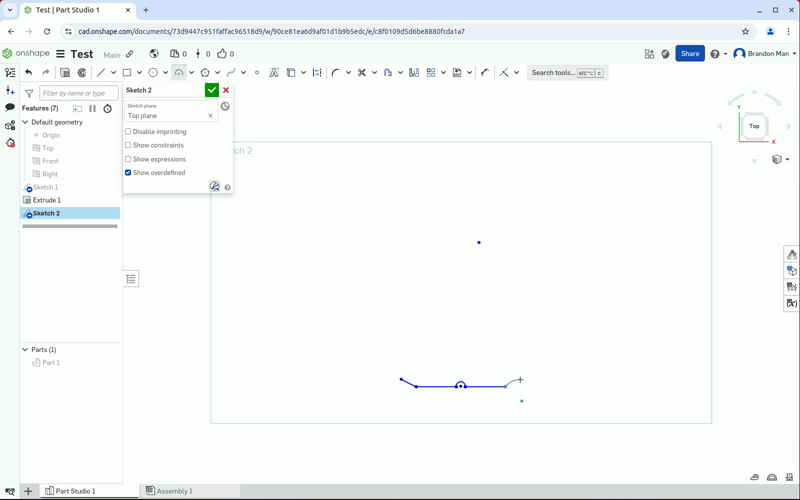
mouse_move(513, 383)
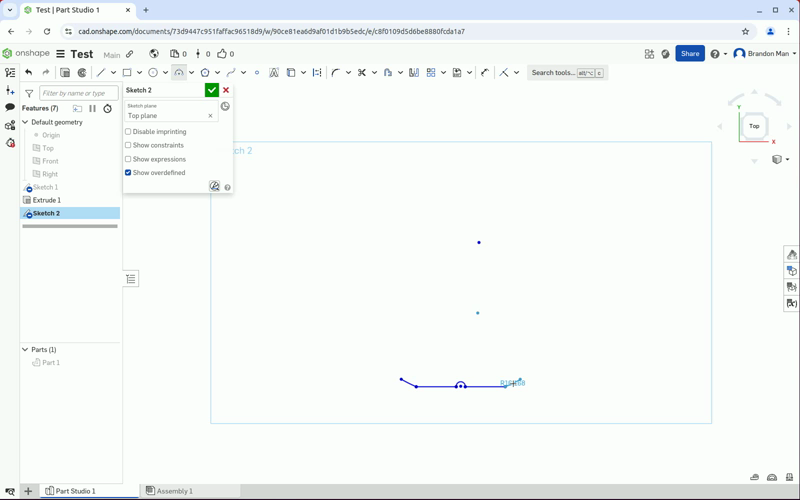
click(513, 383)
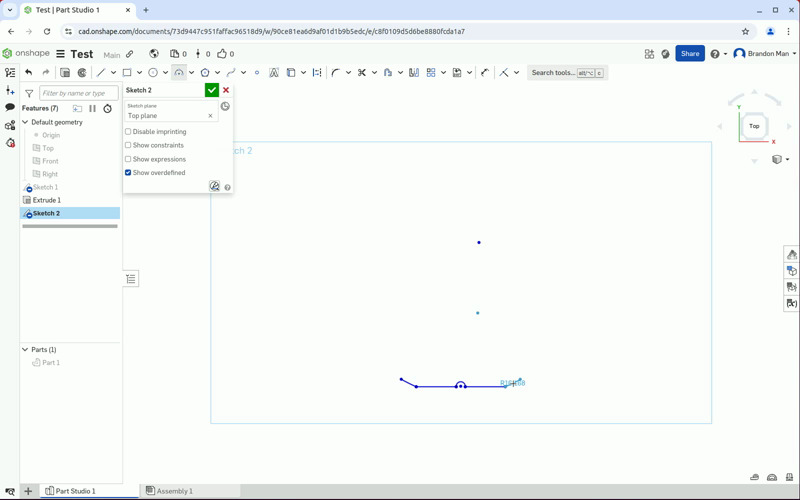
key_up(shift)
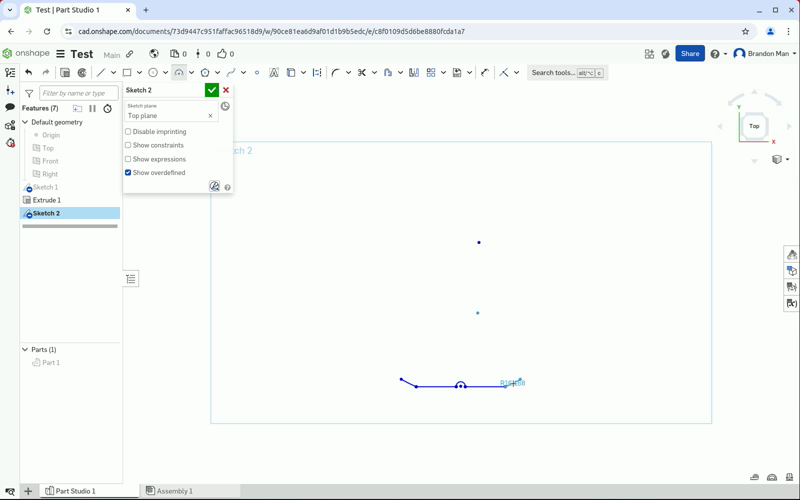
key(esc)
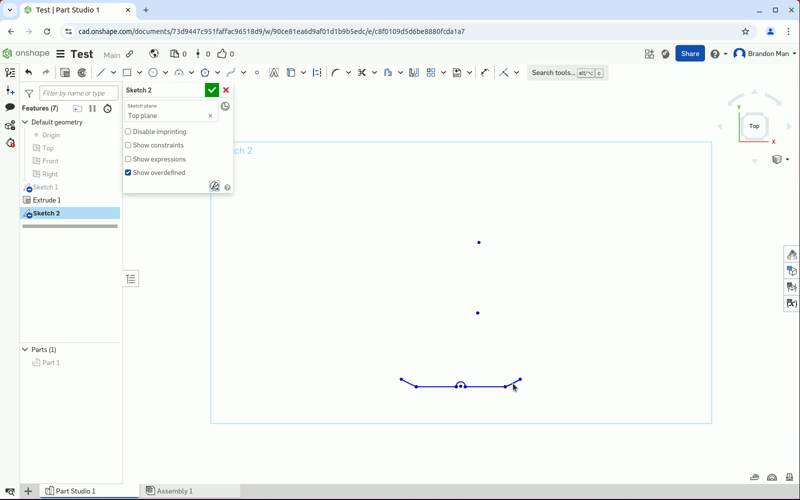
key(l)
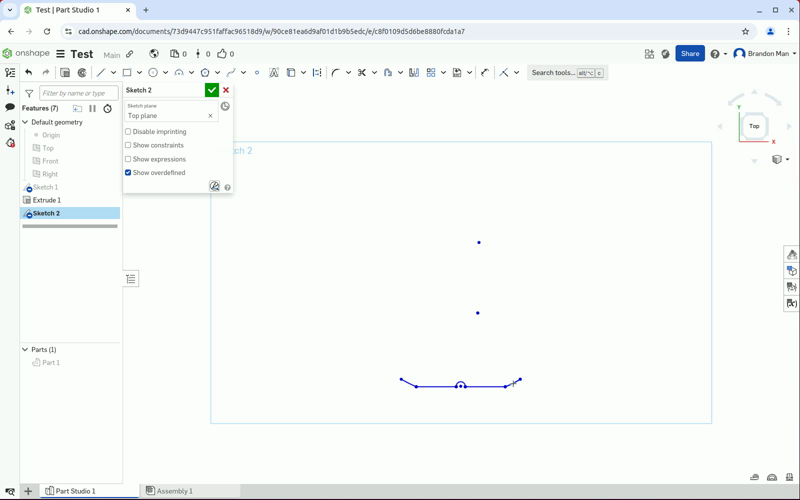
mouse_move(520, 379)
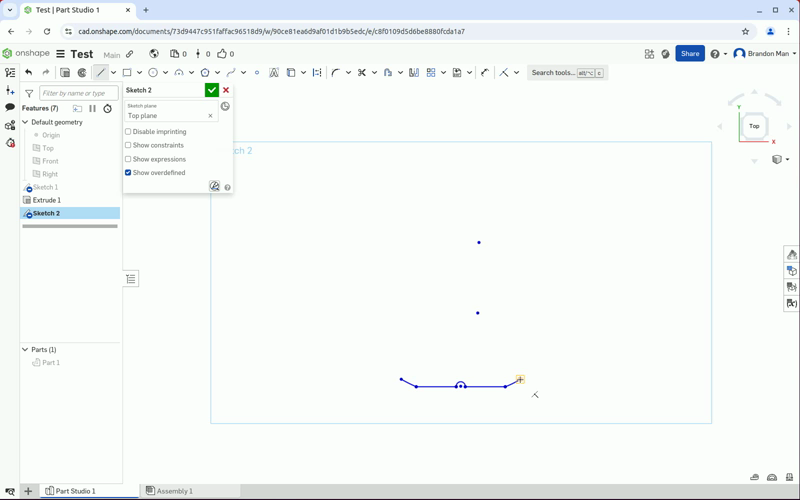
click(520, 379)
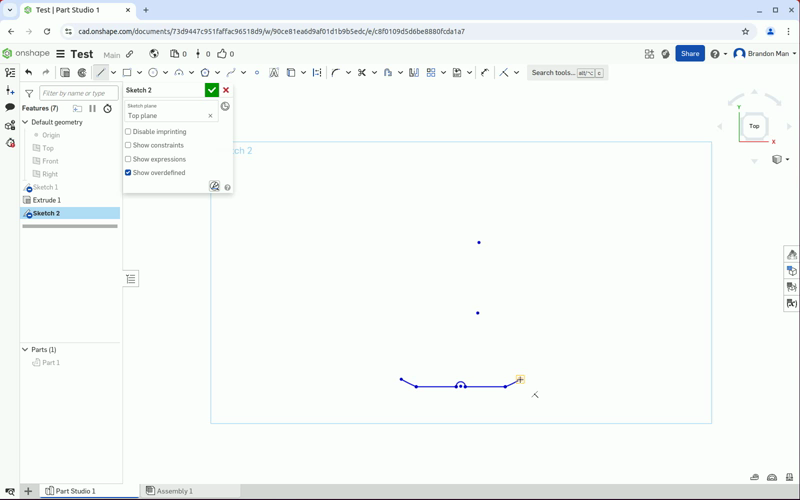
key_down(shift)
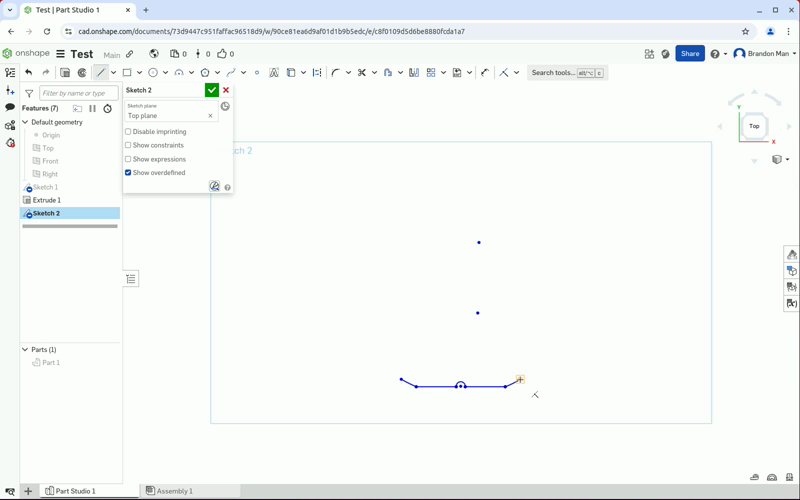
mouse_move(520, 203)
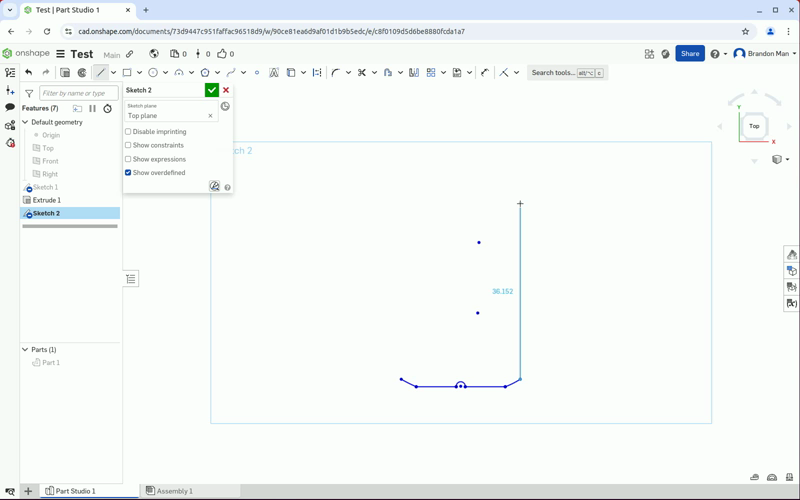
click(520, 203)
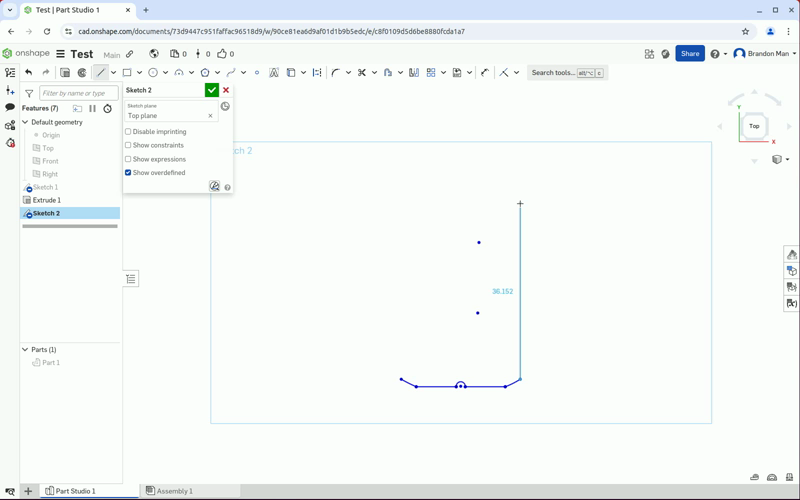
key_up(shift)
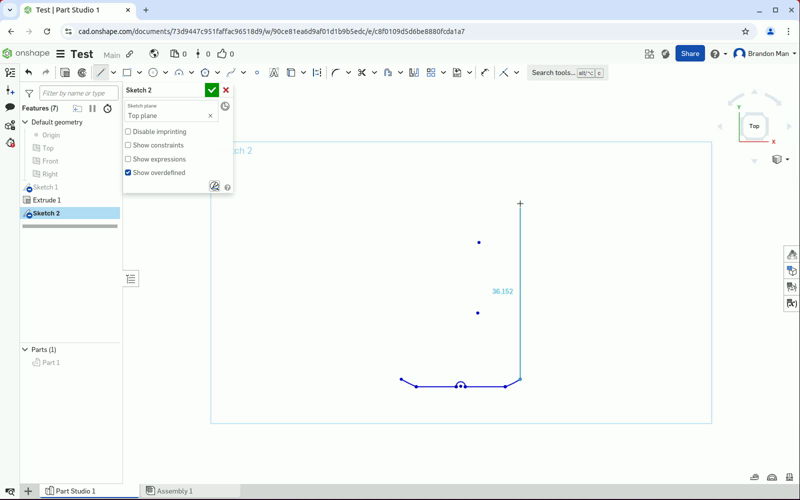
key(esc)
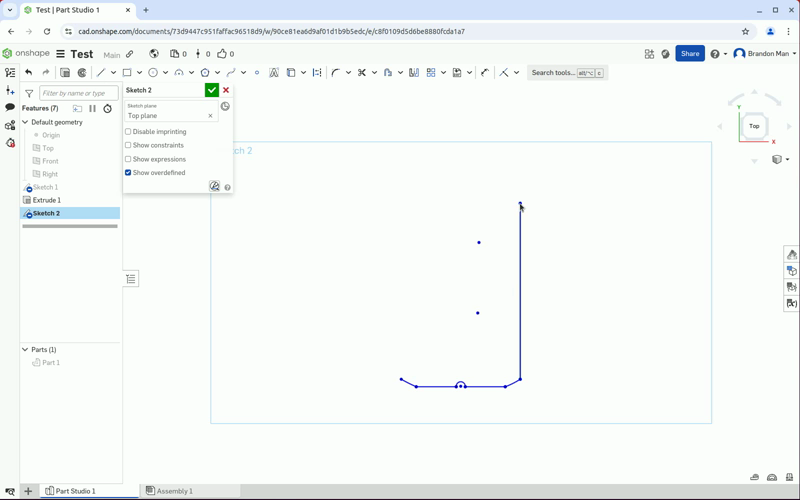
key(a)
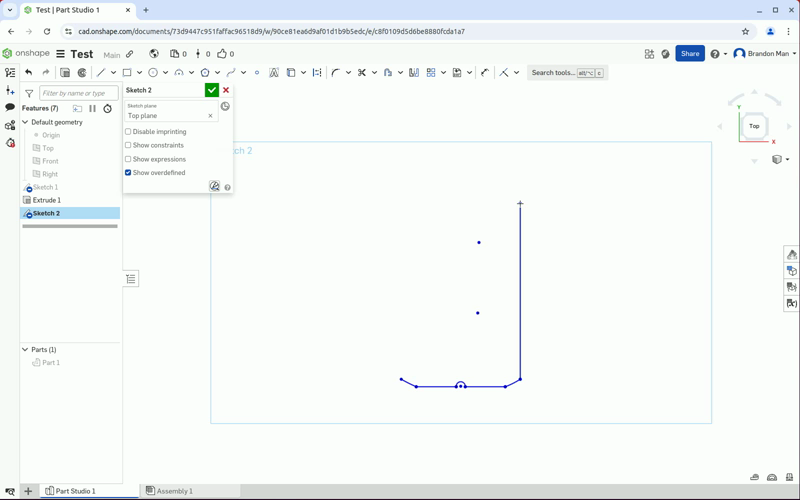
mouse_move(520, 203)
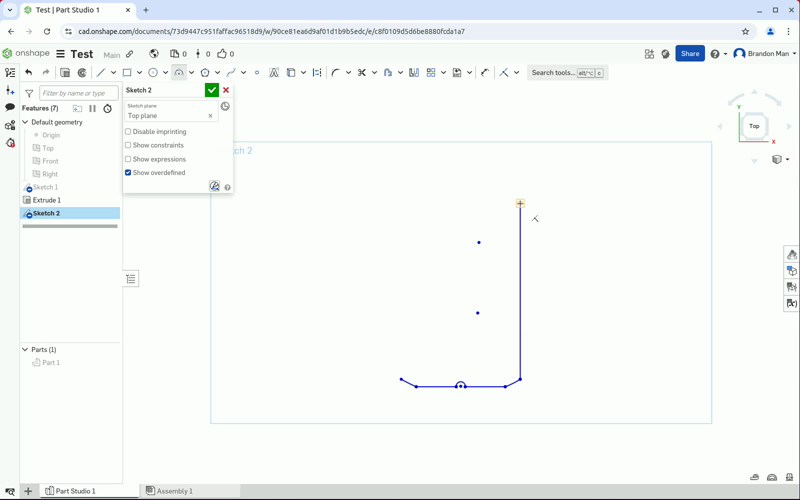
click(520, 203)
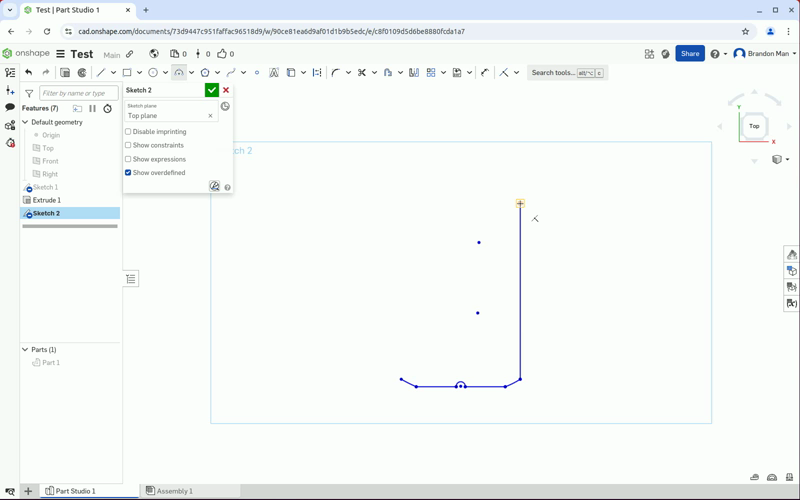
key_down(shift)
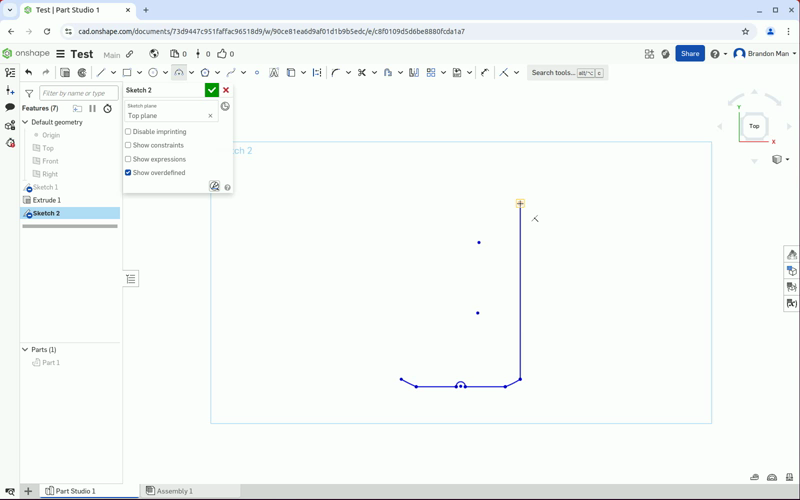
mouse_move(514, 199)
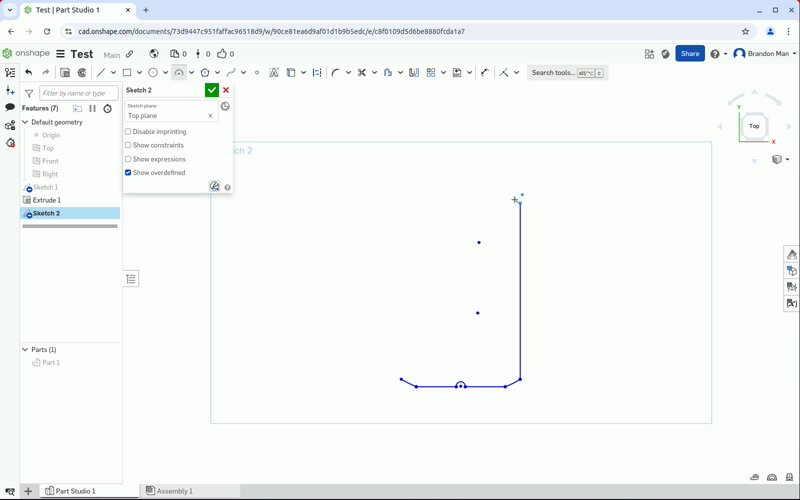
scroll(6)
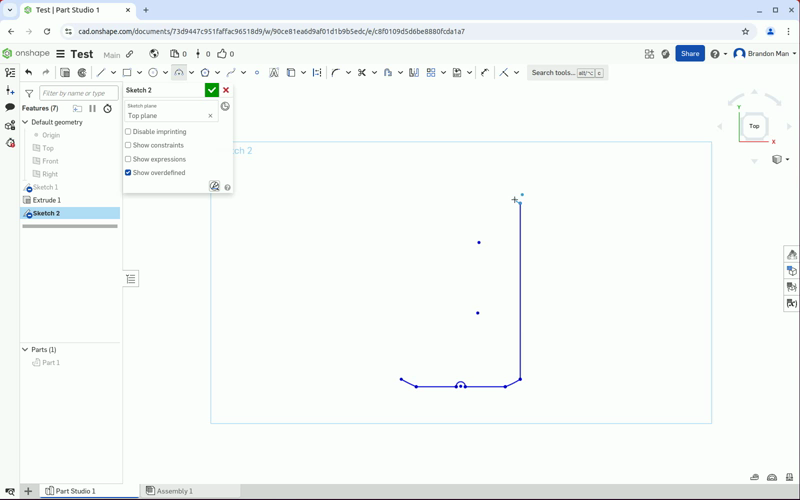
scroll(6)
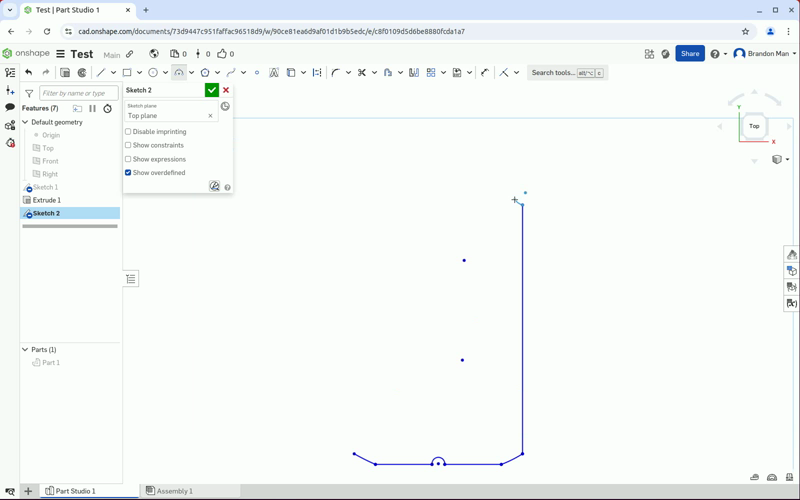
scroll(6)
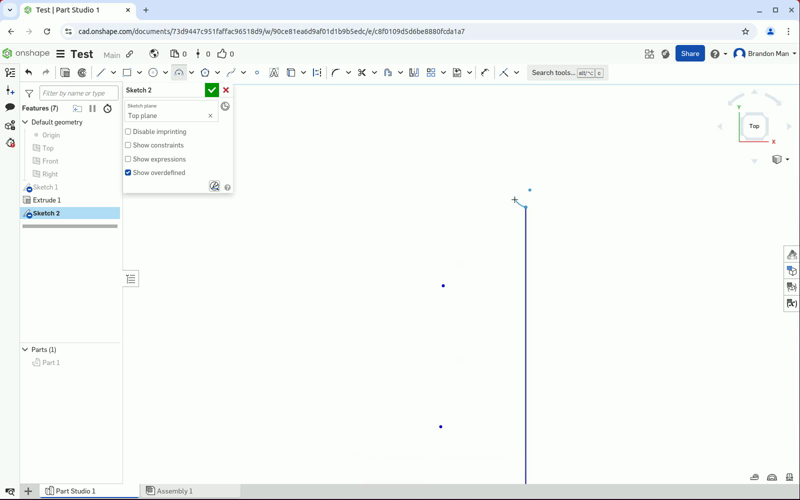
scroll(6)
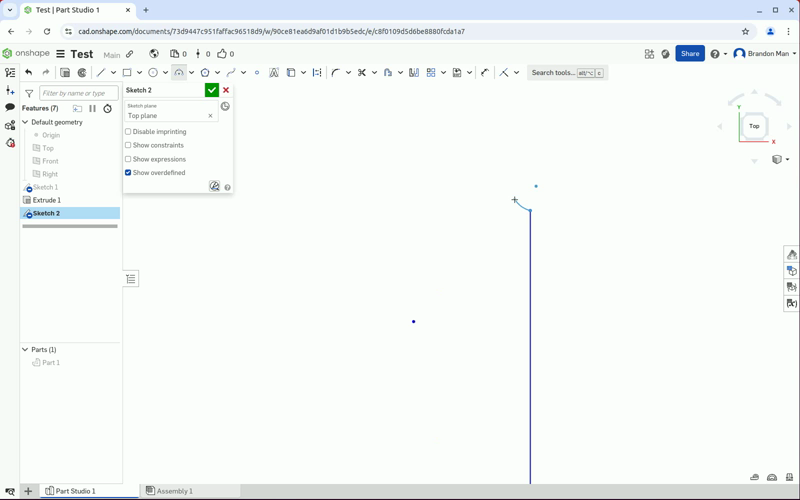
scroll(6)
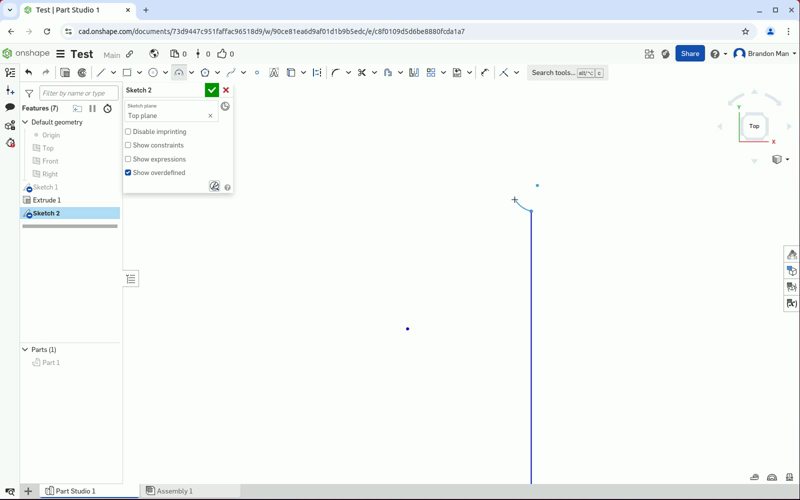
scroll(6)
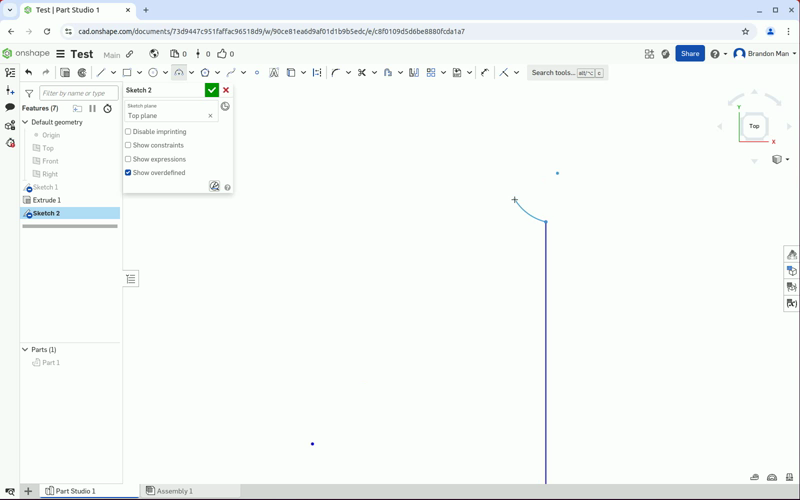
scroll(6)
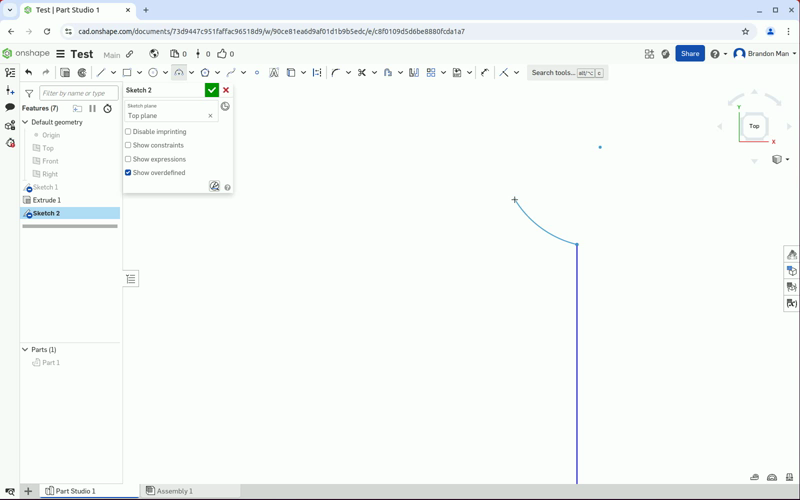
click(514, 199)
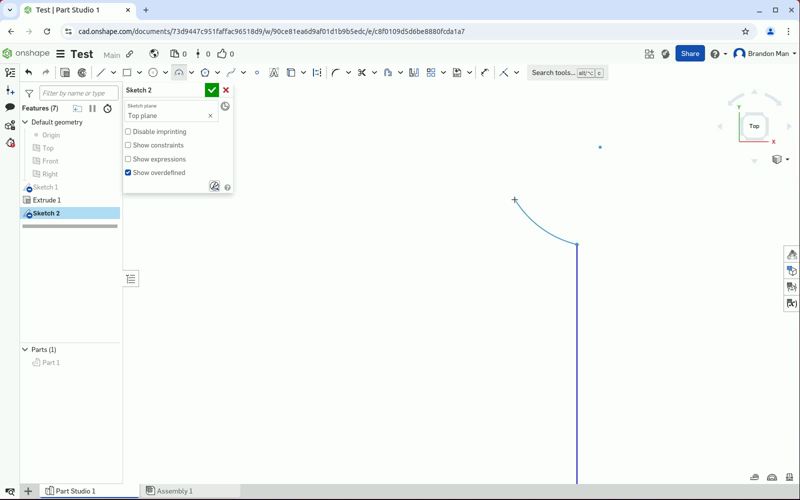
scroll(-6)
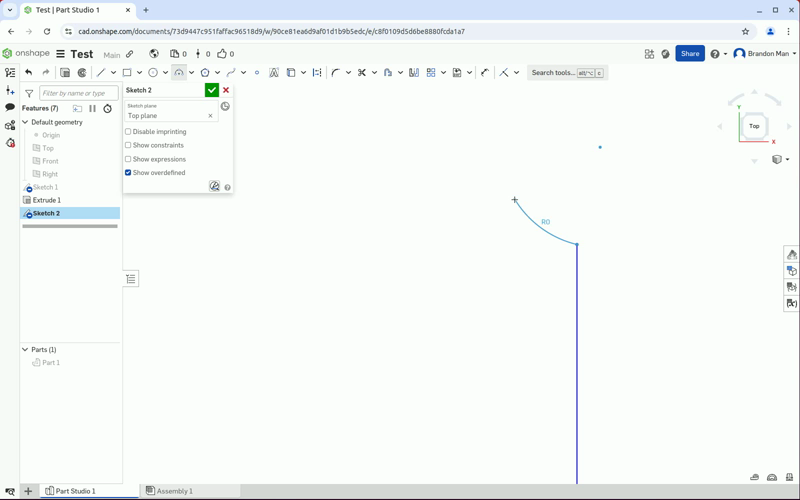
scroll(-6)
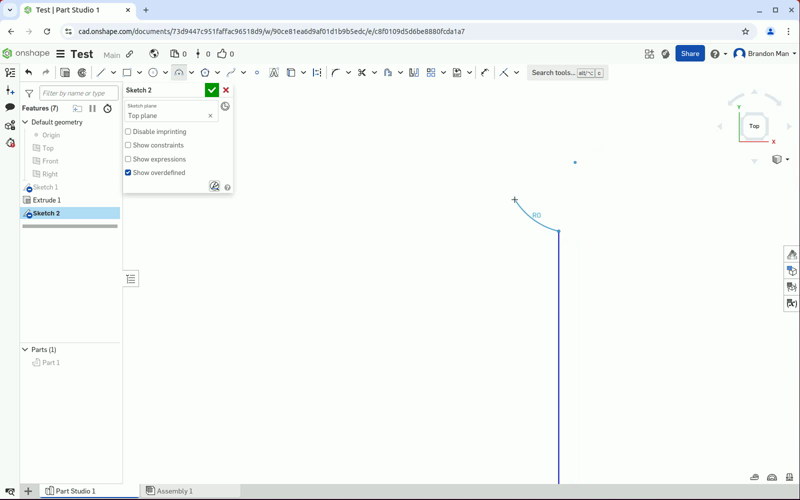
scroll(-6)
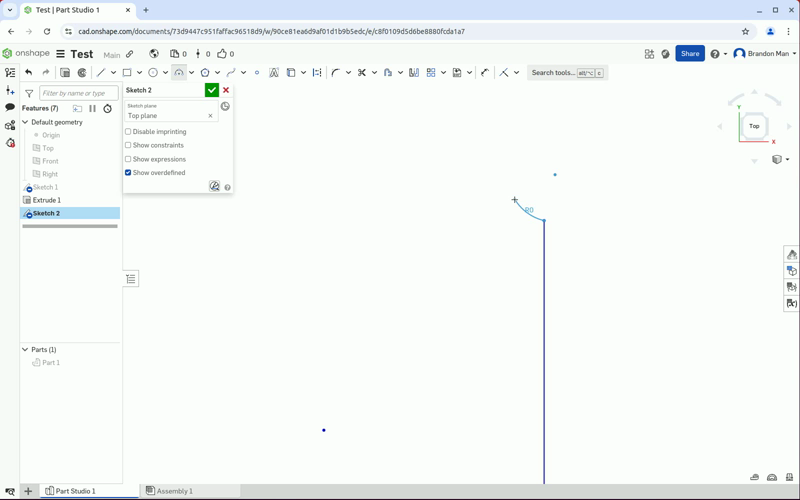
scroll(-6)
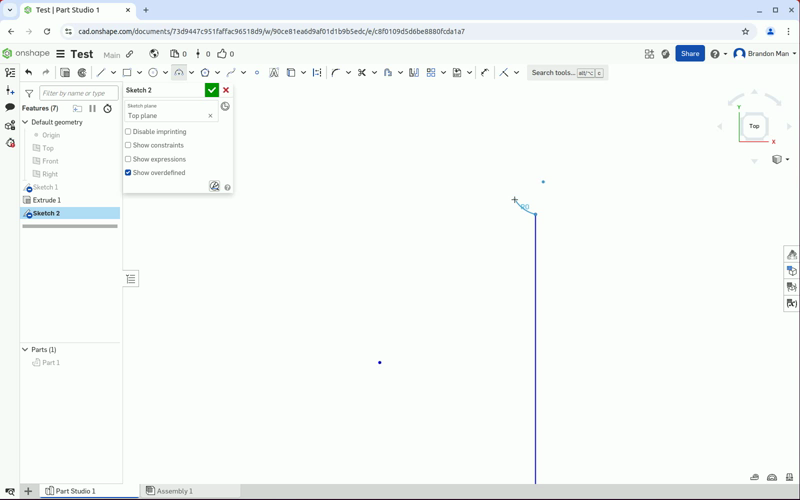
scroll(-6)
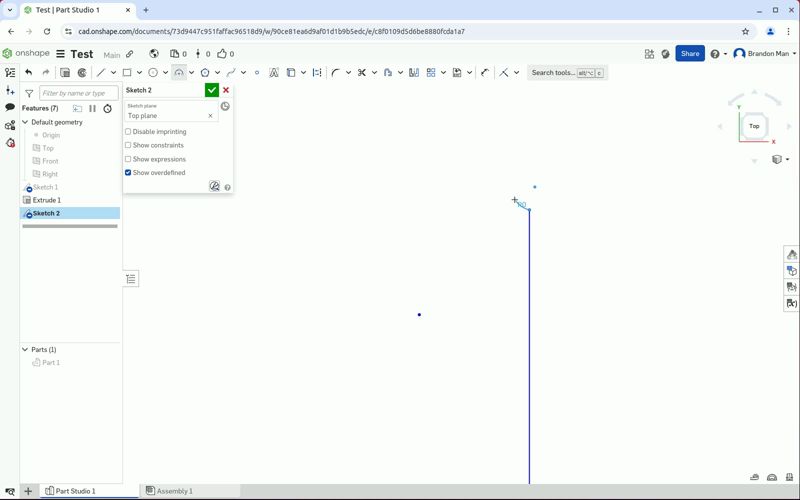
scroll(-6)
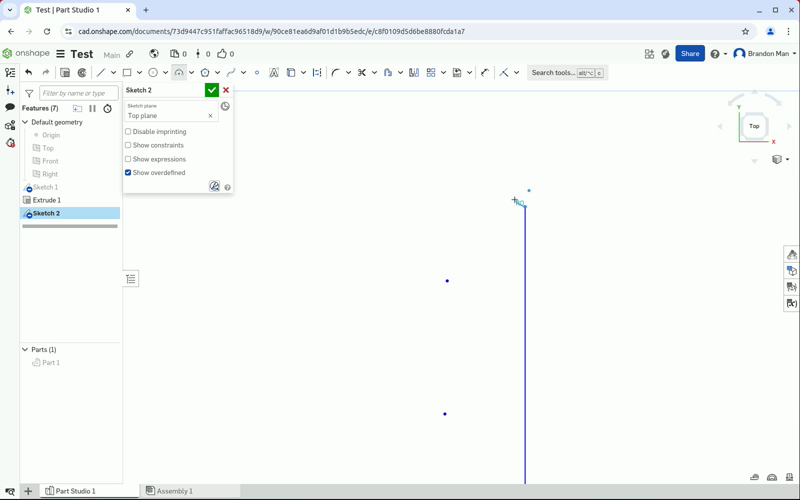
scroll(-6)
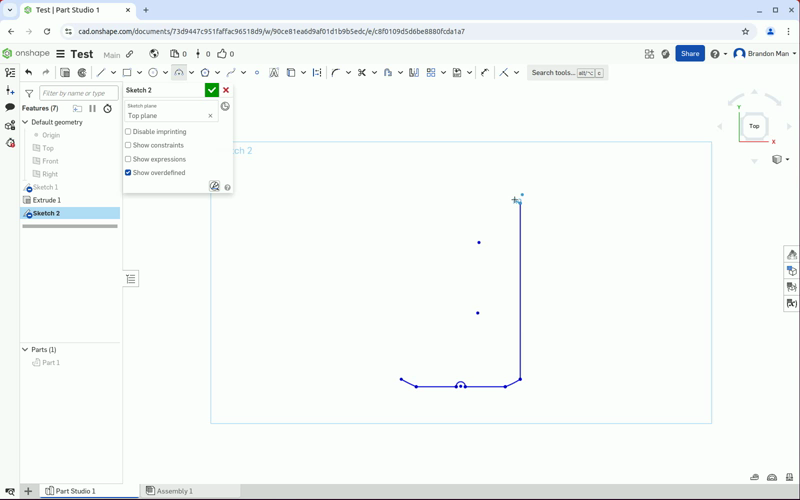
mouse_move(516, 202)
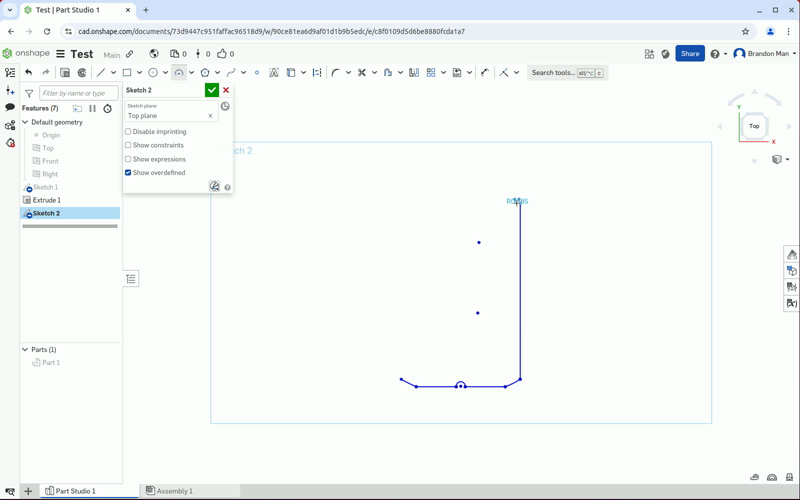
scroll(6)
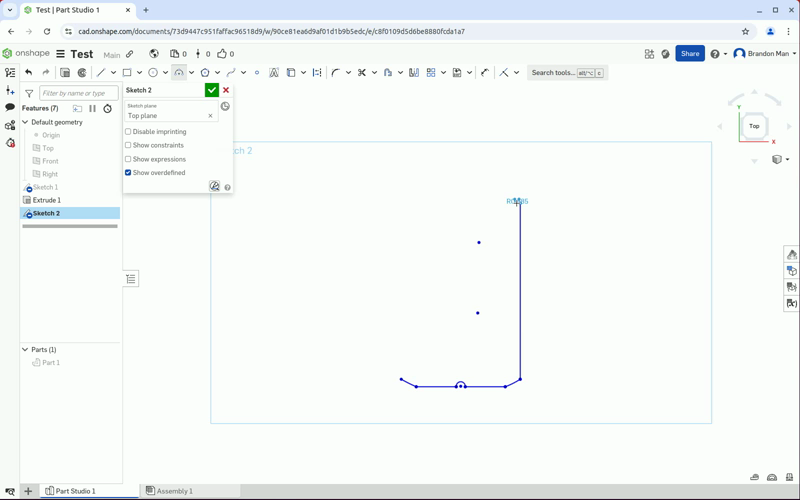
scroll(6)
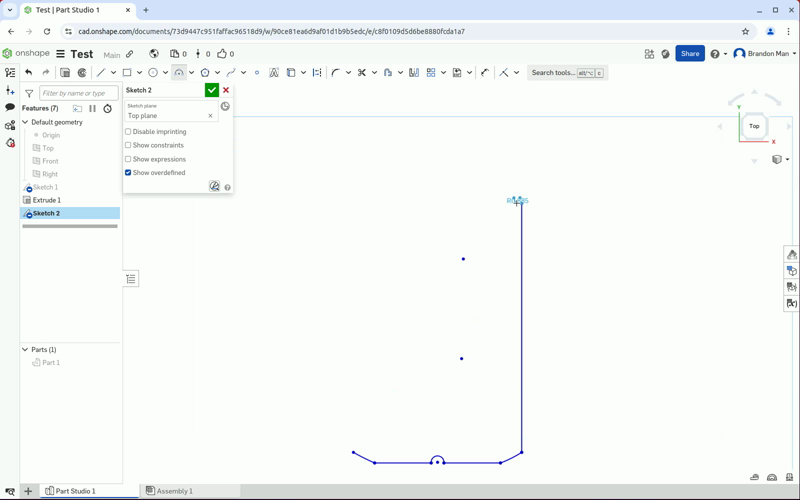
scroll(6)
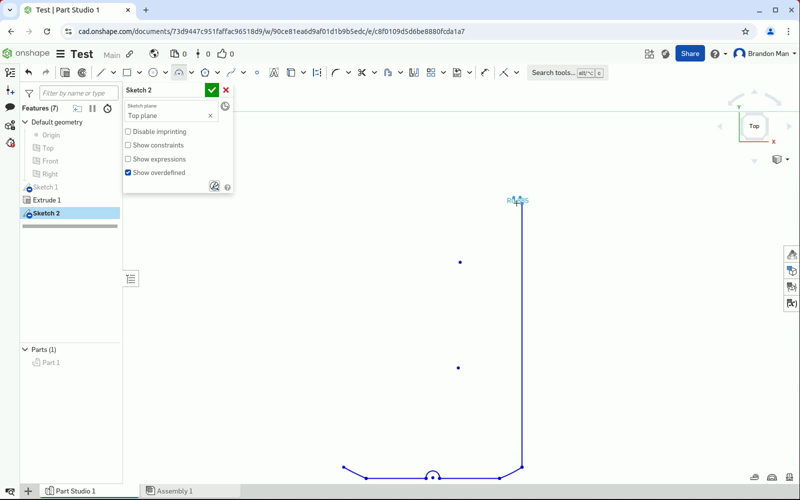
scroll(6)
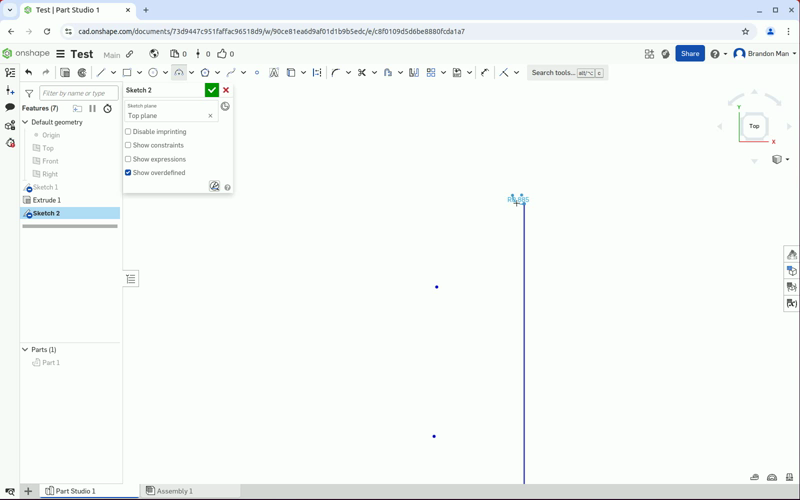
scroll(6)
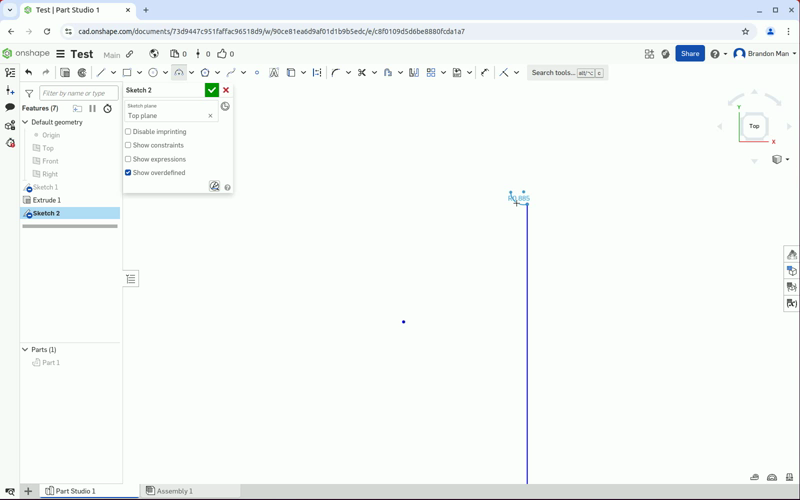
scroll(6)
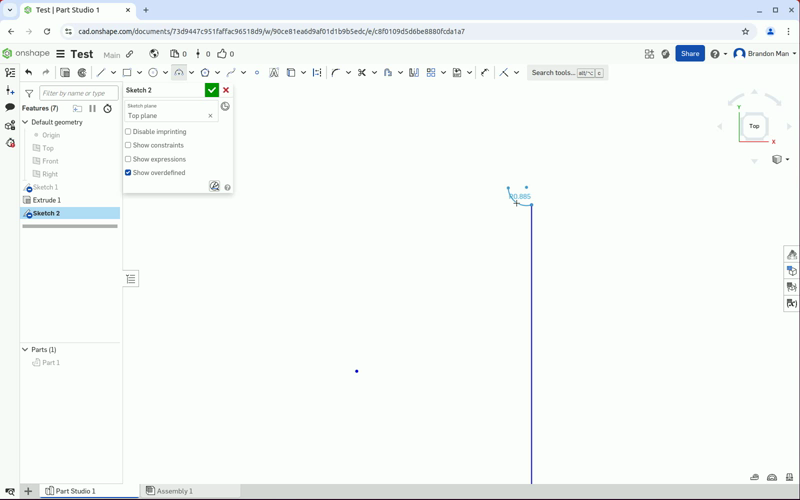
scroll(6)
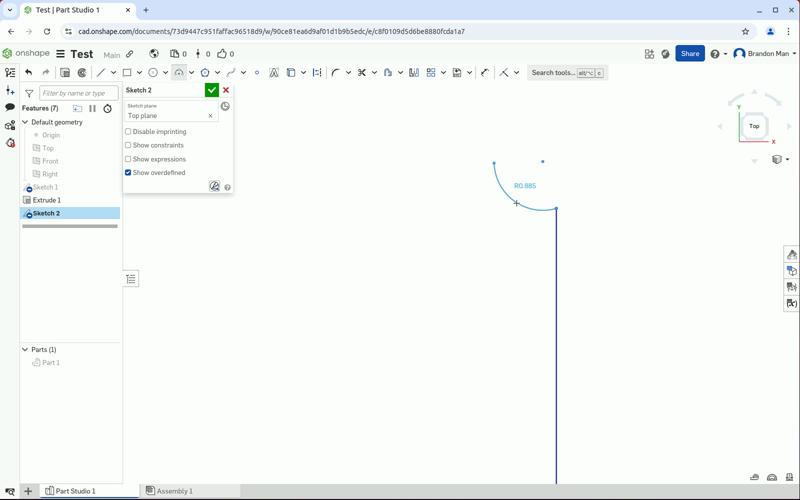
click(516, 202)
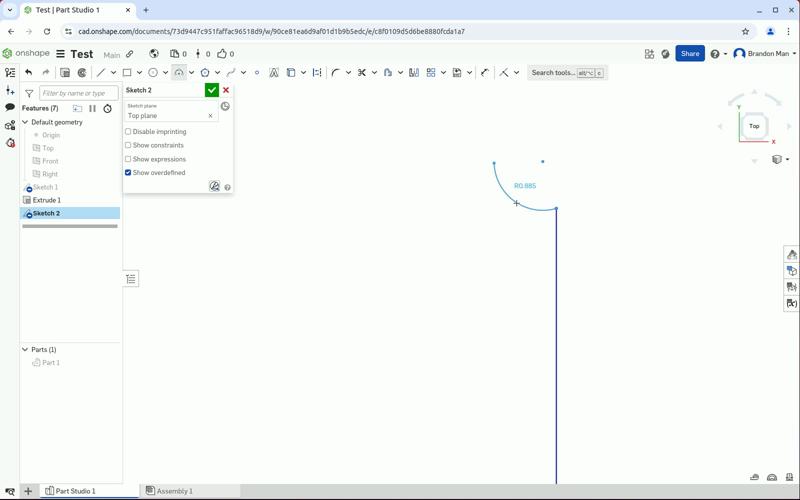
scroll(-6)
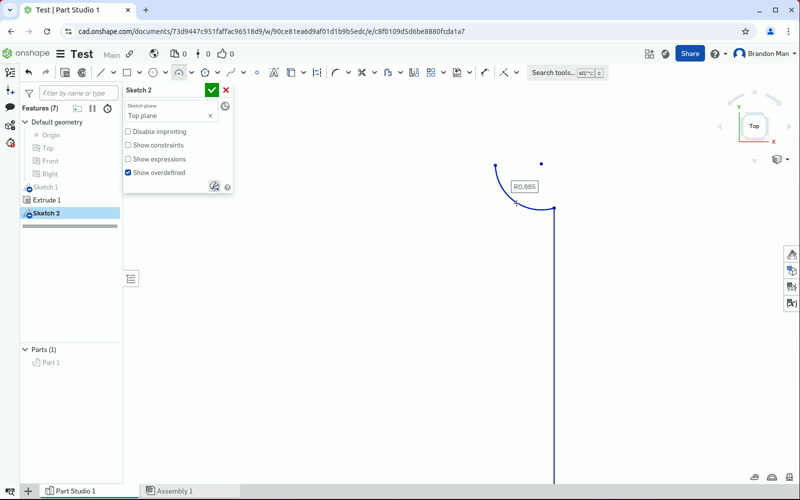
scroll(-6)
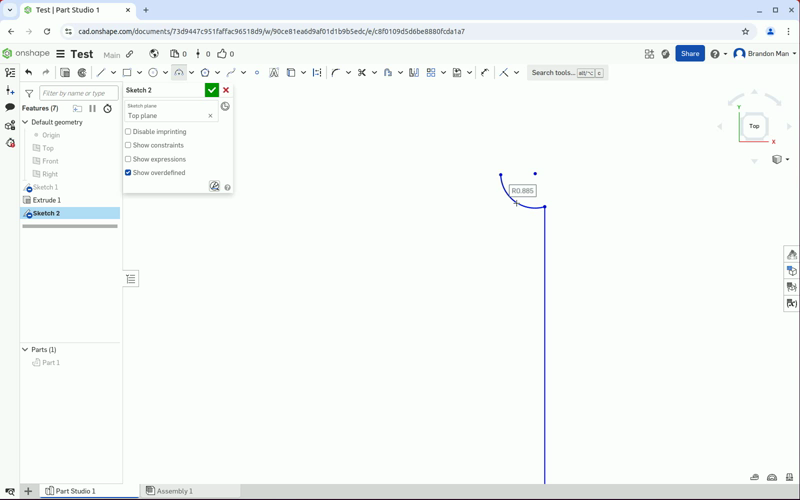
scroll(-6)
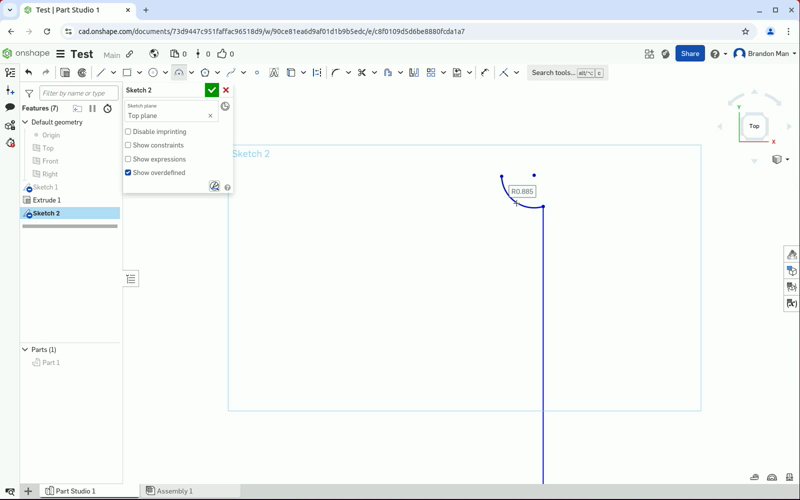
scroll(-6)
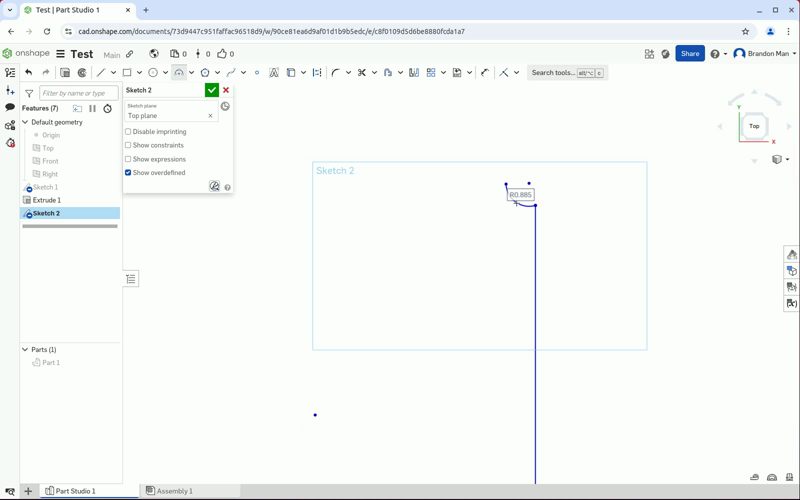
scroll(-6)
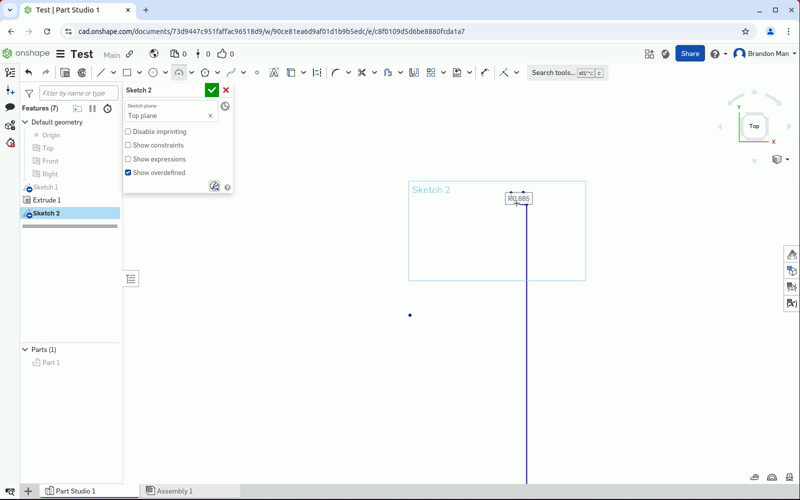
scroll(-6)
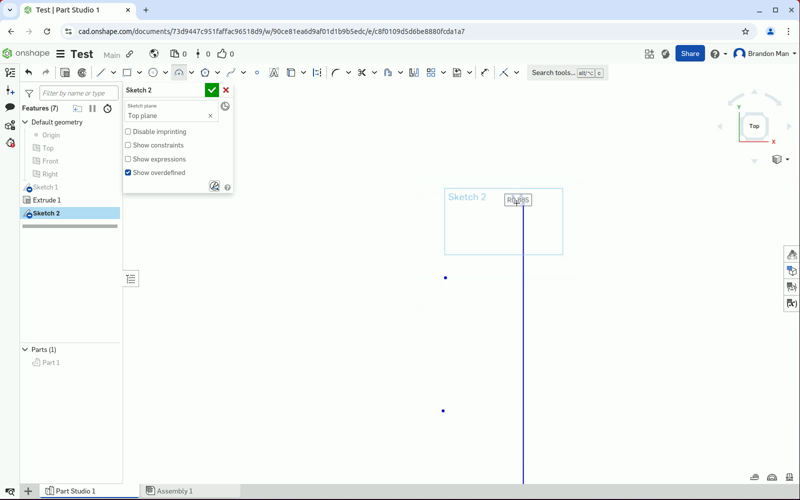
scroll(-6)
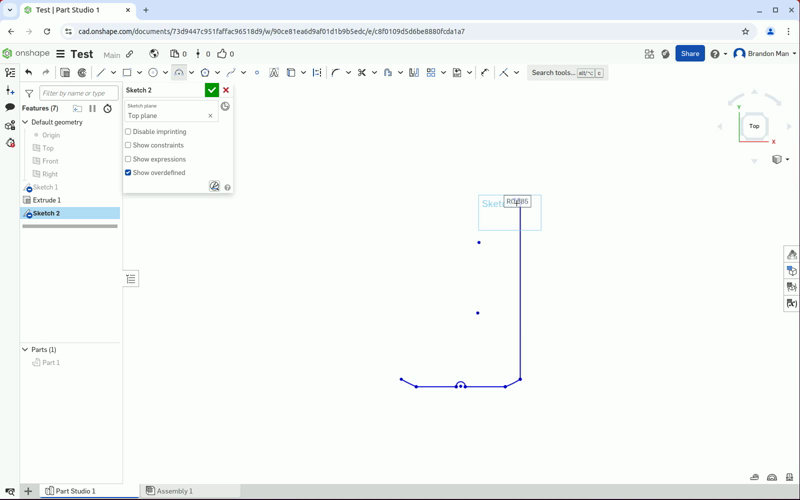
key_up(shift)
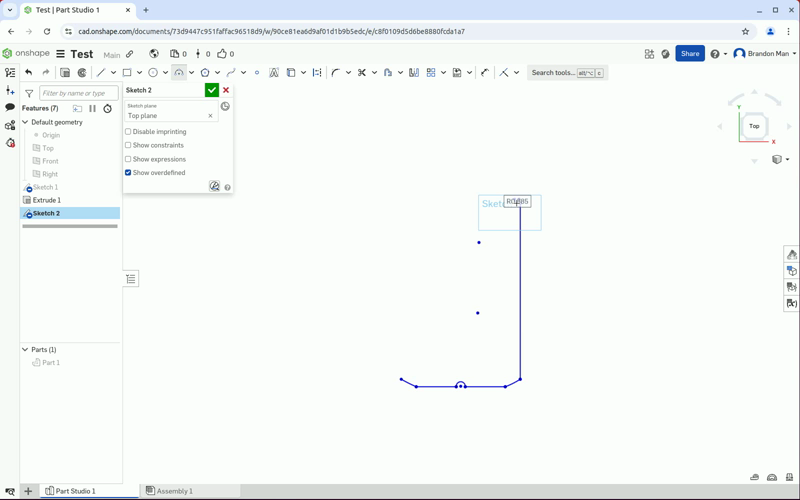
key(esc)
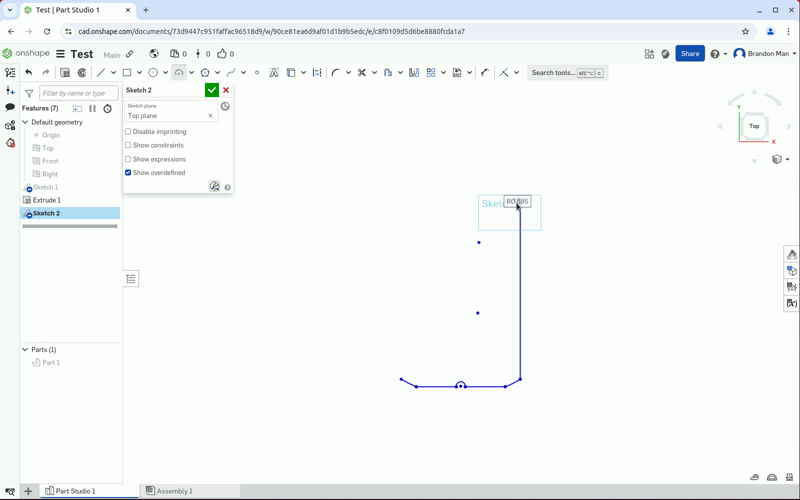
key(l)
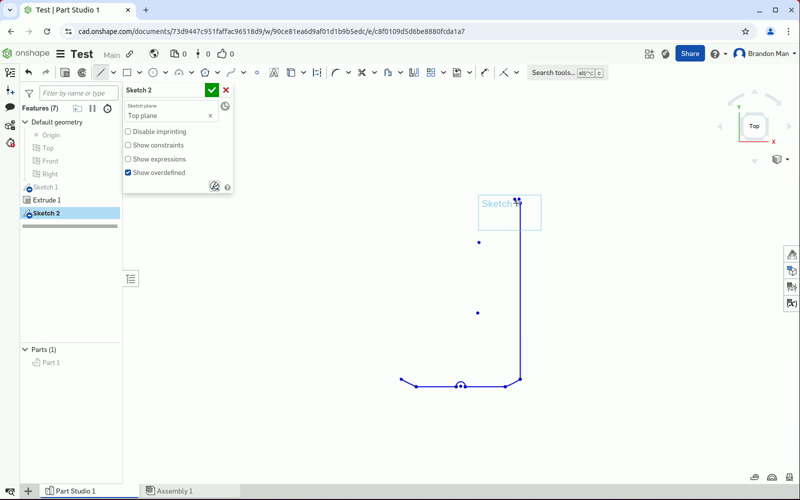
mouse_move(514, 199)
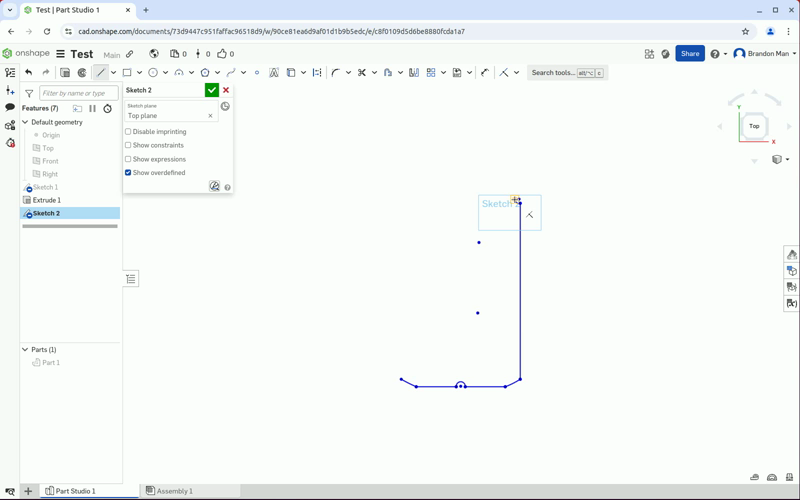
scroll(6)
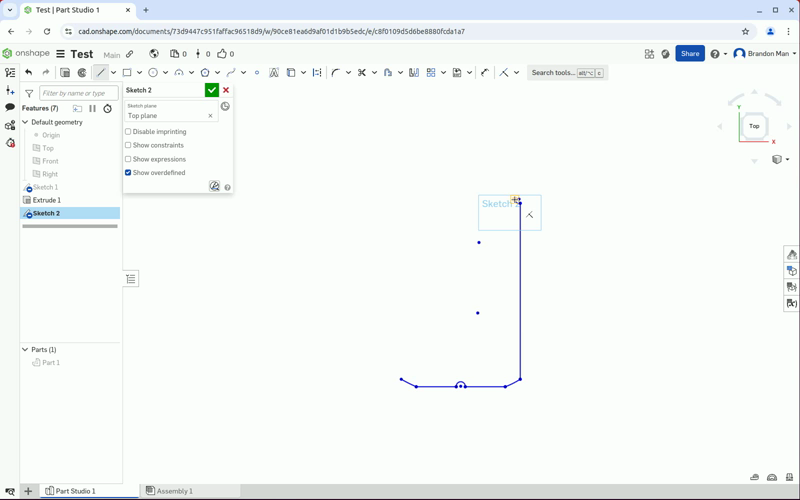
scroll(6)
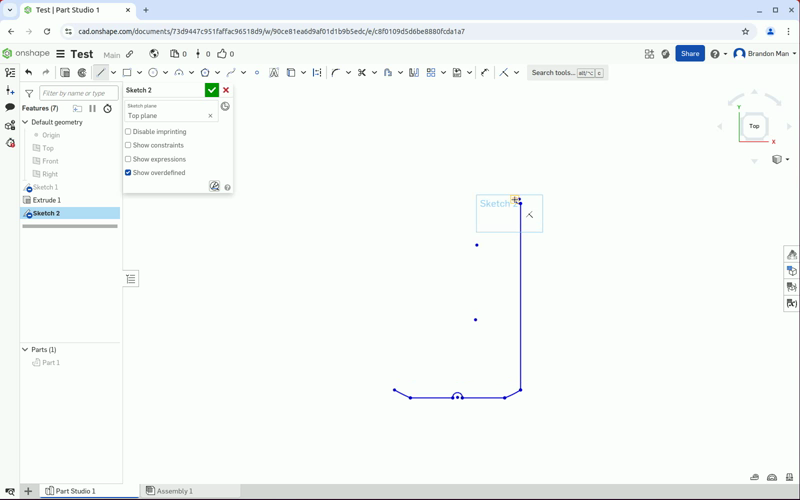
scroll(6)
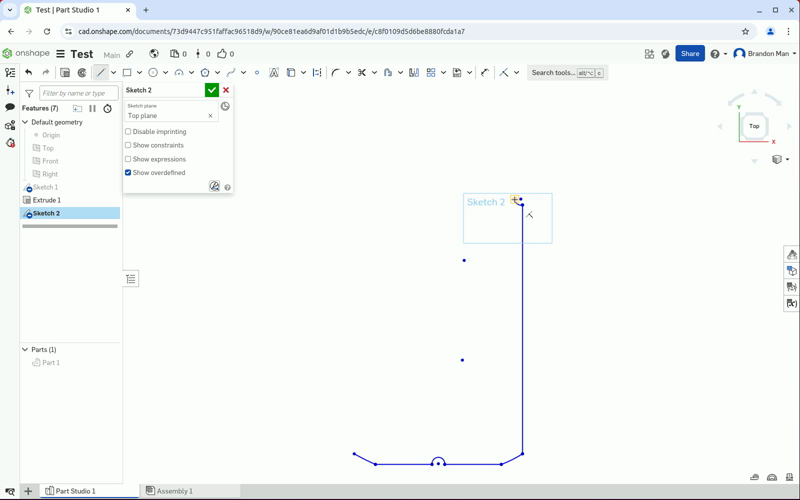
scroll(6)
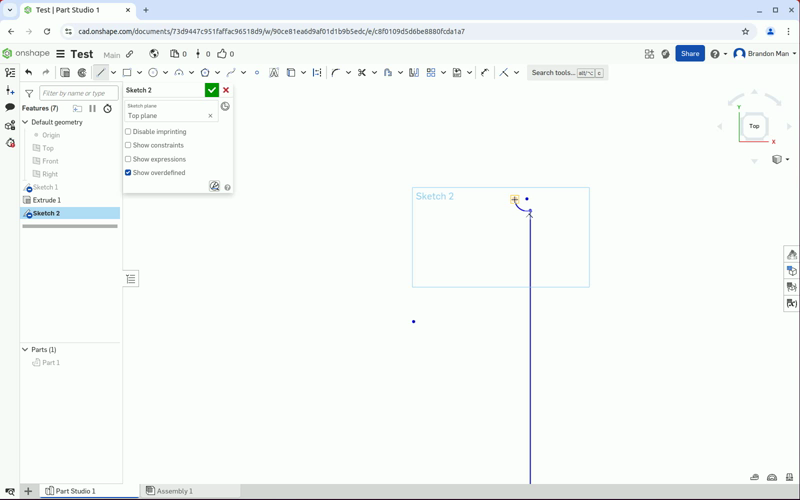
scroll(6)
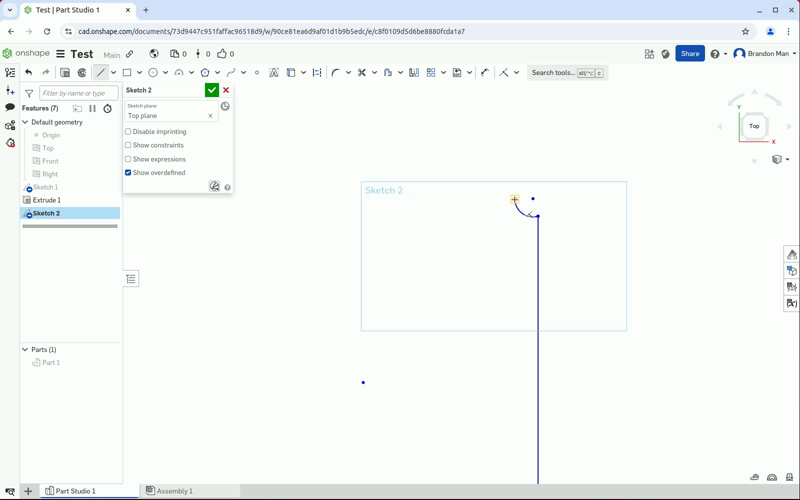
scroll(6)
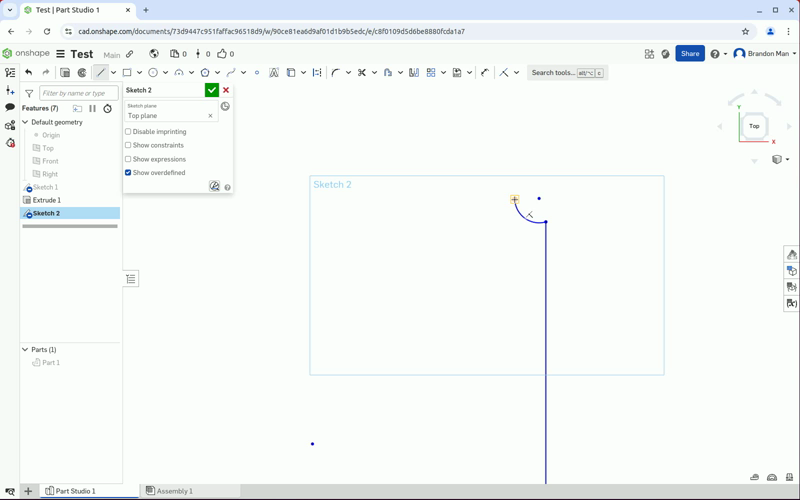
scroll(6)
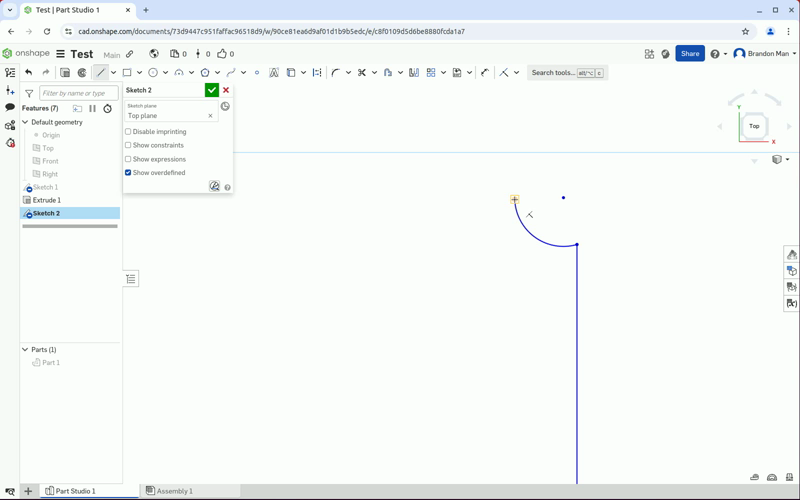
click(514, 199)
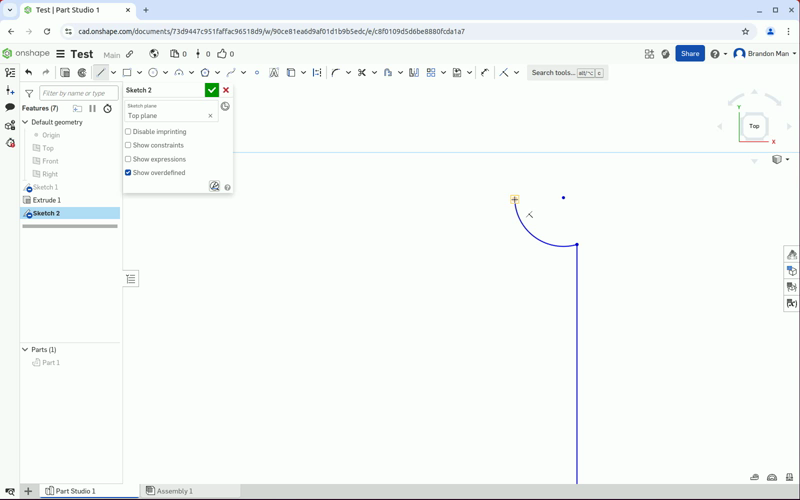
scroll(-6)
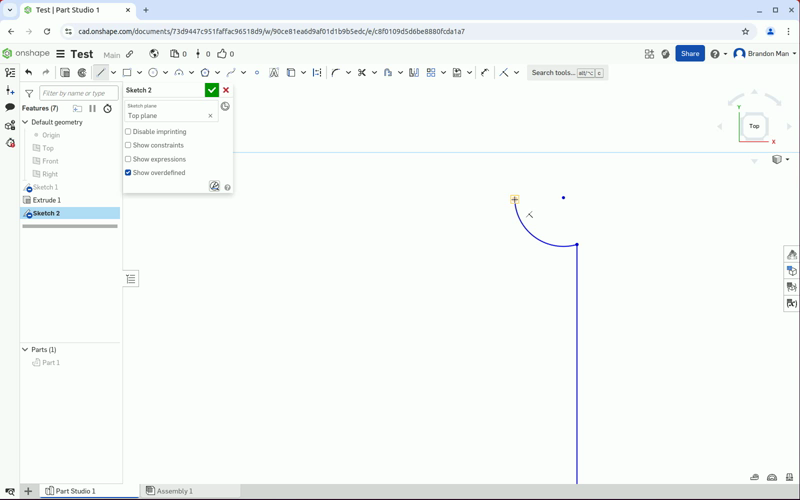
scroll(-6)
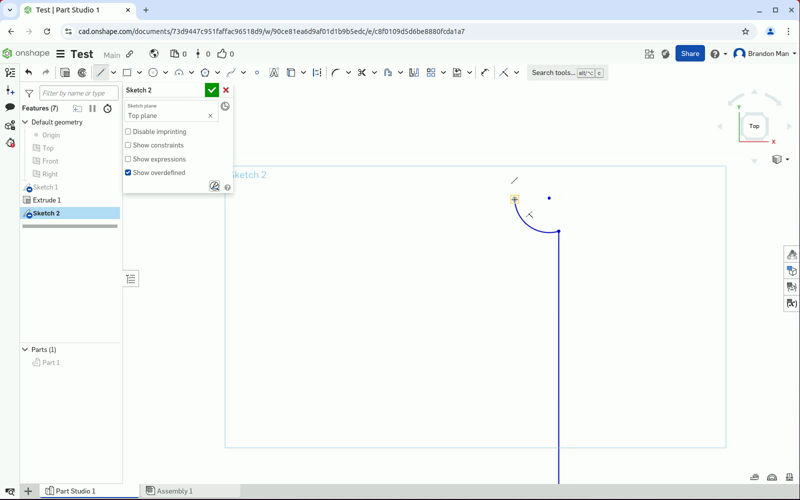
scroll(-6)
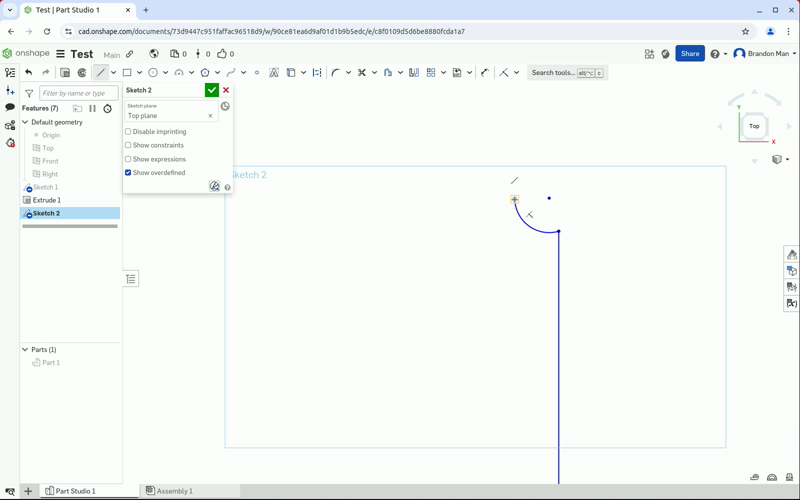
scroll(-6)
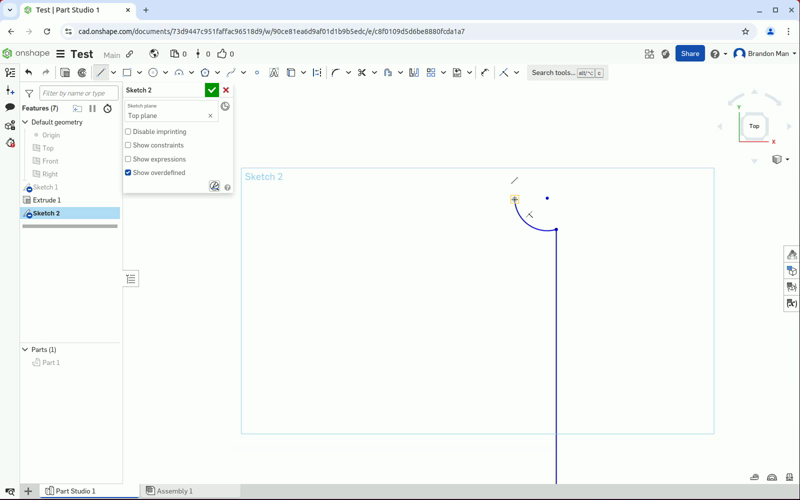
scroll(-6)
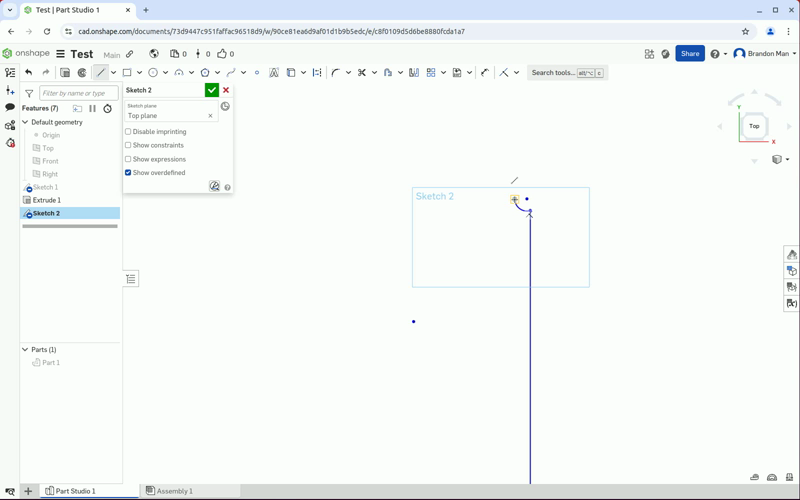
scroll(-6)
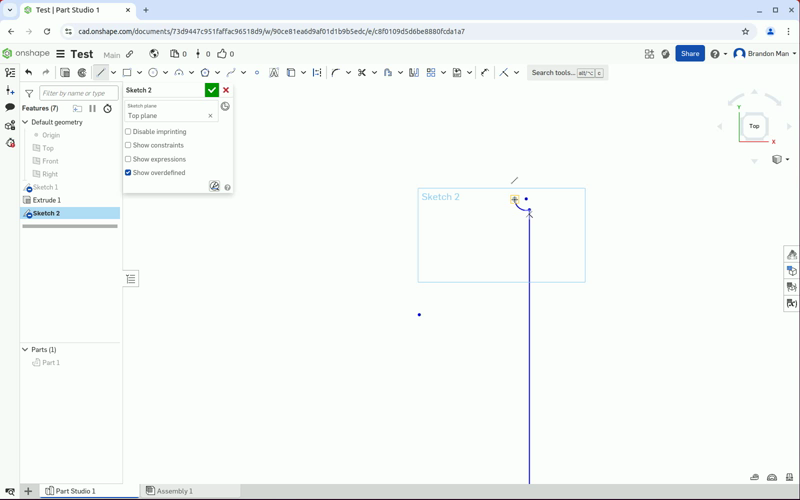
scroll(-6)
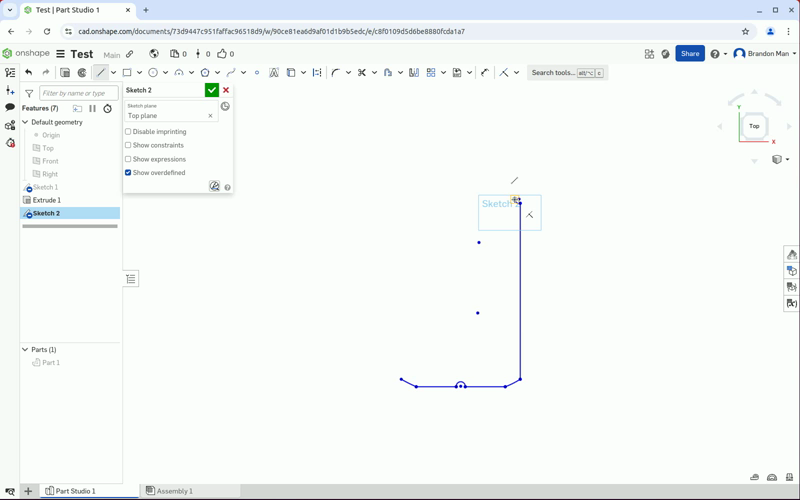
key_down(shift)
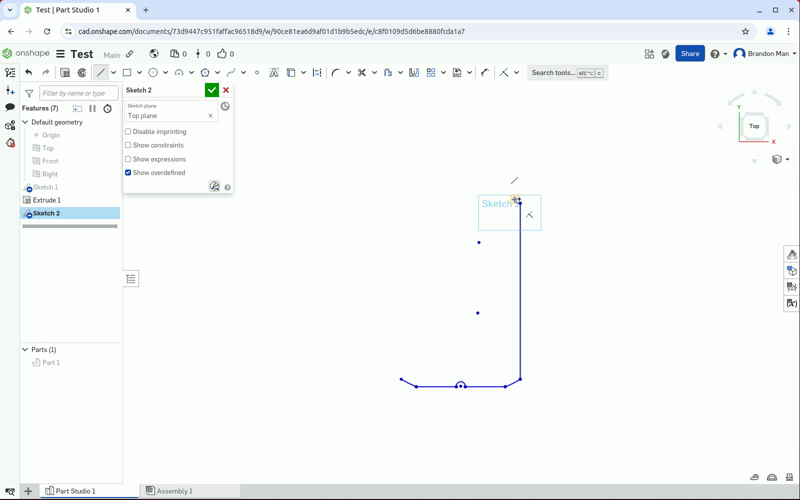
mouse_move(404, 199)
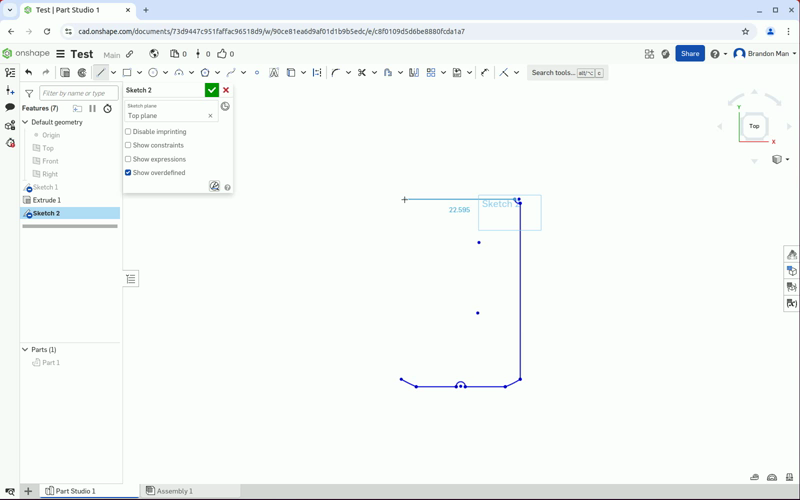
click(404, 199)
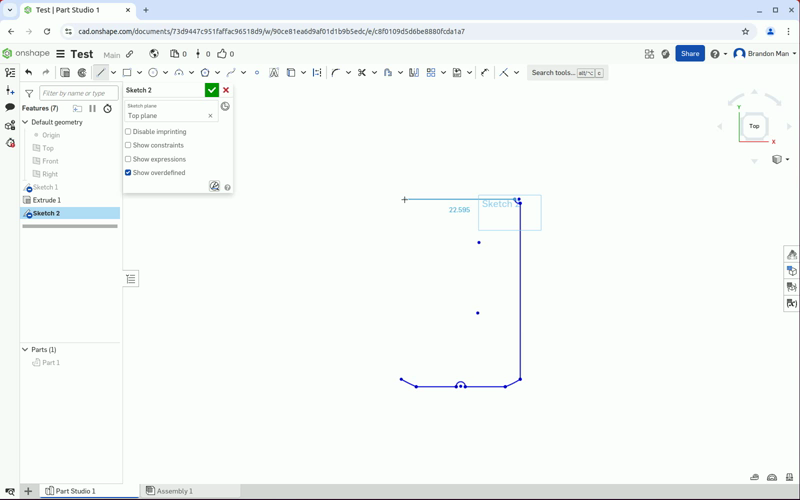
key_up(shift)
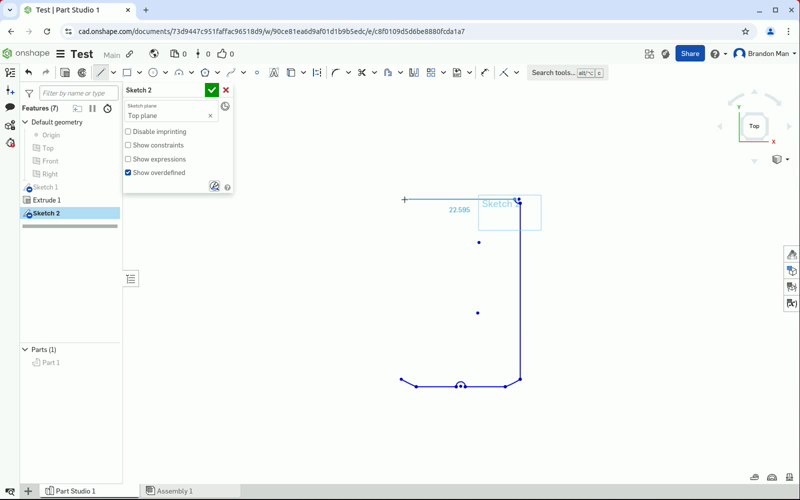
key(esc)
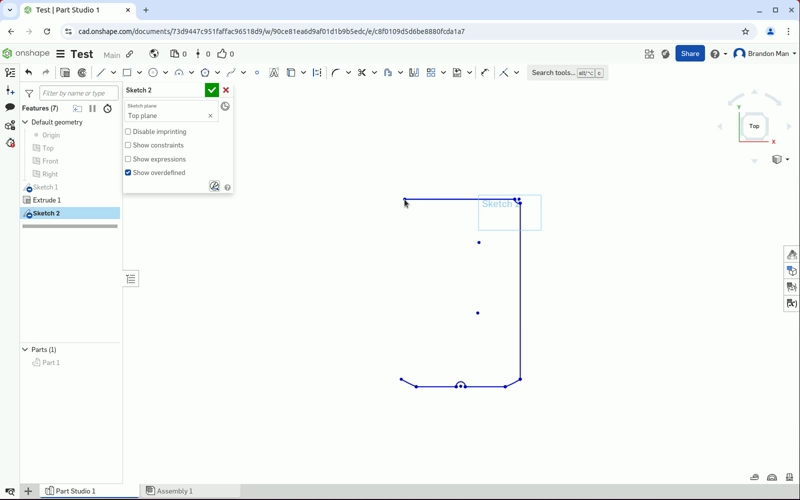
key(a)
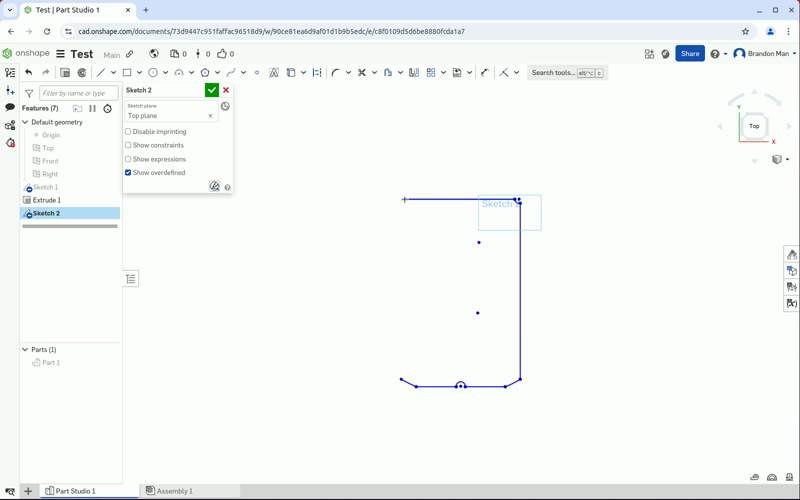
mouse_move(404, 199)
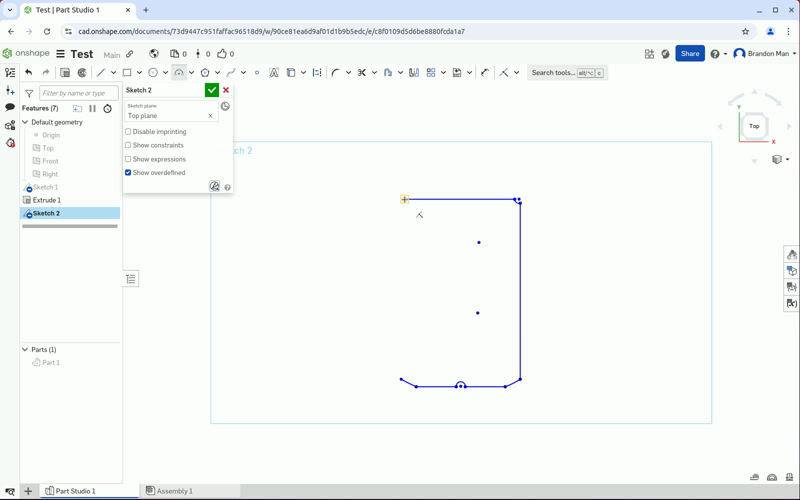
click(404, 199)
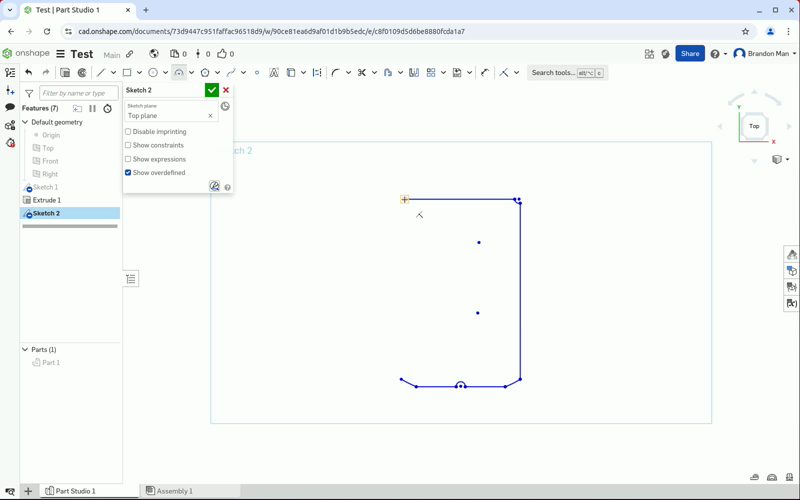
key_down(shift)
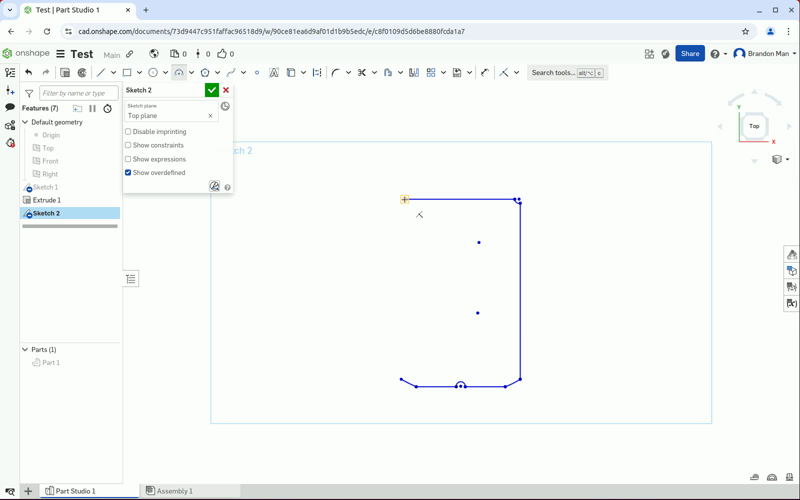
mouse_move(401, 203)
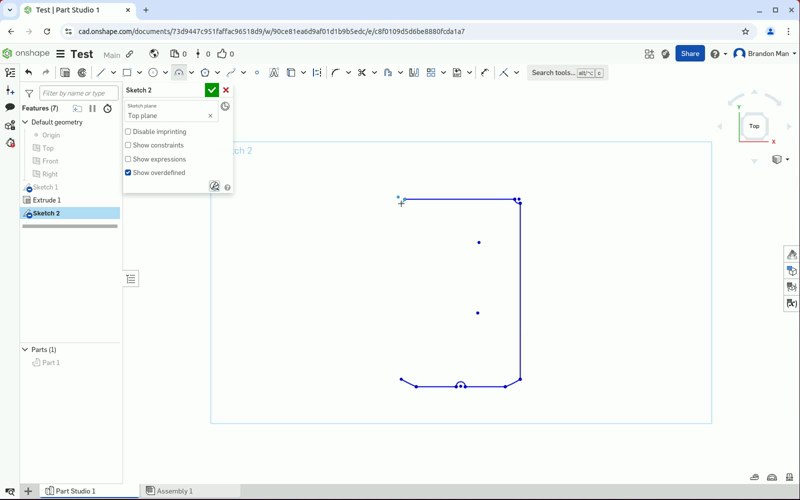
scroll(6)
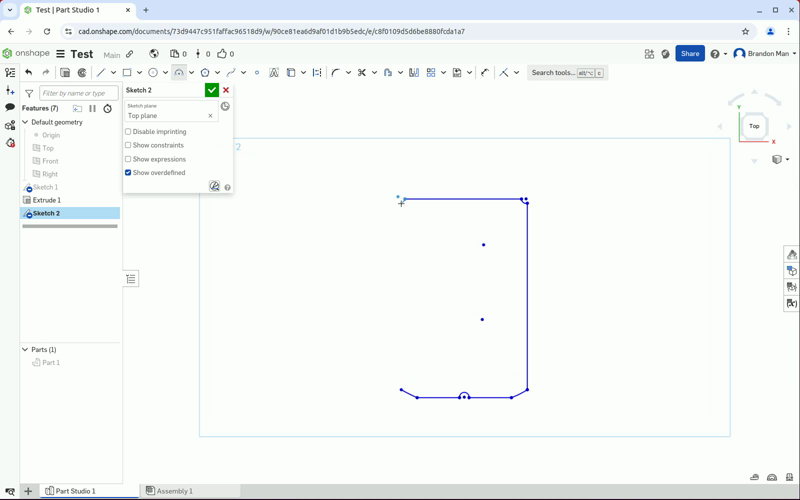
scroll(6)
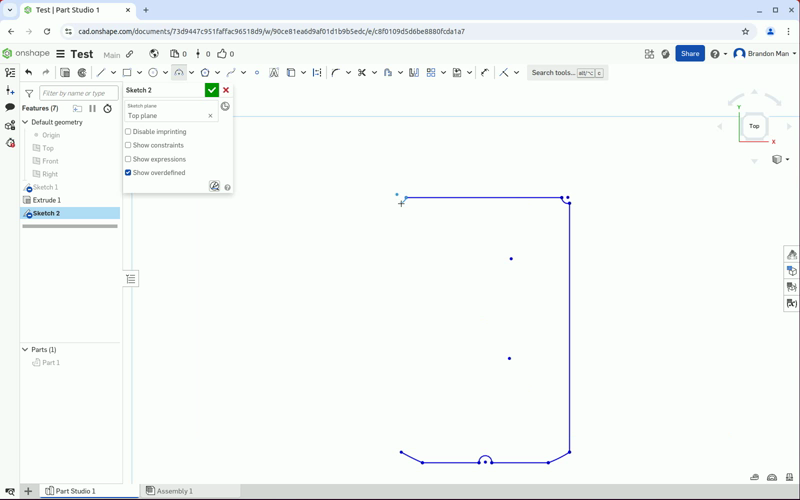
scroll(6)
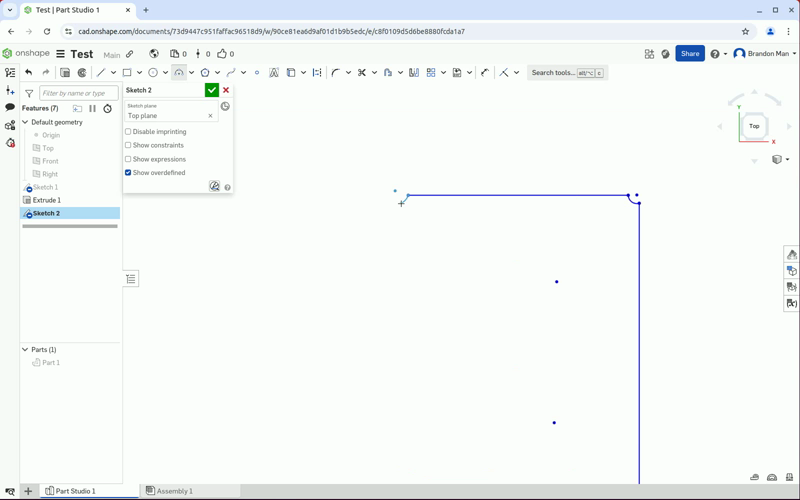
scroll(6)
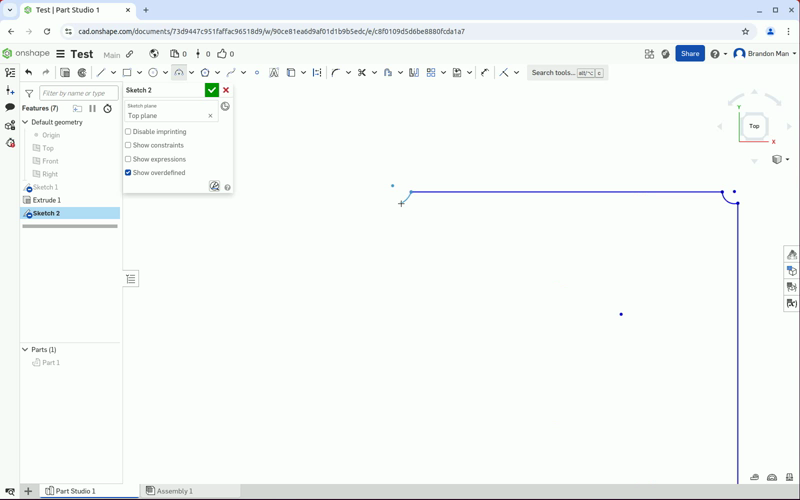
scroll(6)
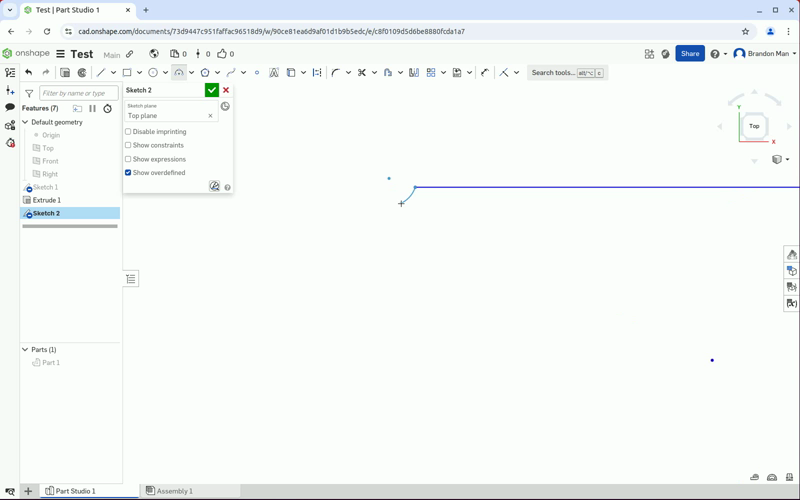
scroll(6)
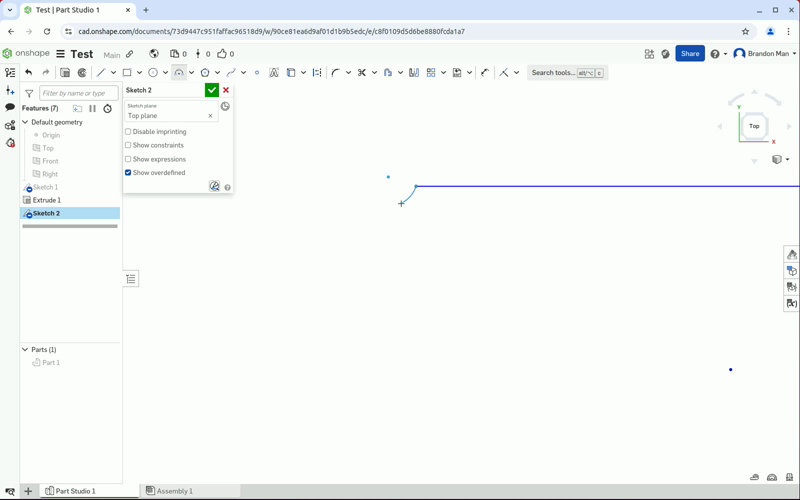
scroll(6)
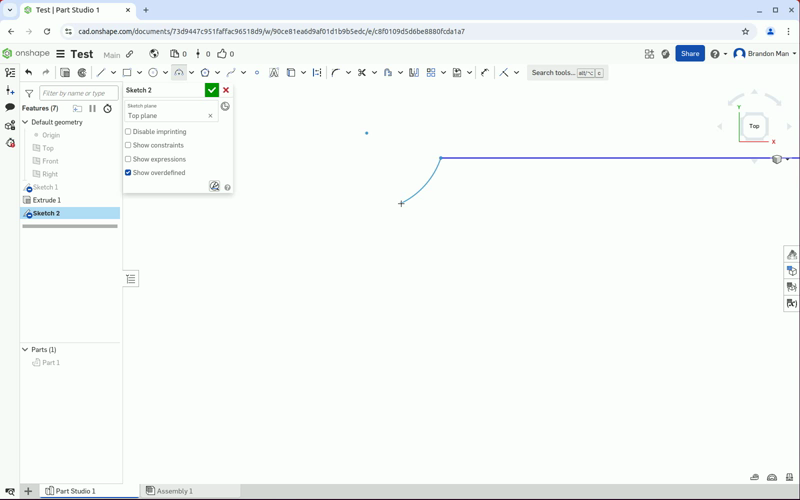
click(401, 203)
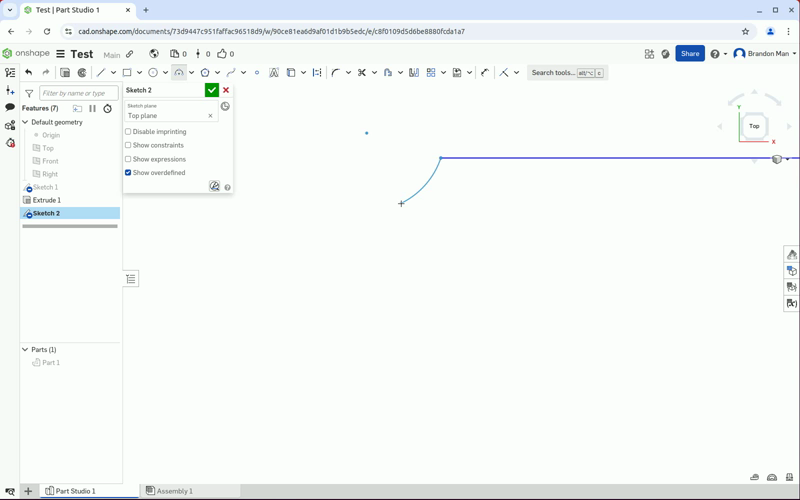
scroll(-6)
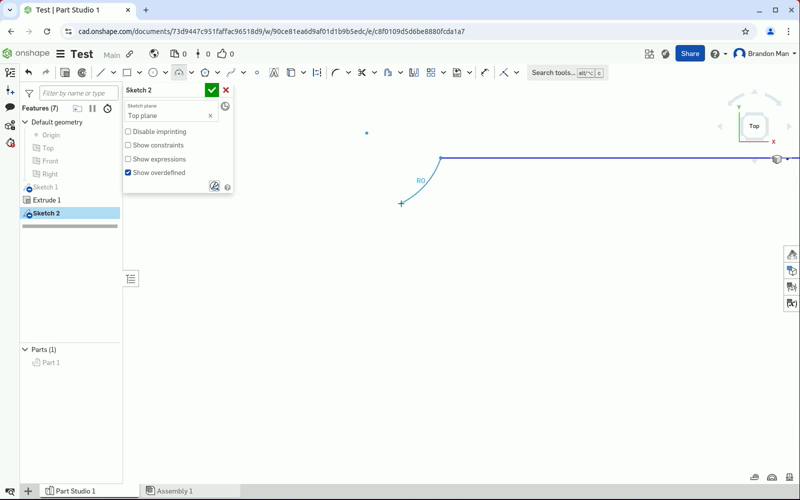
scroll(-6)
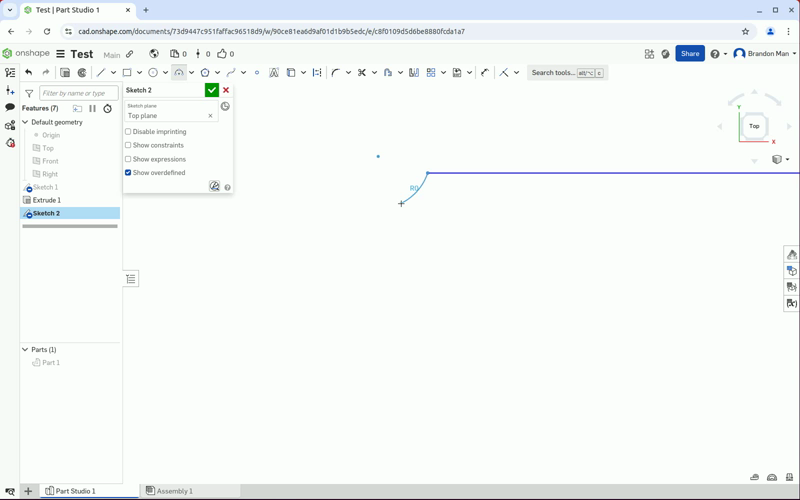
scroll(-6)
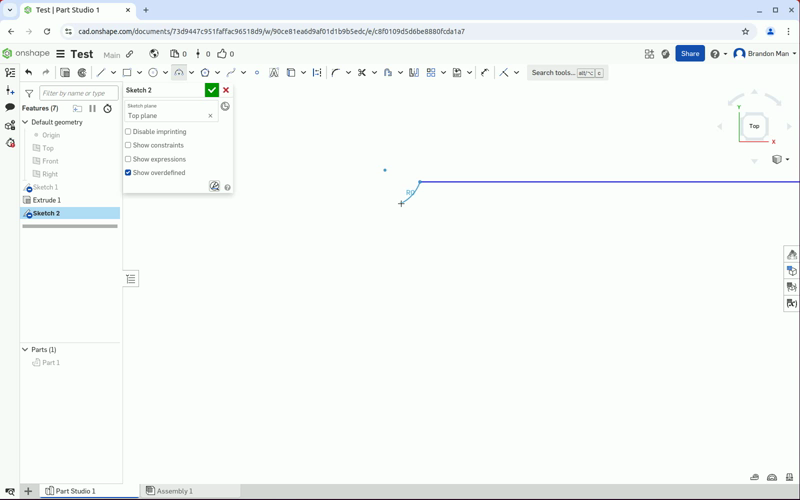
scroll(-6)
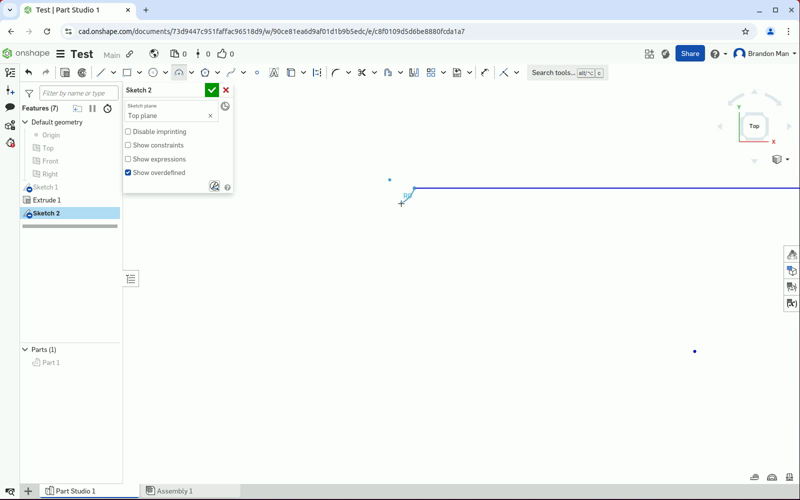
scroll(-6)
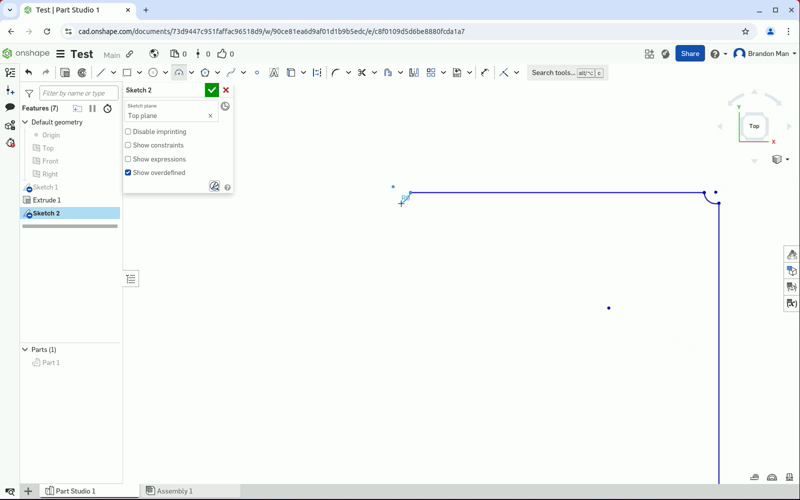
scroll(-6)
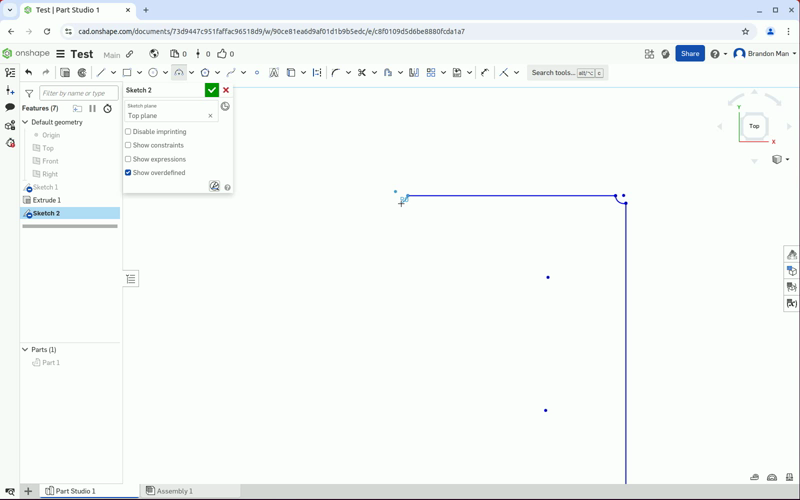
scroll(-6)
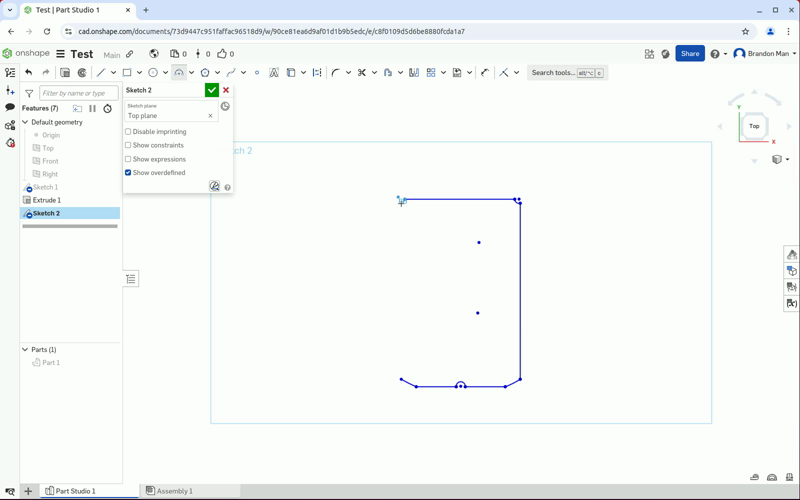
mouse_move(403, 201)
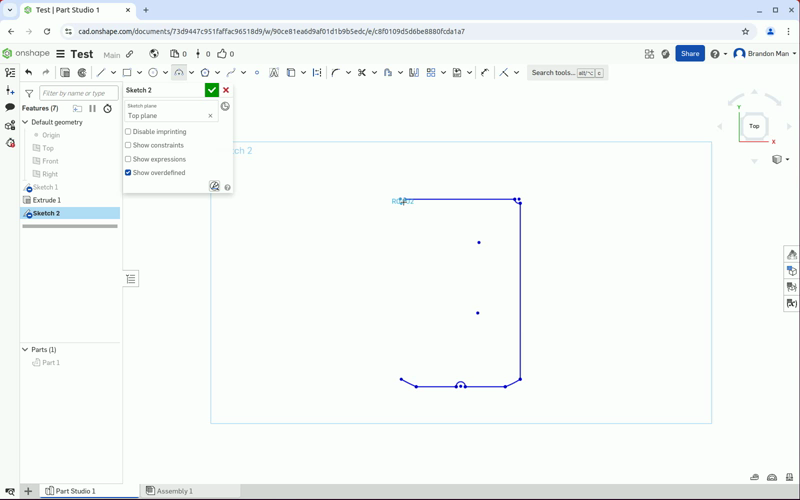
scroll(6)
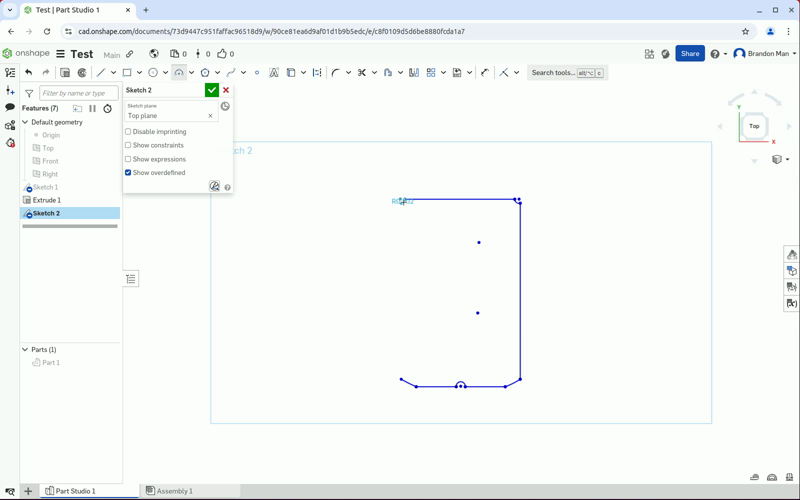
scroll(6)
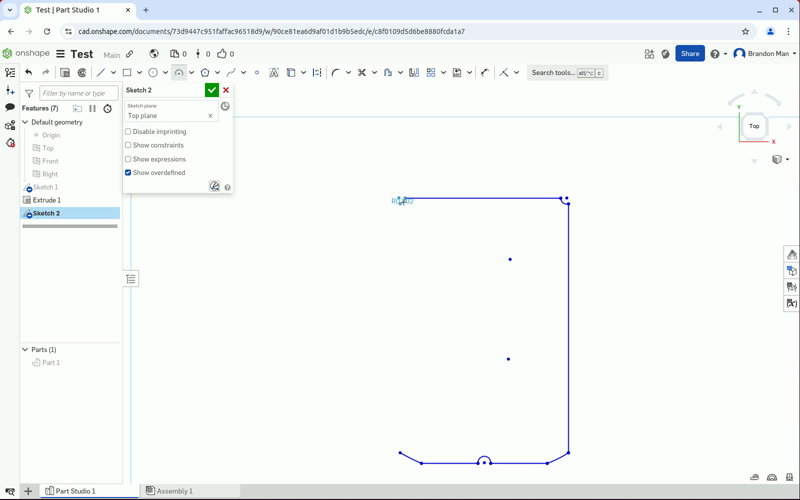
scroll(6)
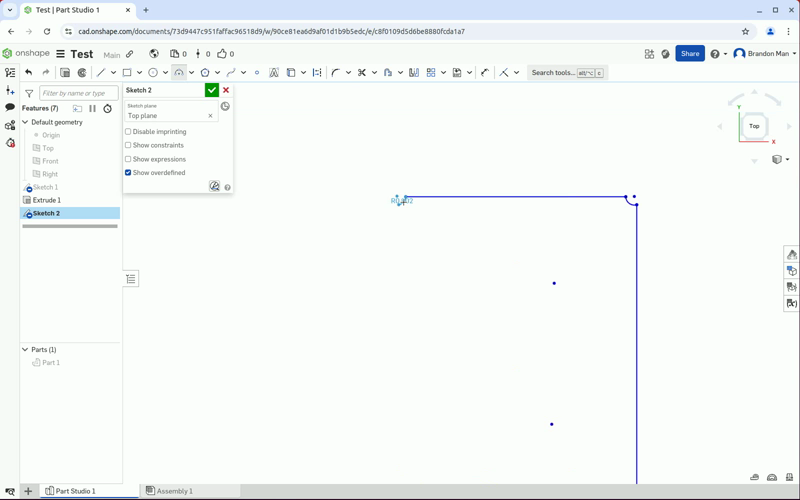
scroll(6)
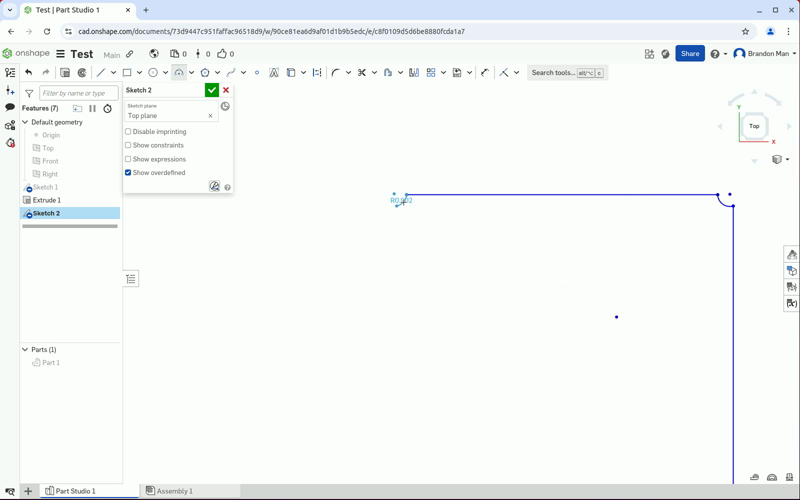
scroll(6)
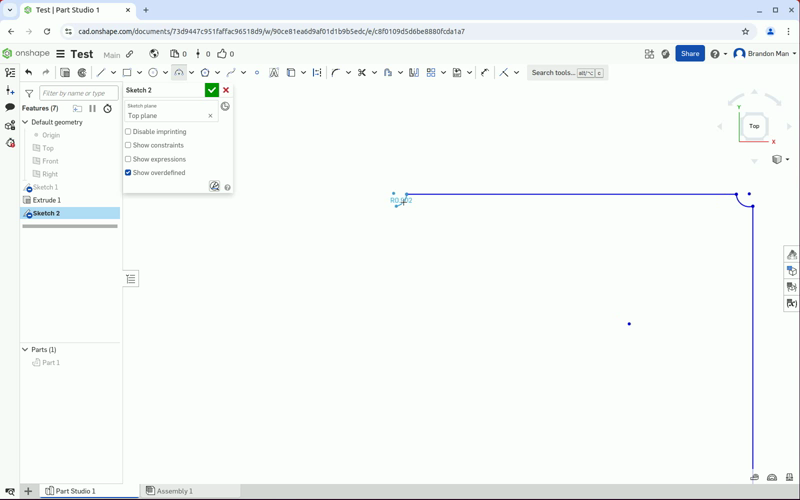
scroll(6)
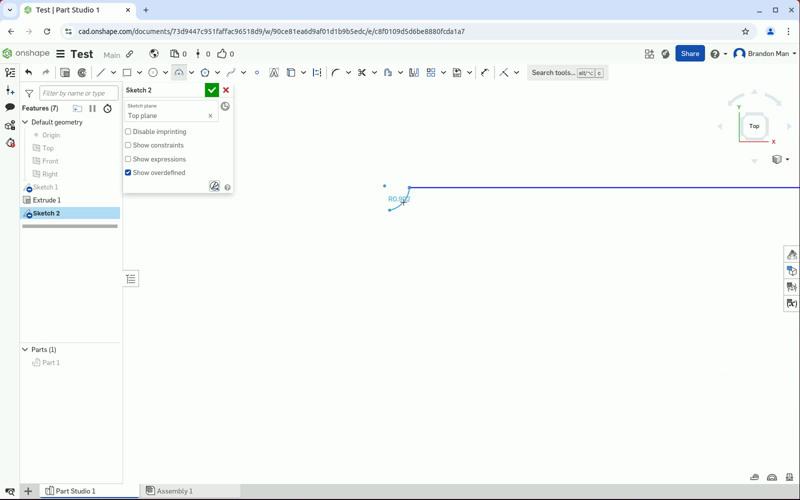
scroll(6)
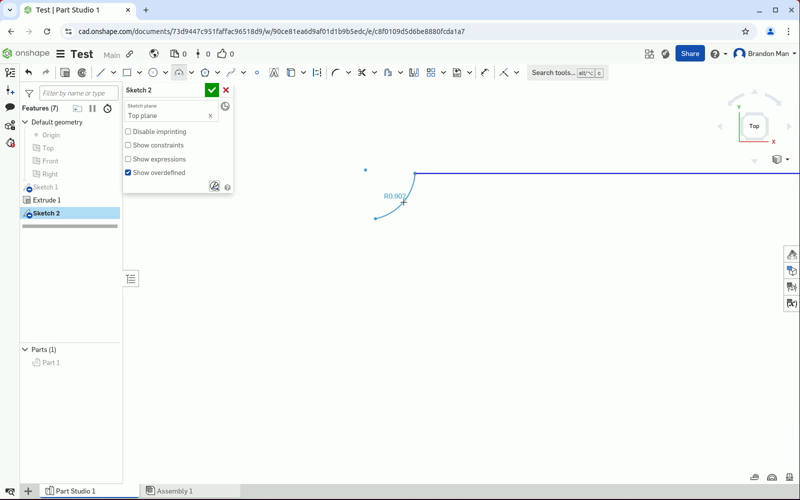
click(403, 201)
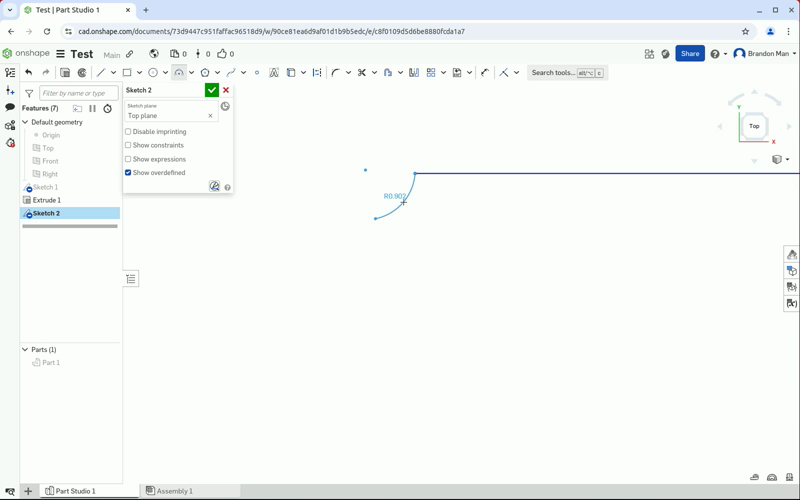
scroll(-6)
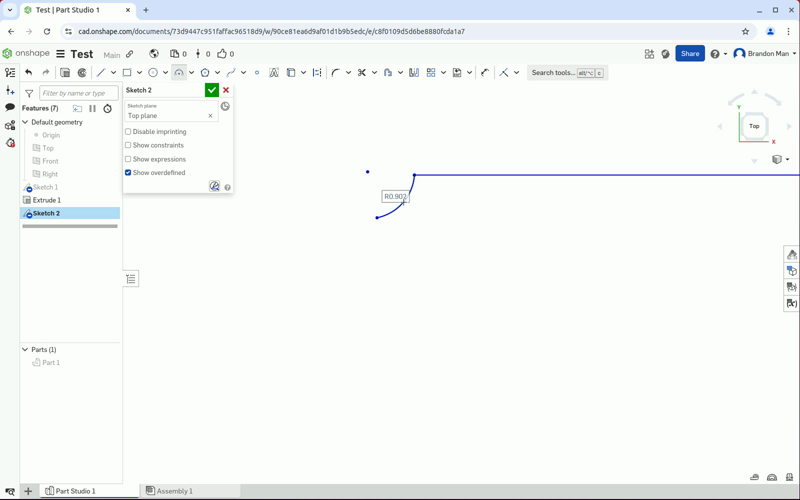
scroll(-6)
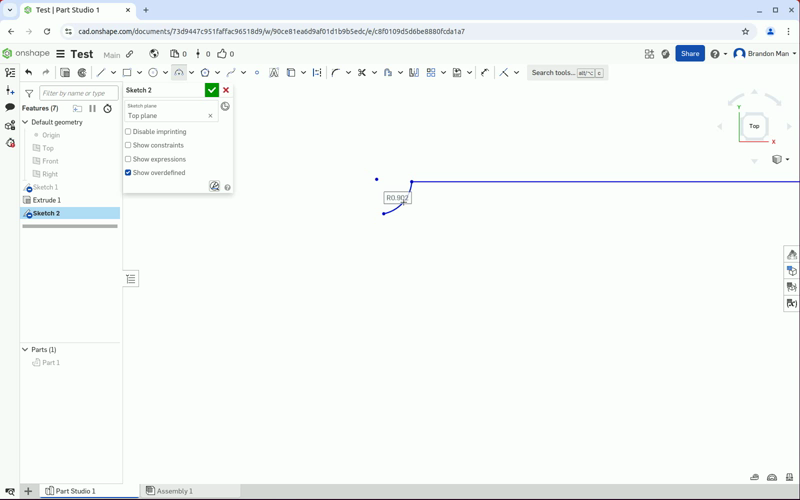
scroll(-6)
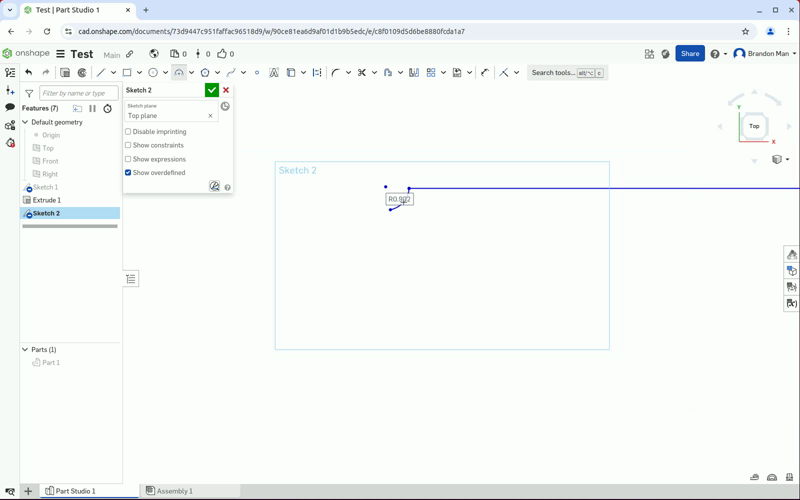
scroll(-6)
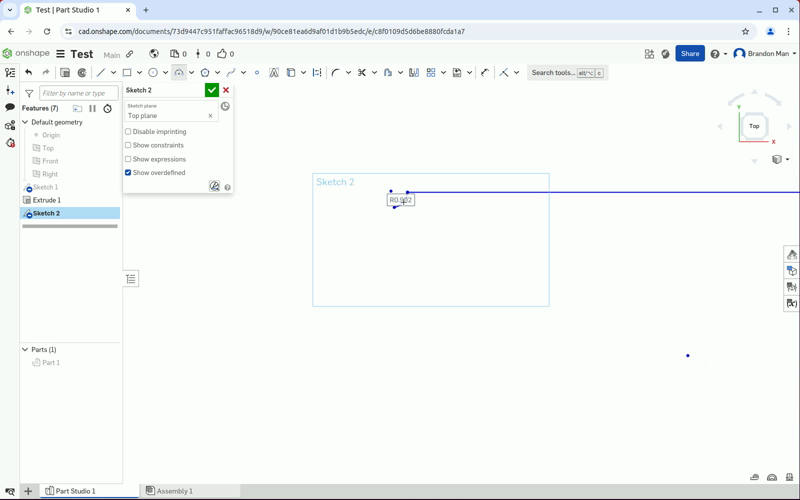
scroll(-6)
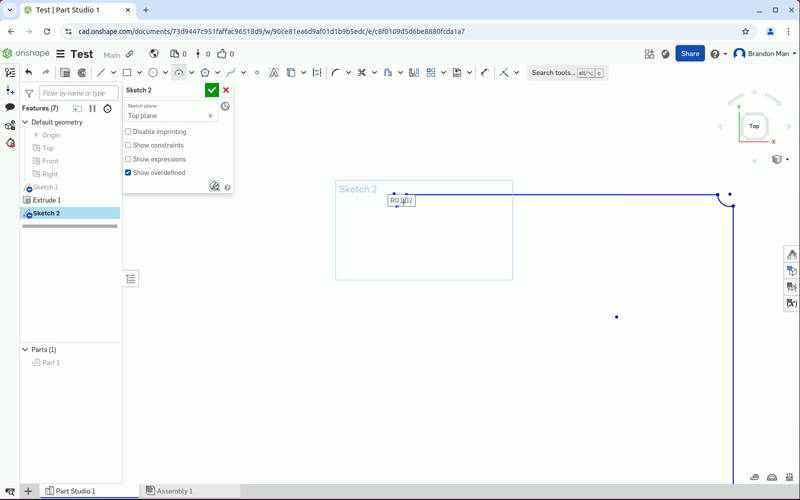
scroll(-6)
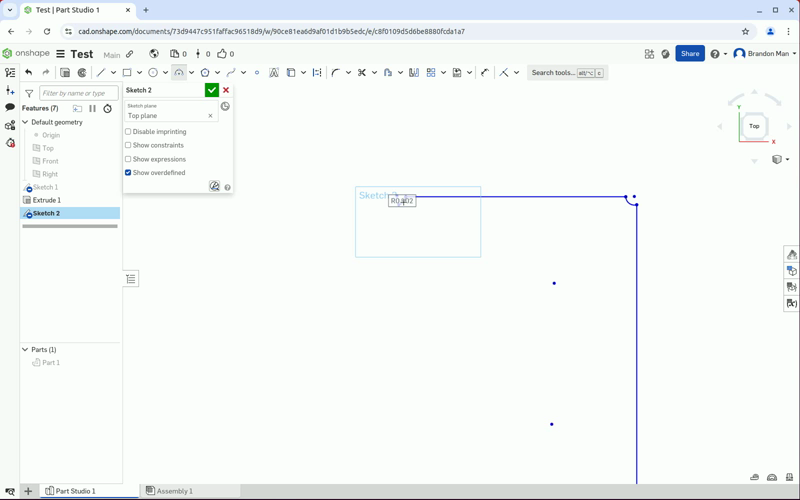
scroll(-6)
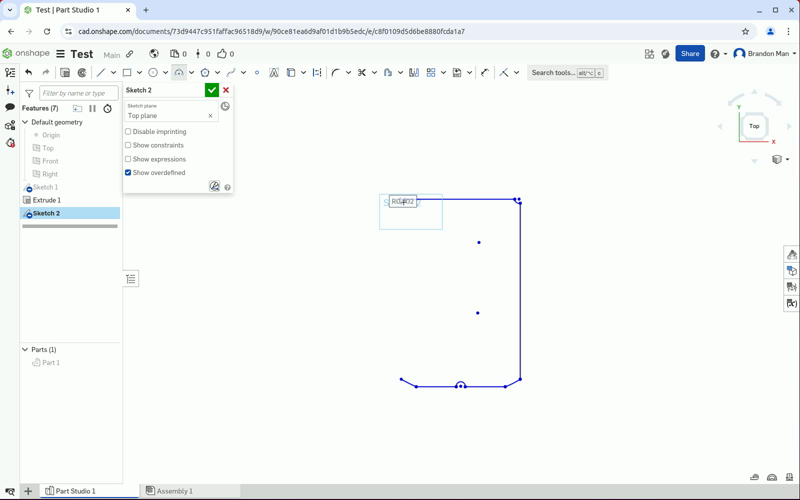
key_up(shift)
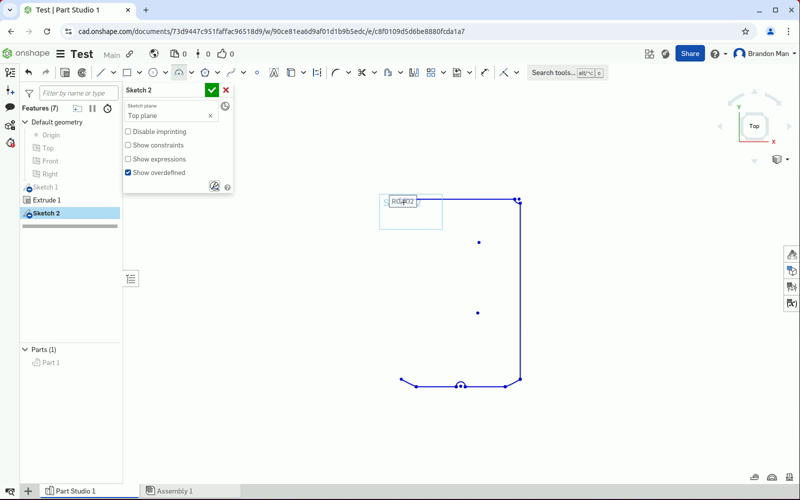
key(esc)
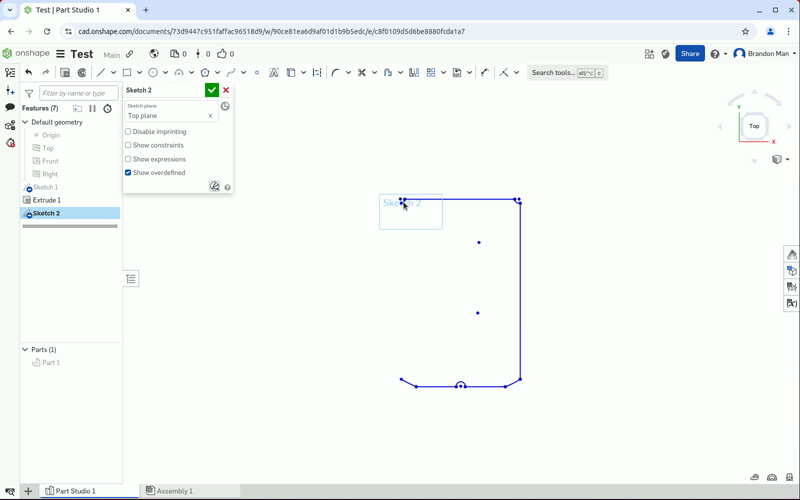
key(l)
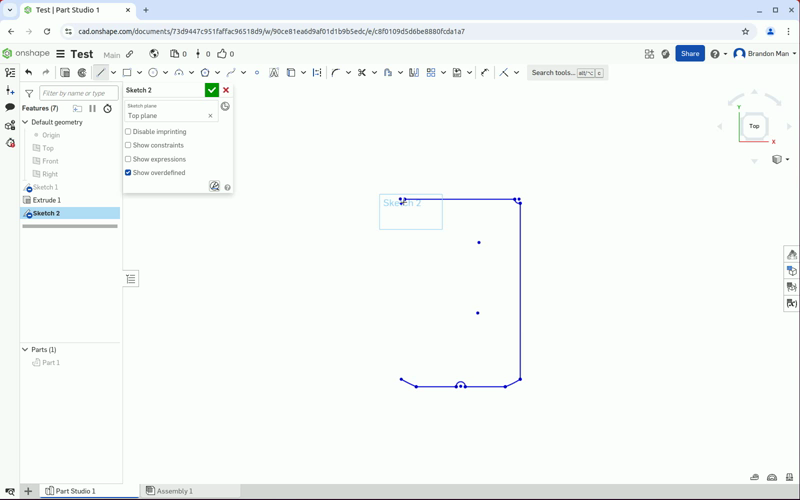
mouse_move(401, 203)
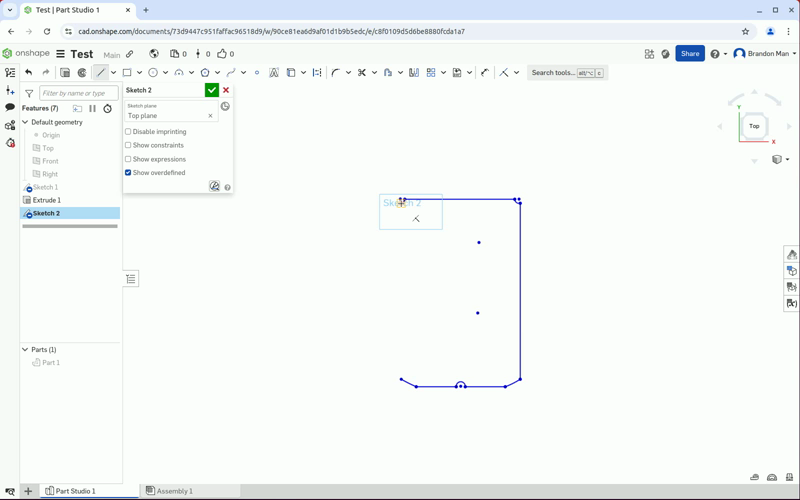
scroll(6)
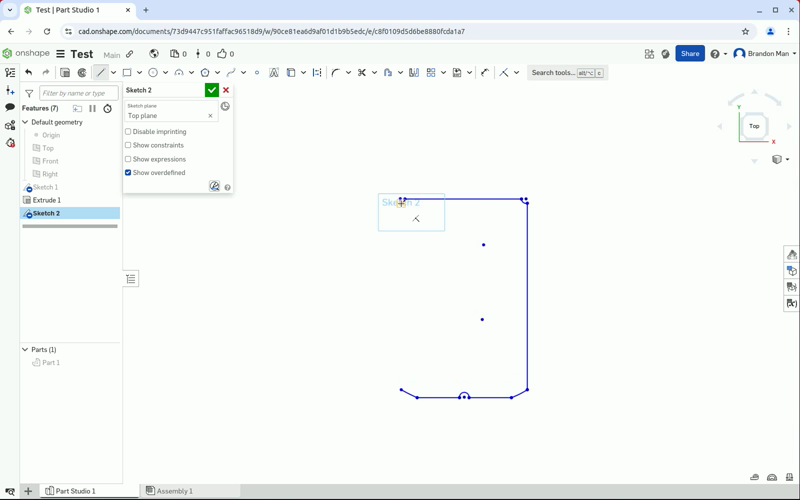
scroll(6)
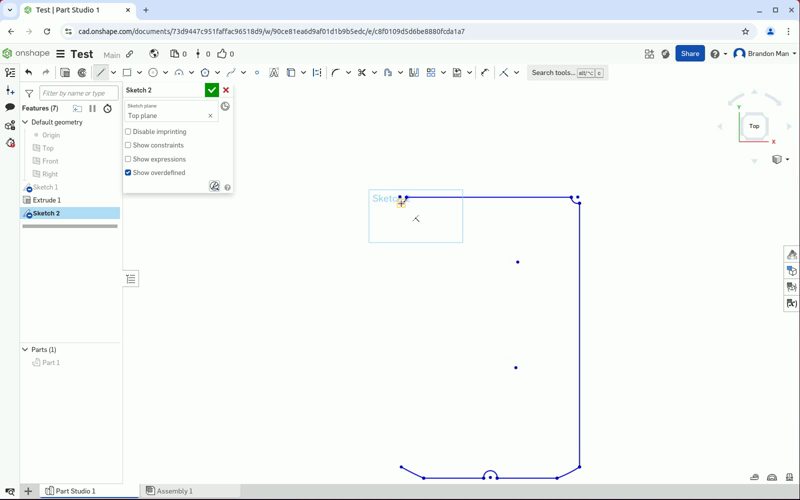
scroll(6)
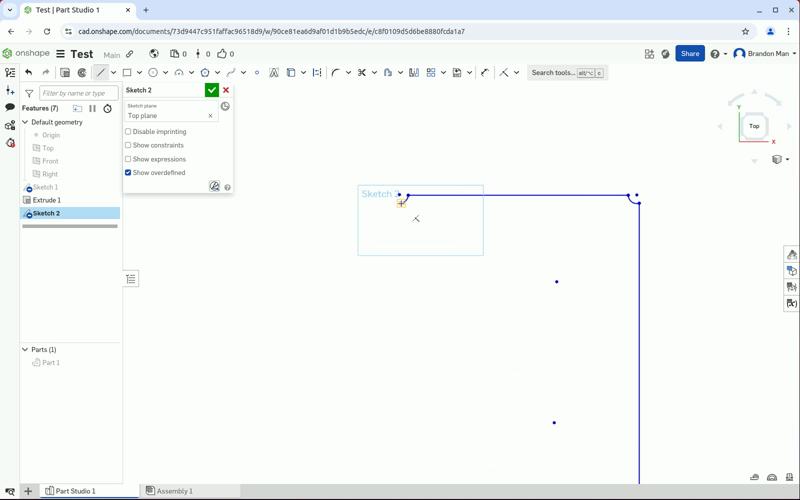
scroll(6)
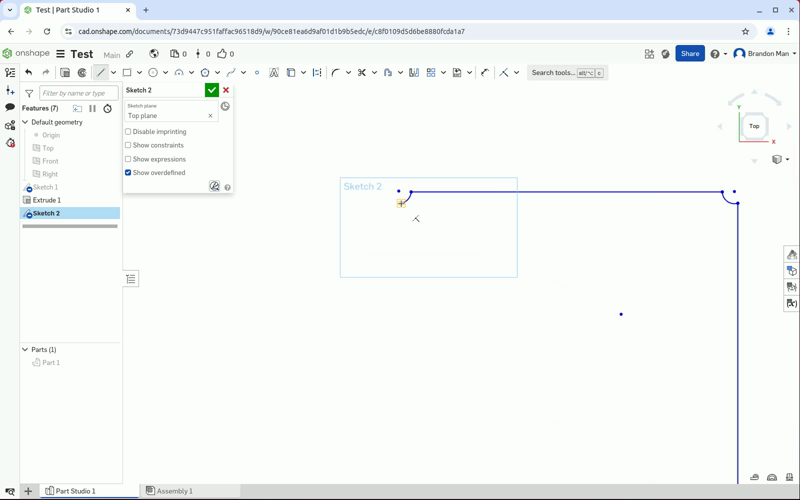
scroll(6)
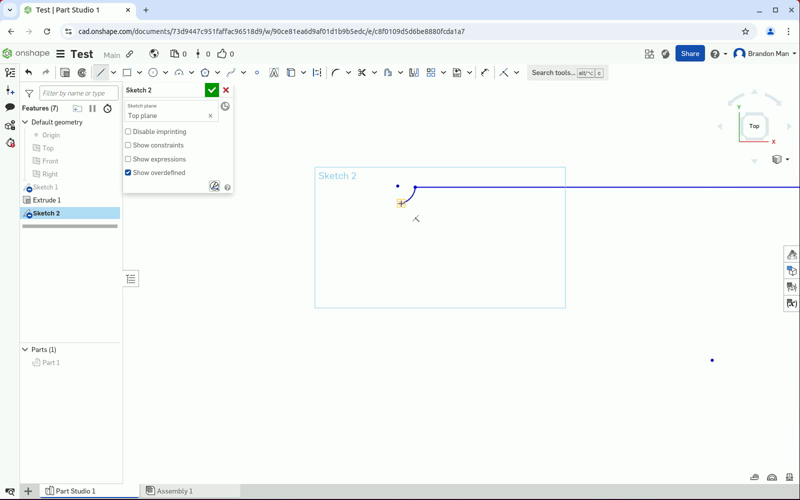
scroll(6)
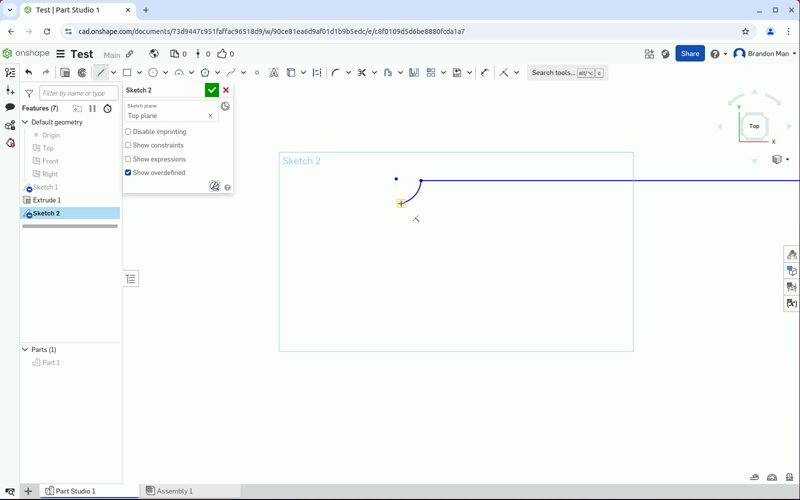
scroll(6)
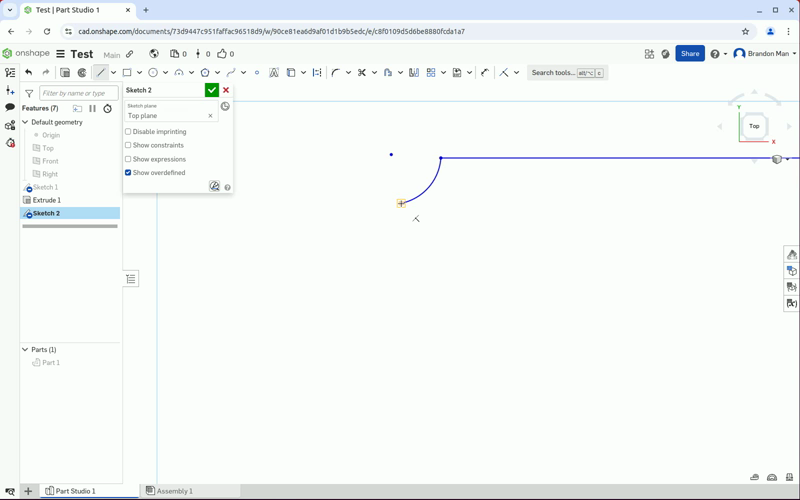
click(401, 203)
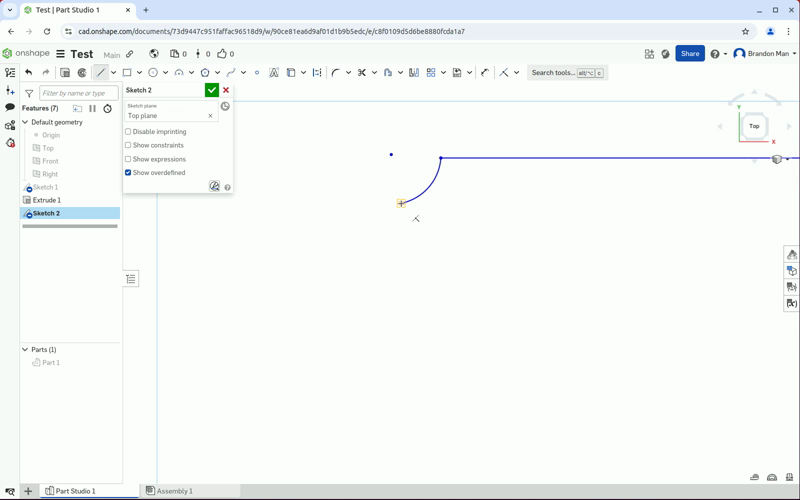
scroll(-6)
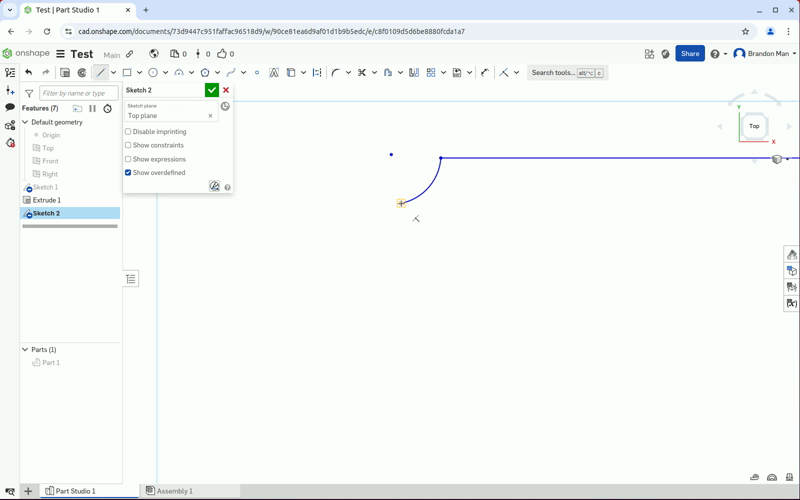
scroll(-6)
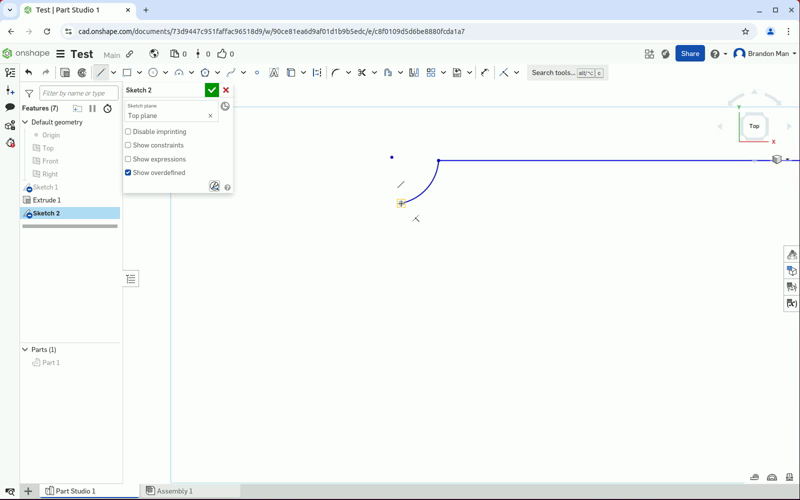
scroll(-6)
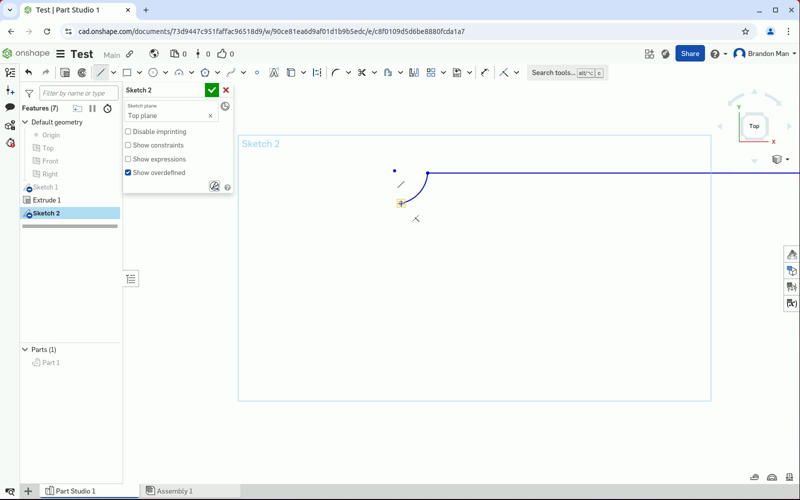
scroll(-6)
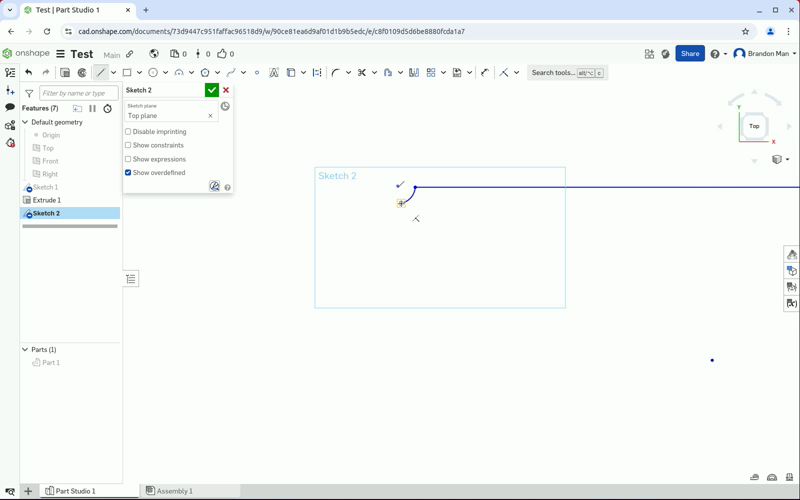
scroll(-6)
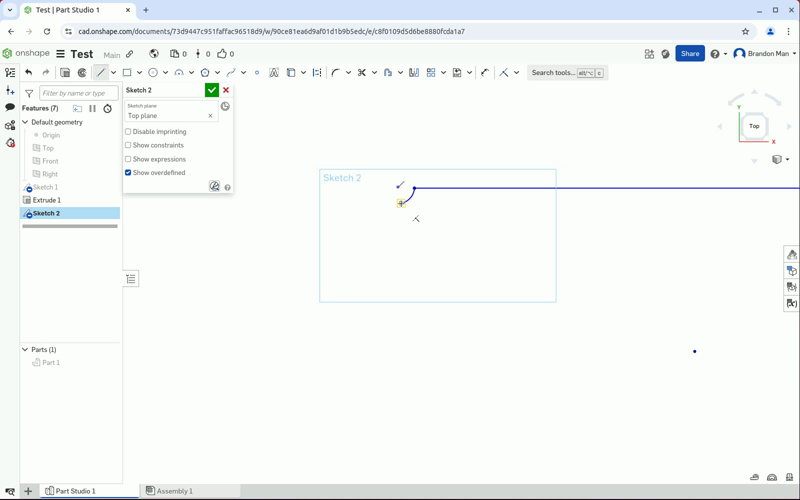
scroll(-6)
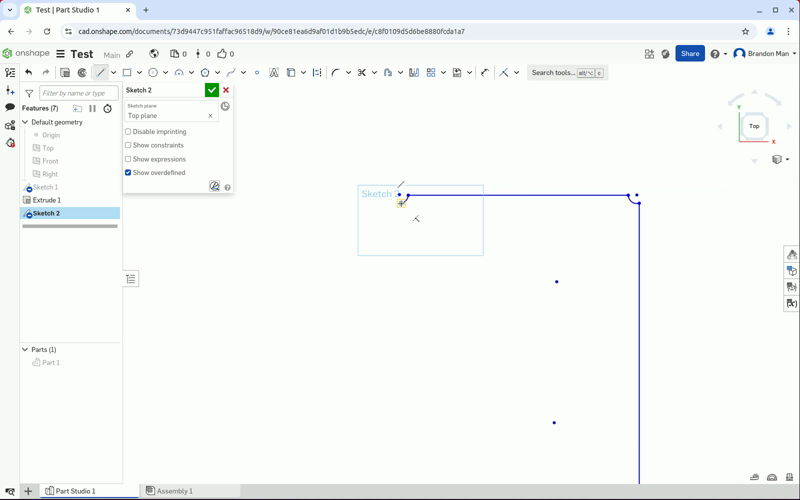
scroll(-6)
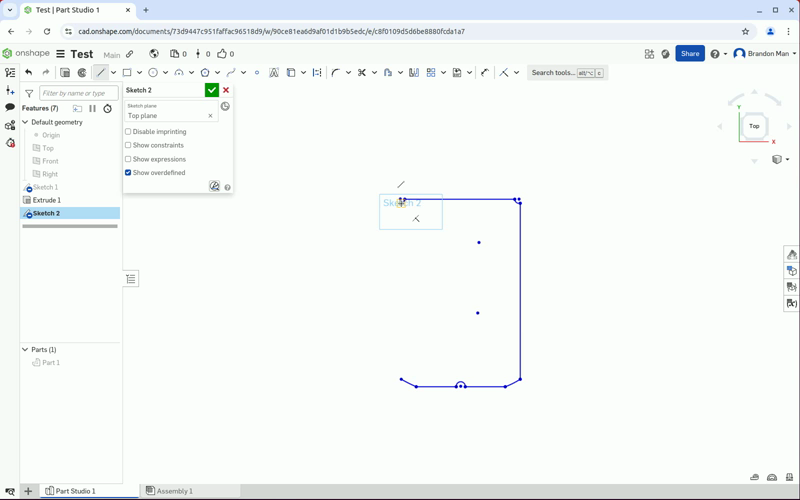
key_down(shift)
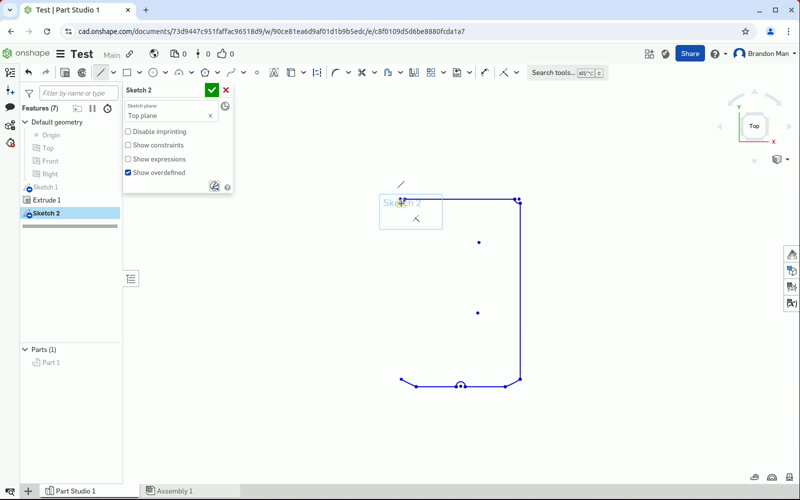
mouse_move(401, 379)
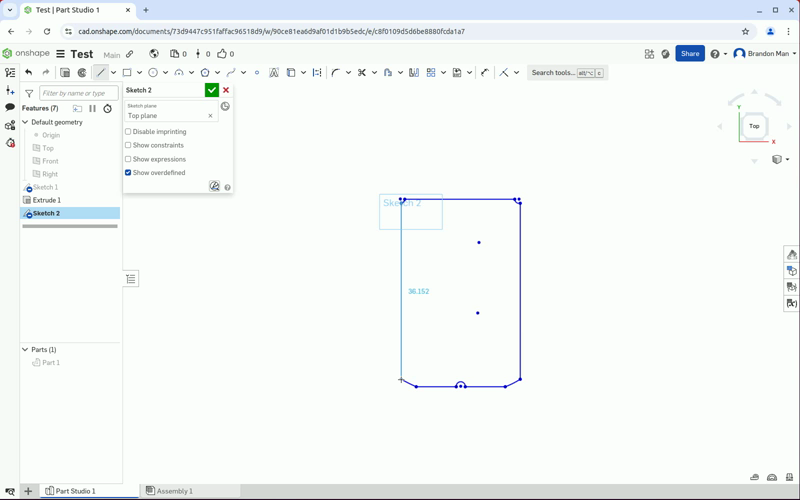
key_up(shift)
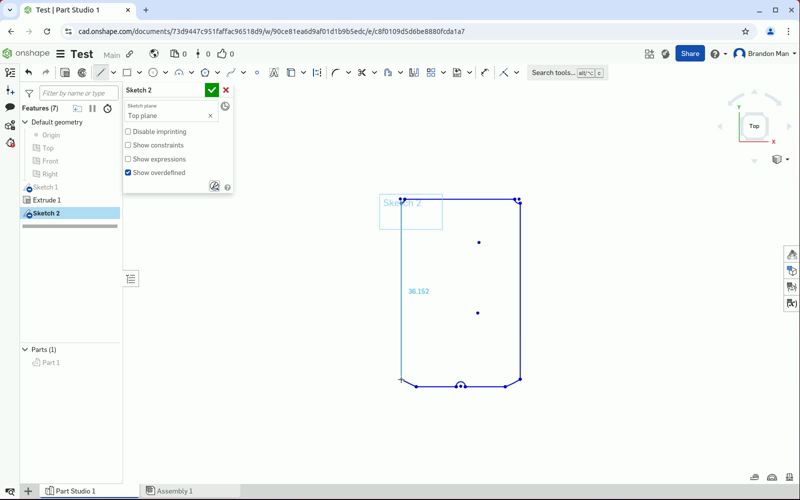
click(401, 379)
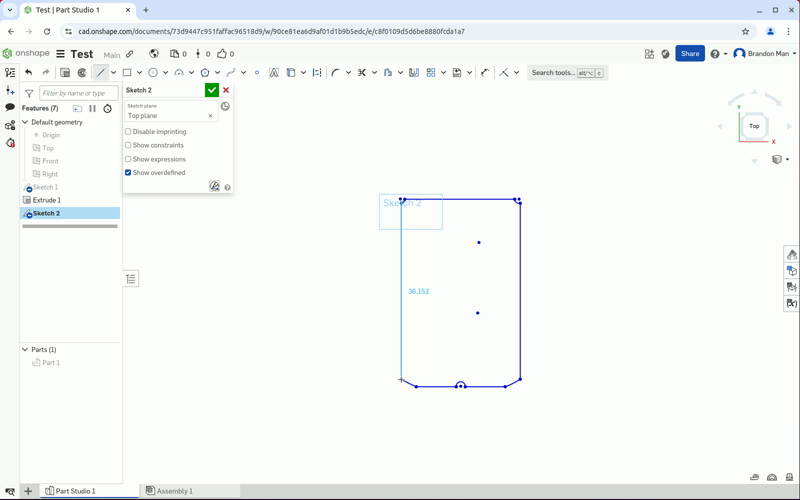
key(esc)
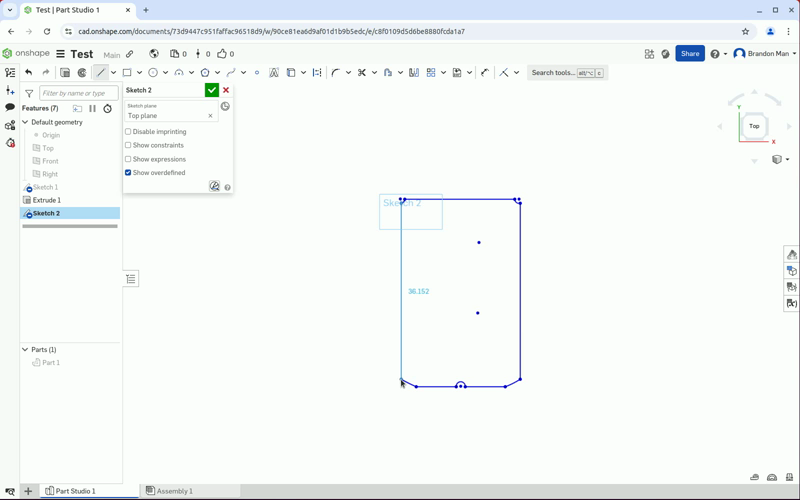
key(c)
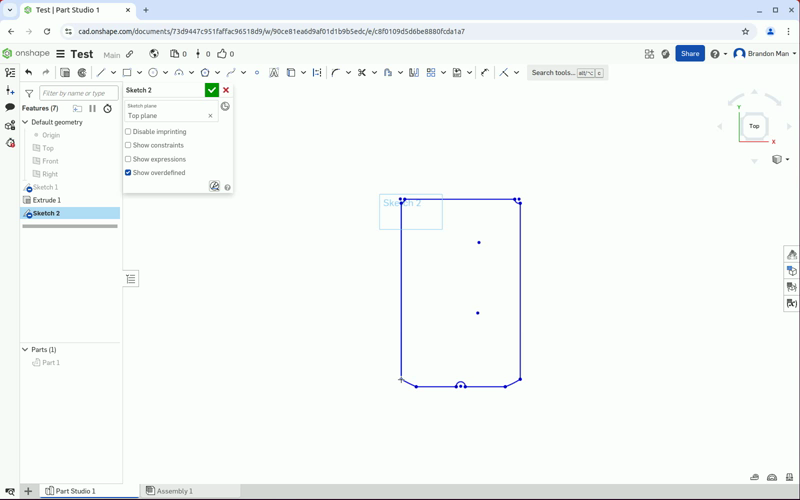
key_down(shift)
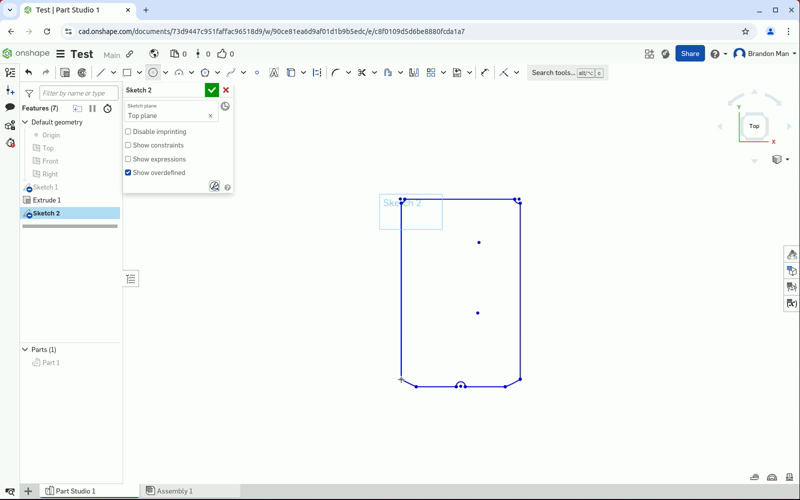
mouse_move(459, 284)
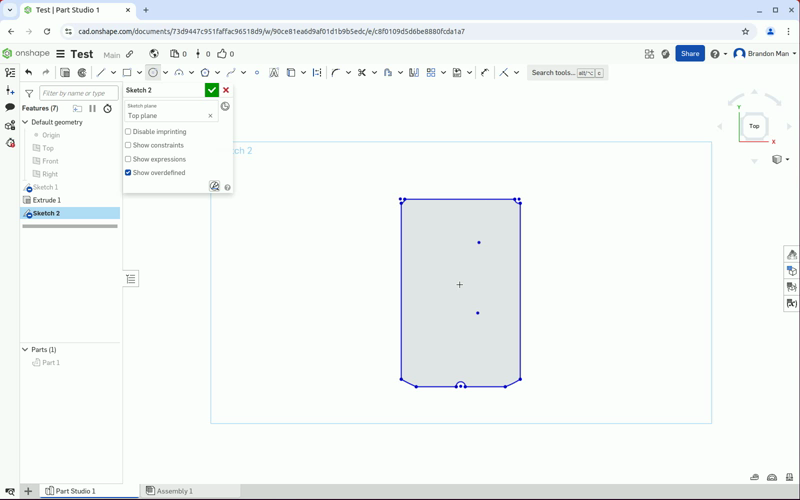
scroll(6)
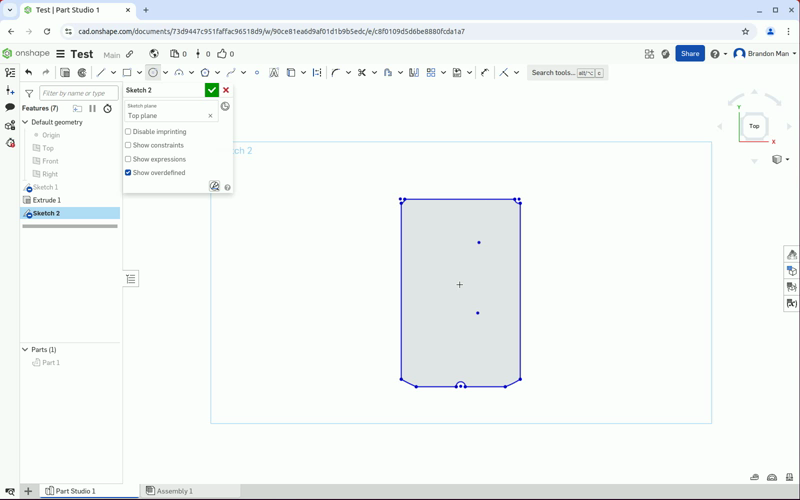
scroll(6)
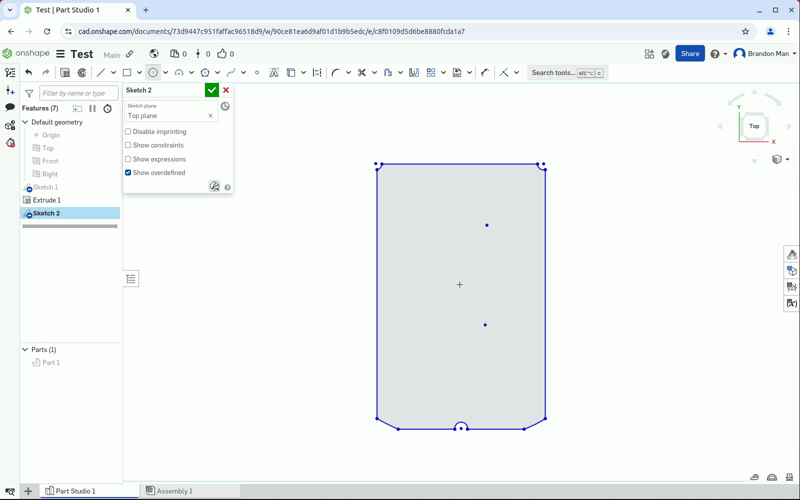
scroll(6)
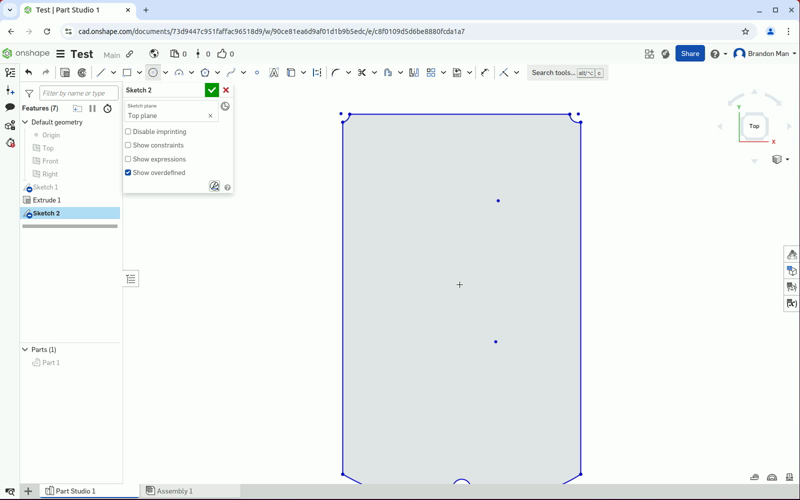
scroll(6)
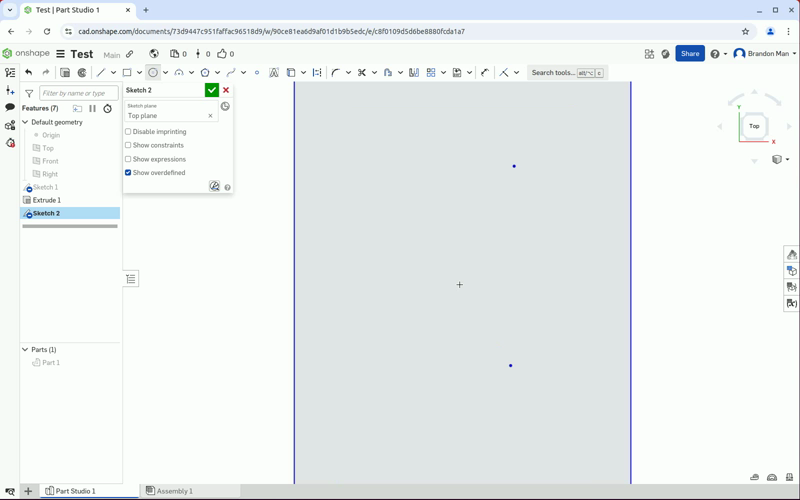
scroll(6)
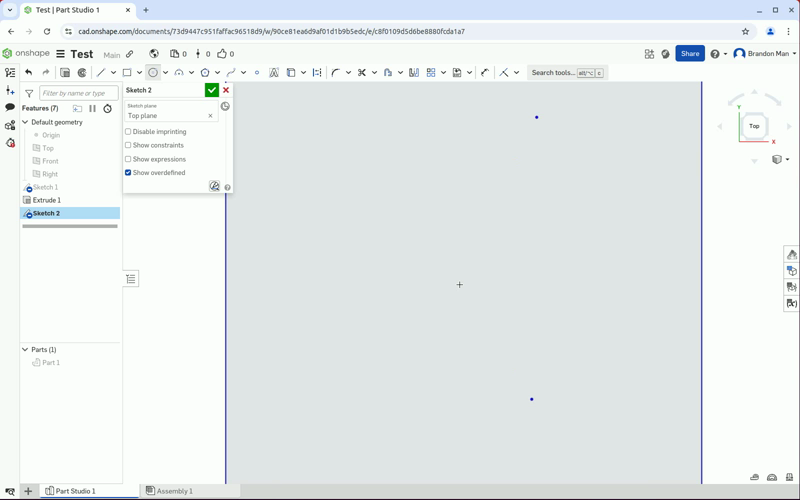
scroll(6)
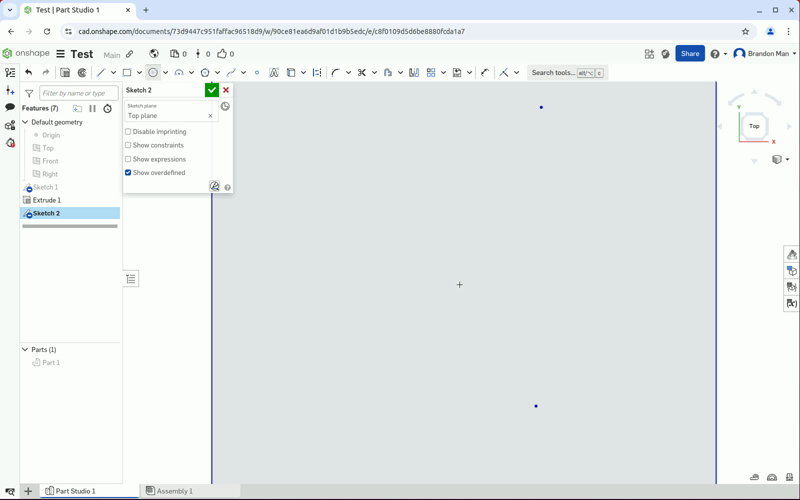
scroll(6)
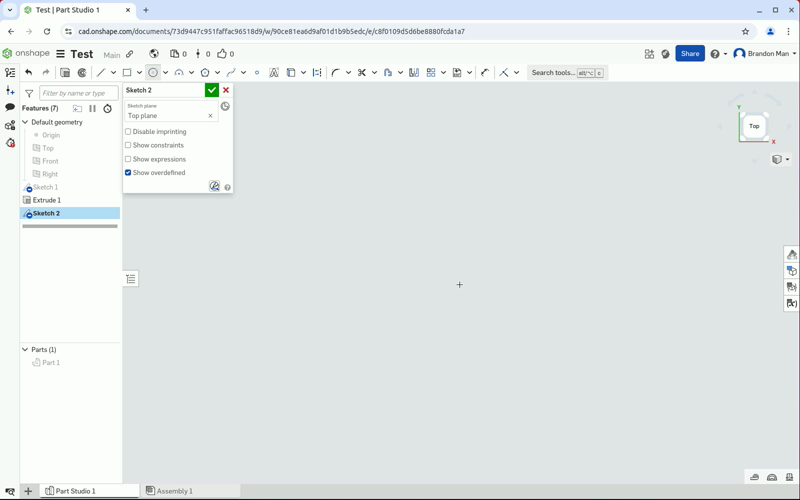
click(459, 284)
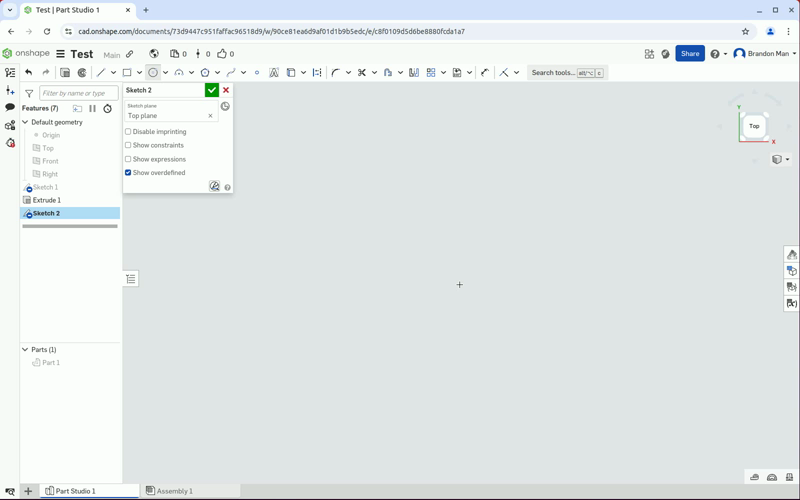
scroll(-6)
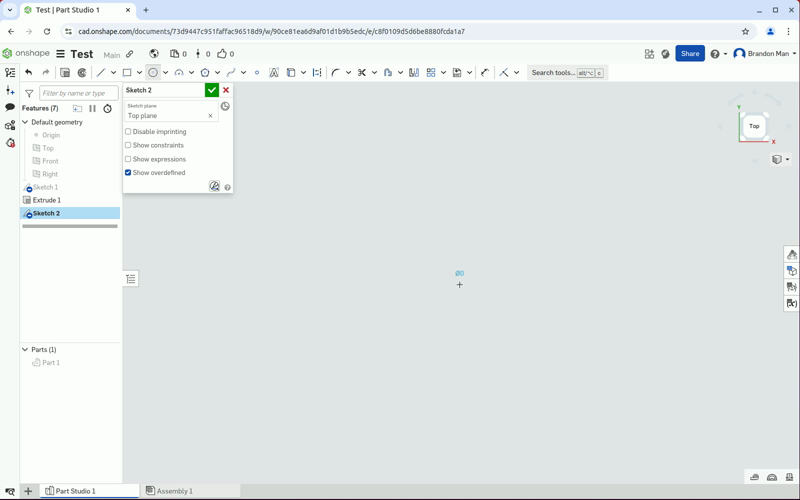
scroll(-6)
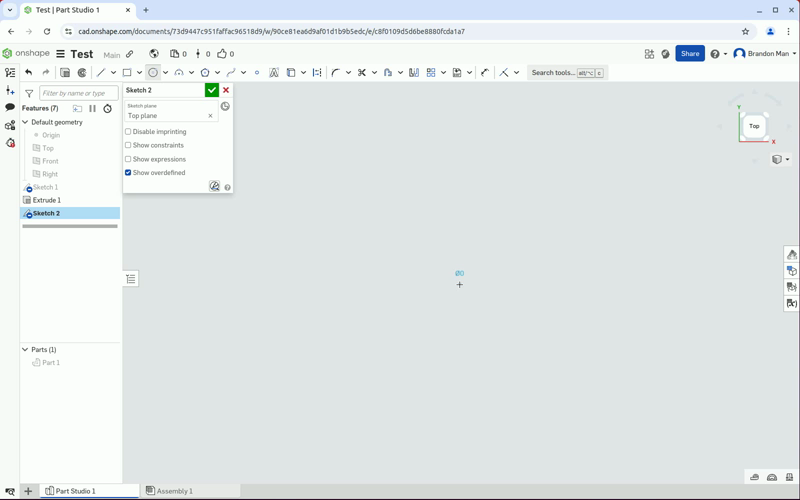
scroll(-6)
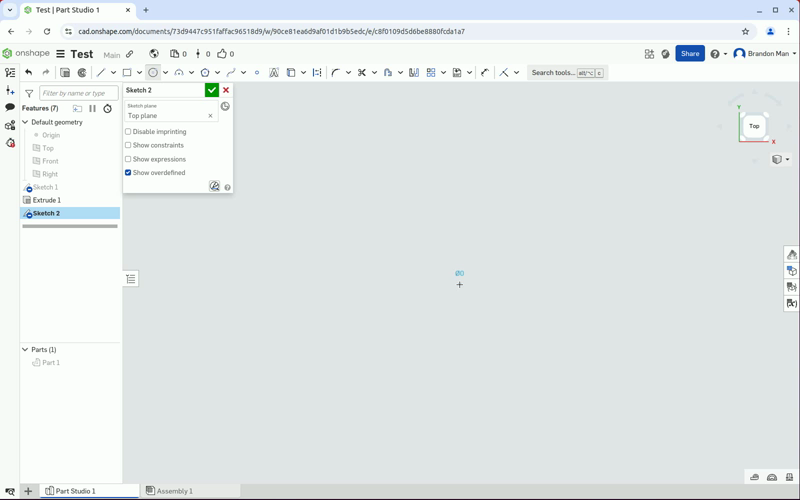
scroll(-6)
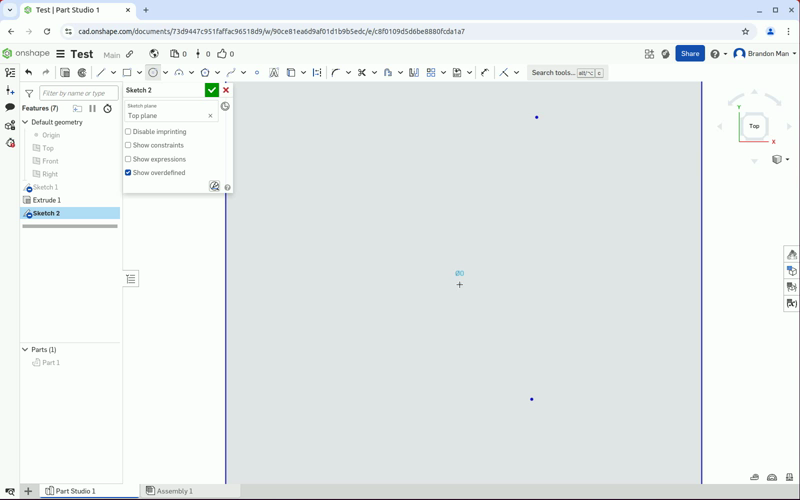
scroll(-6)
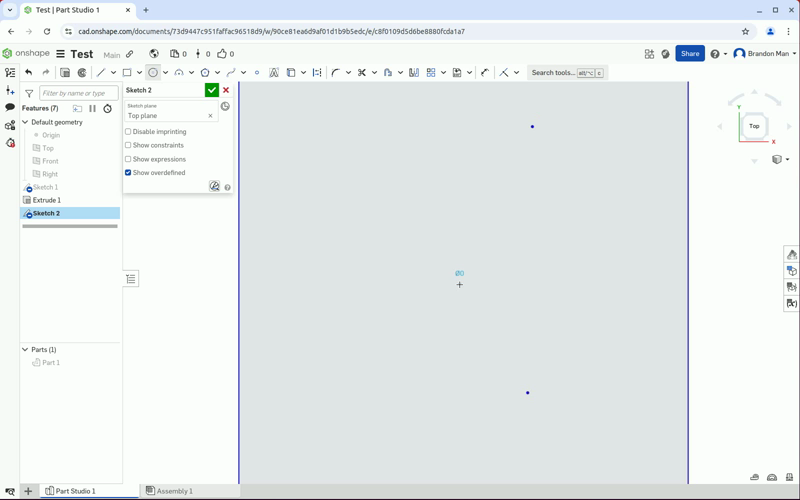
scroll(-6)
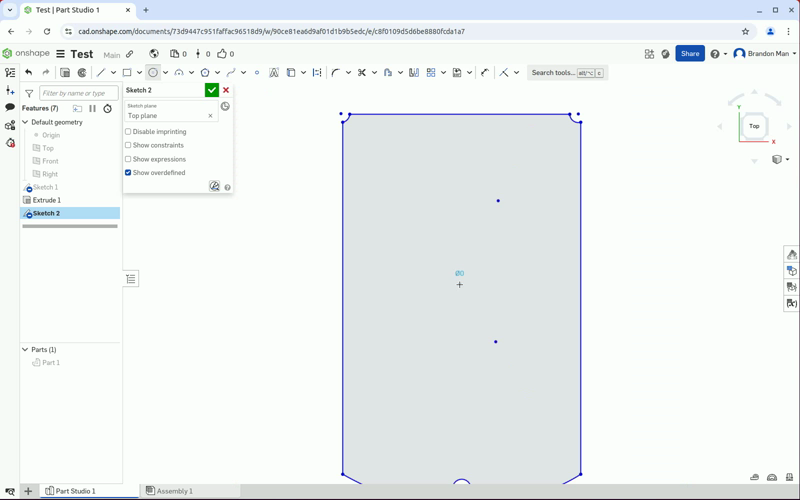
scroll(-6)
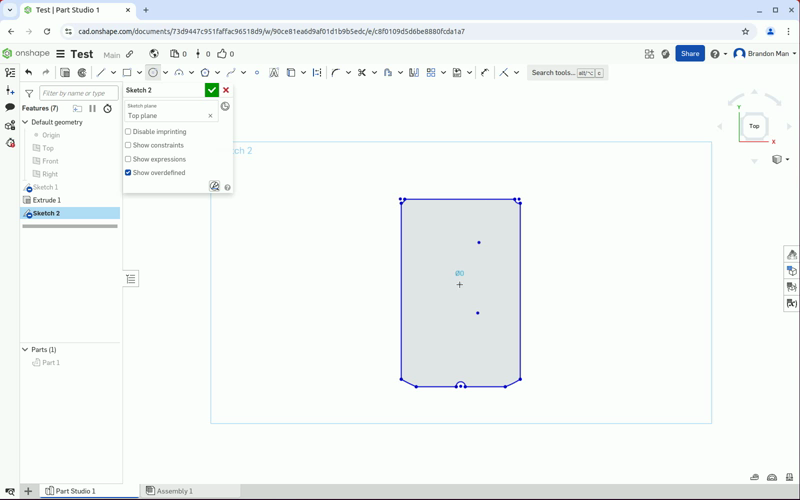
key_up(shift)
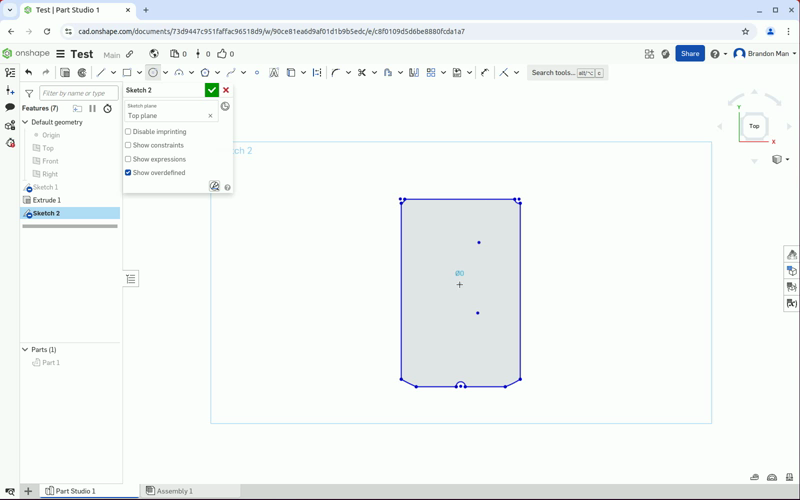
mouse_move(516, 284)
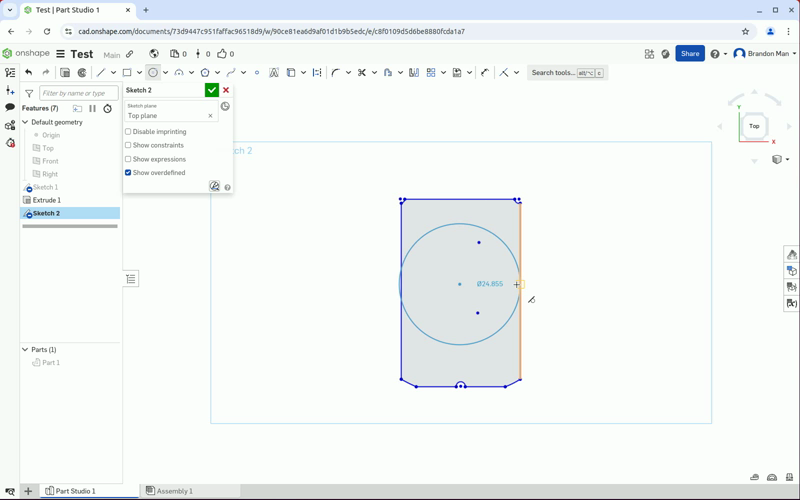
click(516, 284)
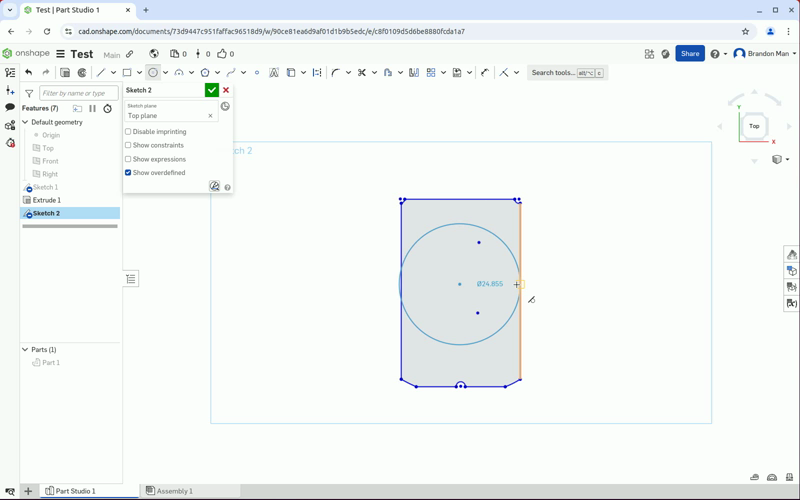
key(esc)
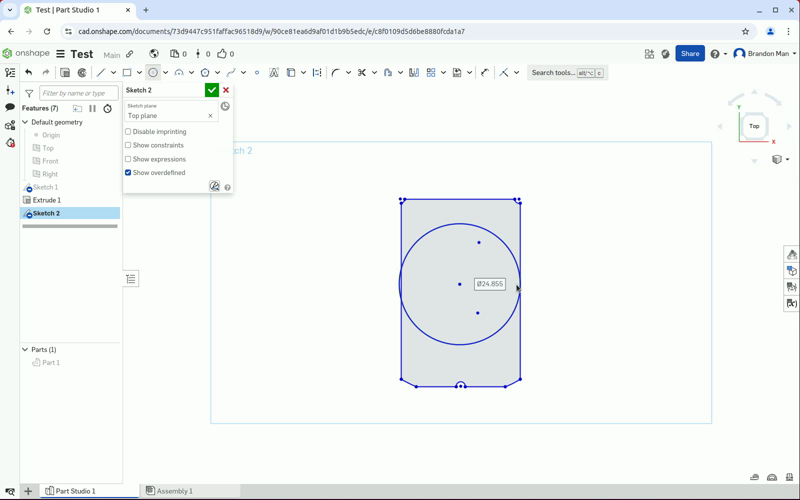
mouse_move(413, 230)
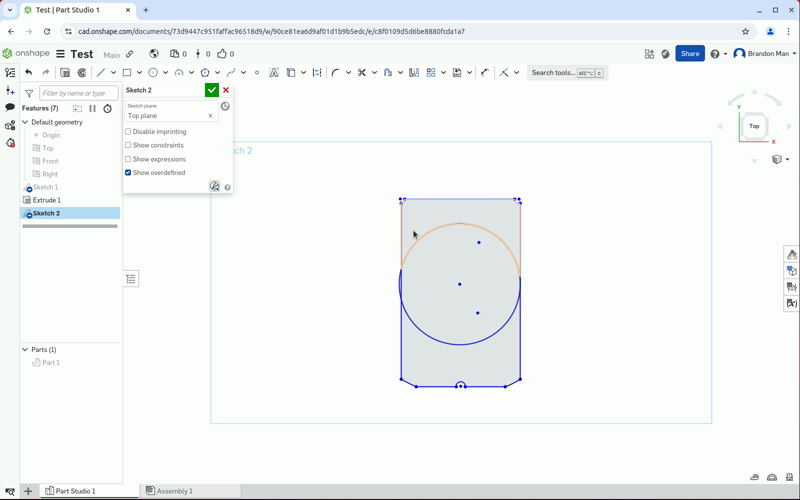
click(413, 230)
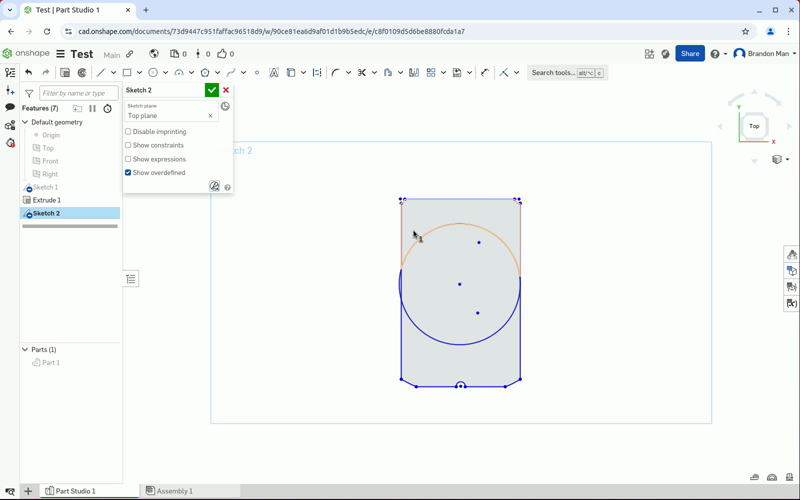
mouse_move(73, 352)
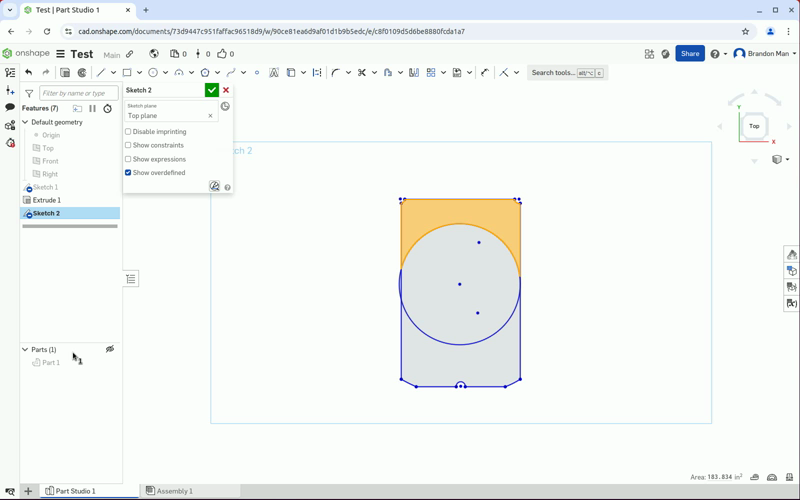
key(shift+y)
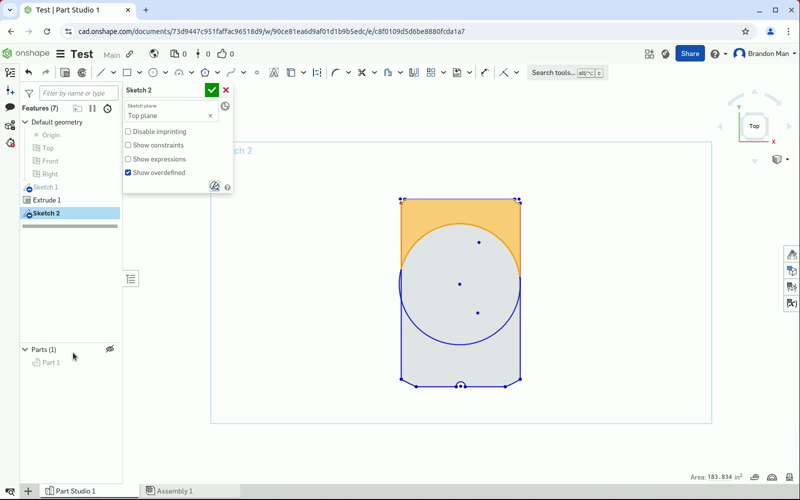
key(shift+e)
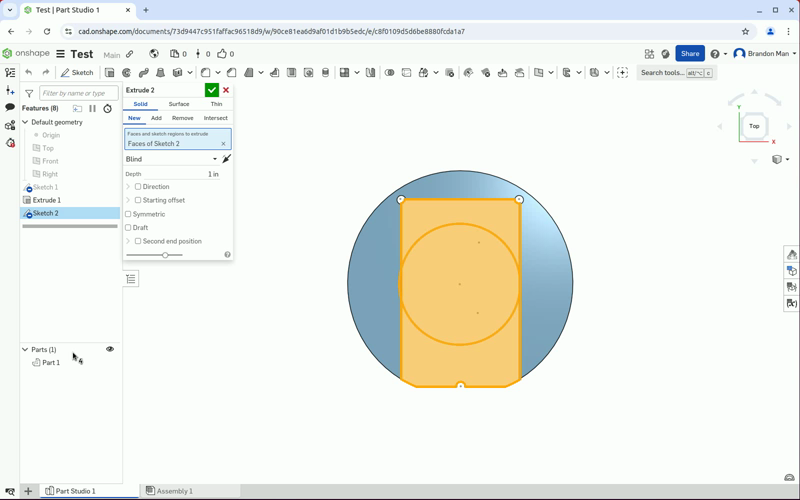
mouse_move(143, 106)
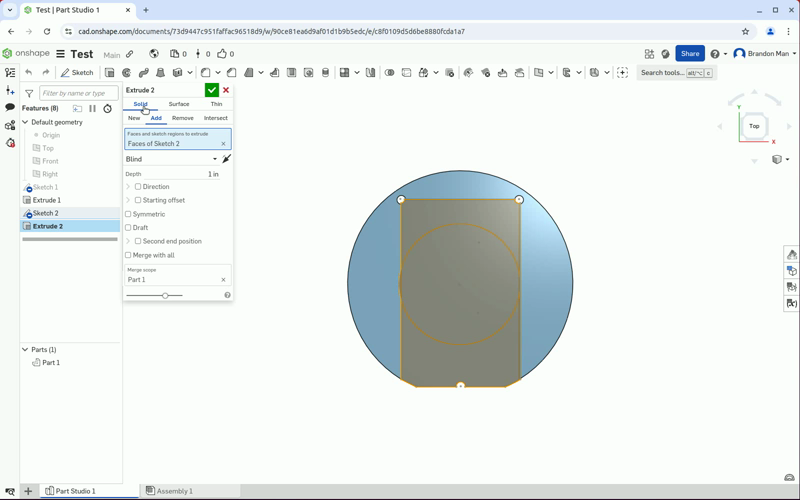
click(143, 106)
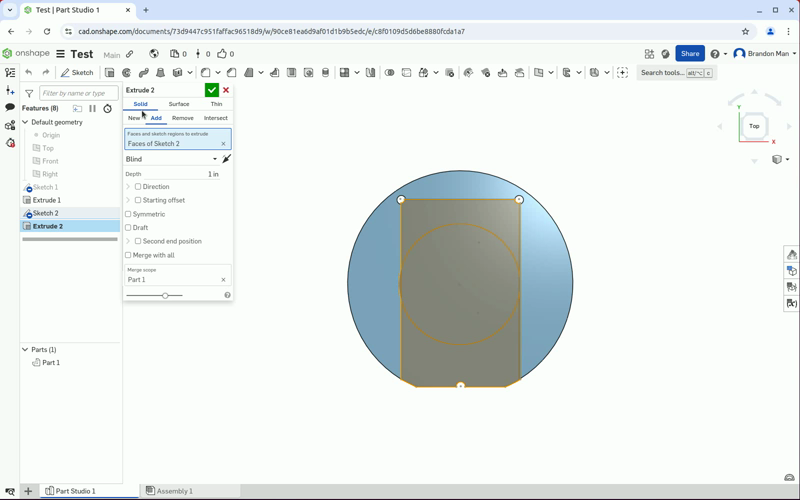
mouse_move(137, 120)
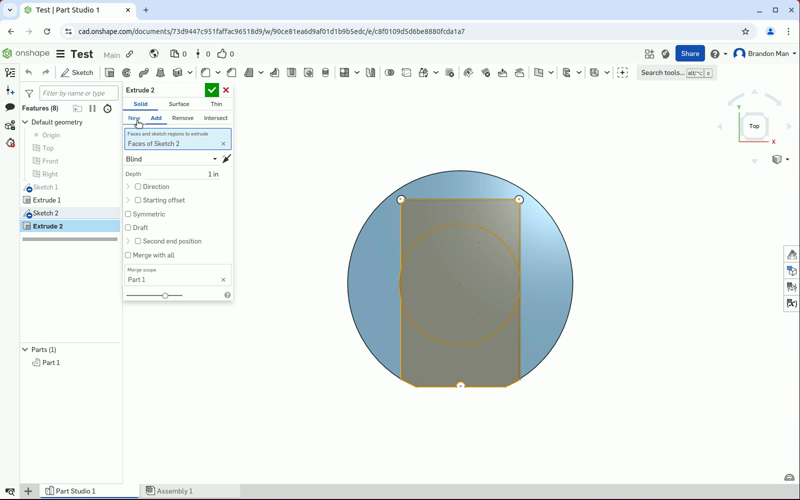
click(137, 120)
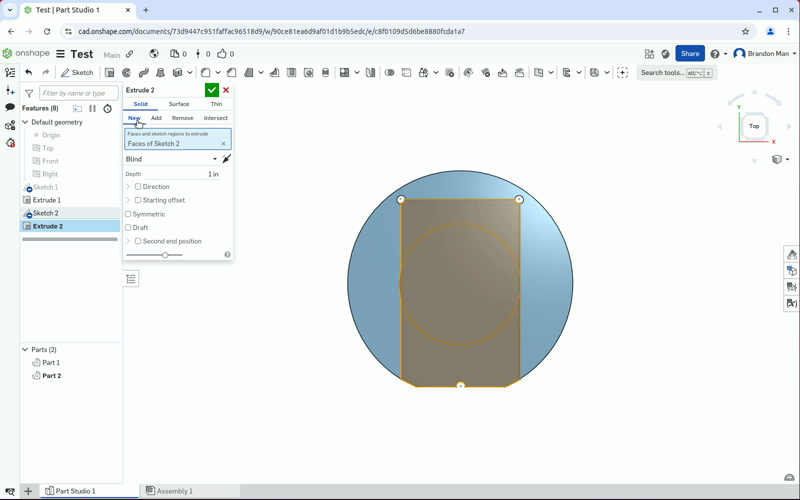
key(tab, 4)
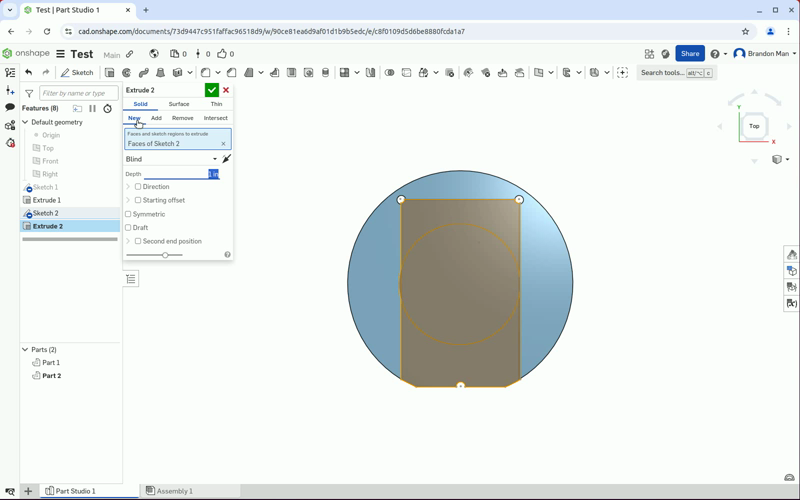
text(0.722)
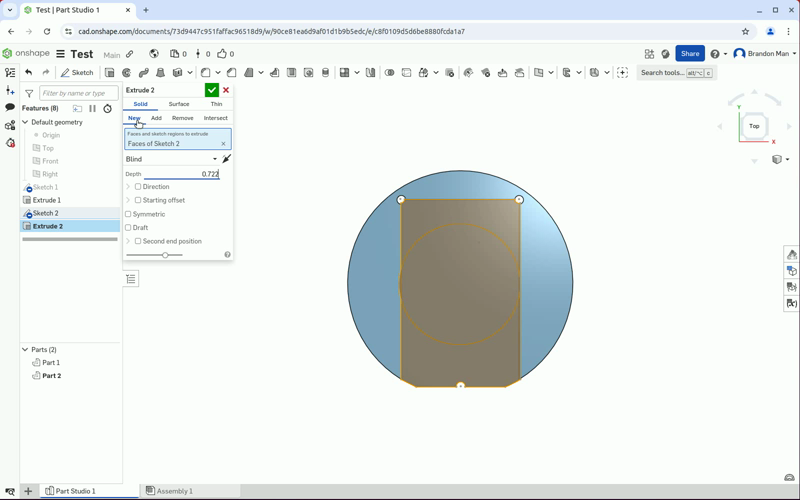
key(enter)
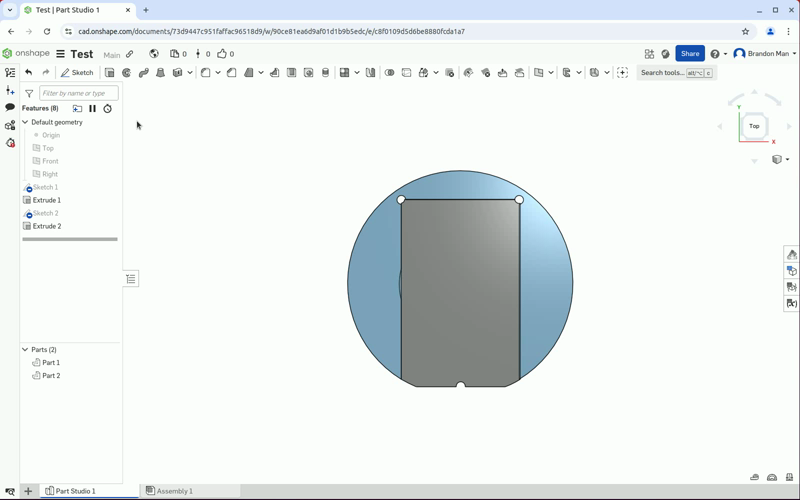
key(shift+h)
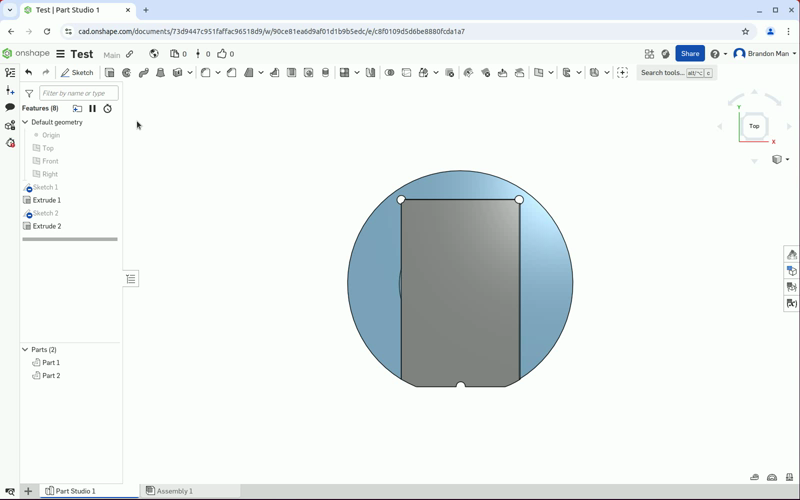
key(shift+h)
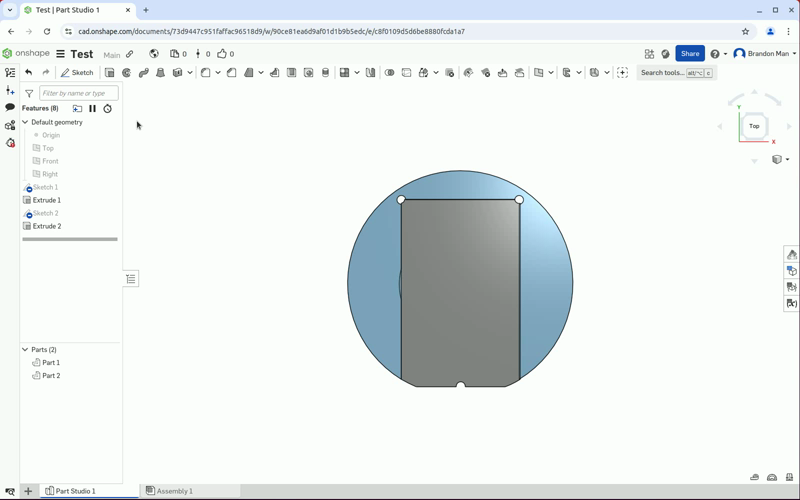
mouse_move(73, 189)
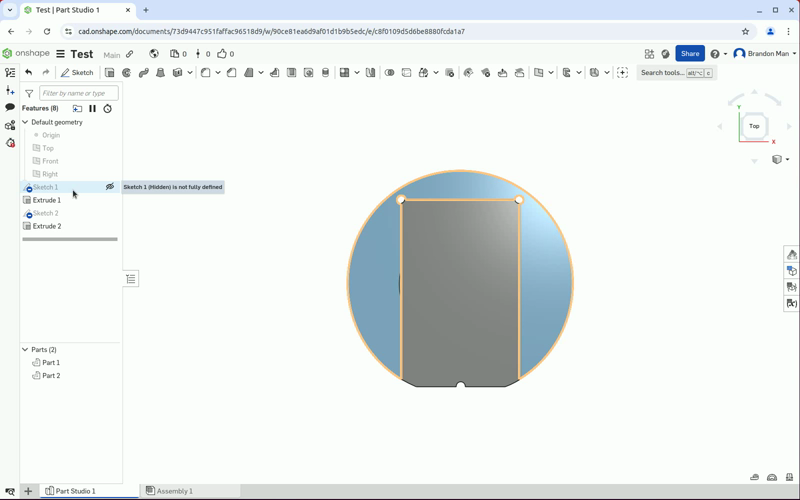
click(73, 189)
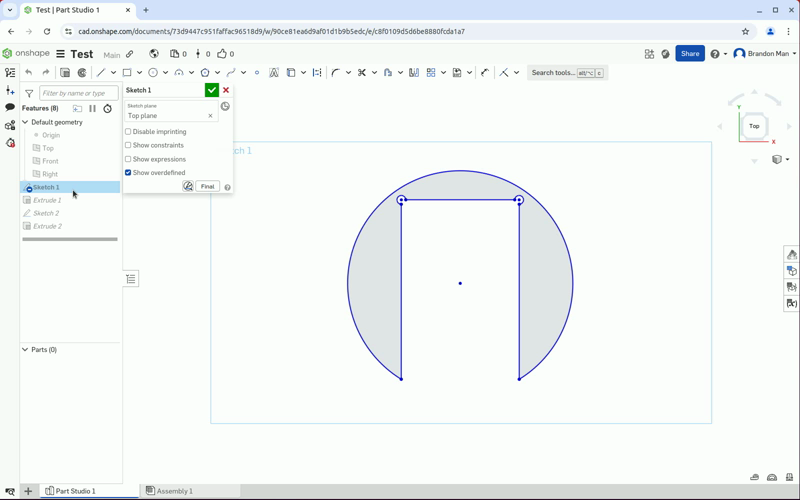
mouse_move(229, 92)
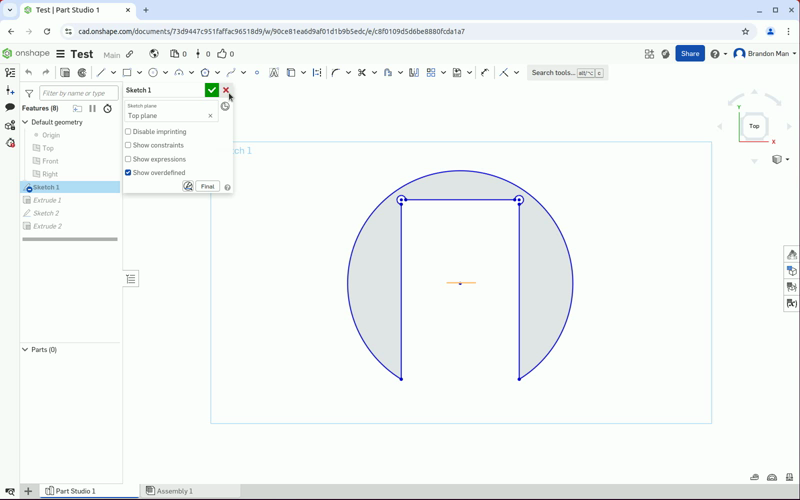
click(229, 92)
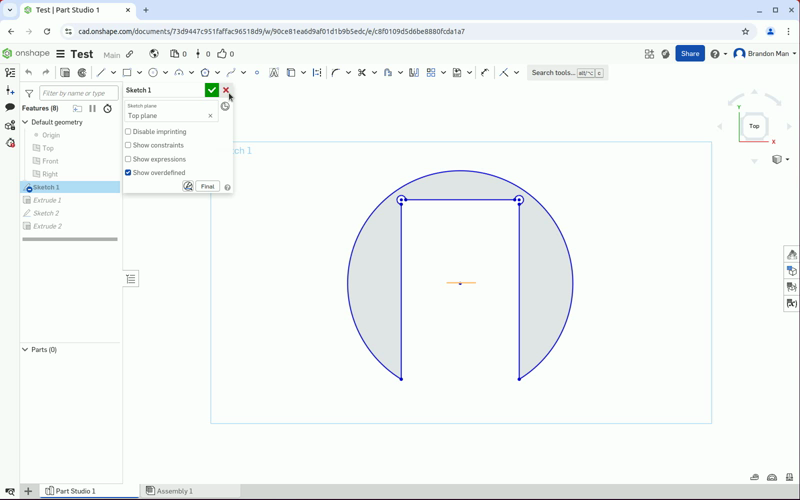
key(shift+s)
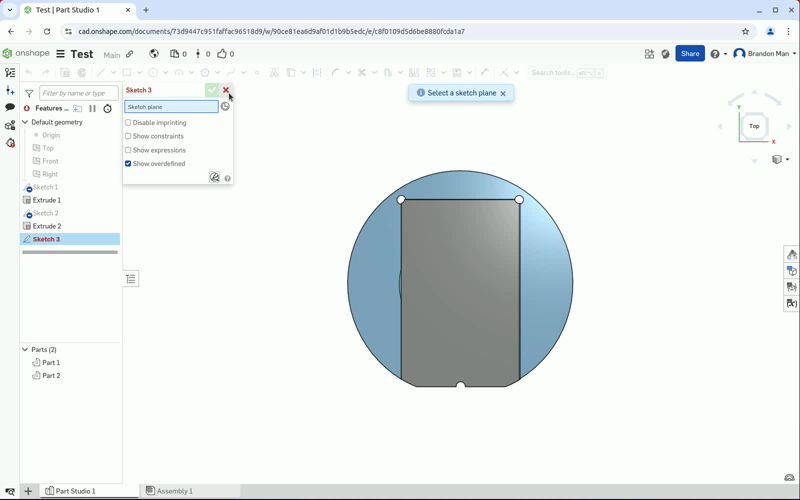
mouse_move(73, 150)
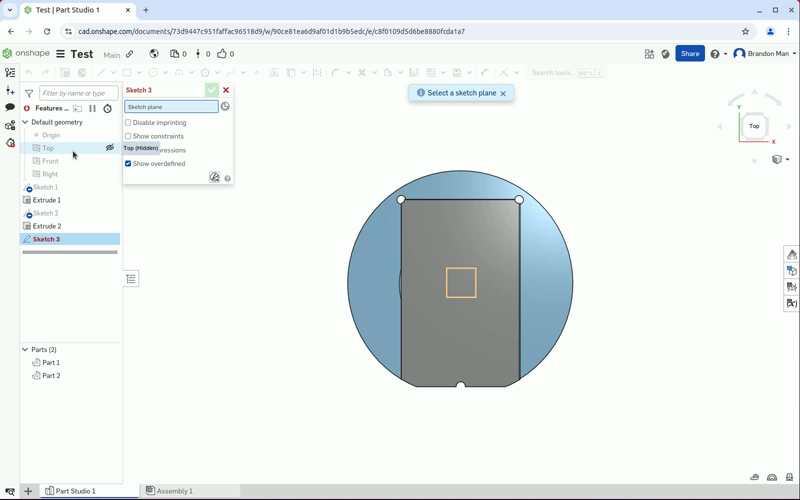
click(73, 150)
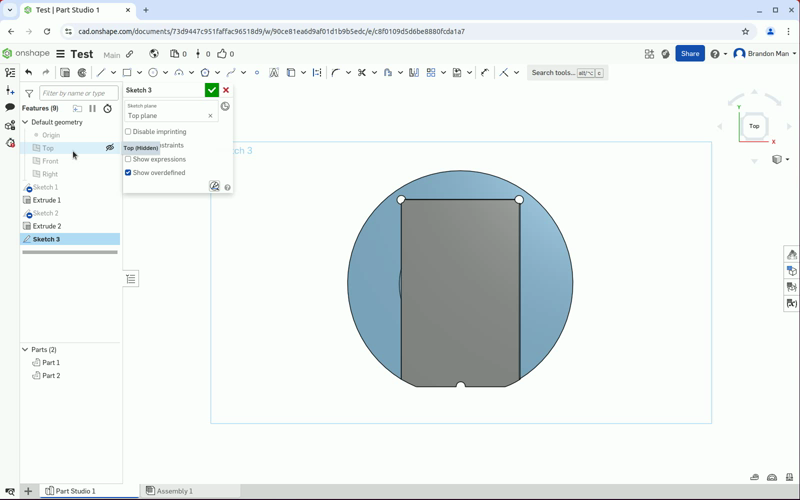
mouse_move(73, 352)
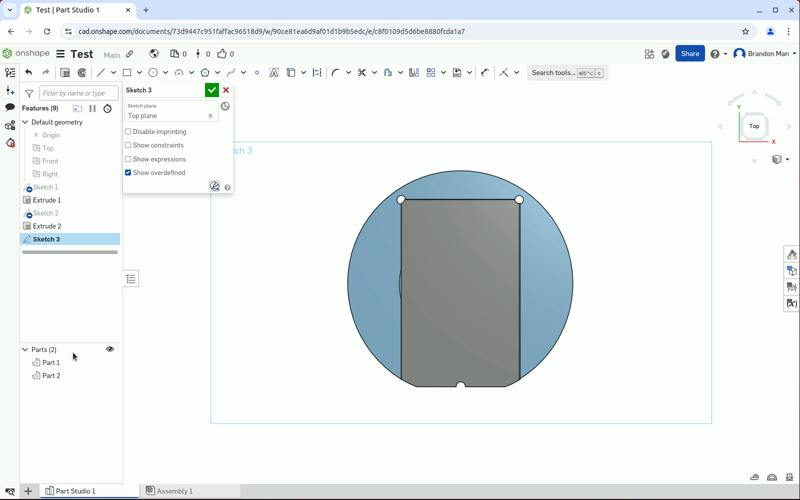
key(y)
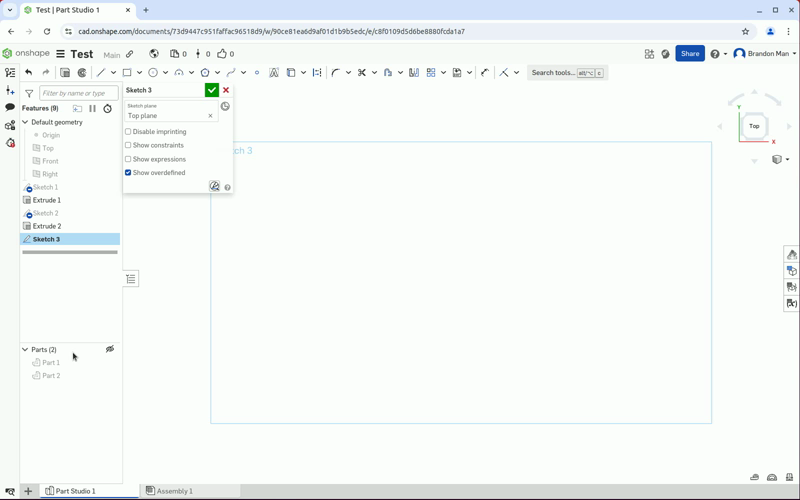
key(a)
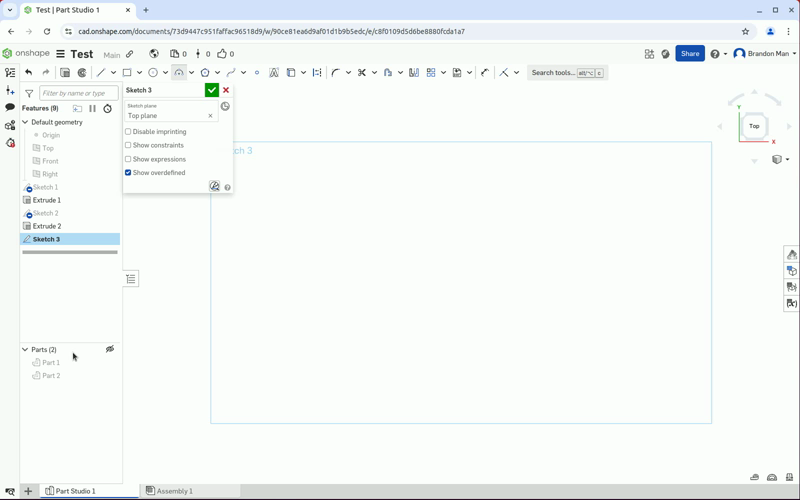
key_down(shift)
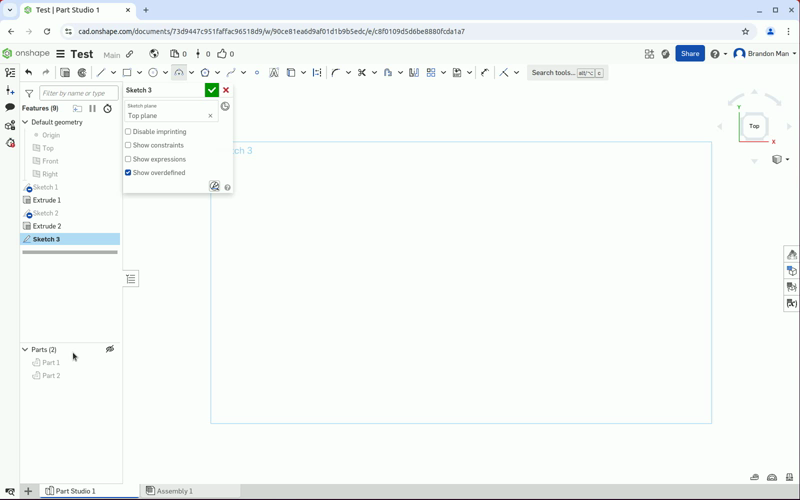
mouse_move(416, 386)
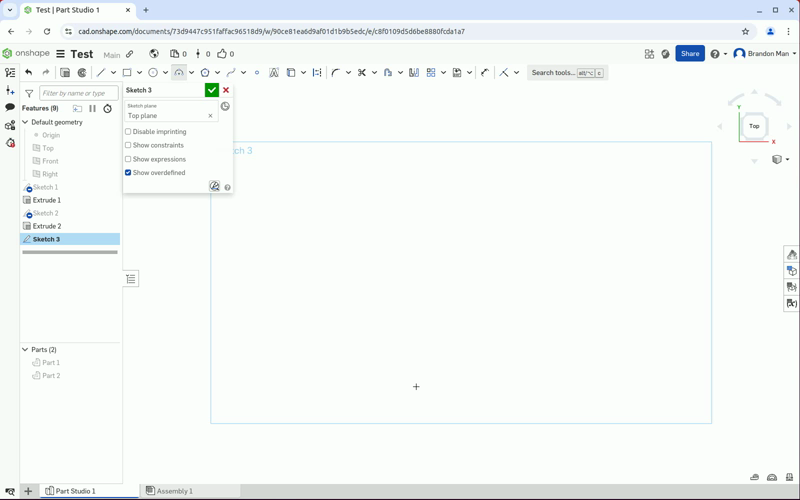
click(416, 386)
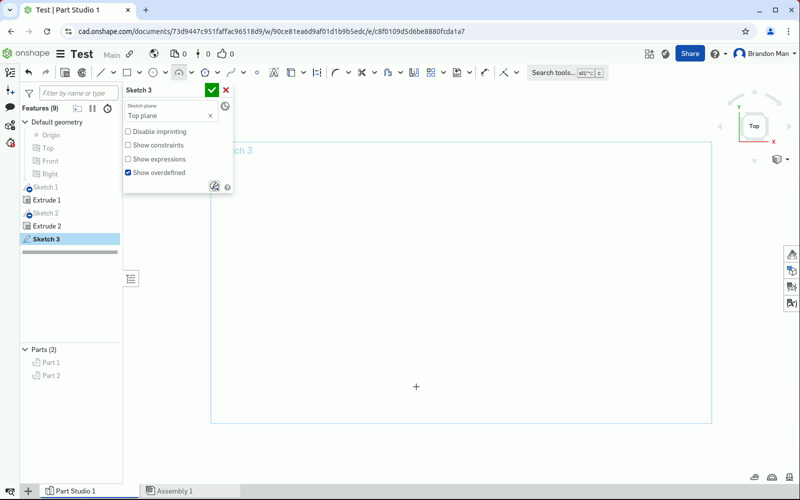
key_up(shift)
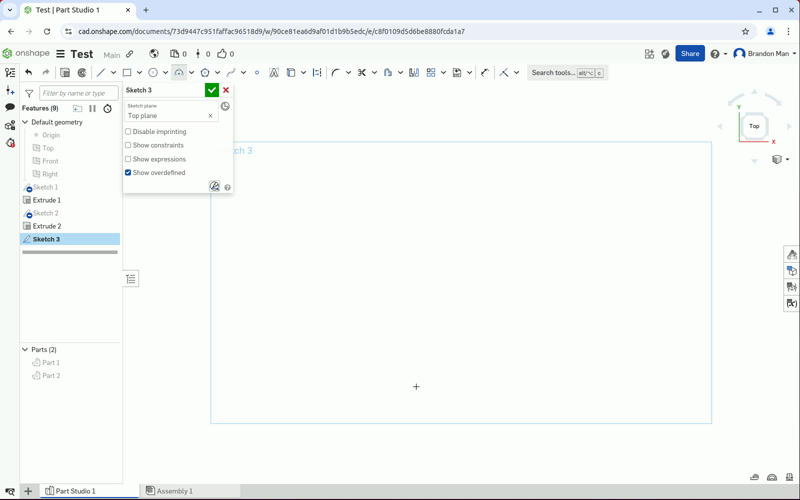
key_down(shift)
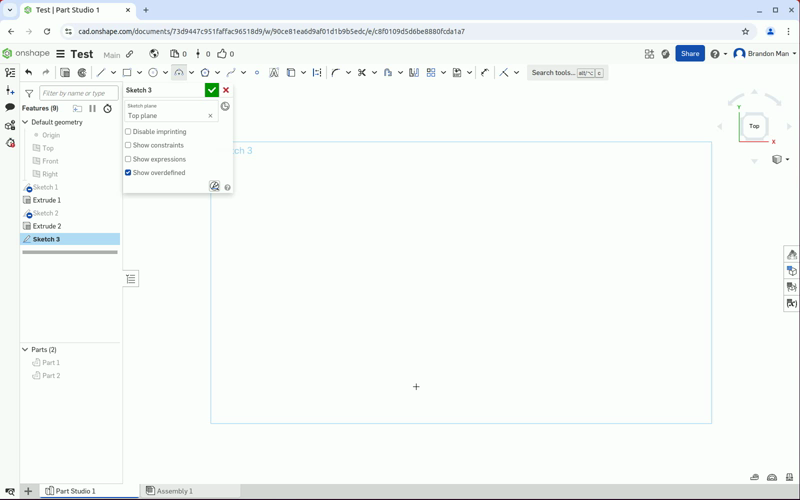
mouse_move(505, 386)
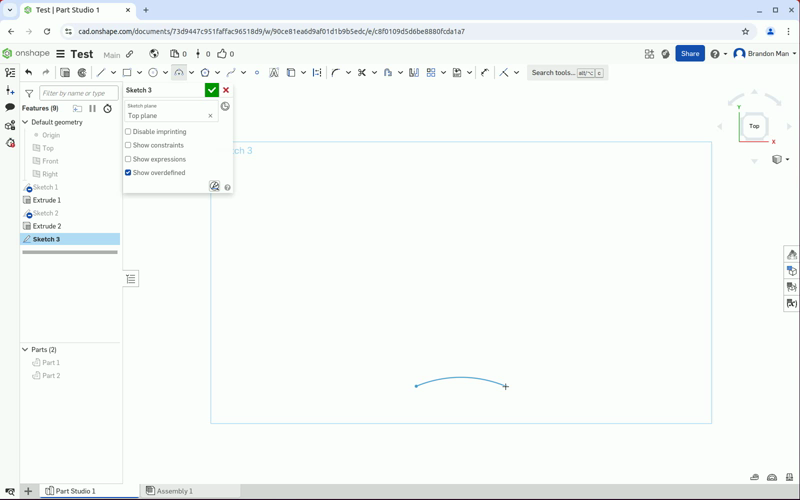
click(505, 386)
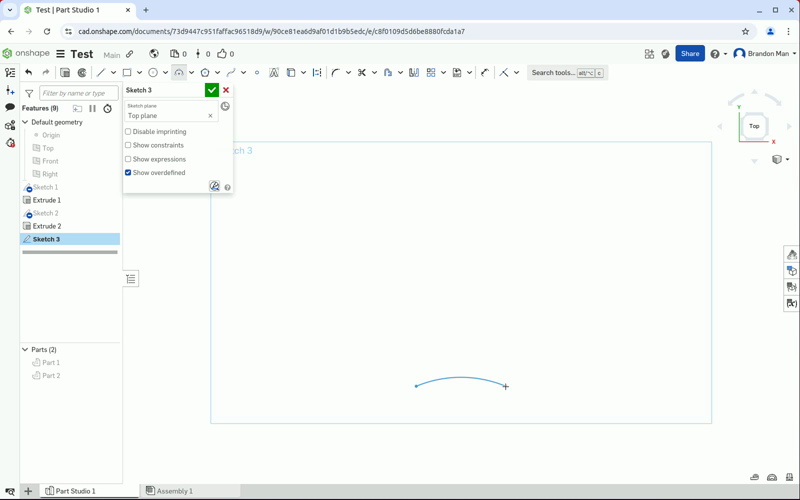
mouse_move(460, 395)
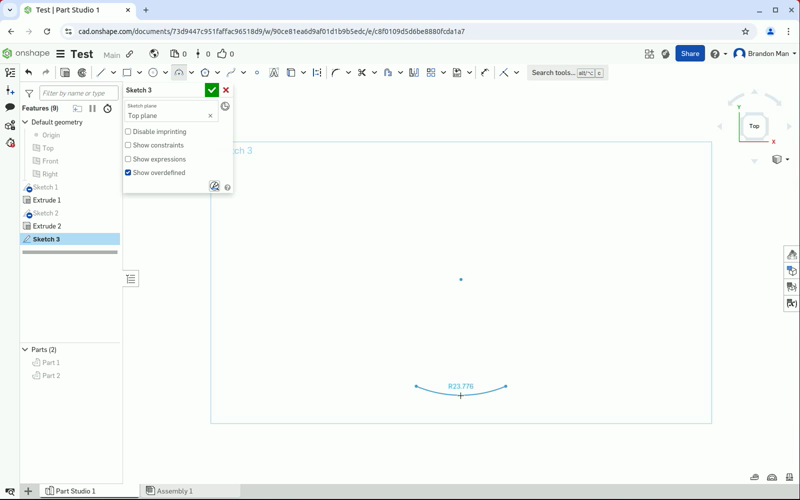
click(460, 395)
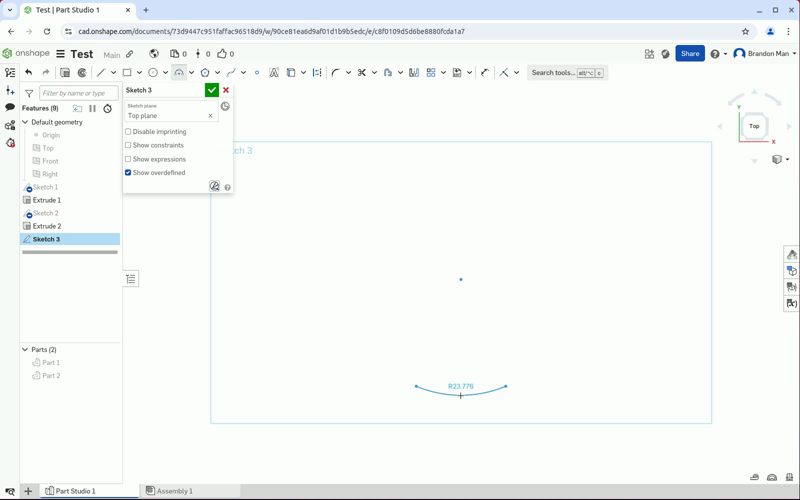
key_up(shift)
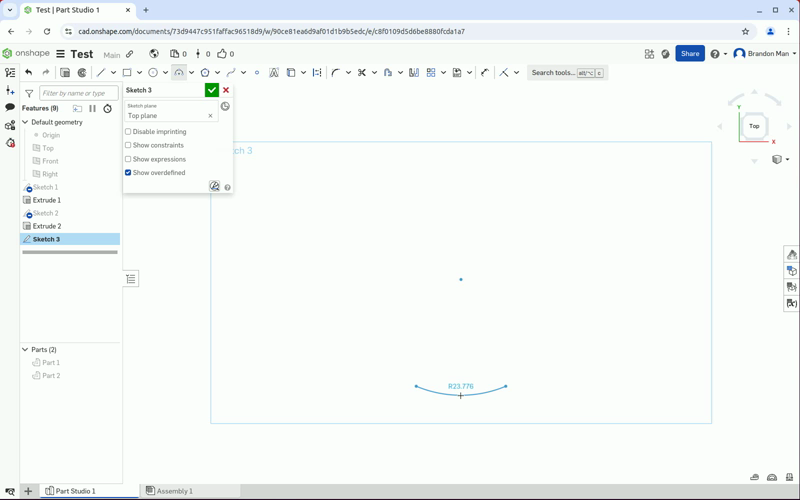
key(esc)
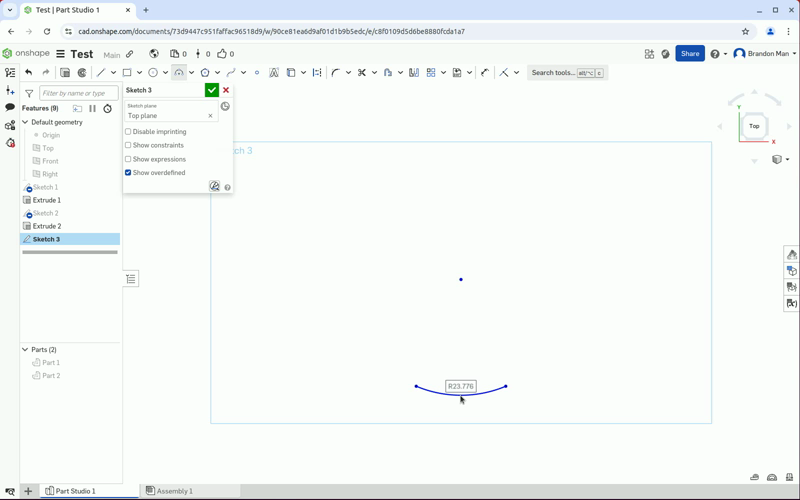
key(l)
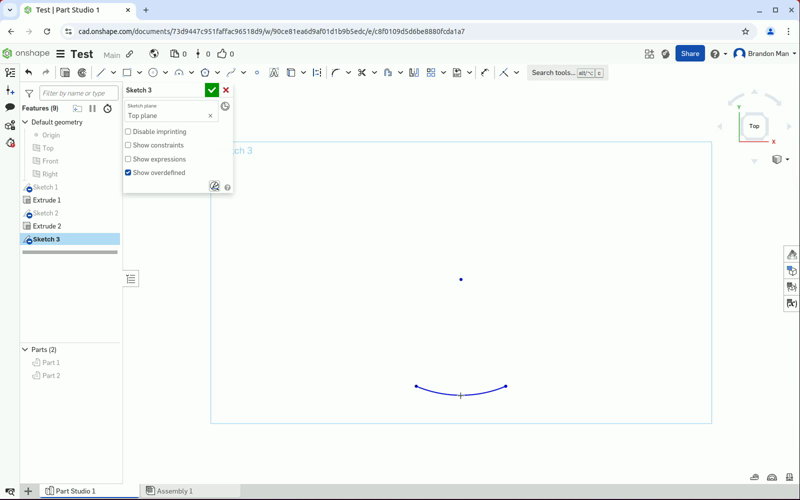
mouse_move(505, 386)
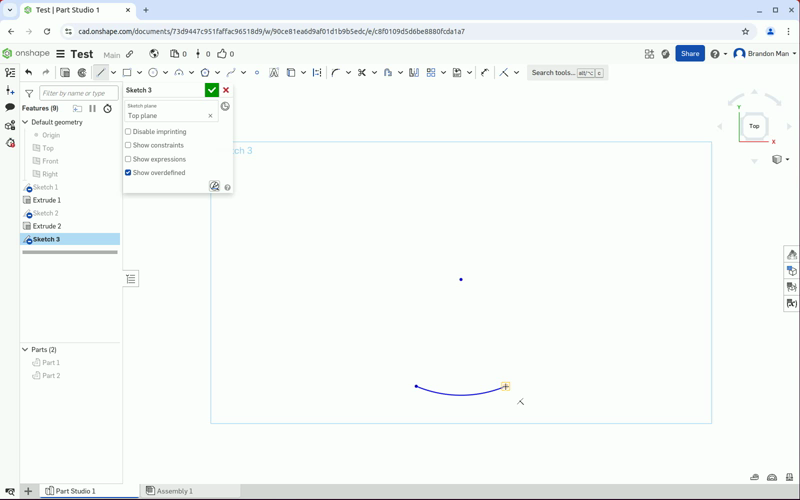
click(505, 386)
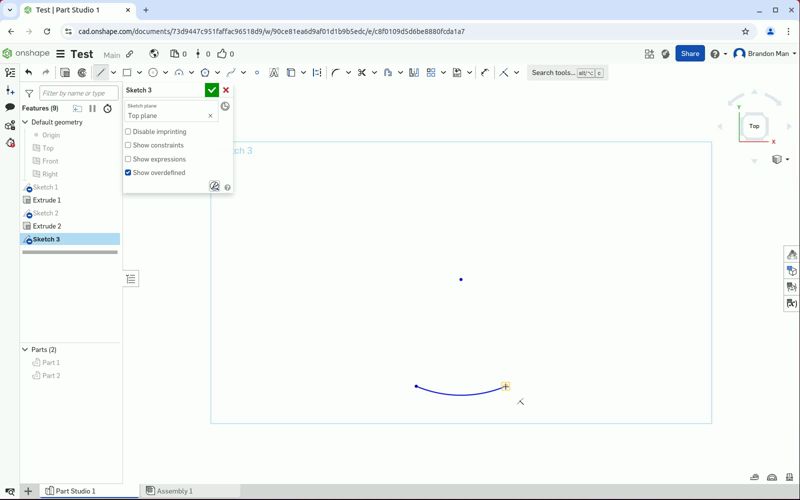
key_down(shift)
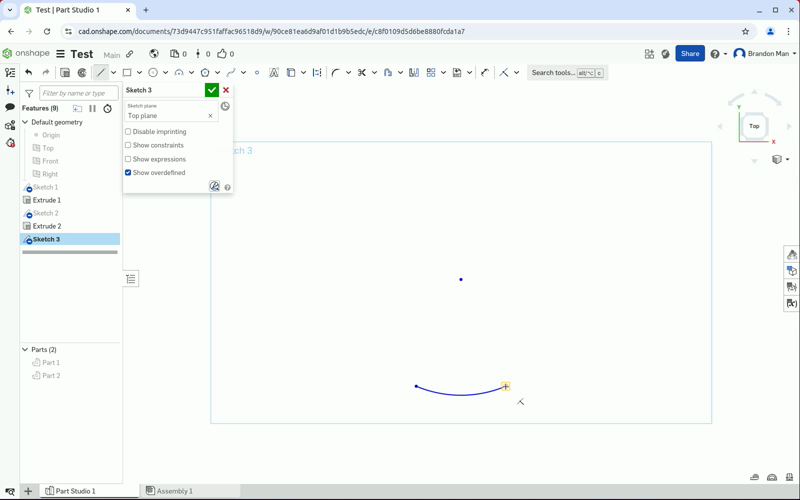
mouse_move(535, 386)
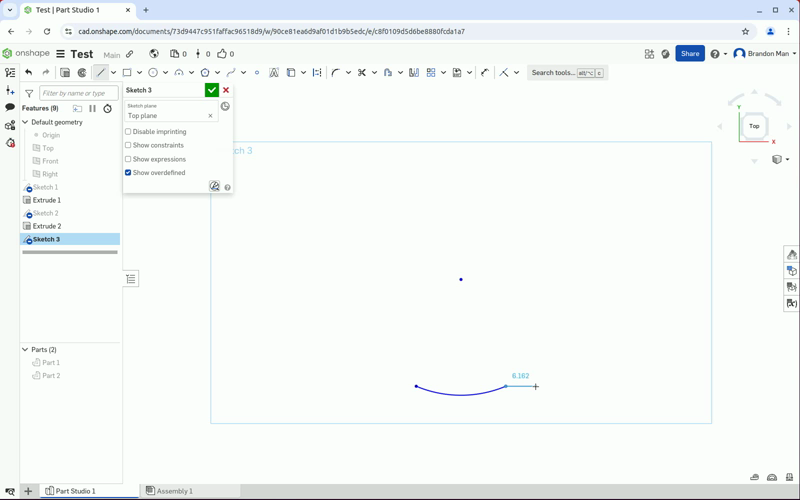
mouse_move(464, 386)
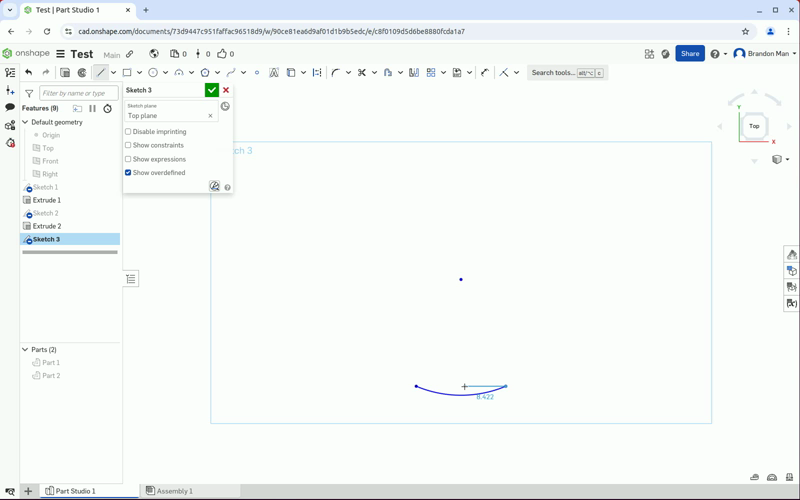
click(464, 386)
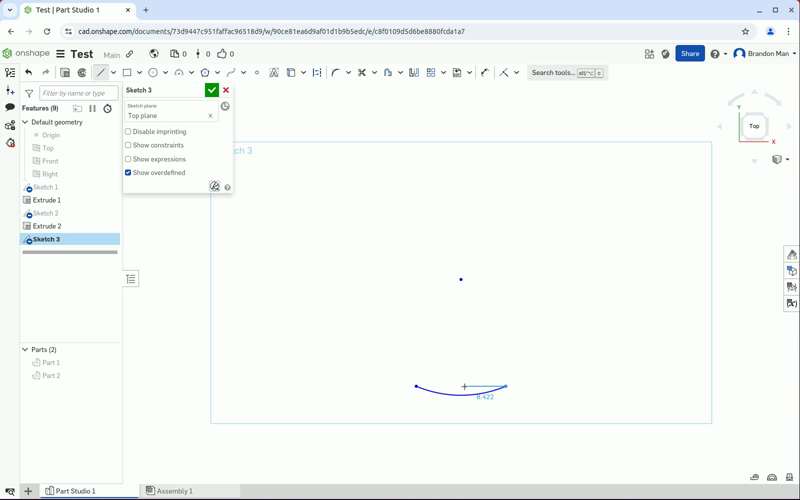
key_up(shift)
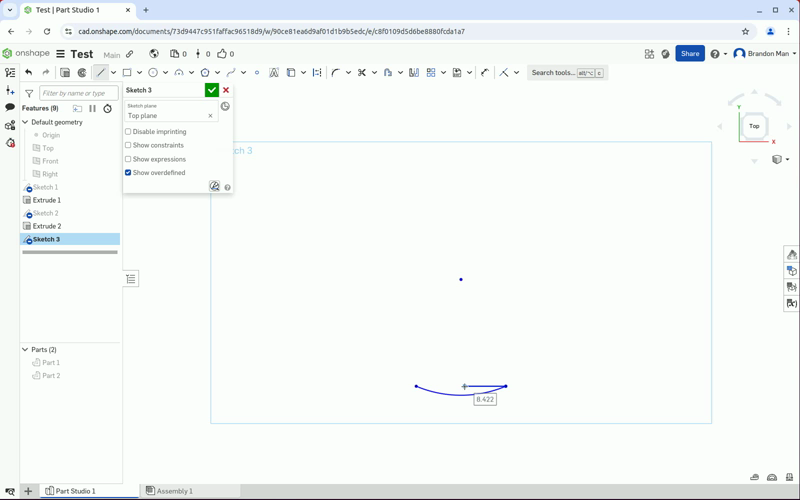
key(esc)
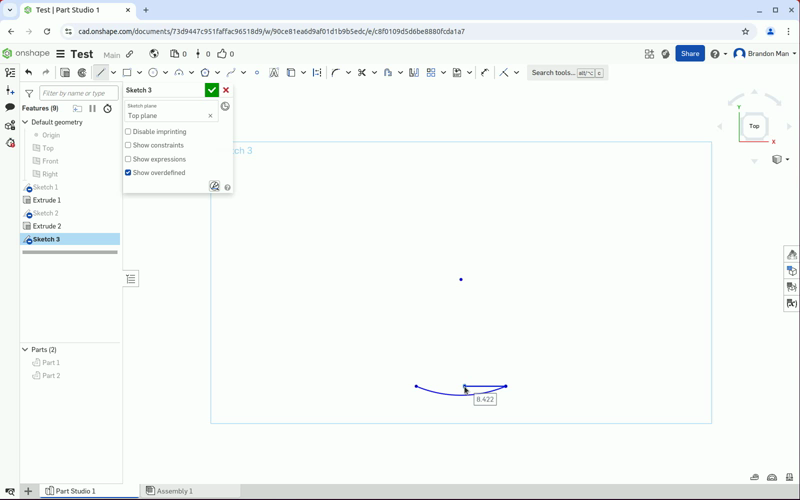
key(a)
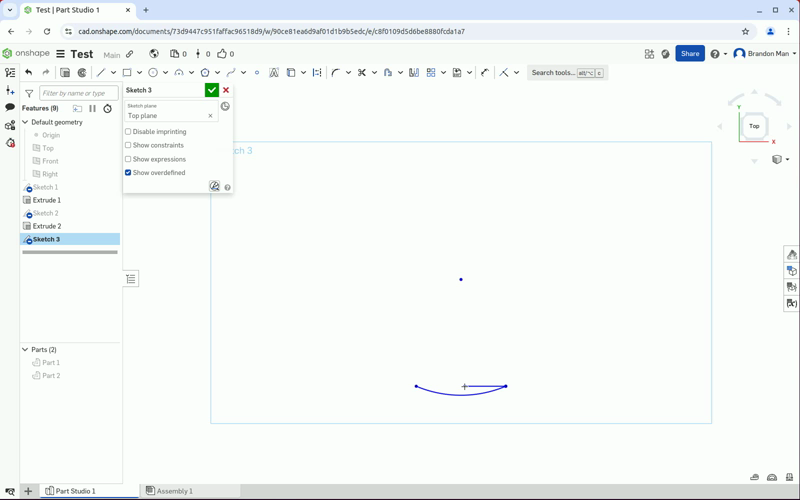
mouse_move(464, 386)
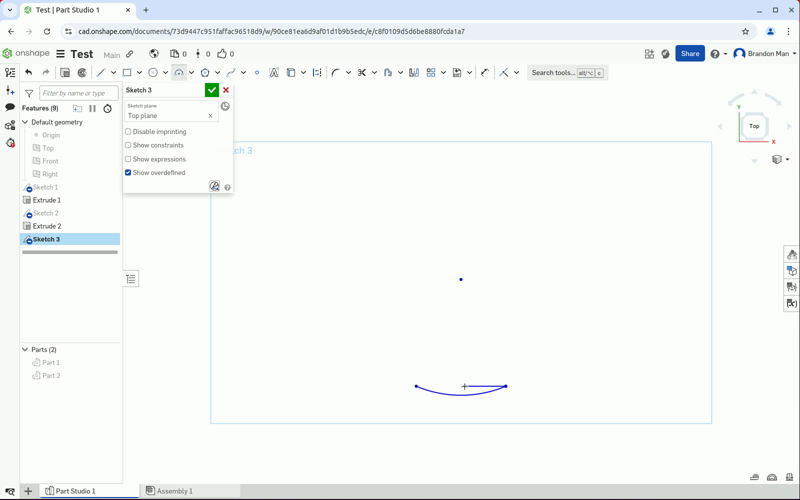
click(464, 386)
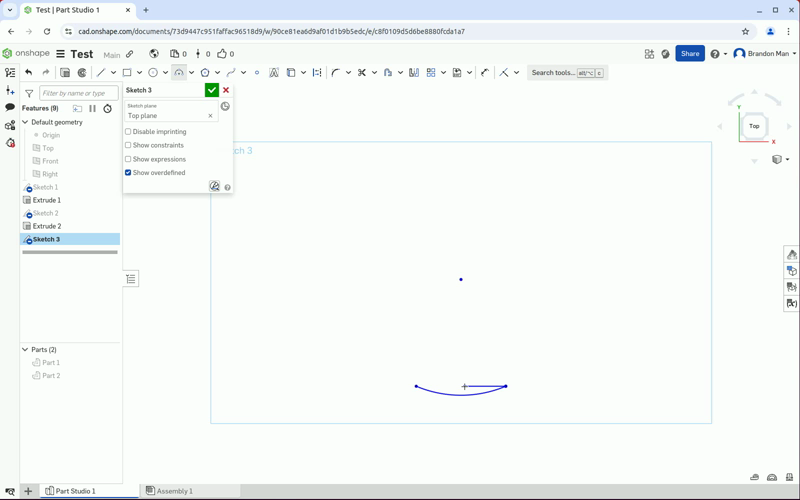
key_down(shift)
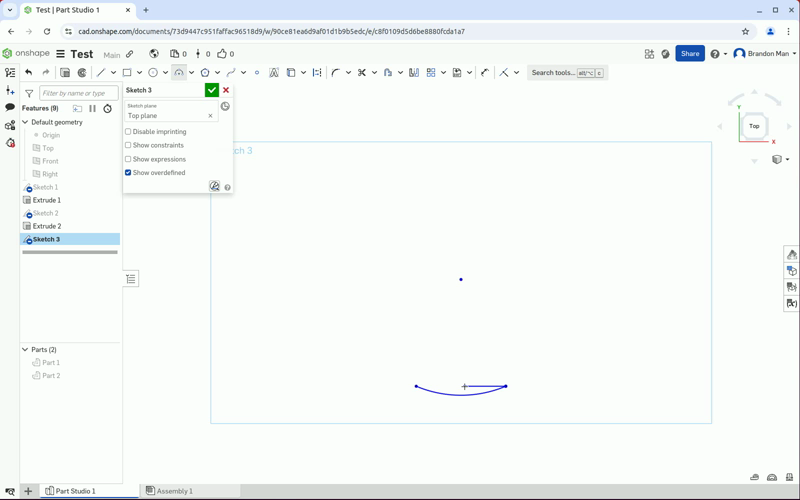
mouse_move(456, 386)
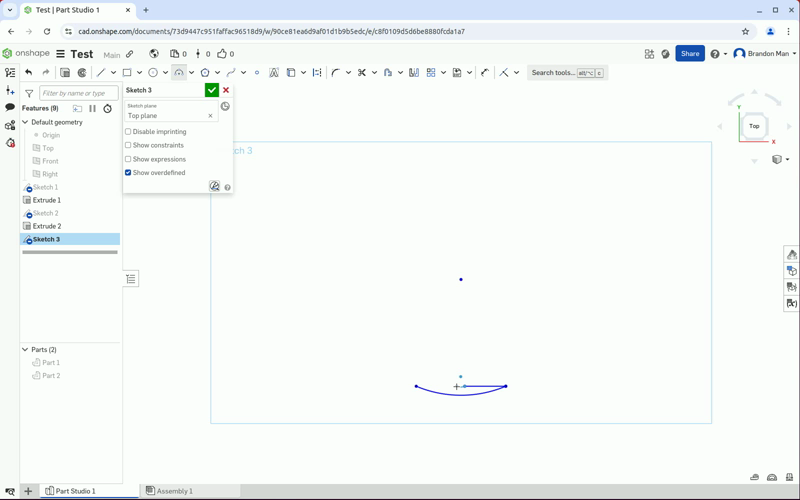
click(456, 386)
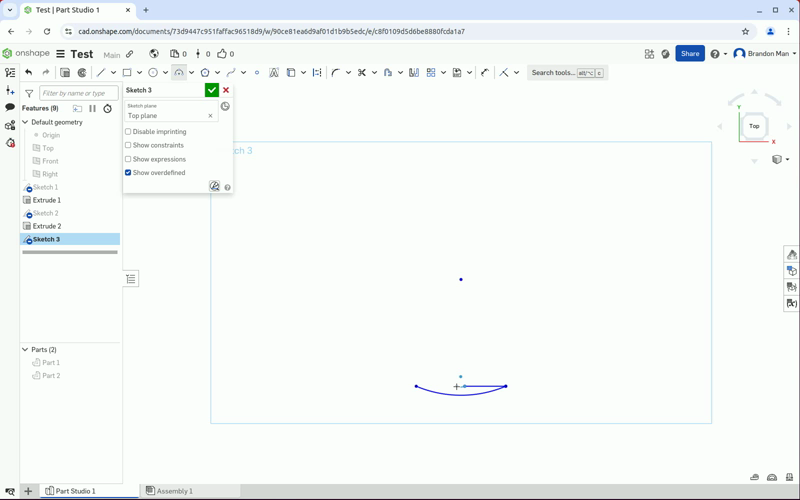
mouse_move(460, 390)
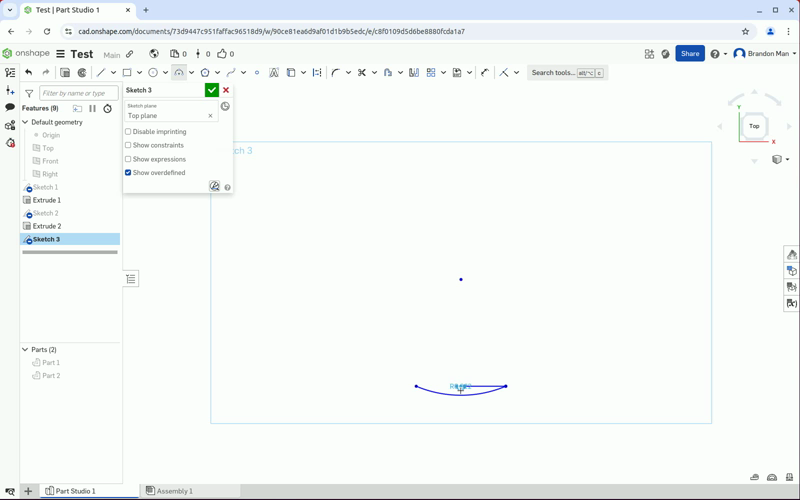
click(460, 390)
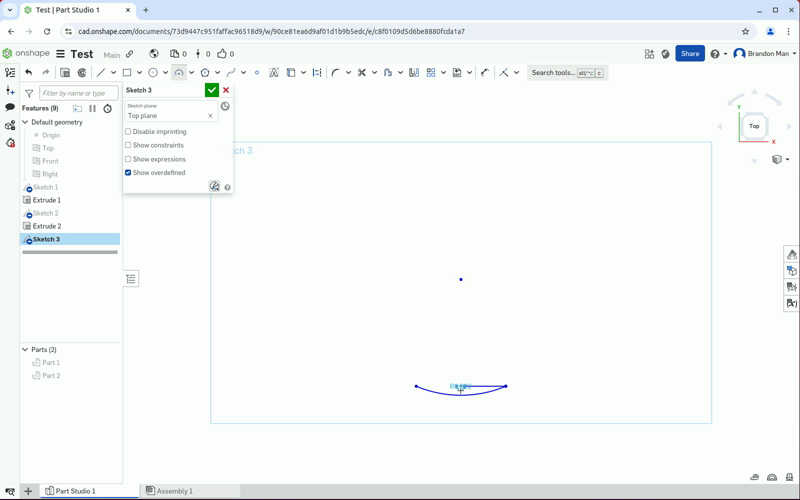
key_up(shift)
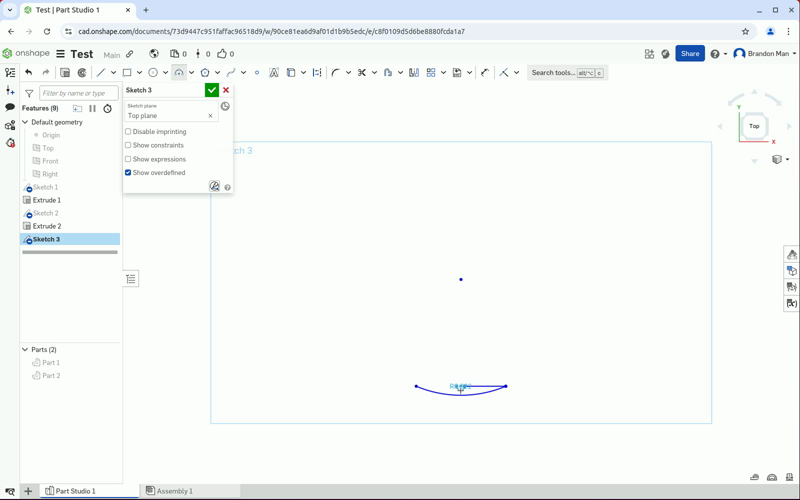
key(esc)
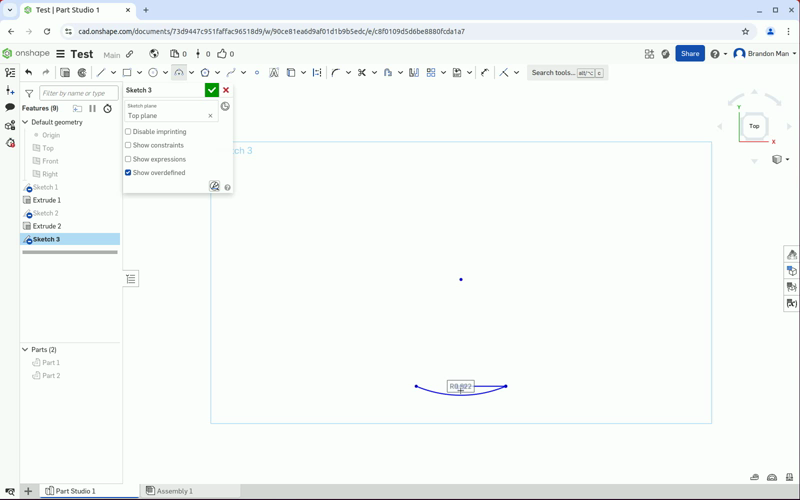
key(l)
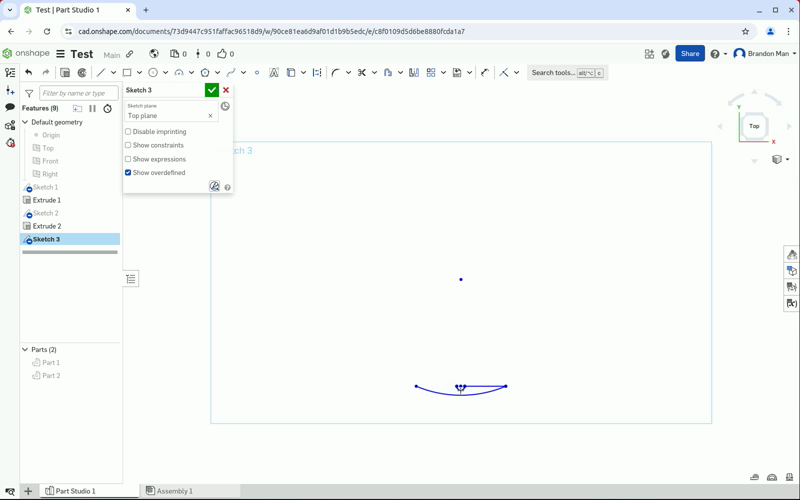
mouse_move(456, 386)
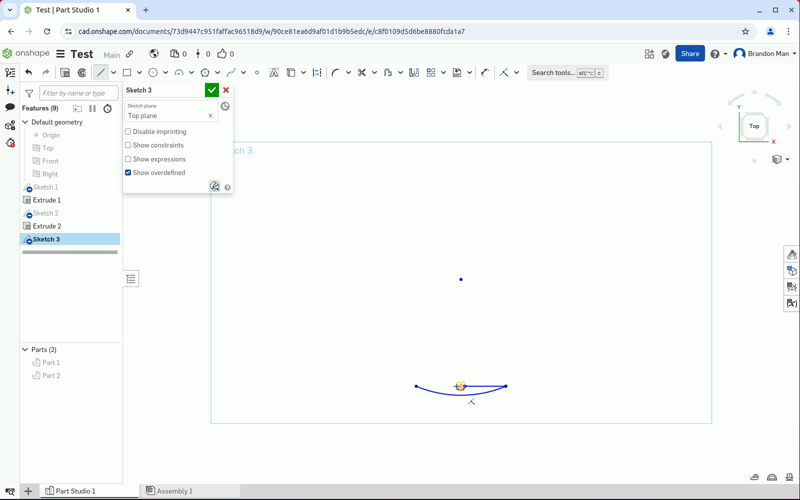
scroll(6)
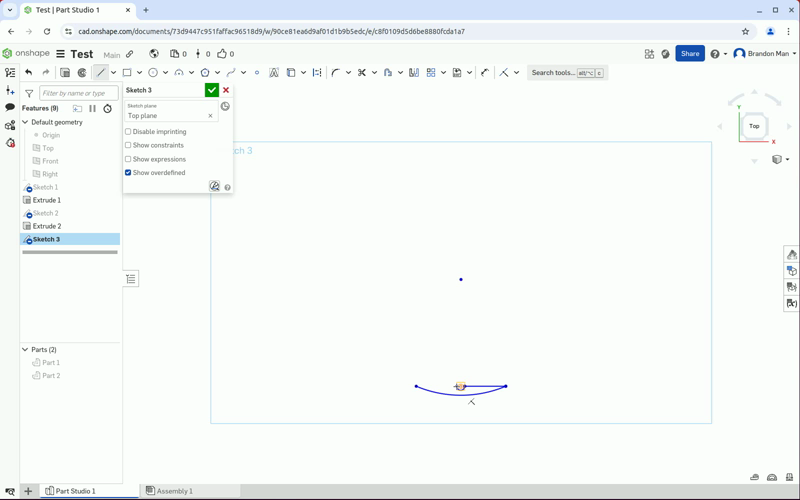
scroll(6)
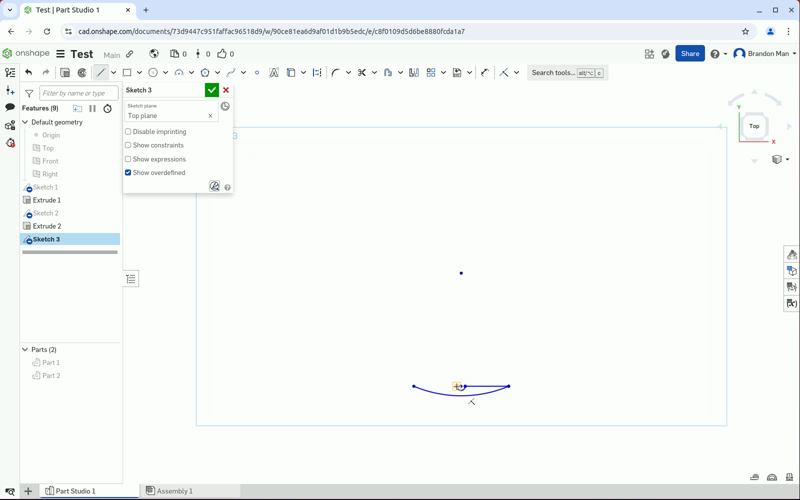
scroll(6)
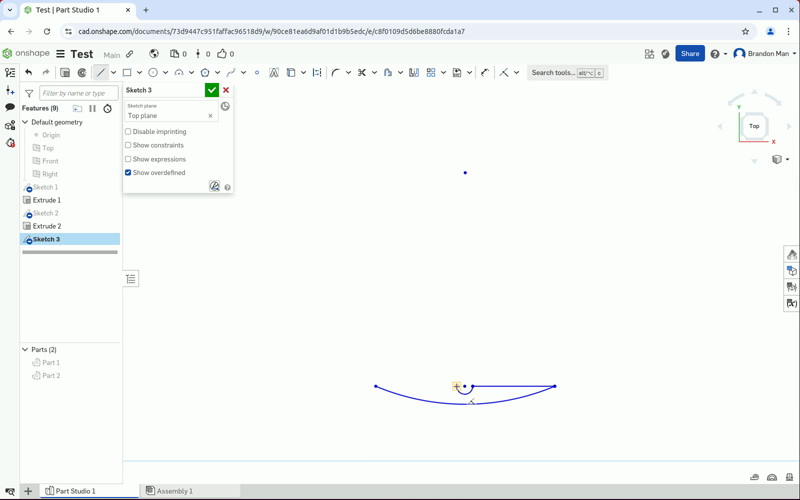
scroll(6)
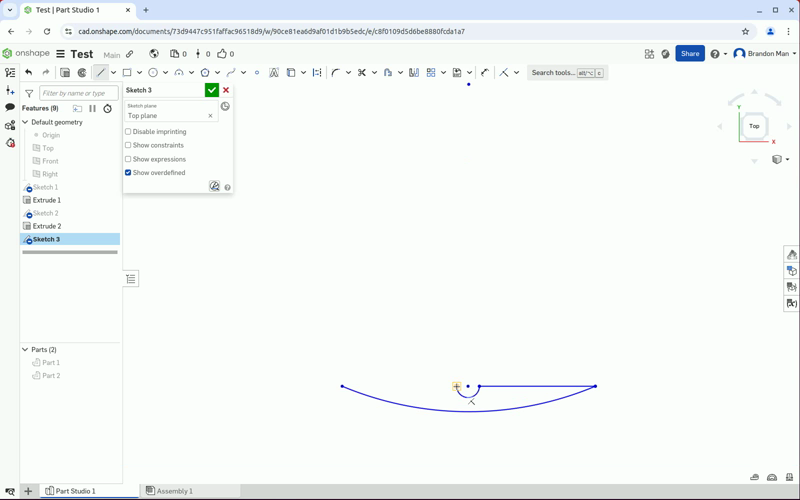
scroll(6)
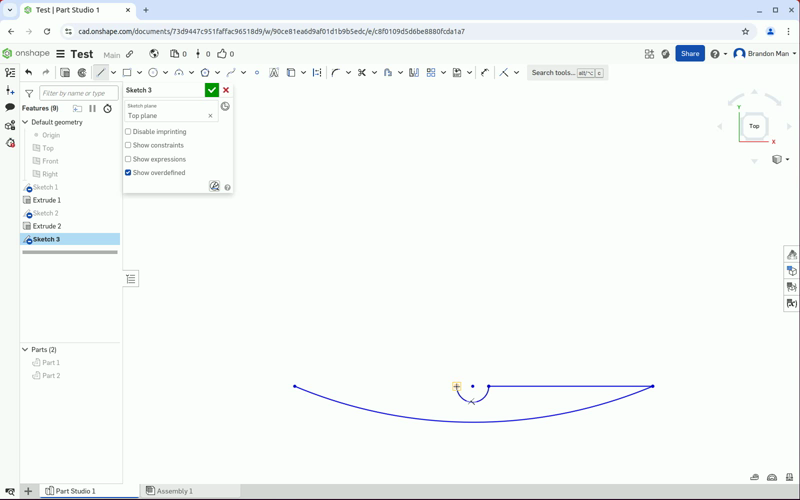
scroll(6)
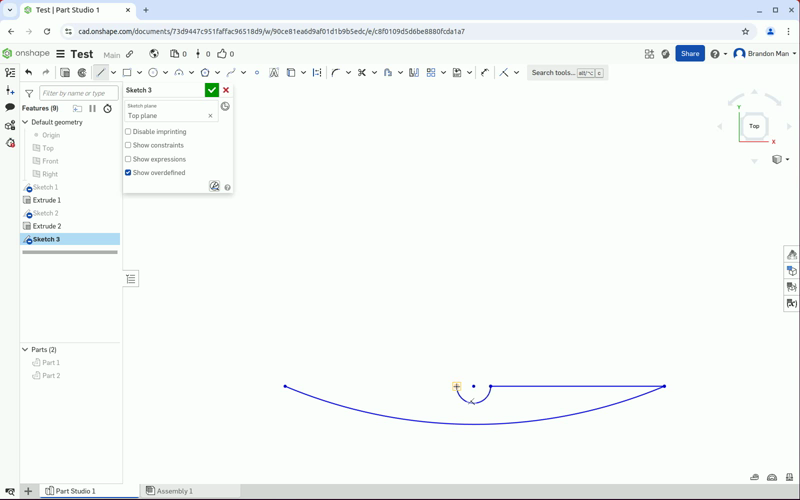
scroll(6)
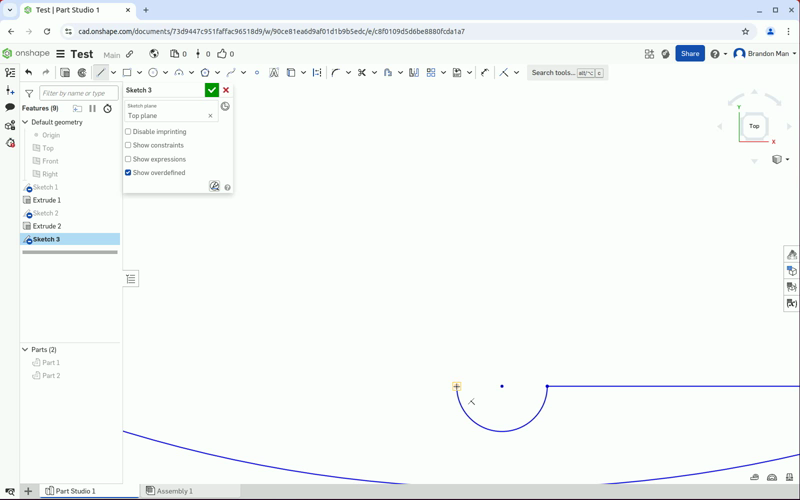
click(456, 386)
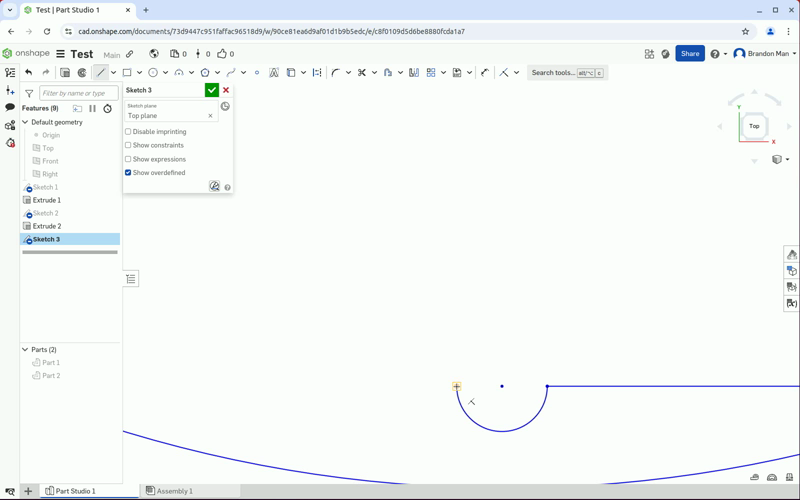
scroll(-6)
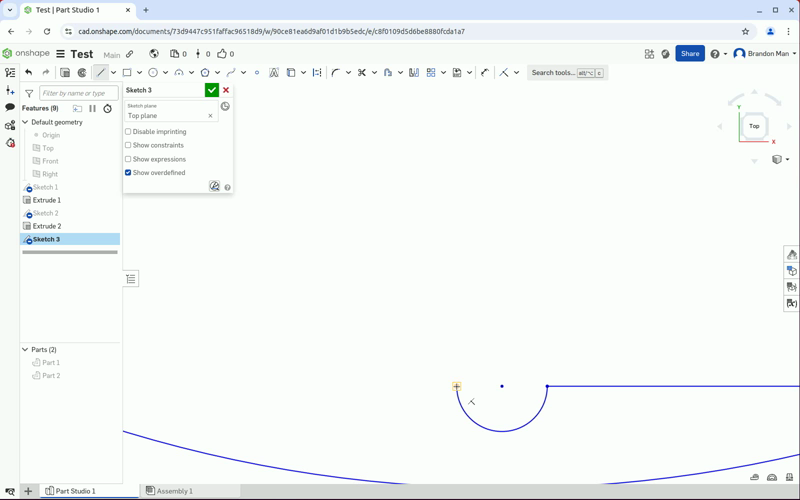
scroll(-6)
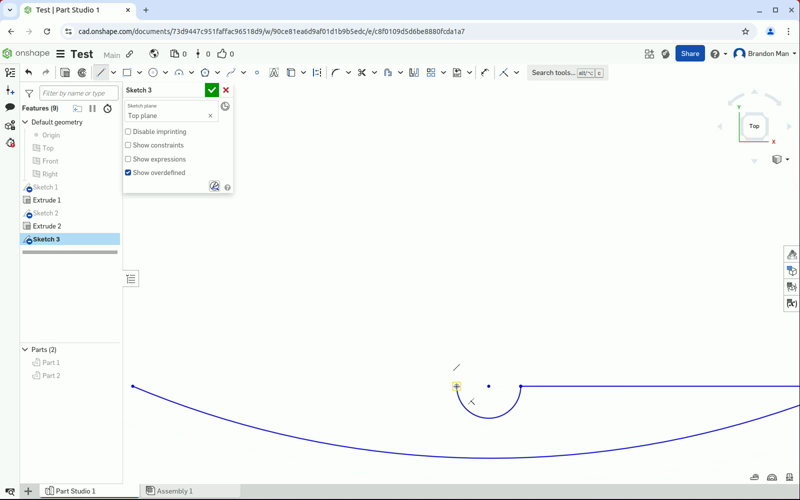
scroll(-6)
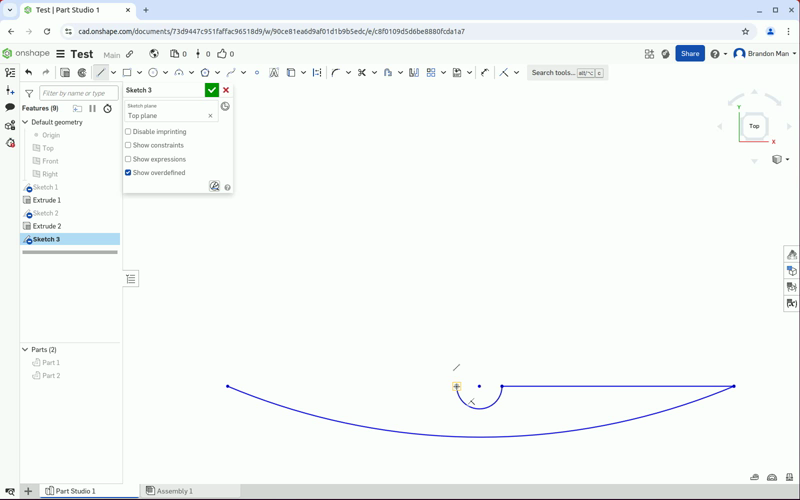
scroll(-6)
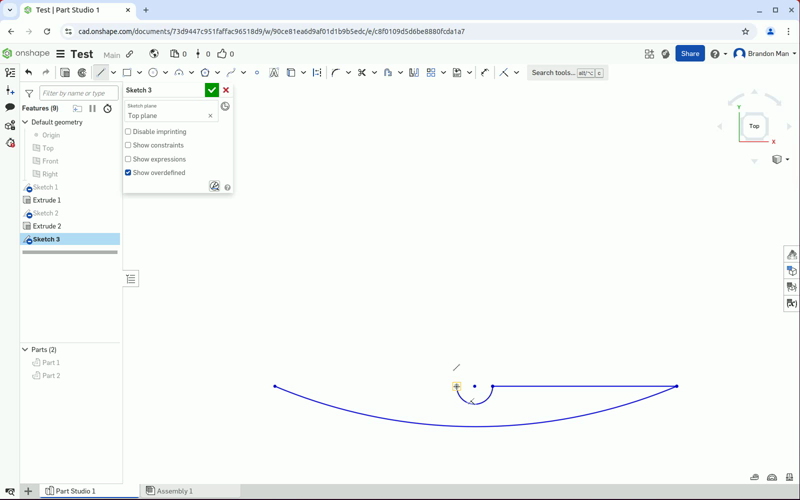
scroll(-6)
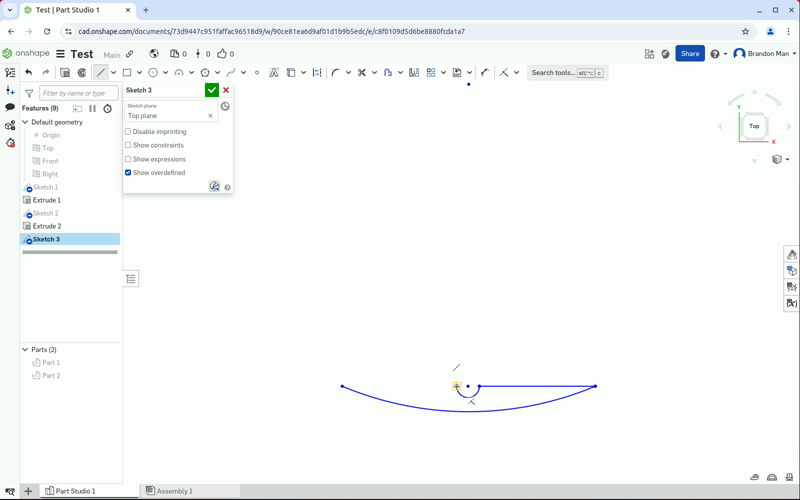
scroll(-6)
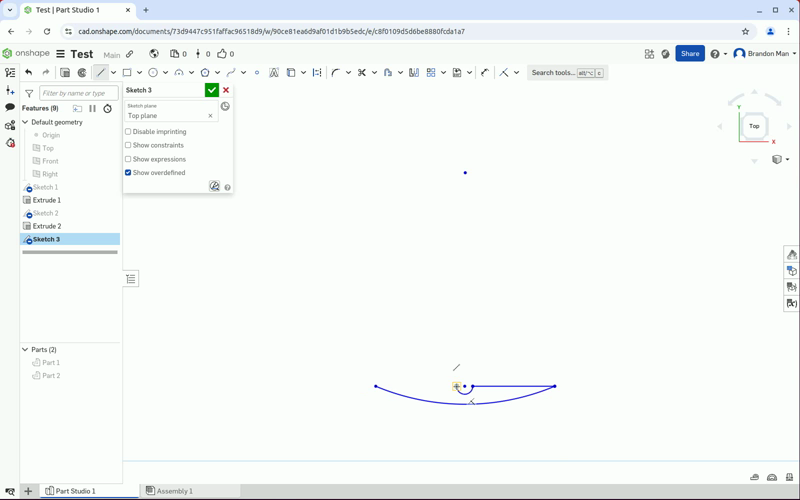
scroll(-6)
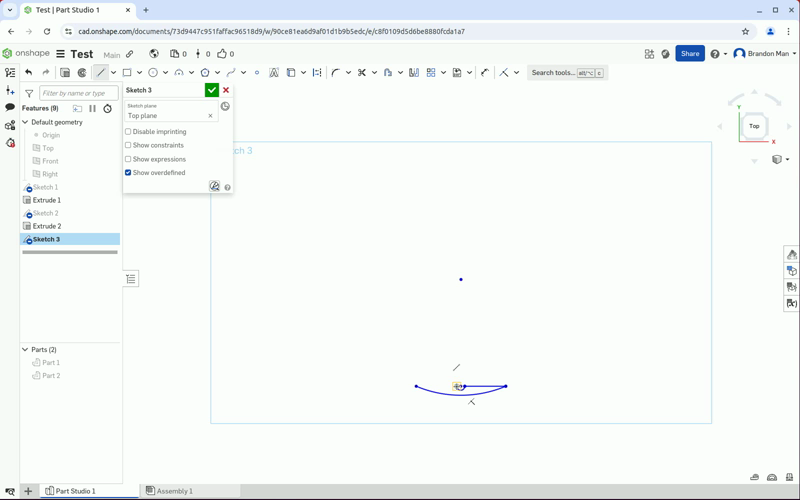
mouse_move(486, 386)
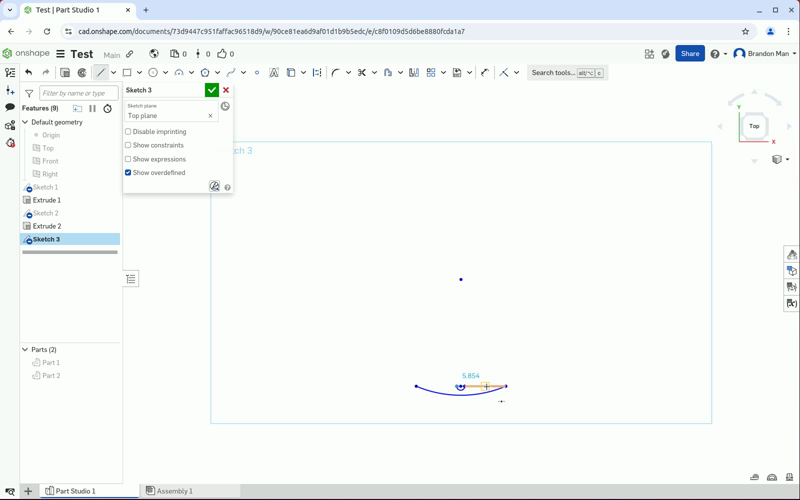
key_down(shift)
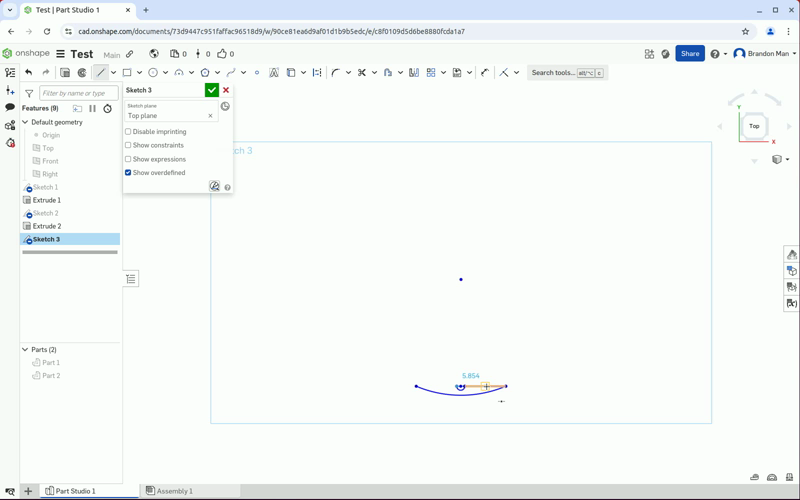
mouse_move(416, 386)
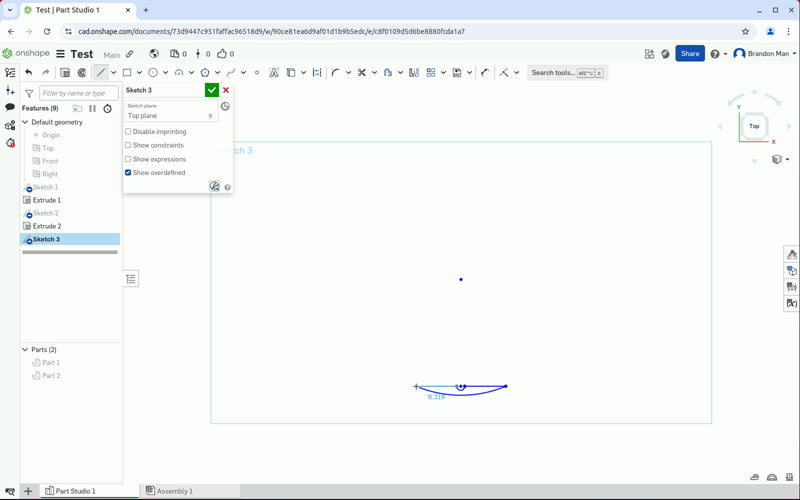
key_up(shift)
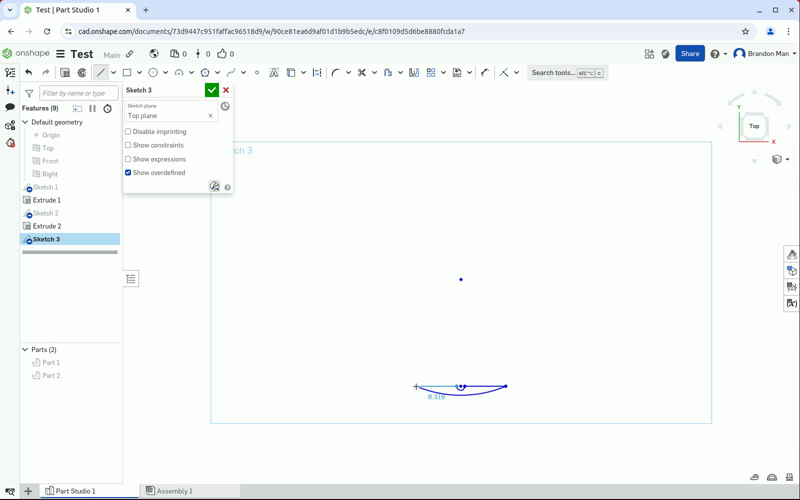
click(416, 386)
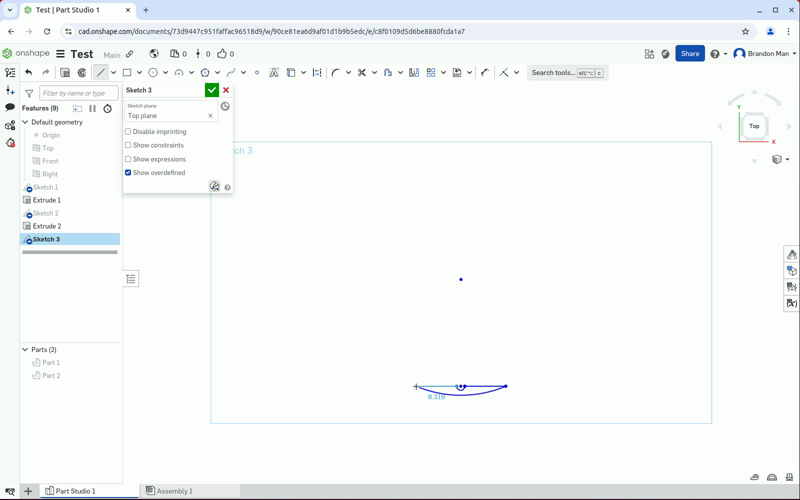
key(esc)
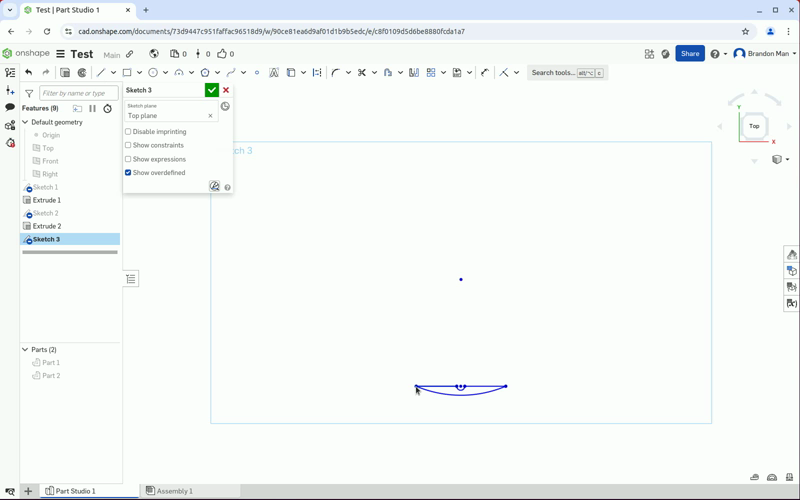
mouse_move(456, 389)
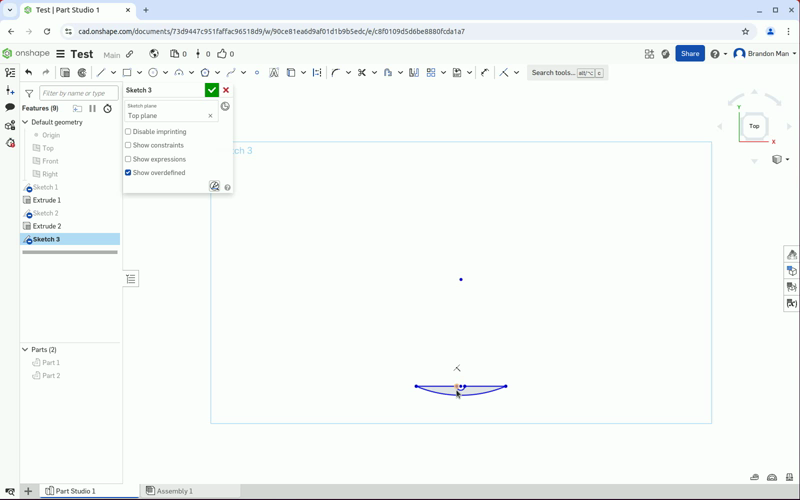
scroll(6)
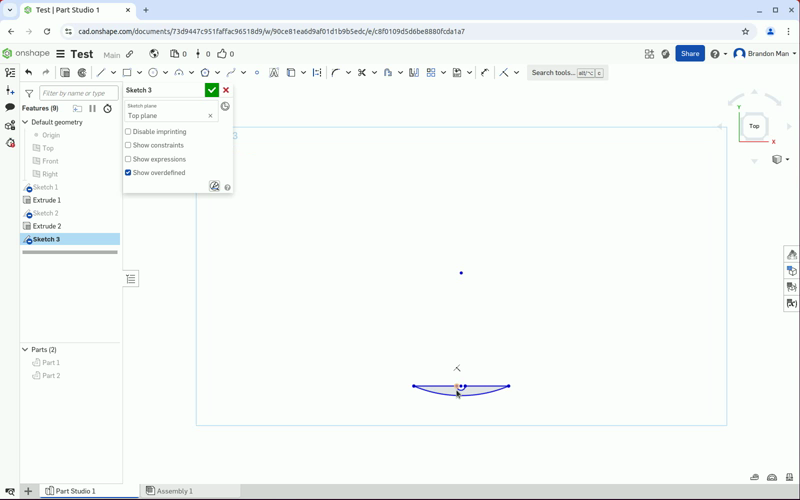
scroll(6)
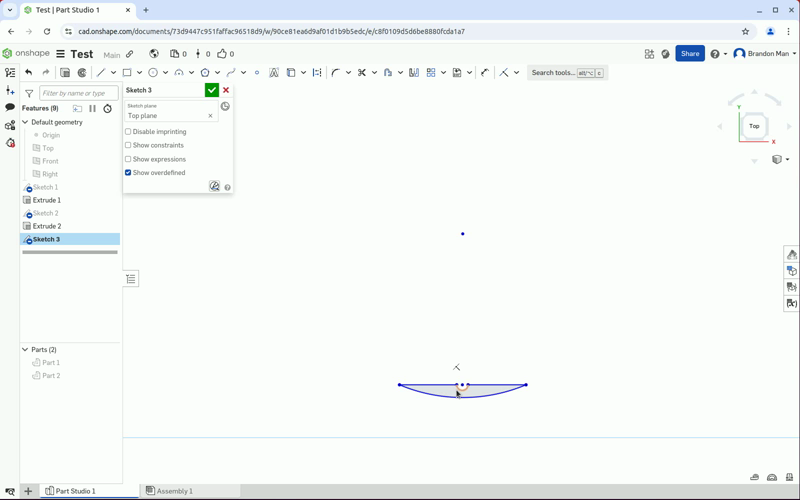
scroll(6)
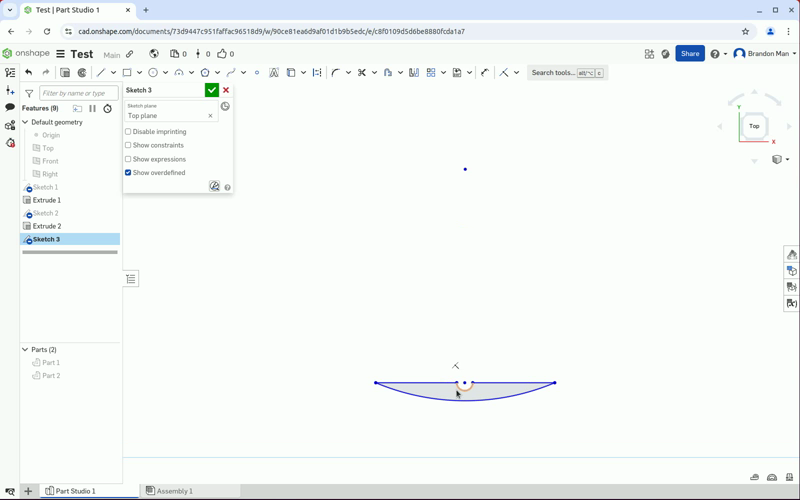
scroll(6)
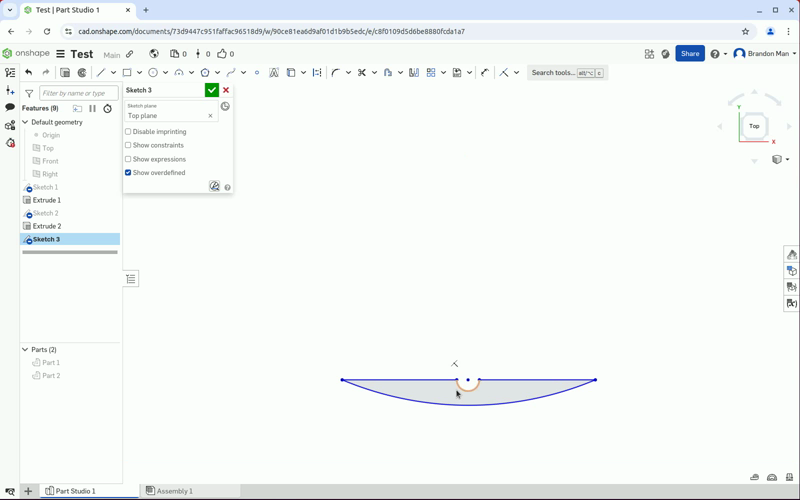
scroll(6)
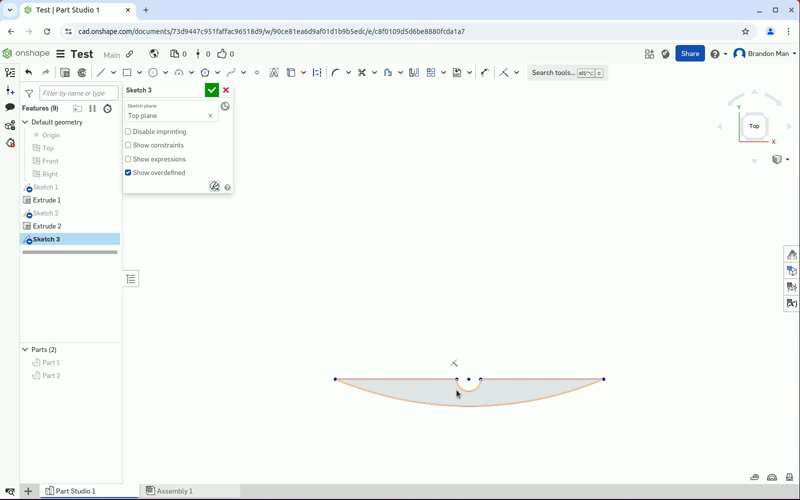
scroll(6)
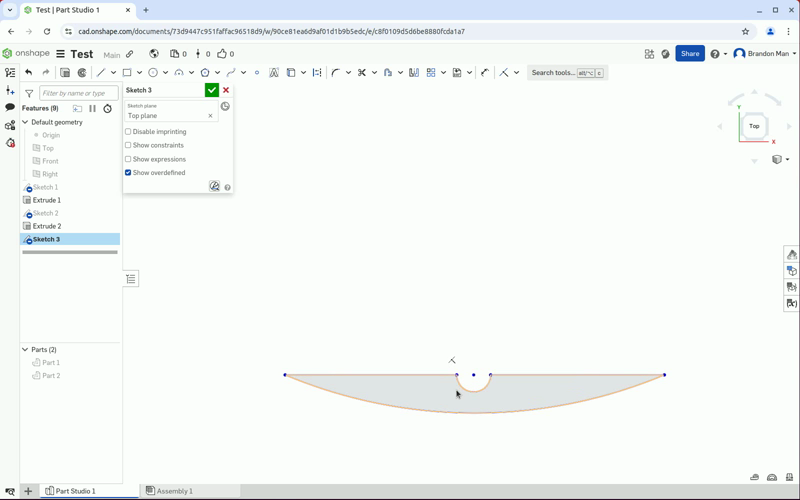
scroll(6)
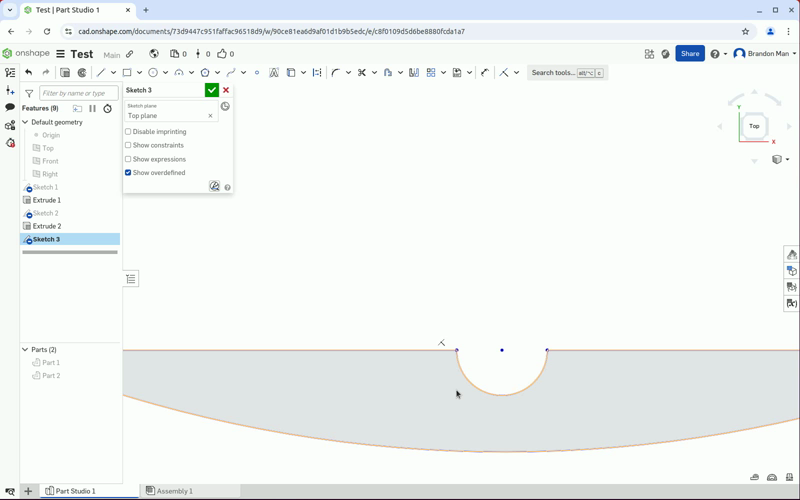
click(456, 389)
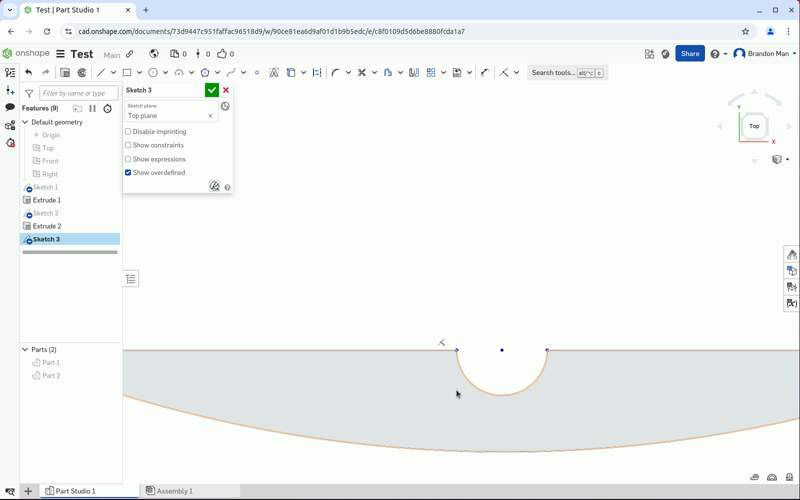
scroll(-6)
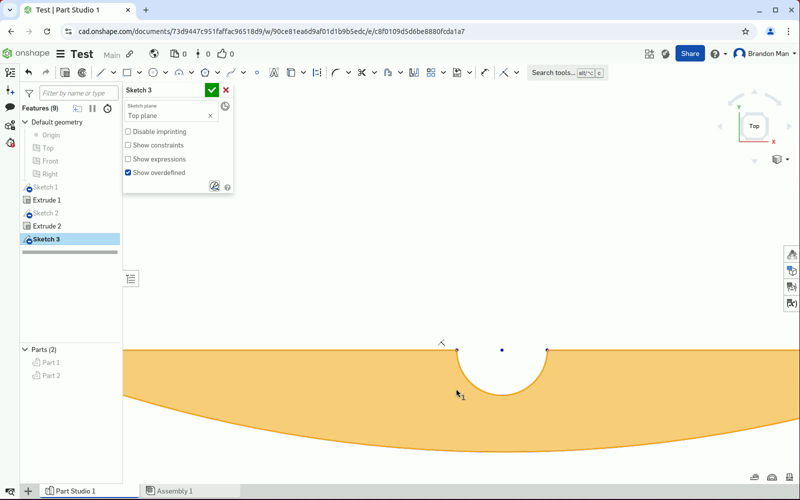
scroll(-6)
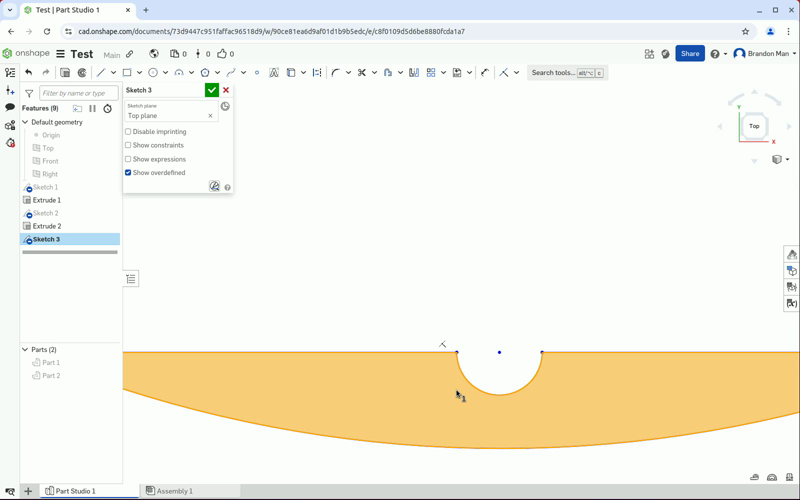
scroll(-6)
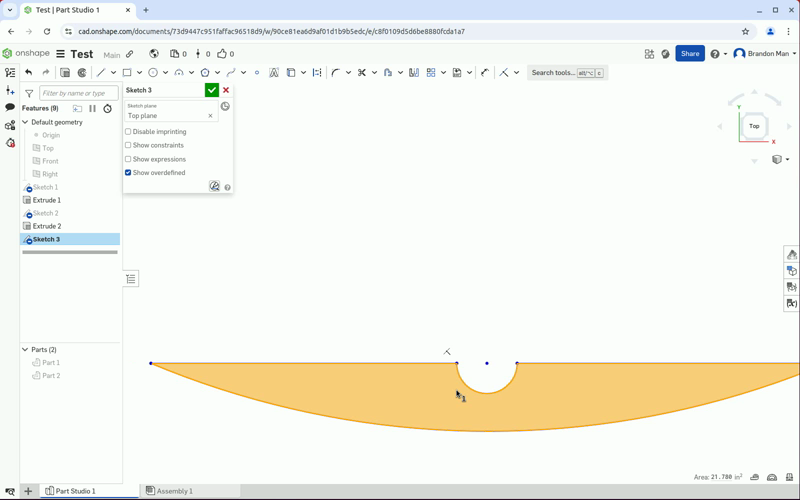
scroll(-6)
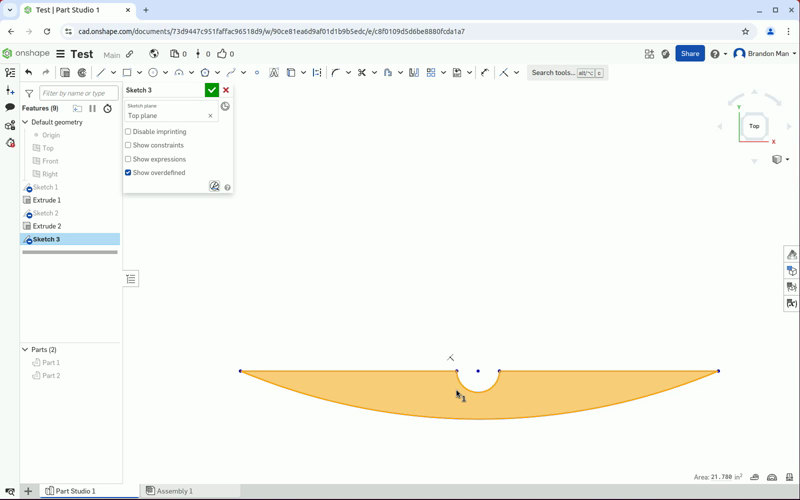
scroll(-6)
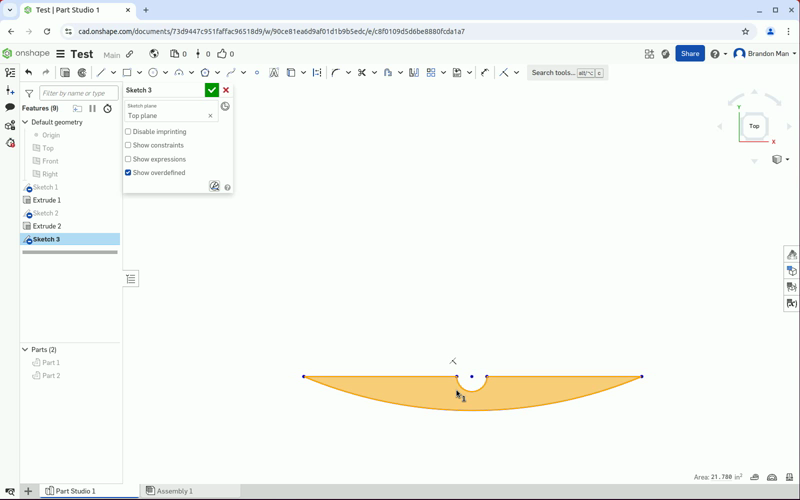
scroll(-6)
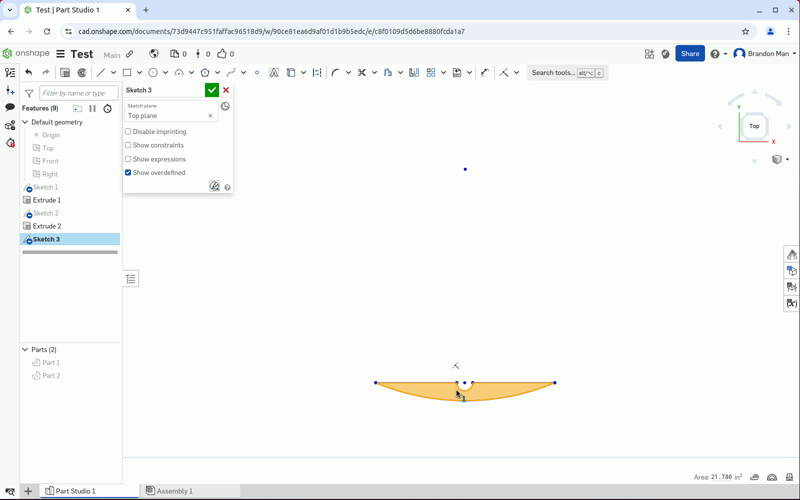
scroll(-6)
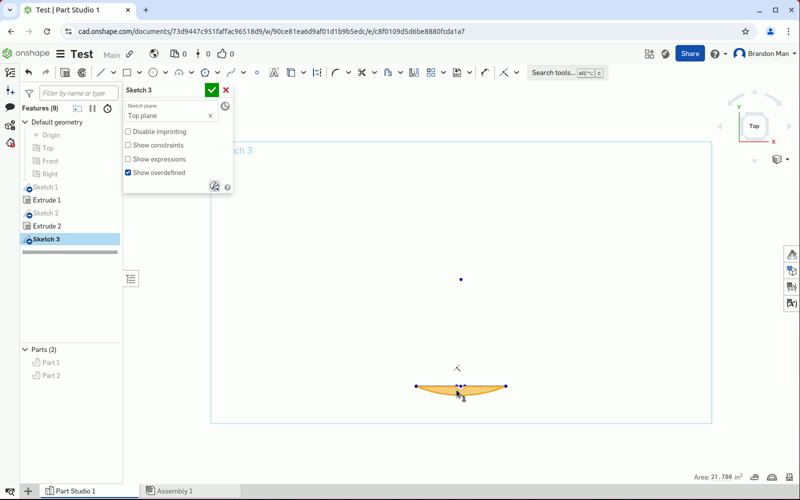
mouse_move(73, 352)
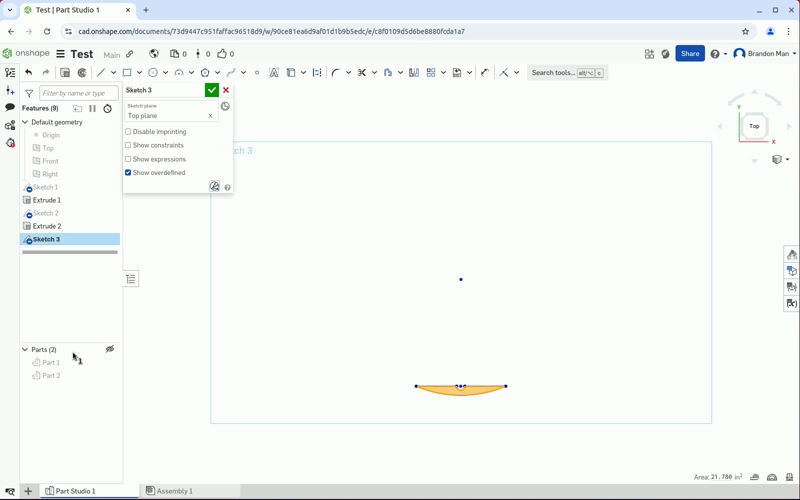
key(shift+y)
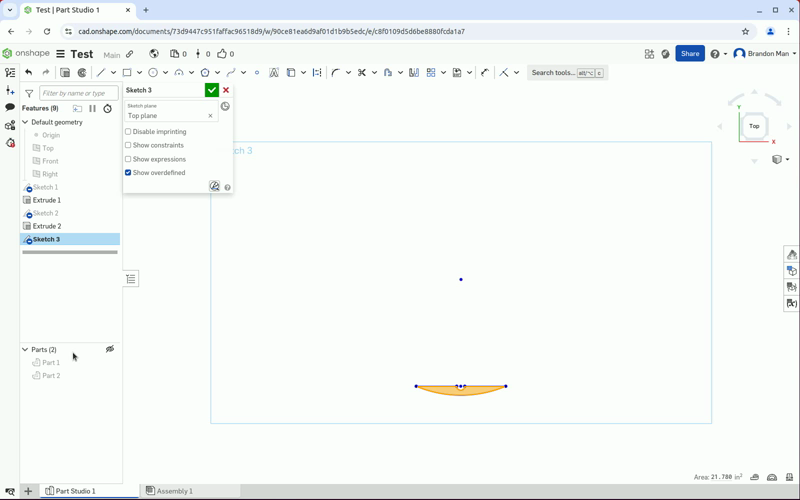
key(shift+e)
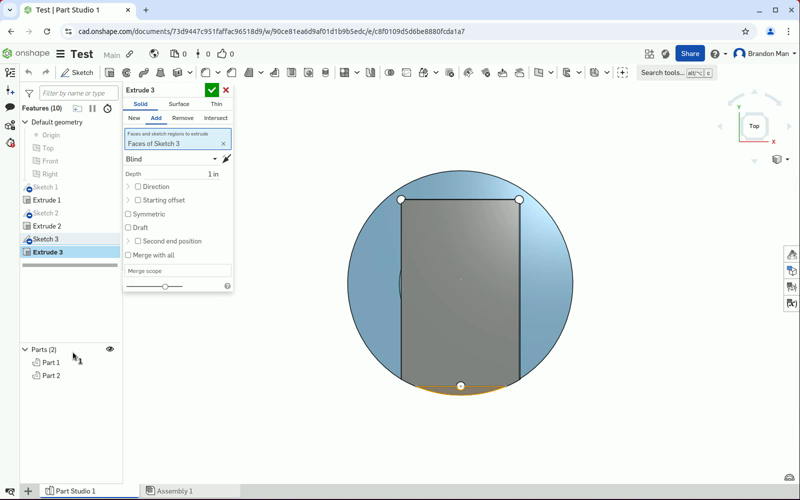
mouse_move(143, 106)
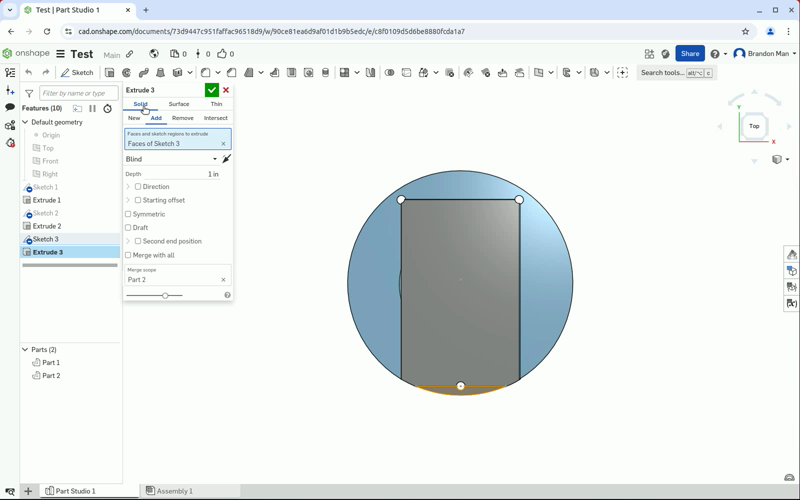
click(143, 106)
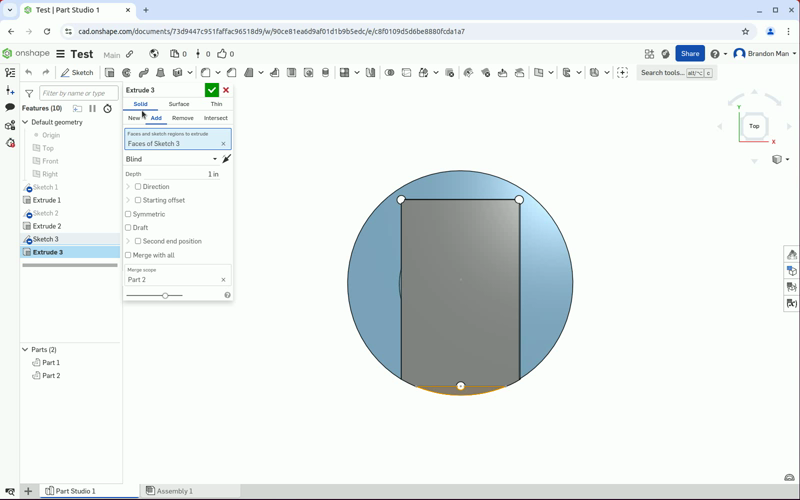
mouse_move(137, 120)
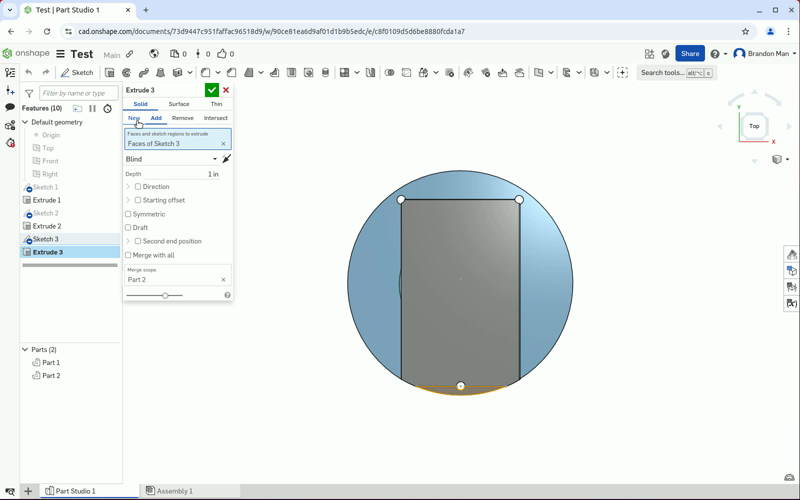
click(137, 120)
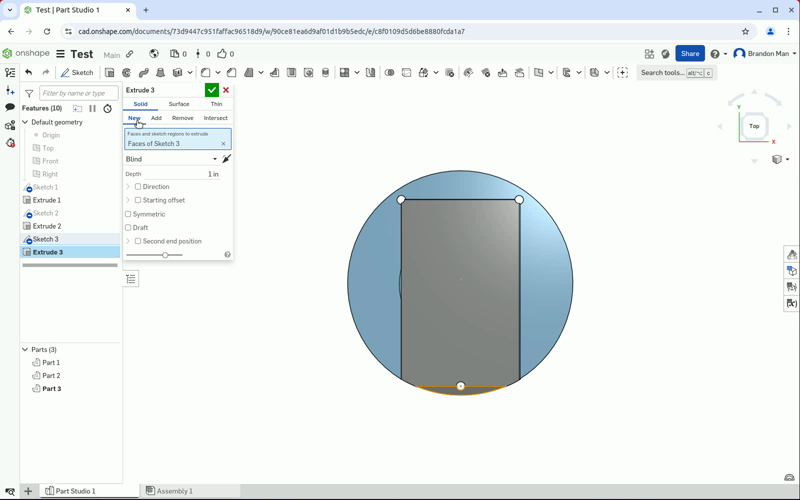
key(tab, 4)
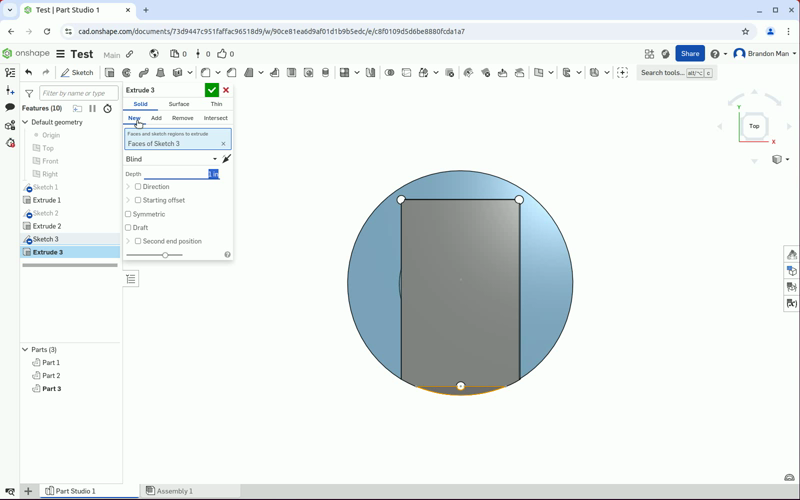
text(0.722)
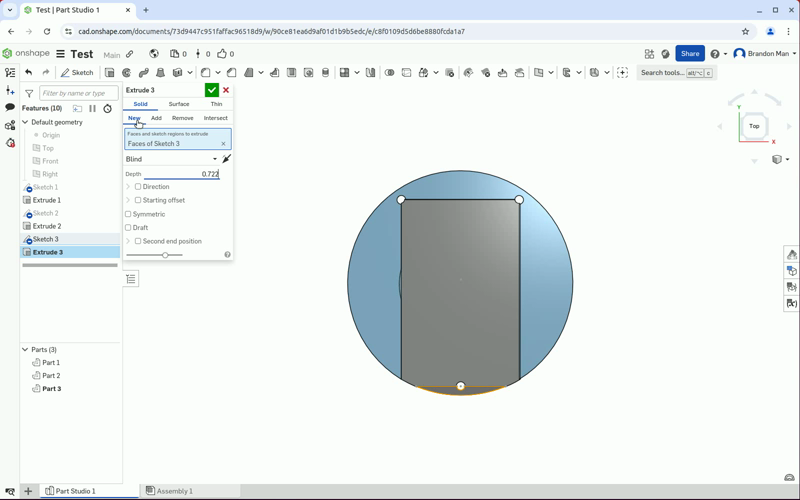
key(enter)
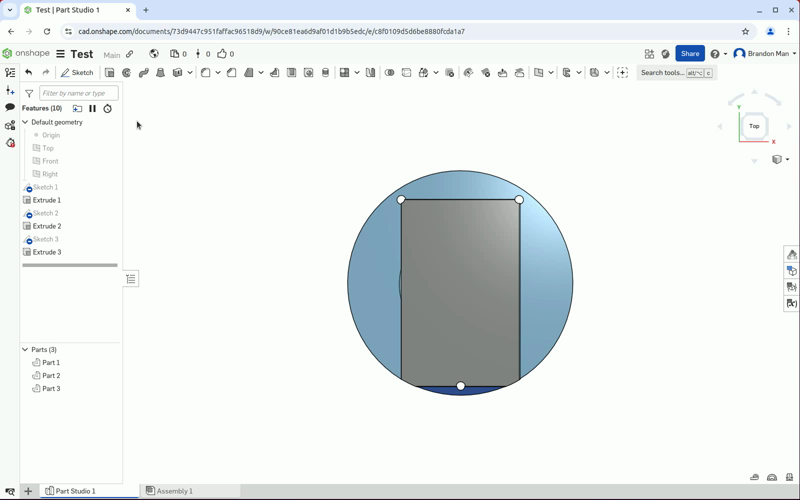
key(shift+h)
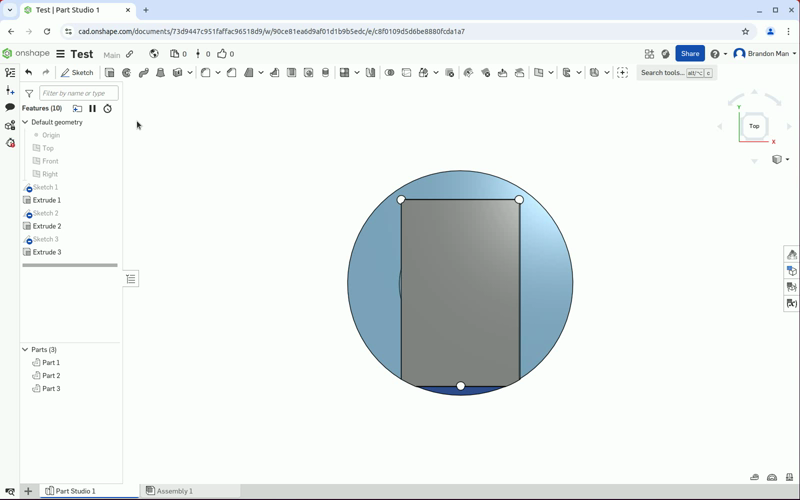
key(shift+h)
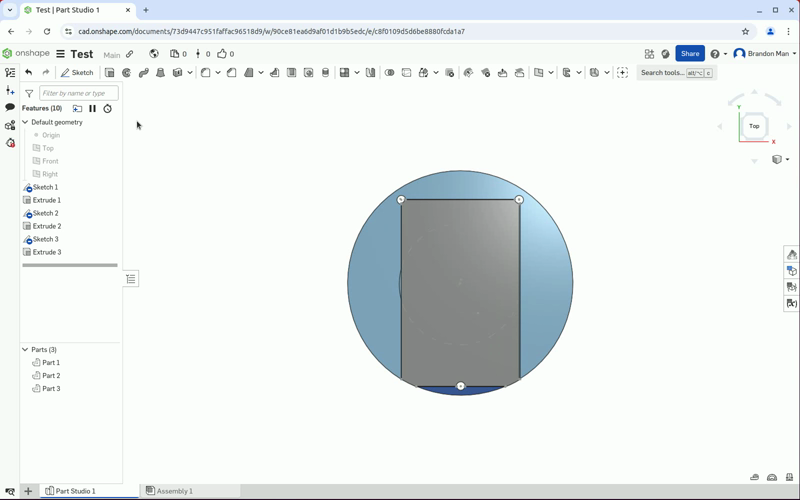
key(shift+7)
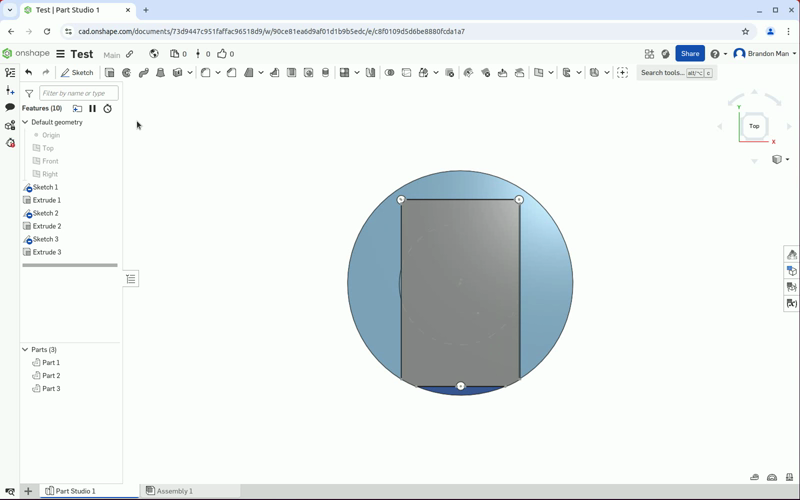
key(up, 3)
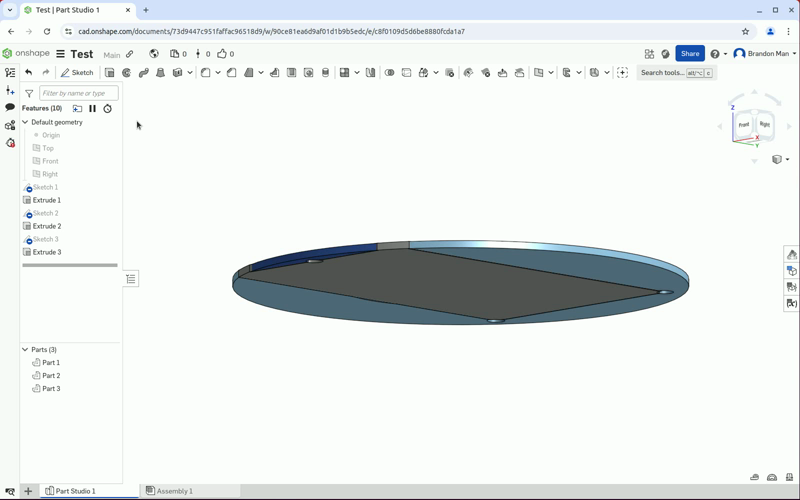
key(left, 3)
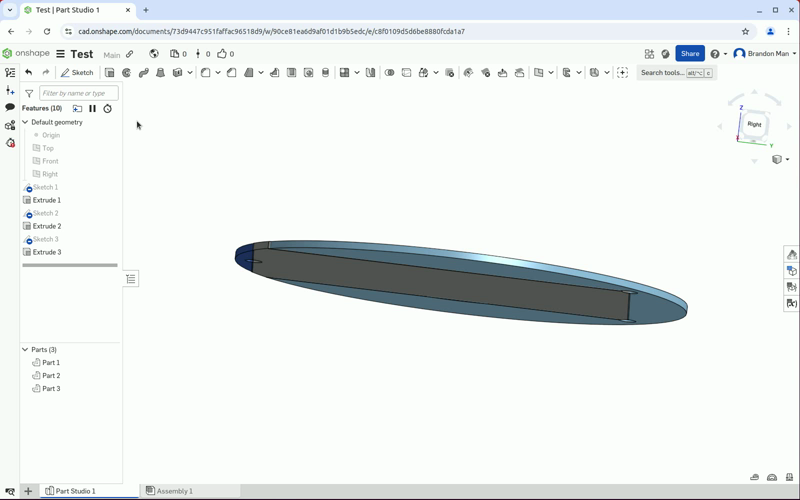
key(right, 3)
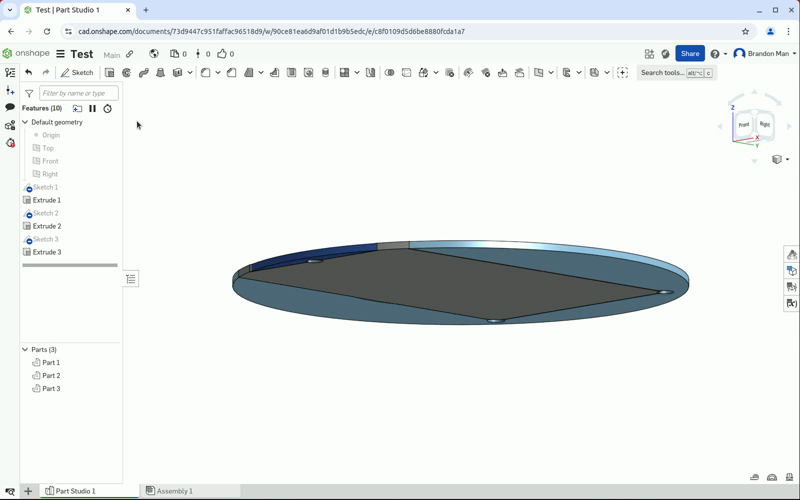
key(down, 3)
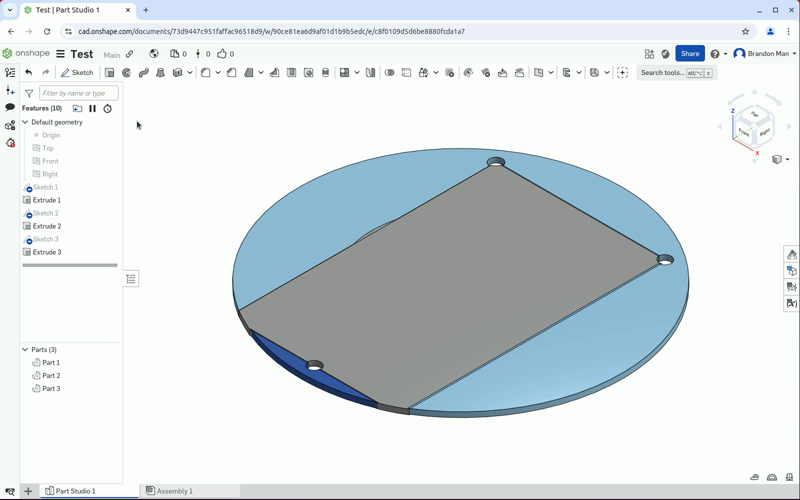
mouse_move(73, 189)
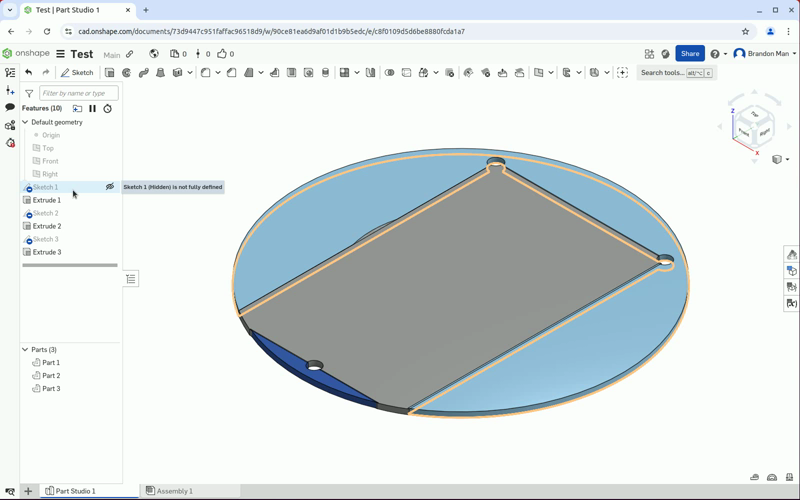
click(73, 189)